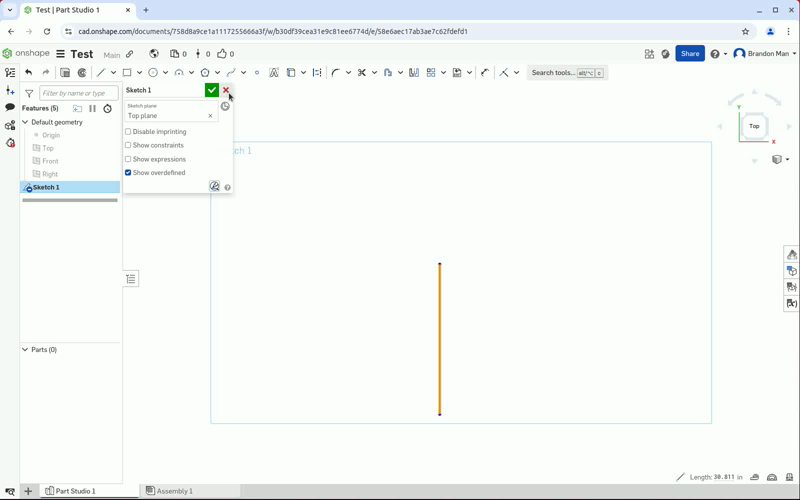
key(shift+h)
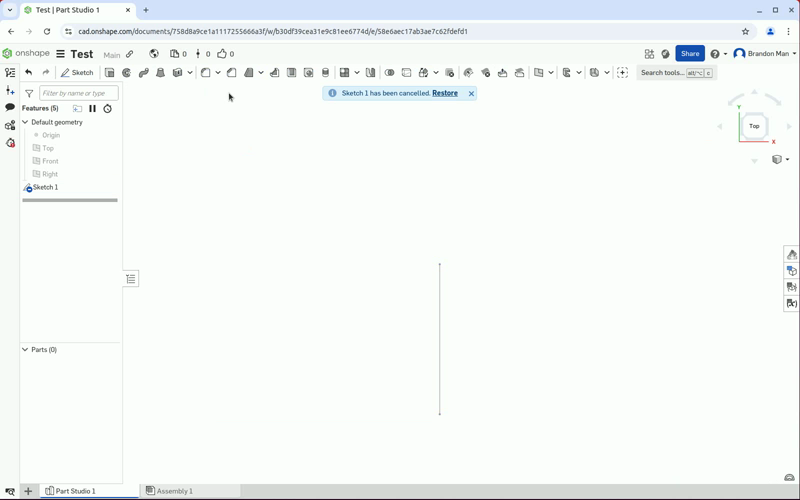
key(shift+s)
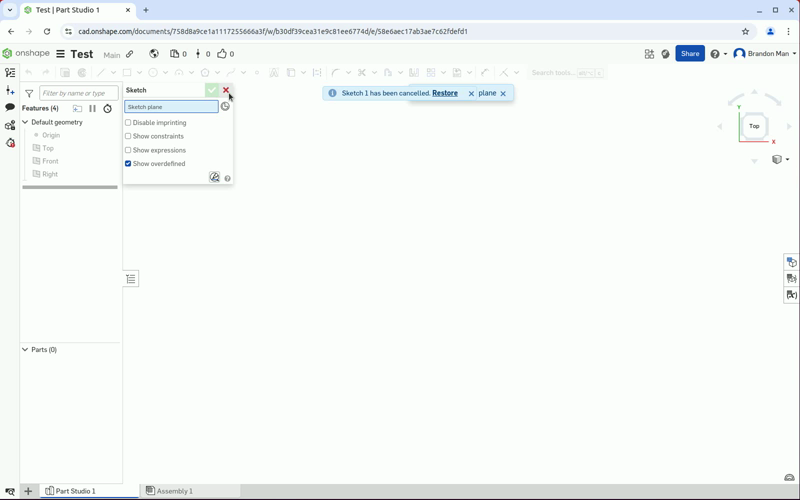
mouse_move(73, 150)
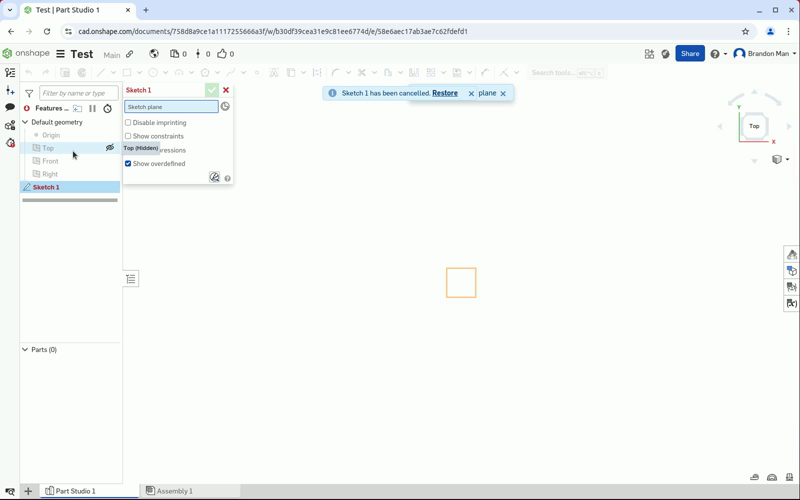
click(73, 150)
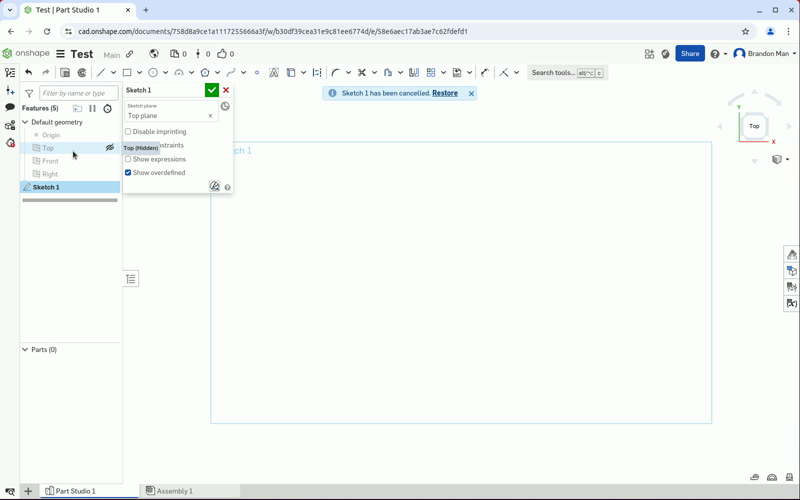
mouse_move(73, 352)
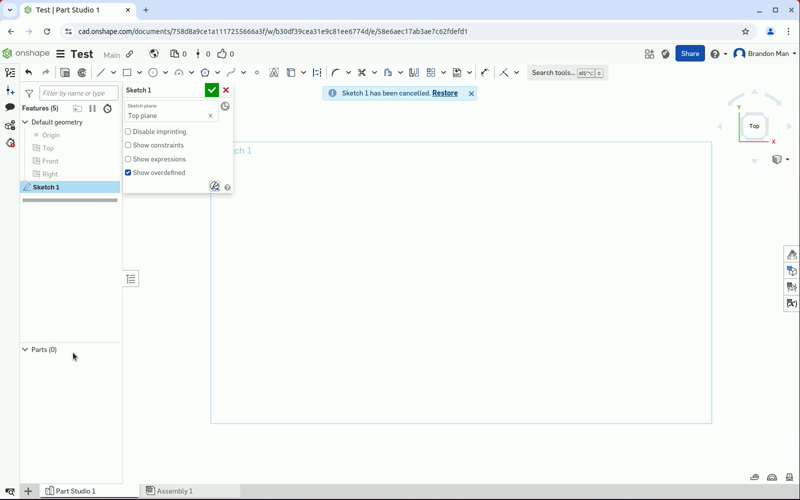
key(y)
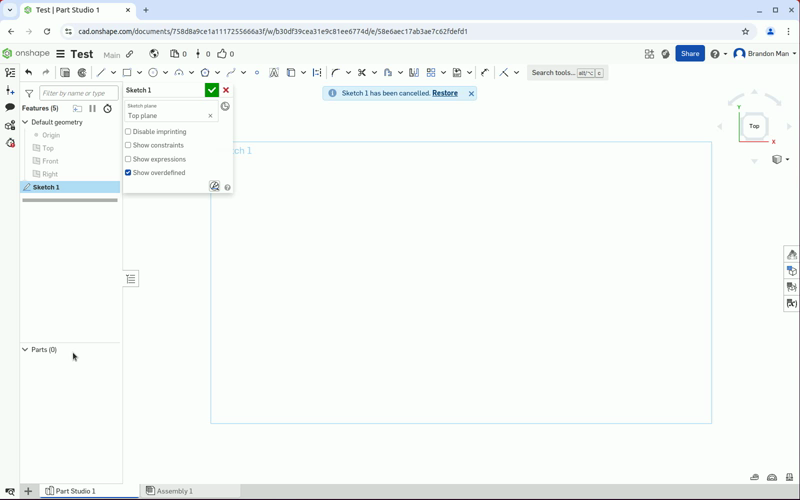
key(l)
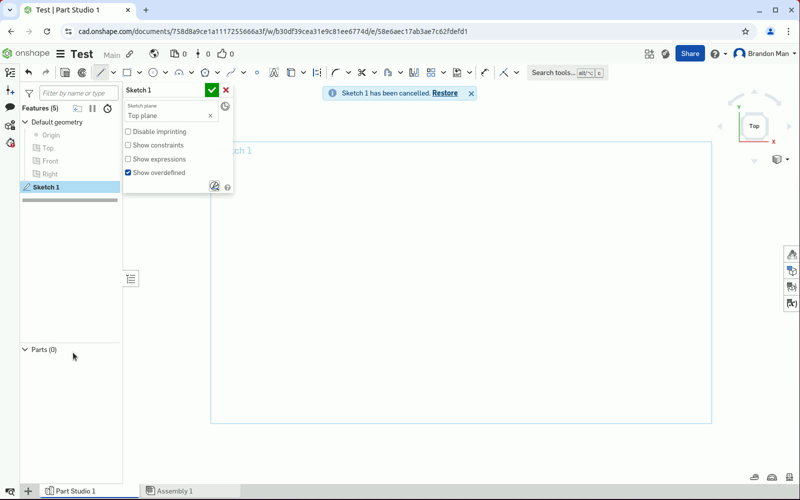
key_down(shift)
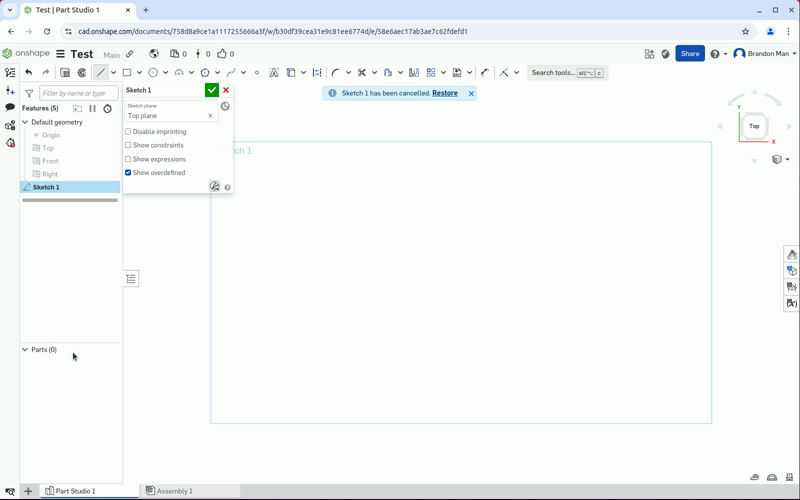
mouse_move(460, 217)
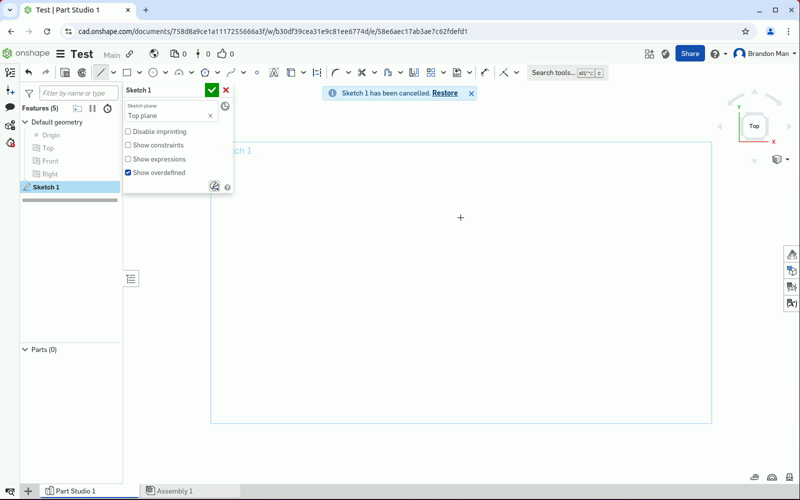
click(460, 217)
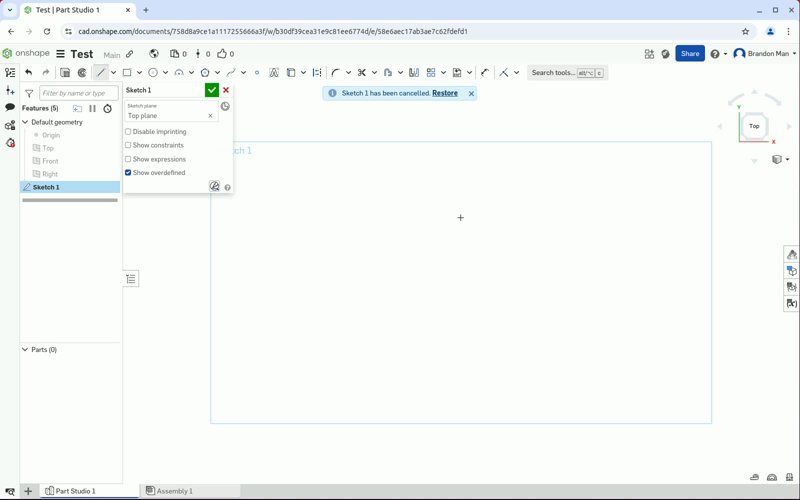
key_up(shift)
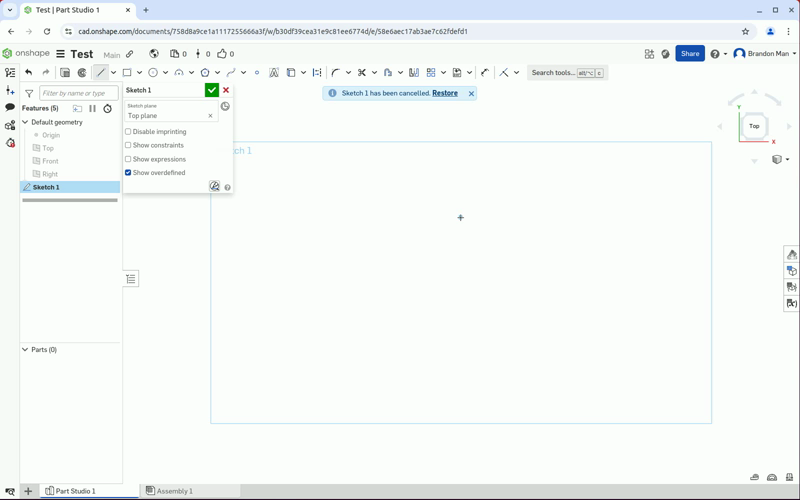
key_down(shift)
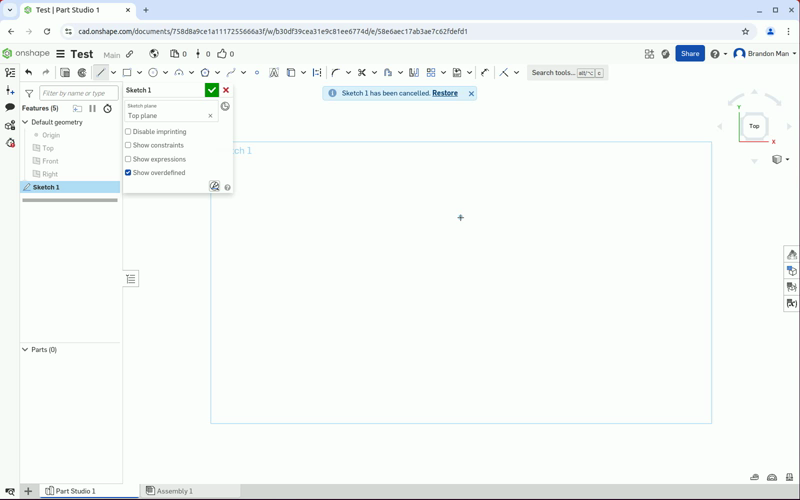
mouse_move(490, 217)
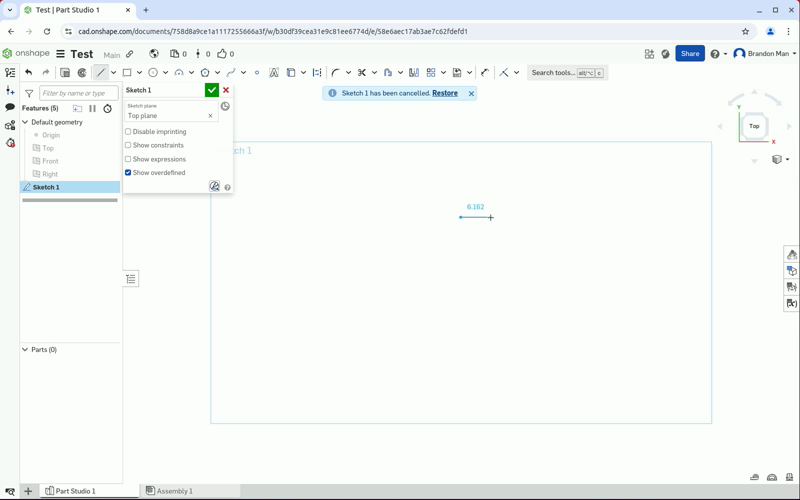
mouse_move(510, 217)
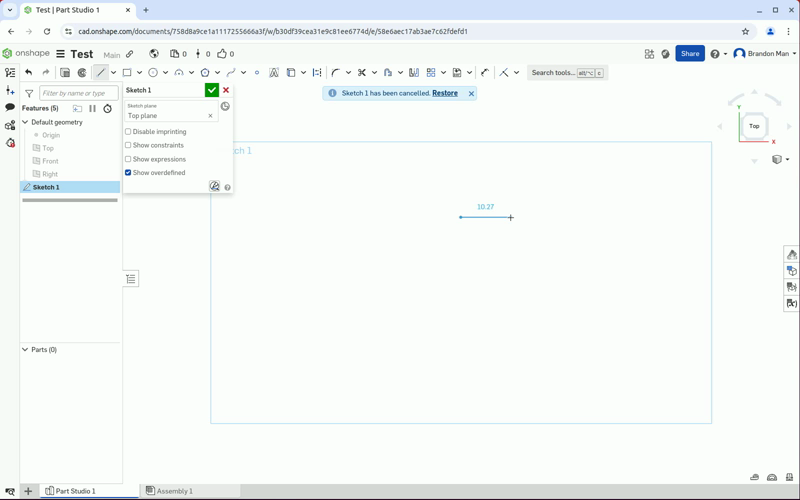
click(510, 217)
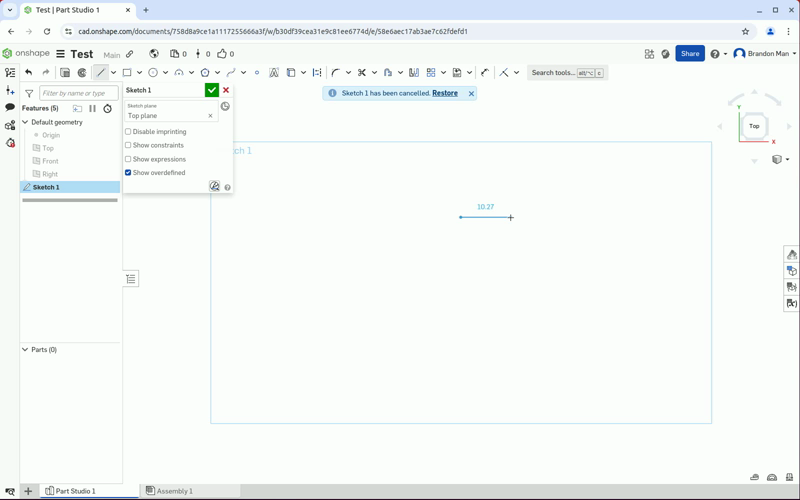
key_up(shift)
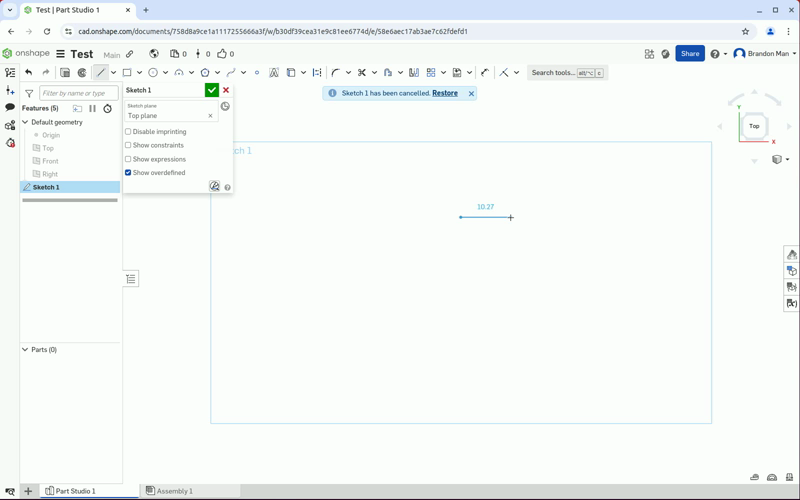
key_down(shift)
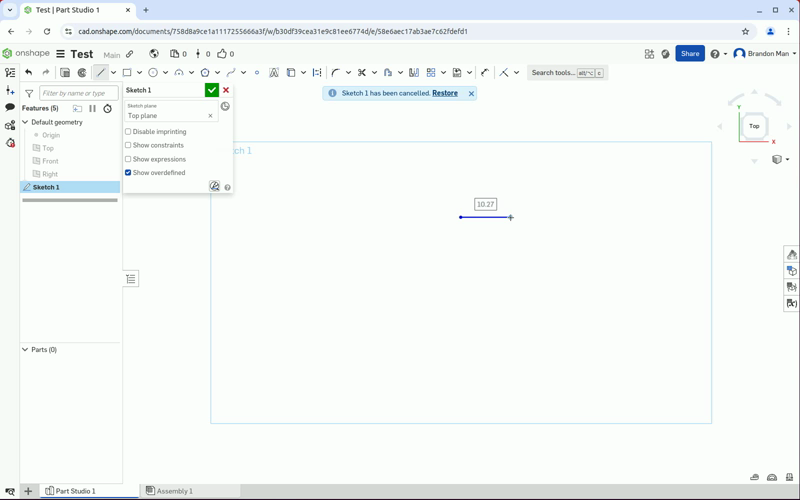
mouse_move(540, 217)
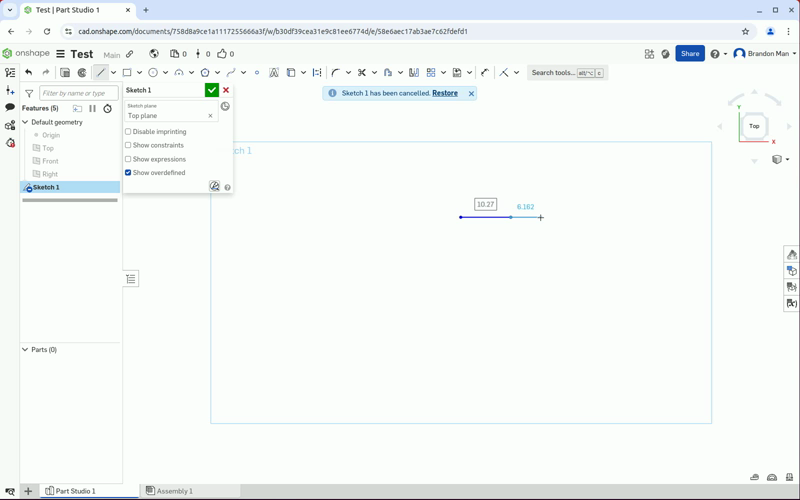
mouse_move(510, 201)
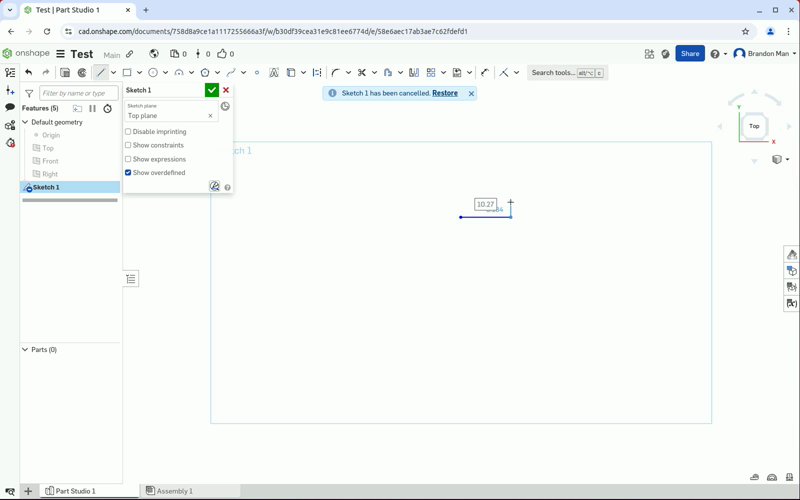
click(510, 201)
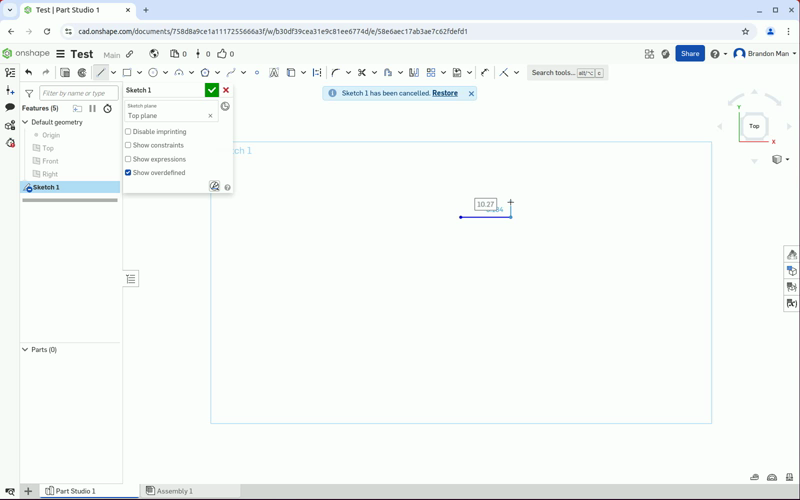
key_up(shift)
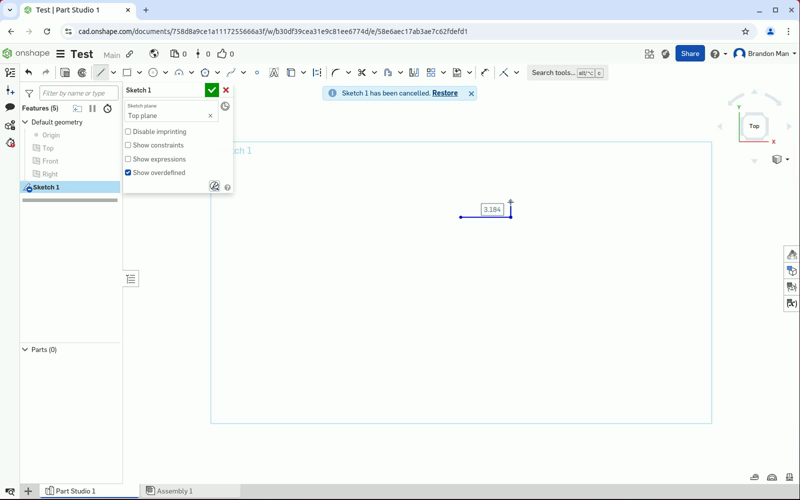
key_down(shift)
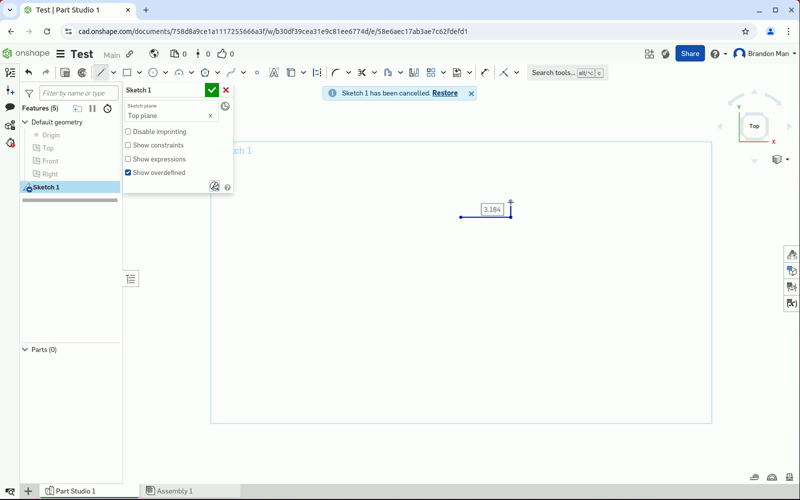
mouse_move(540, 201)
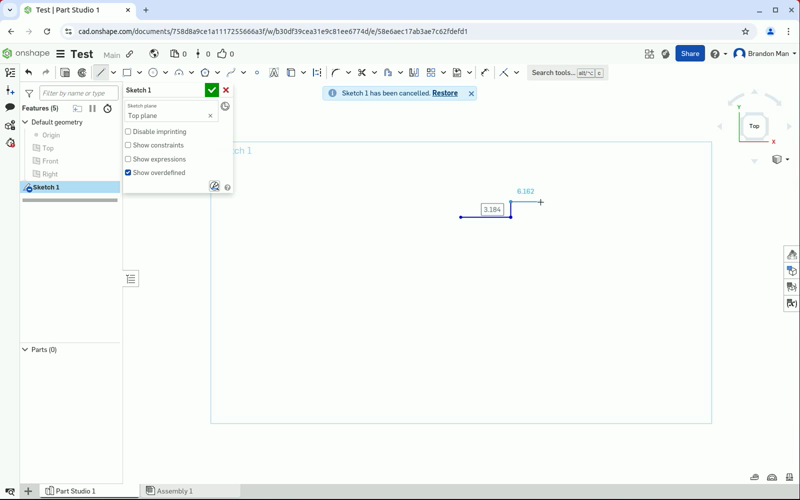
mouse_move(460, 201)
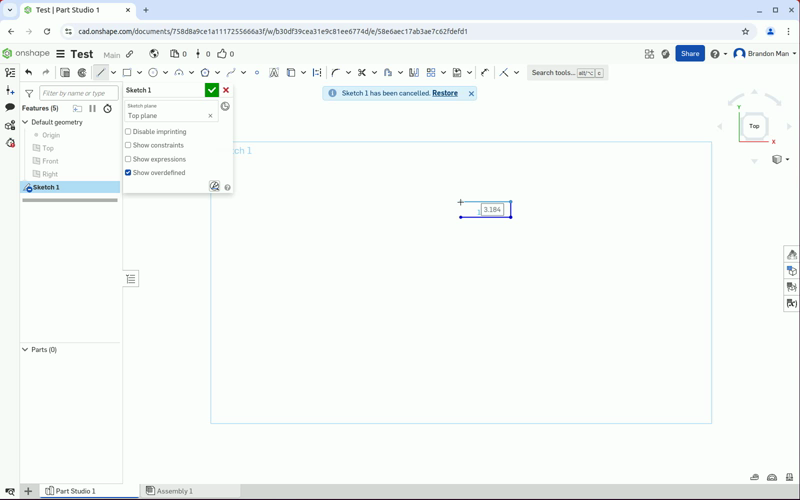
click(460, 201)
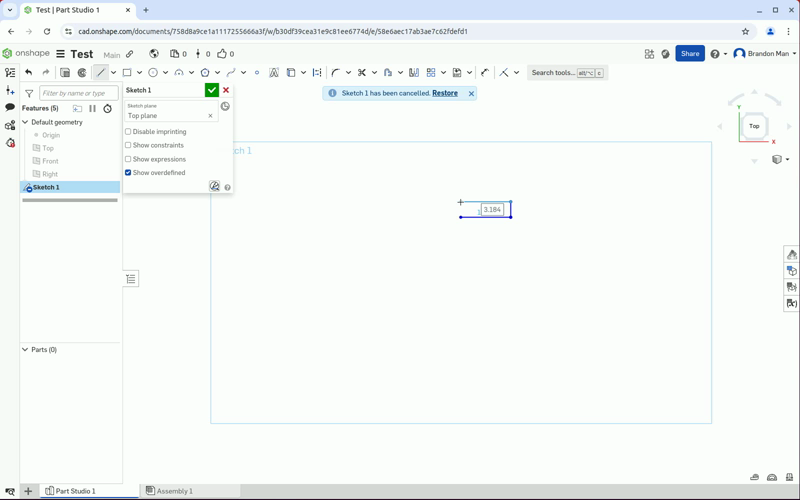
key_up(shift)
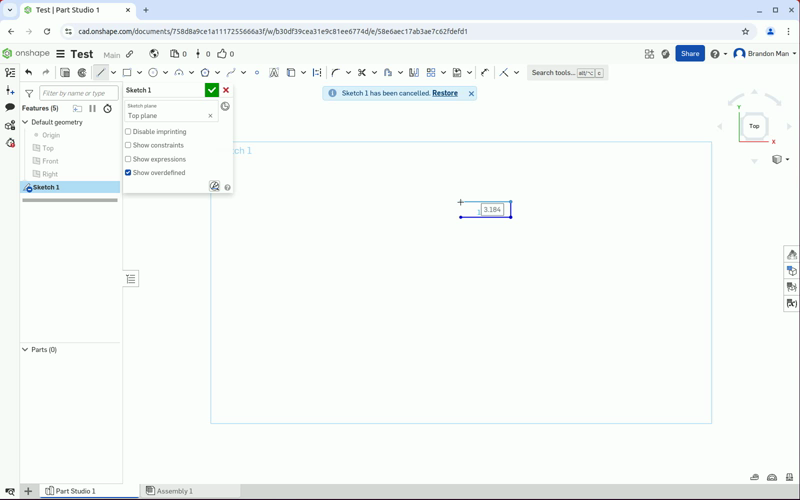
mouse_move(490, 201)
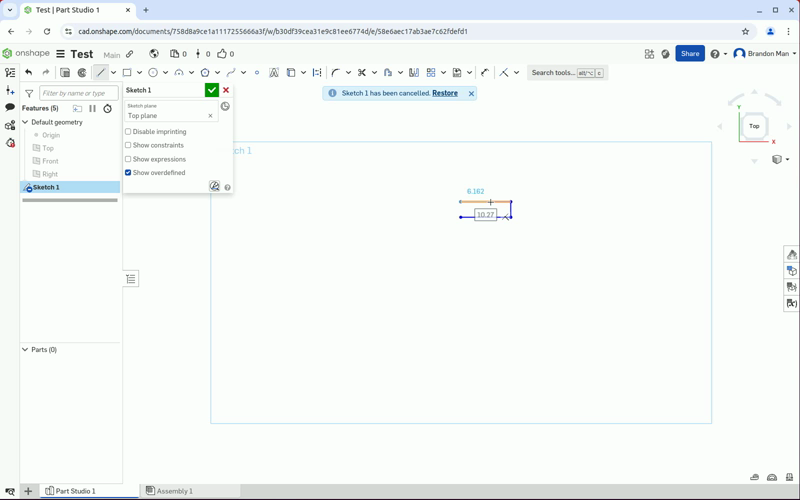
key_down(shift)
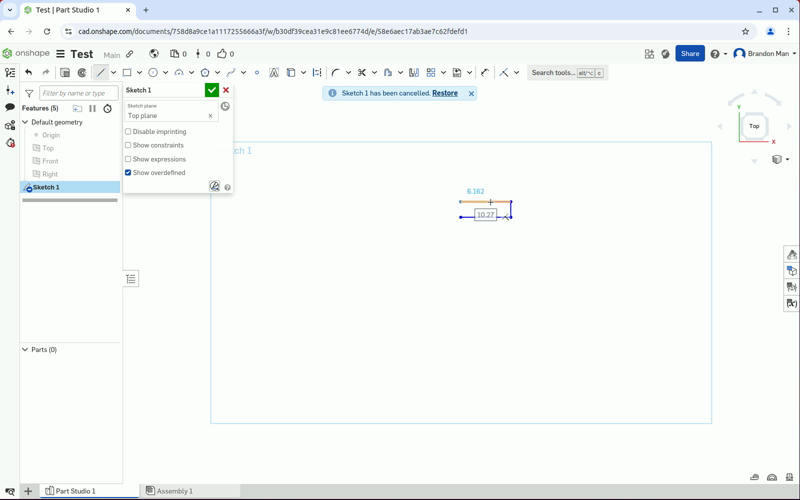
mouse_move(460, 217)
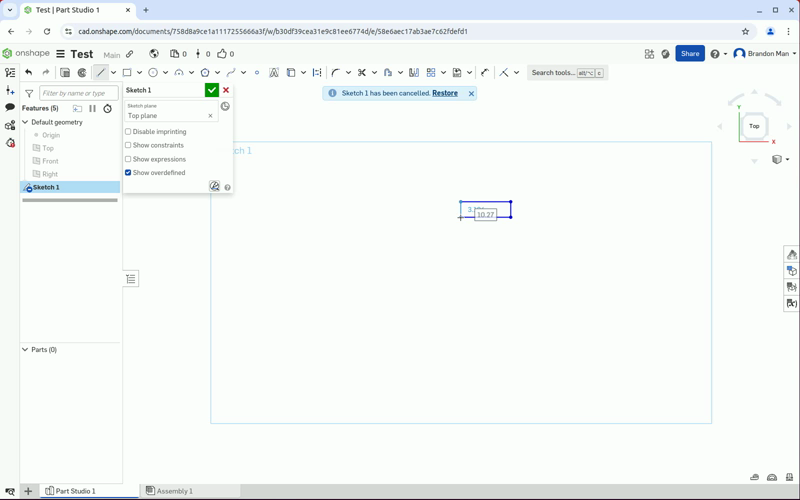
key_up(shift)
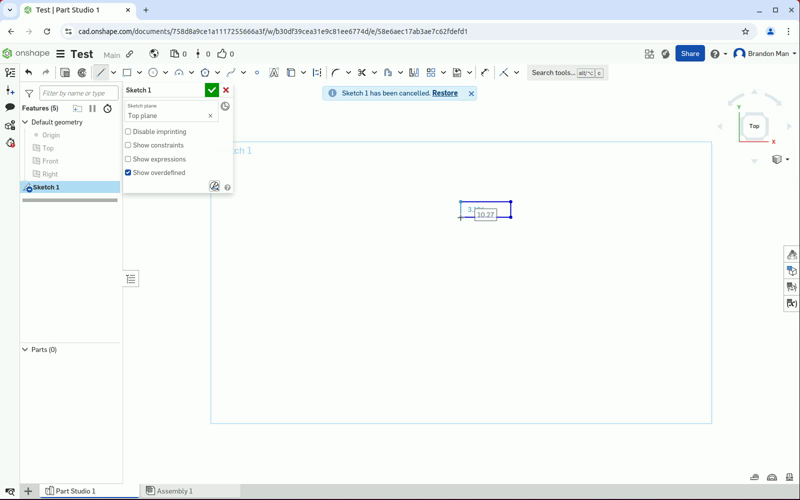
click(460, 217)
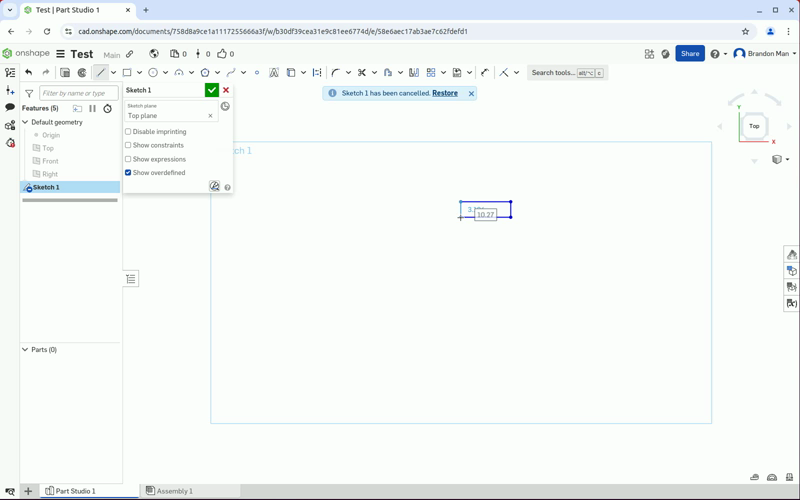
key(esc)
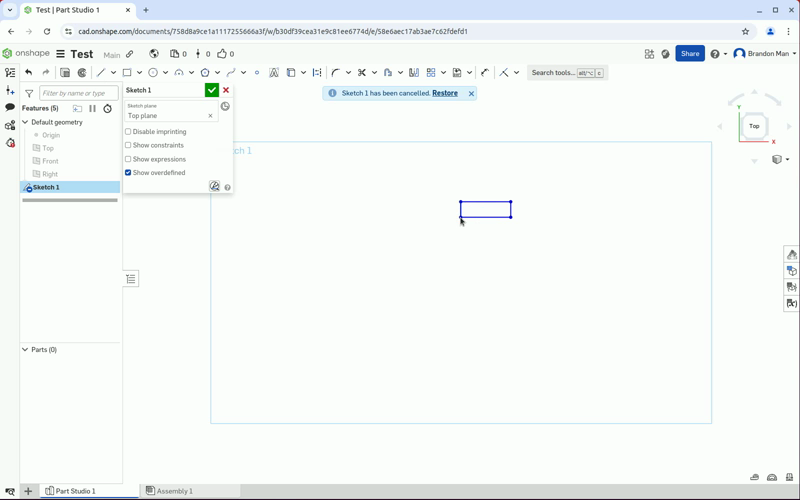
mouse_move(508, 203)
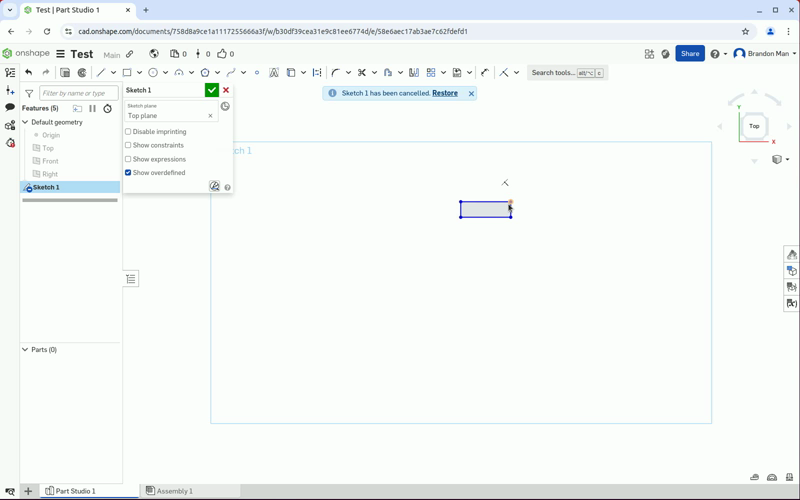
scroll(6)
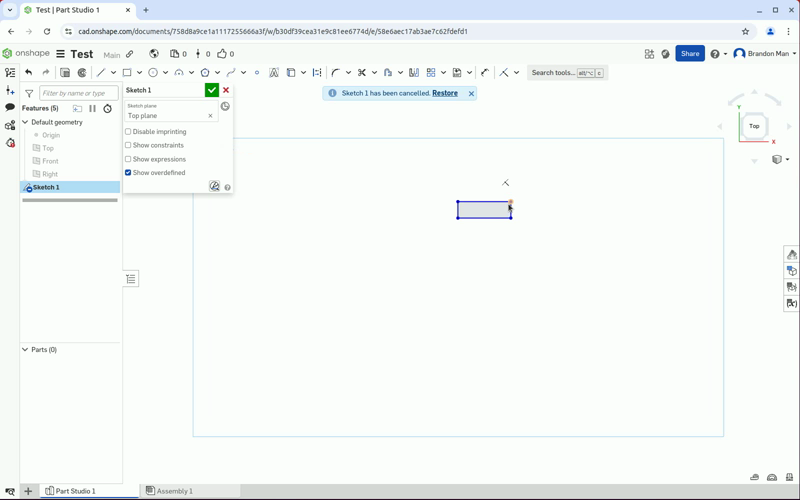
scroll(6)
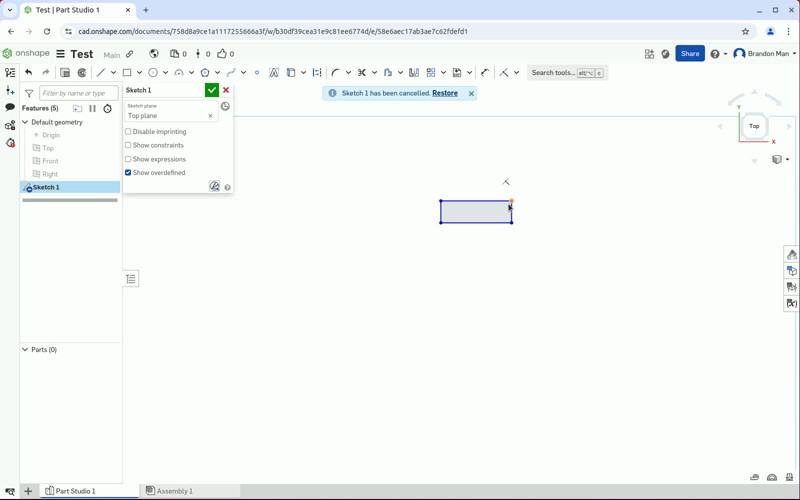
scroll(6)
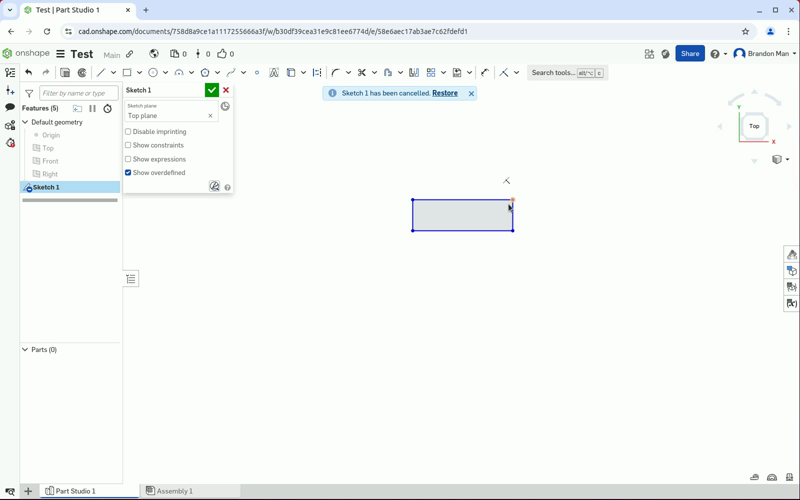
scroll(6)
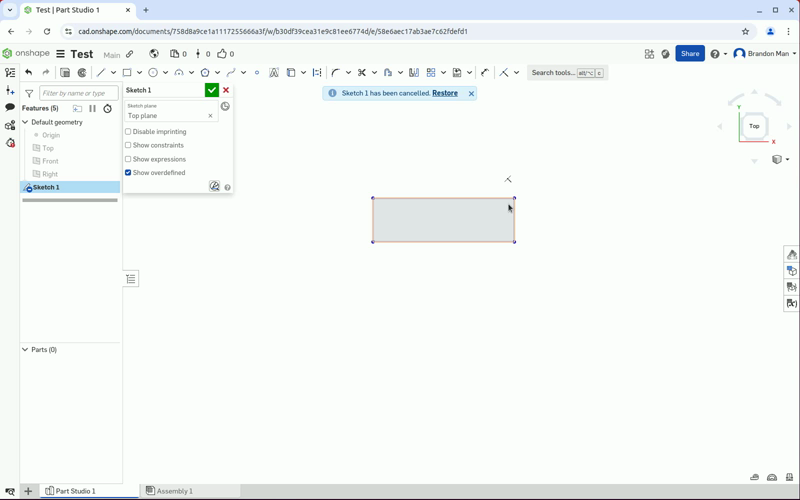
scroll(6)
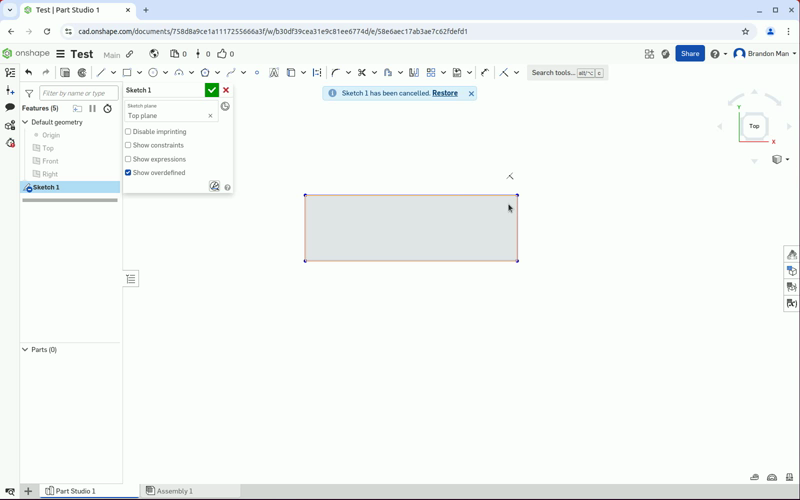
scroll(6)
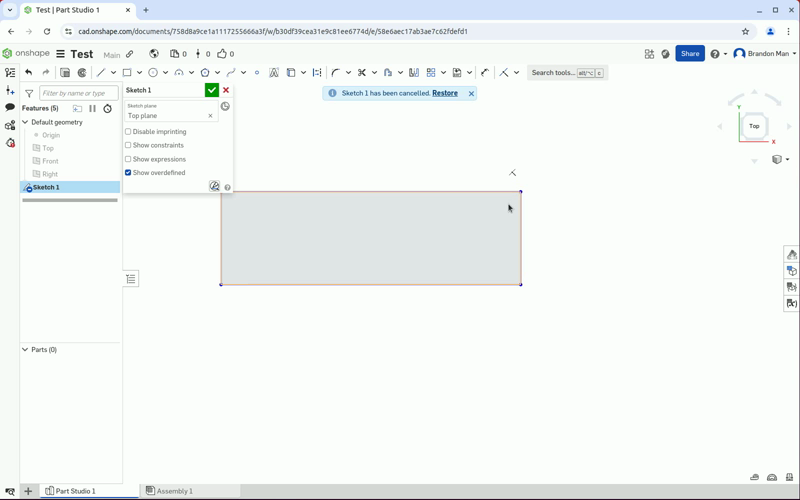
scroll(6)
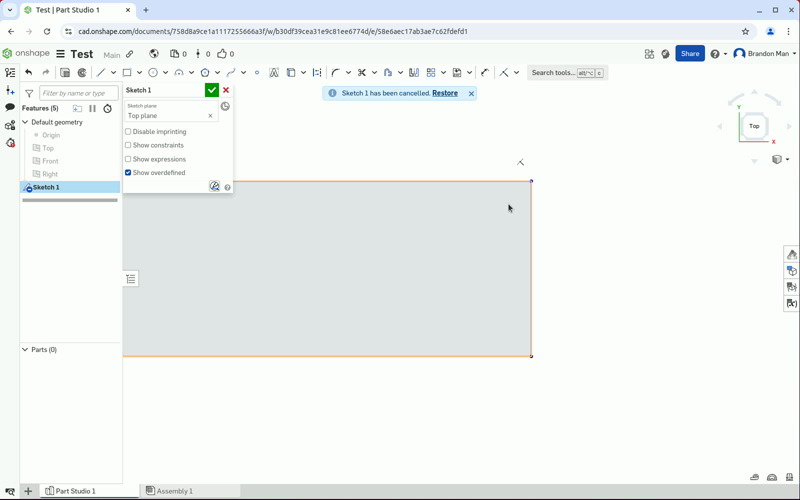
click(508, 203)
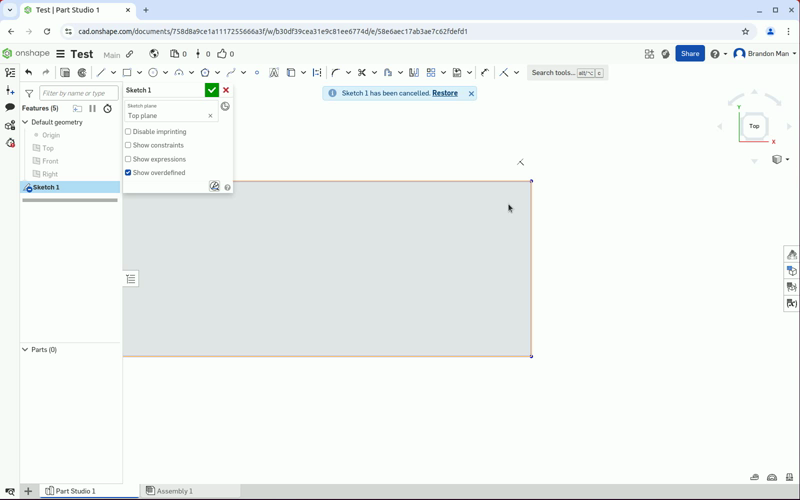
scroll(-6)
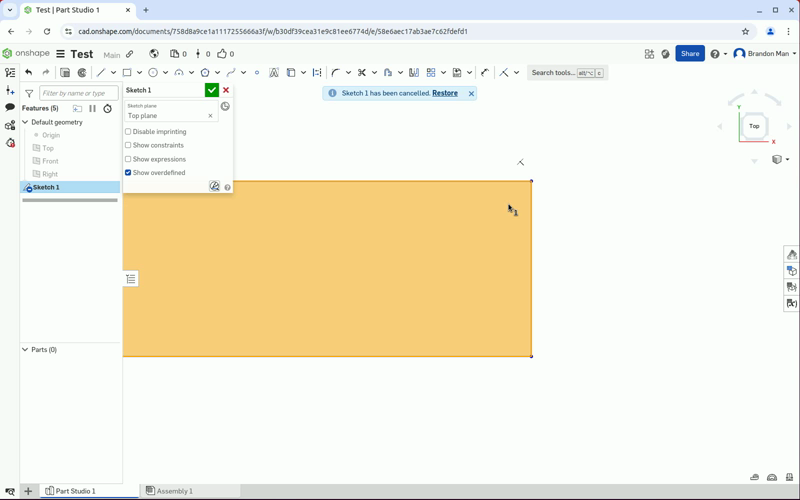
scroll(-6)
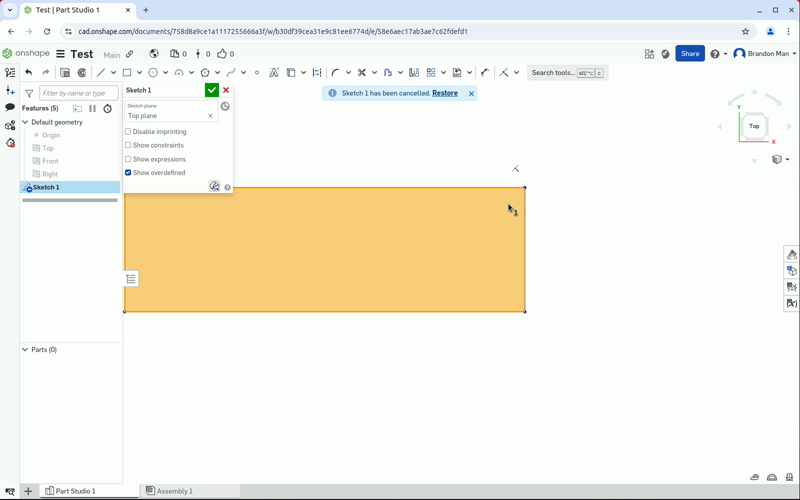
scroll(-6)
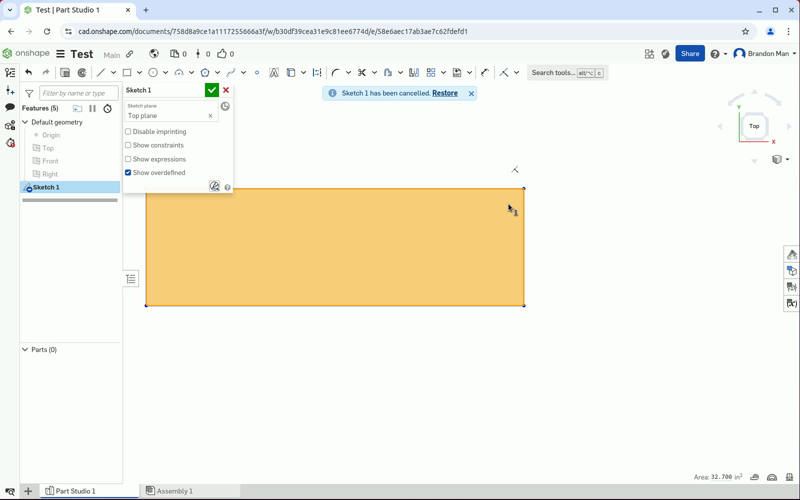
scroll(-6)
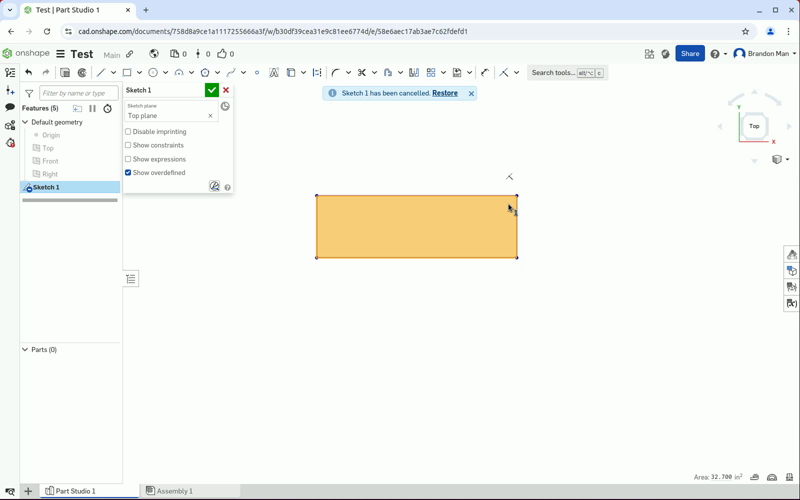
scroll(-6)
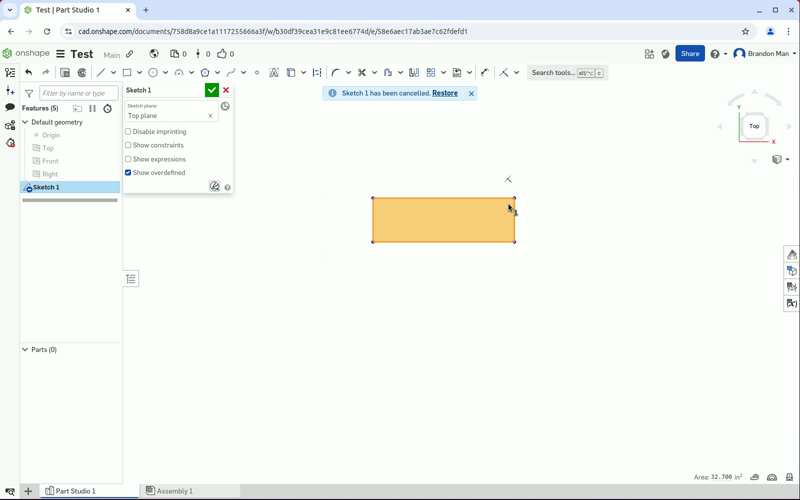
scroll(-6)
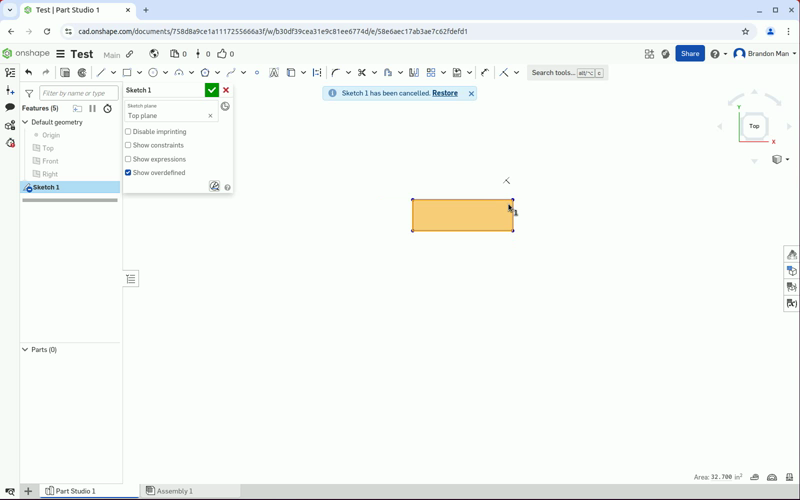
scroll(-6)
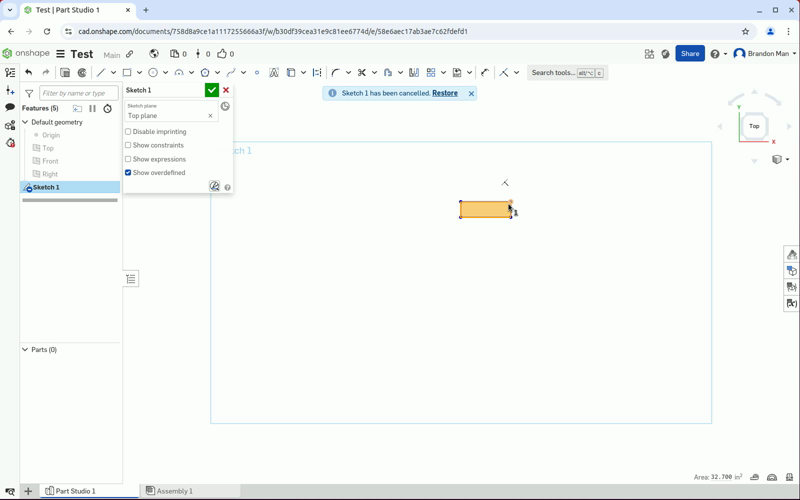
mouse_move(73, 352)
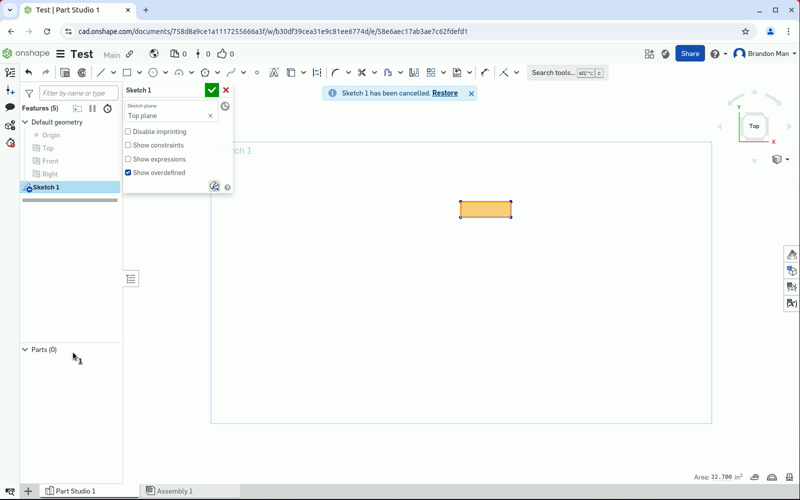
key(shift+y)
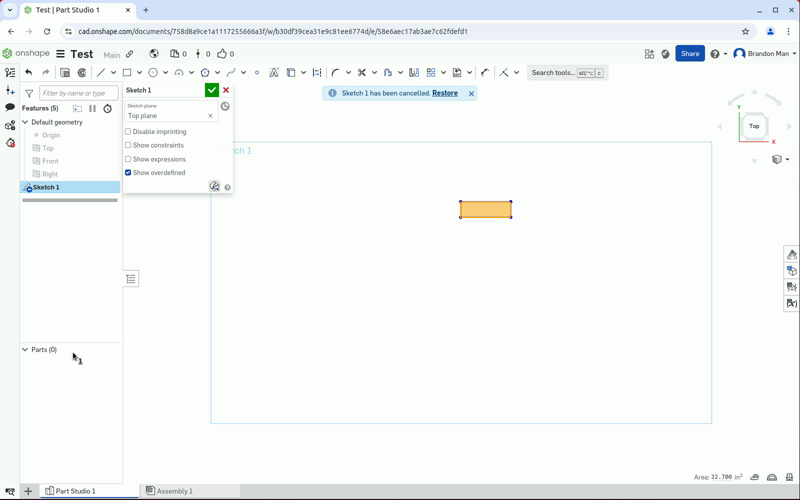
key(shift+e)
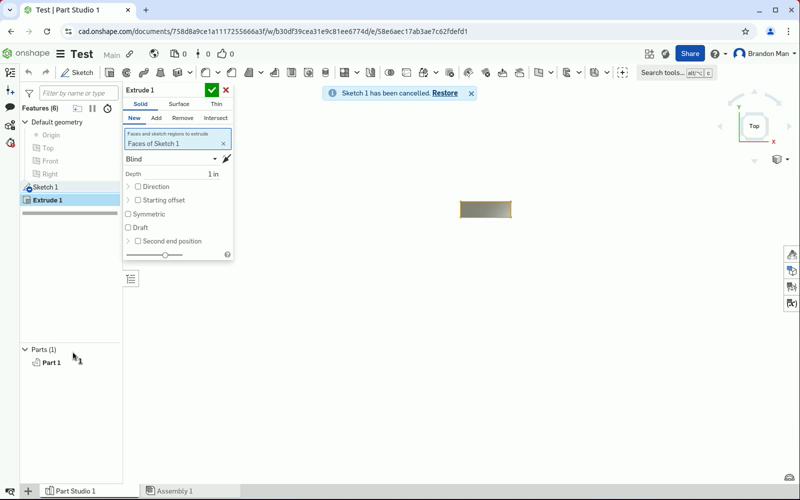
mouse_move(143, 106)
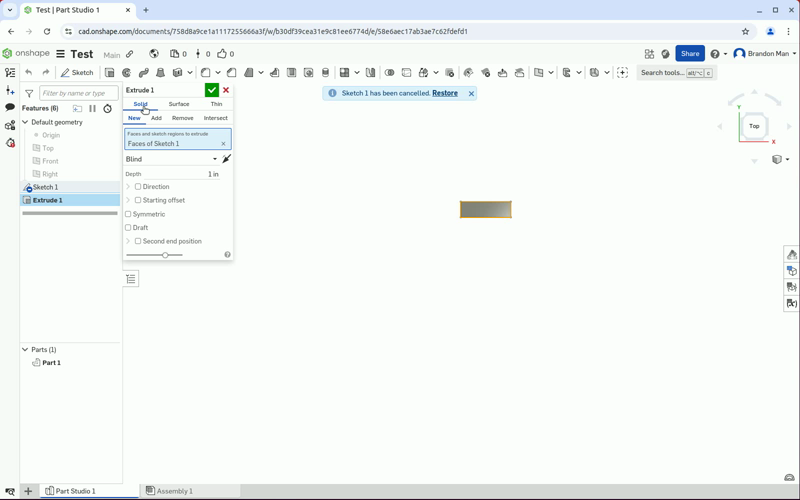
click(143, 106)
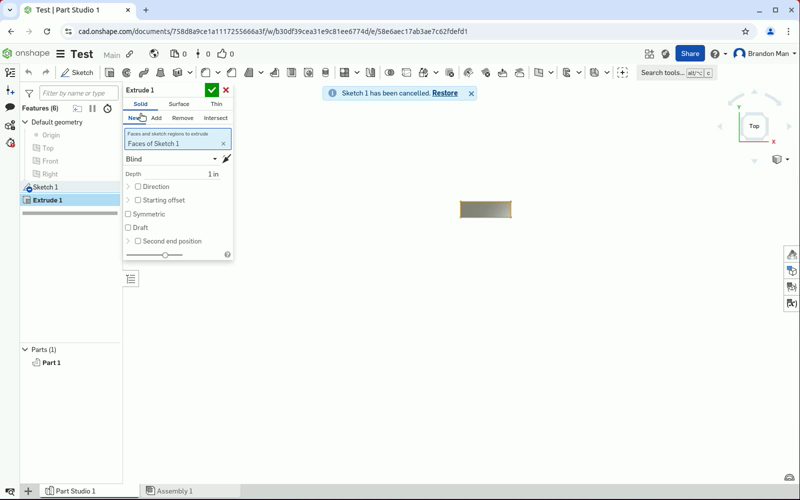
mouse_move(137, 120)
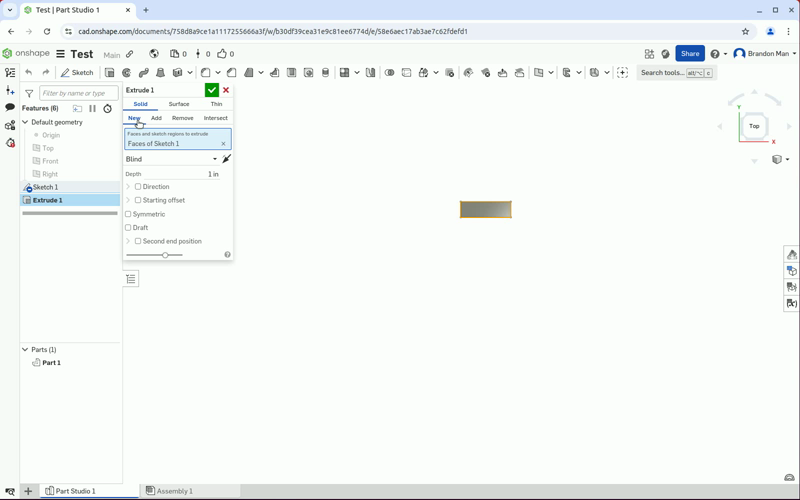
click(137, 120)
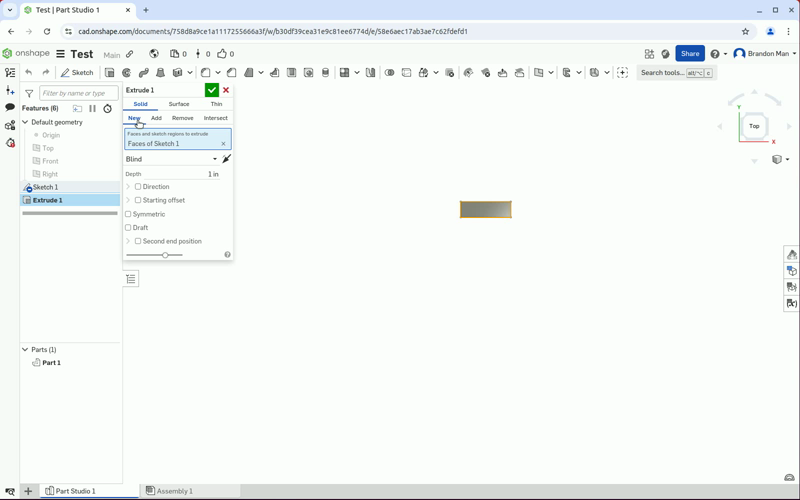
key(tab, 4)
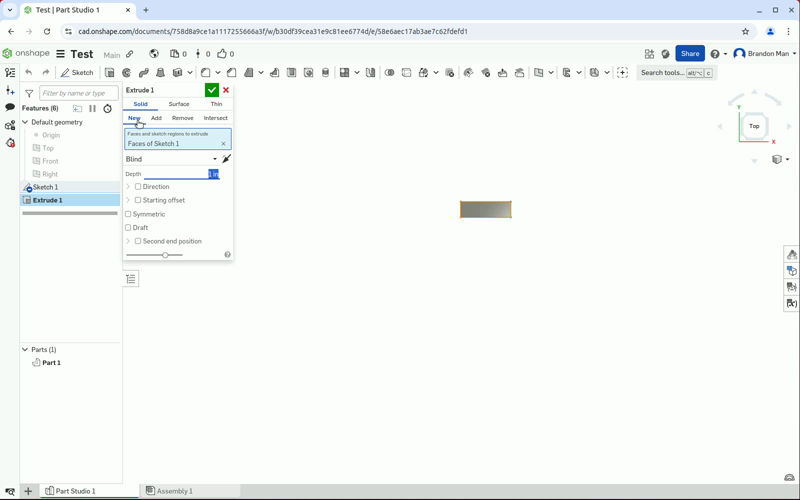
text(16.128)
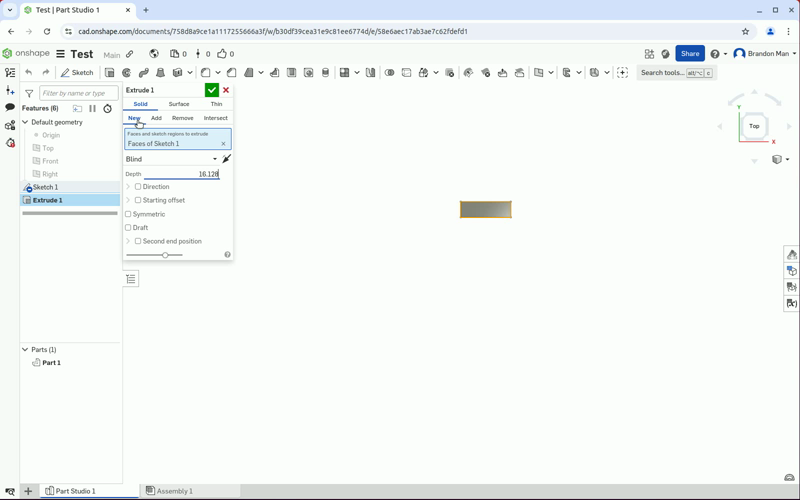
key(enter)
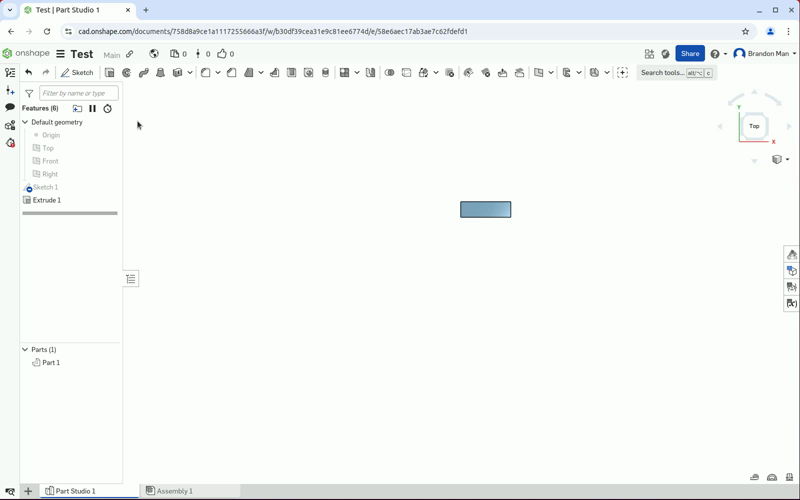
key(shift+h)
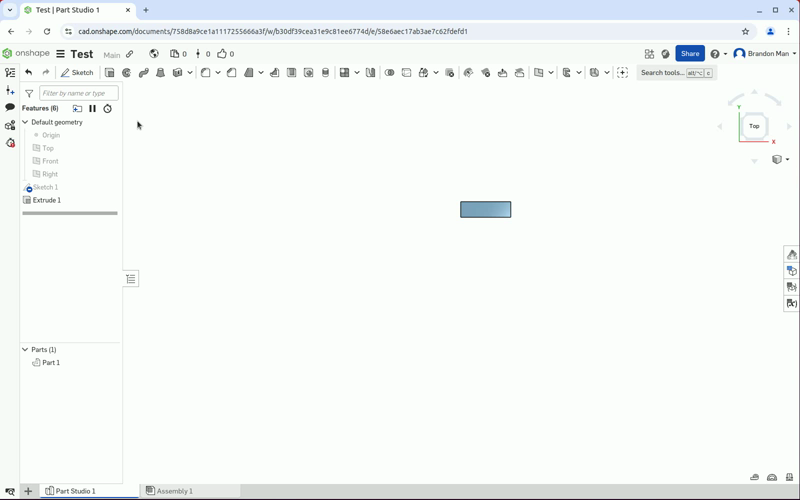
key(shift+h)
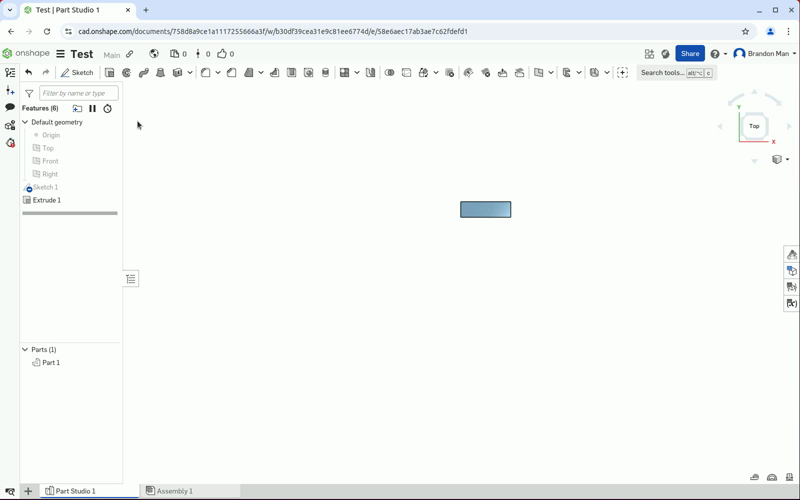
mouse_move(73, 189)
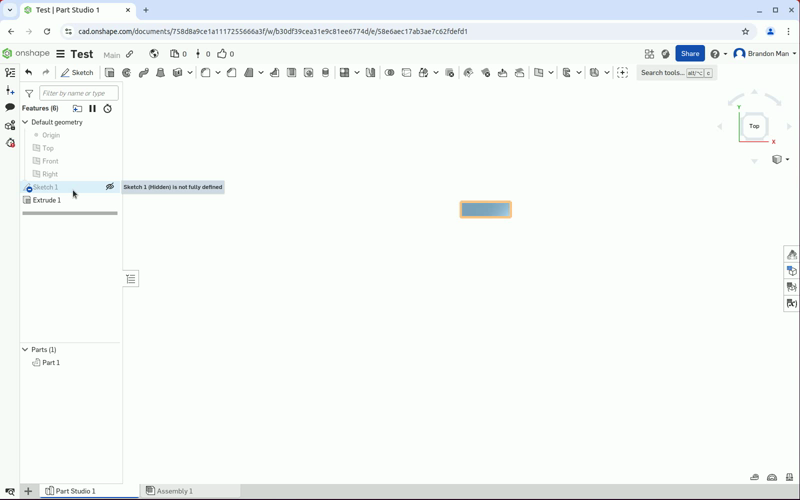
click(73, 189)
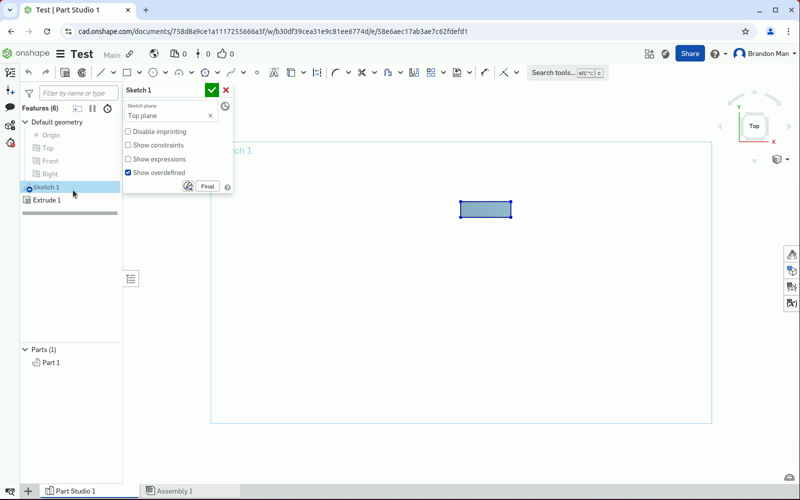
mouse_move(229, 92)
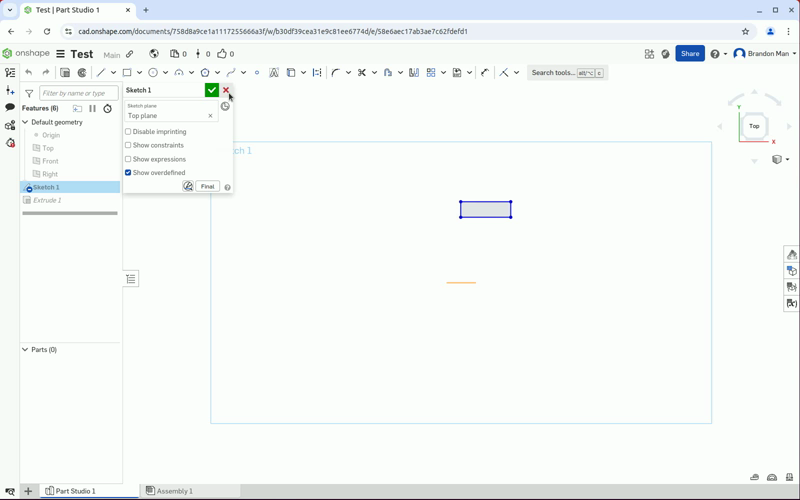
click(229, 92)
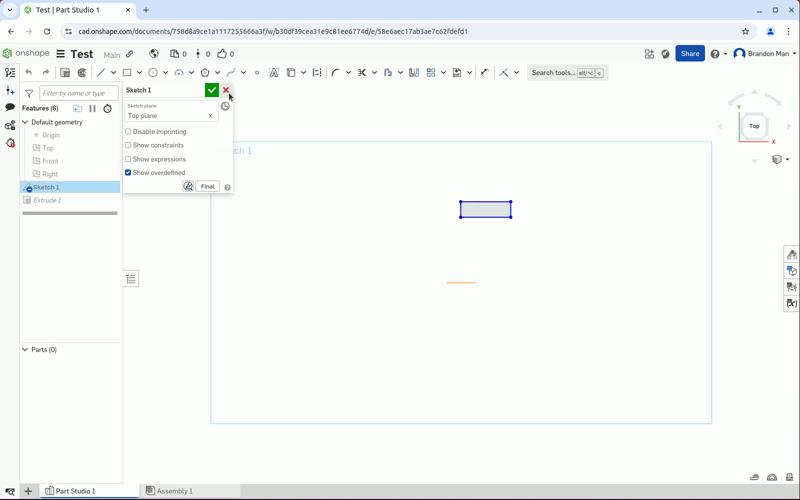
key(shift+s)
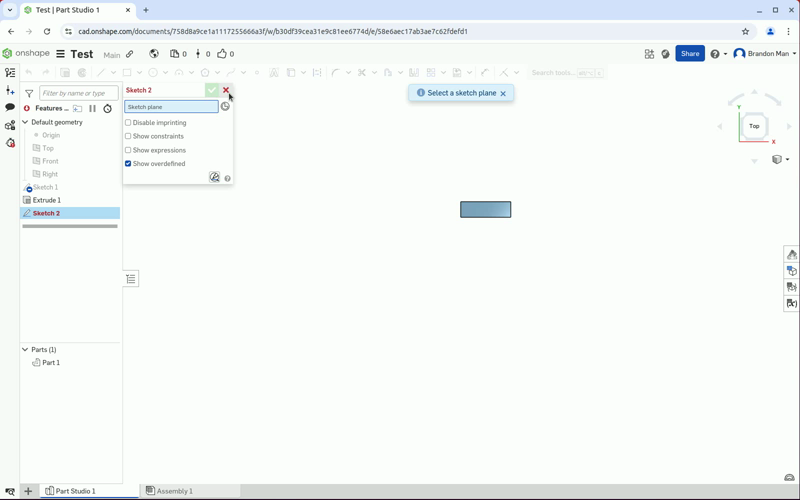
mouse_move(73, 150)
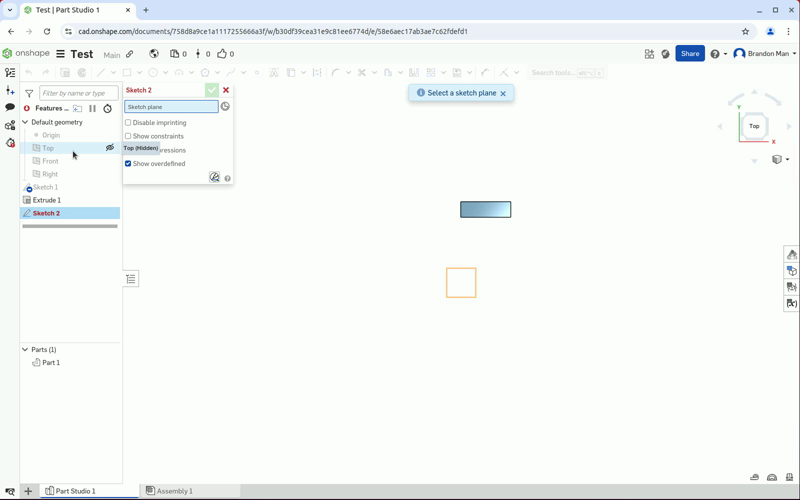
click(73, 150)
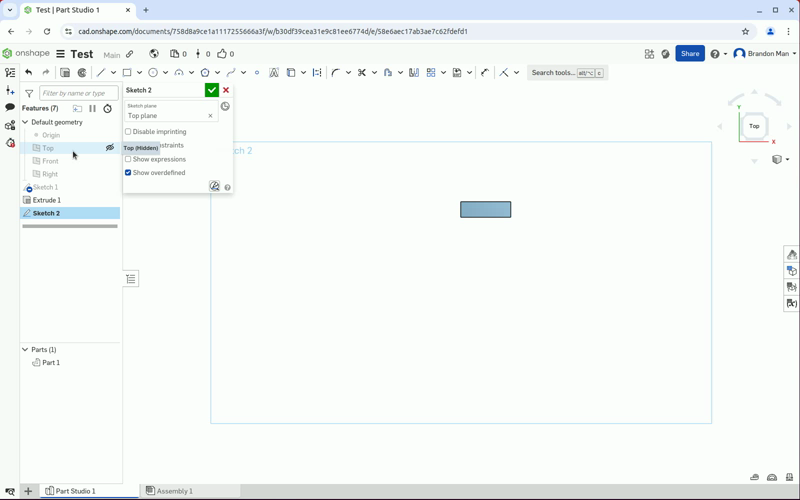
mouse_move(73, 352)
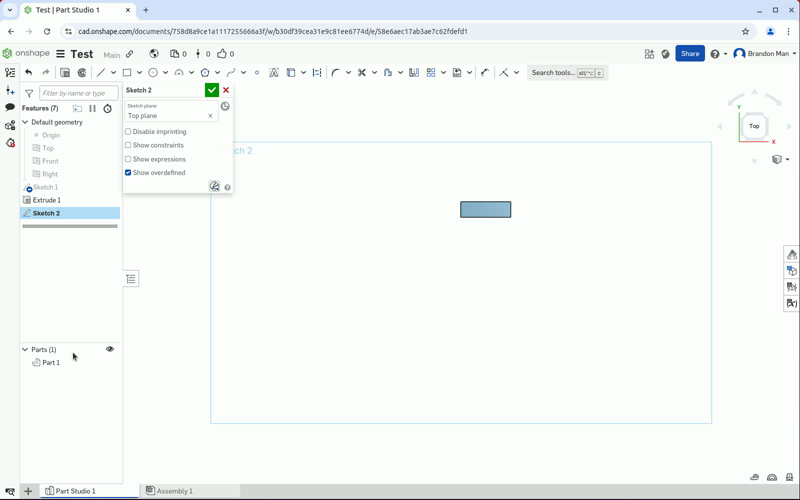
key(y)
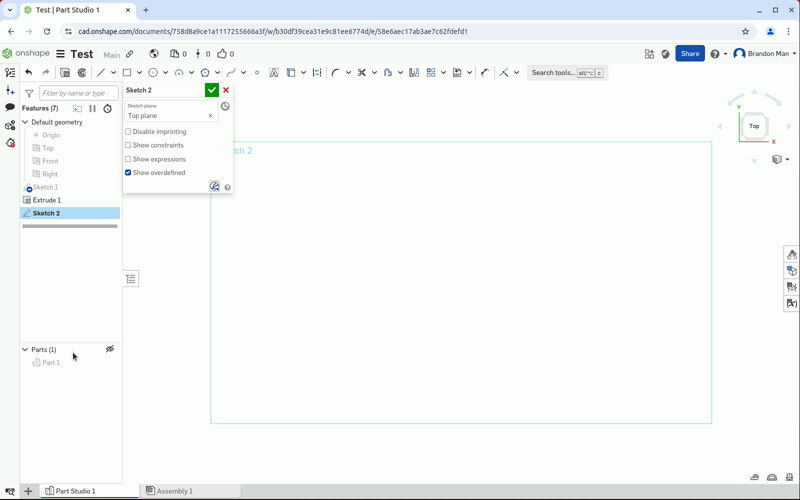
key(l)
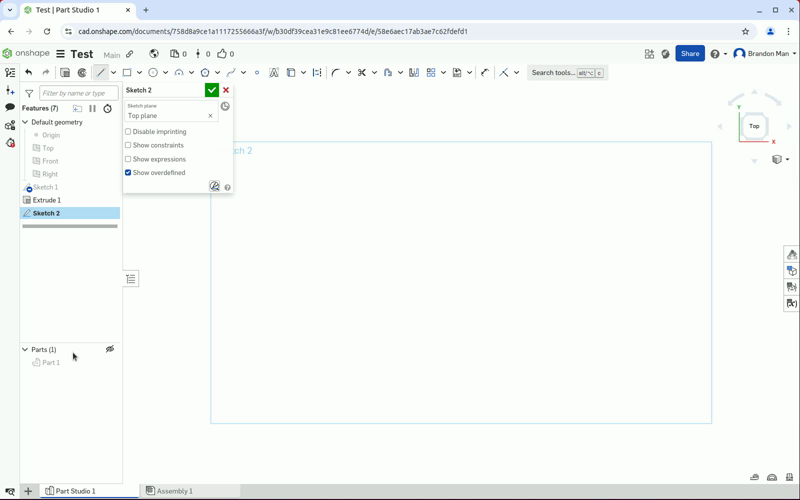
key_down(shift)
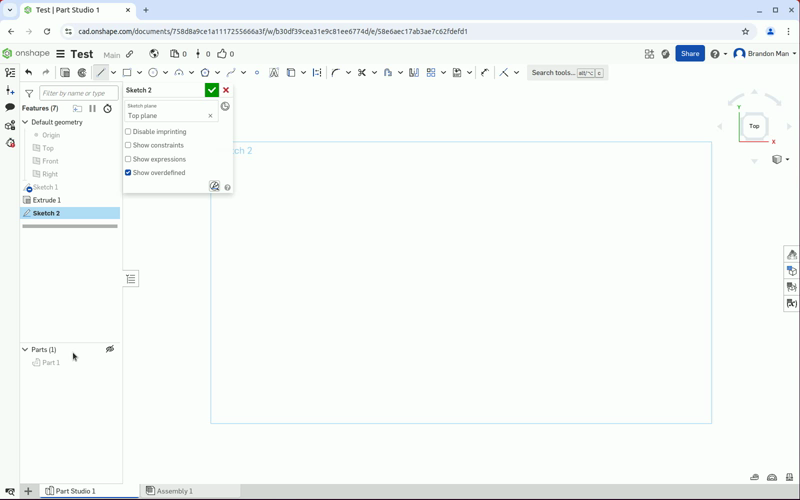
mouse_move(432, 250)
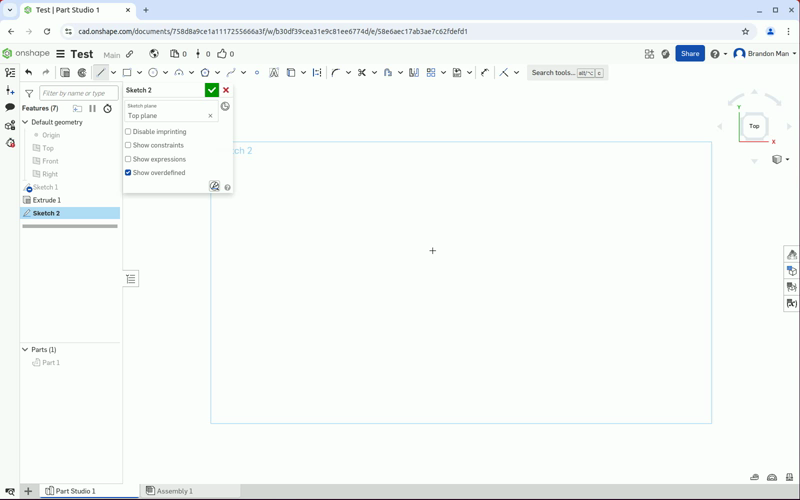
click(432, 250)
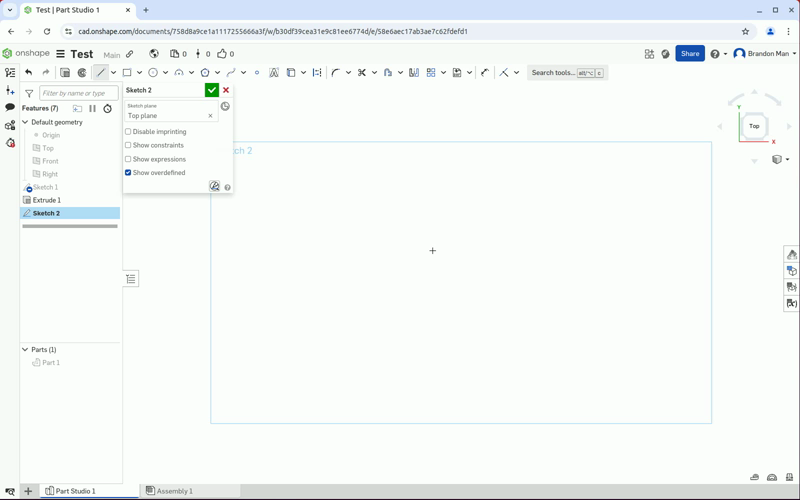
key_up(shift)
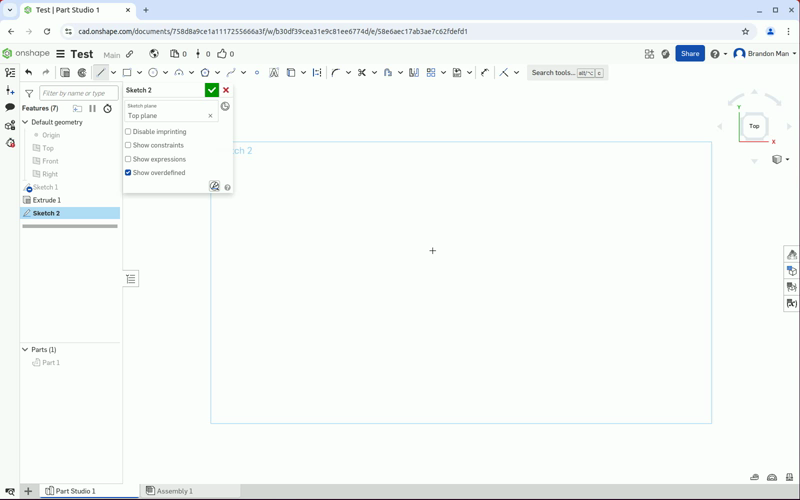
key_down(shift)
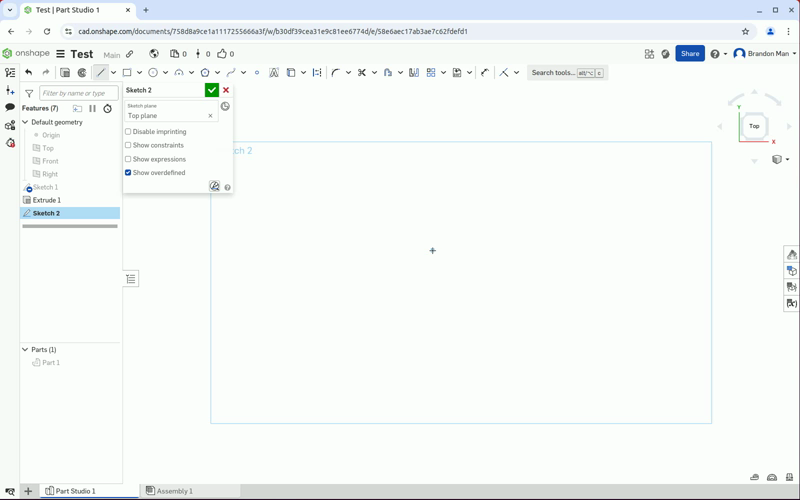
mouse_move(462, 250)
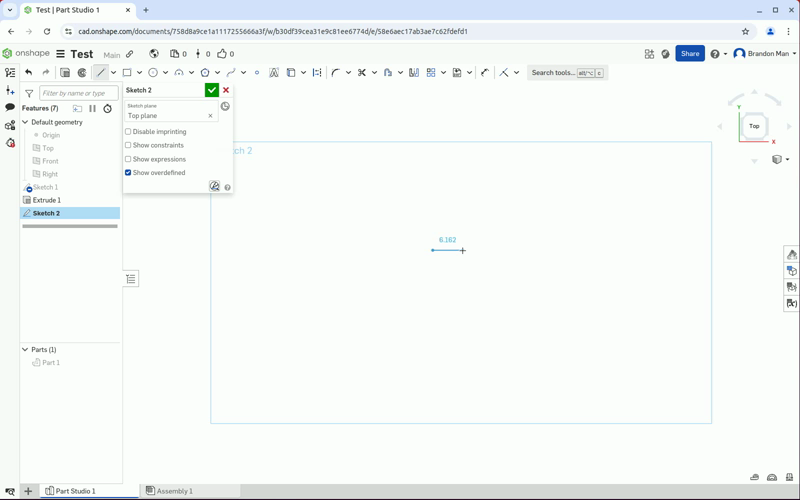
mouse_move(461, 250)
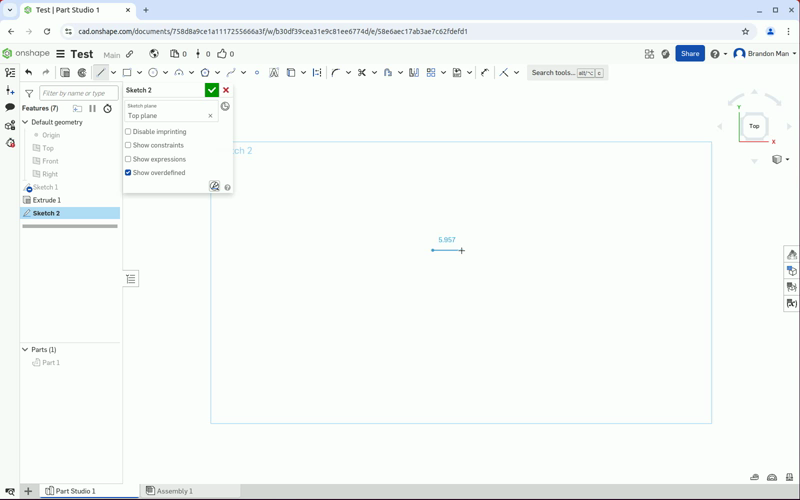
click(461, 250)
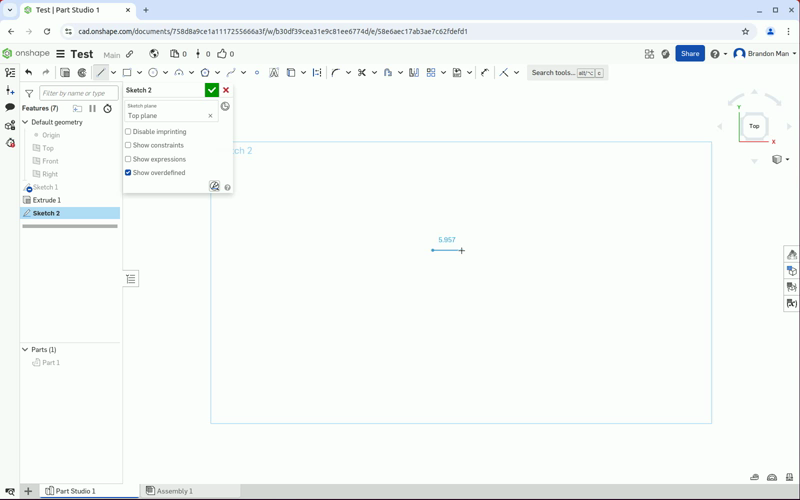
key_up(shift)
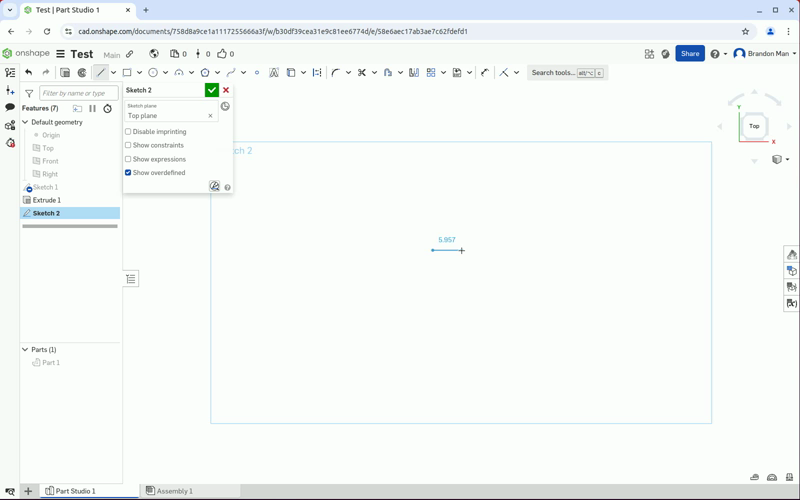
key_down(shift)
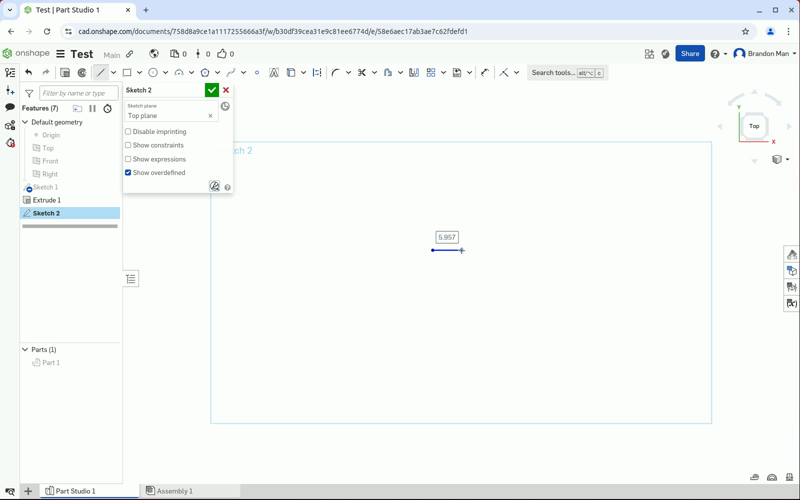
mouse_move(491, 250)
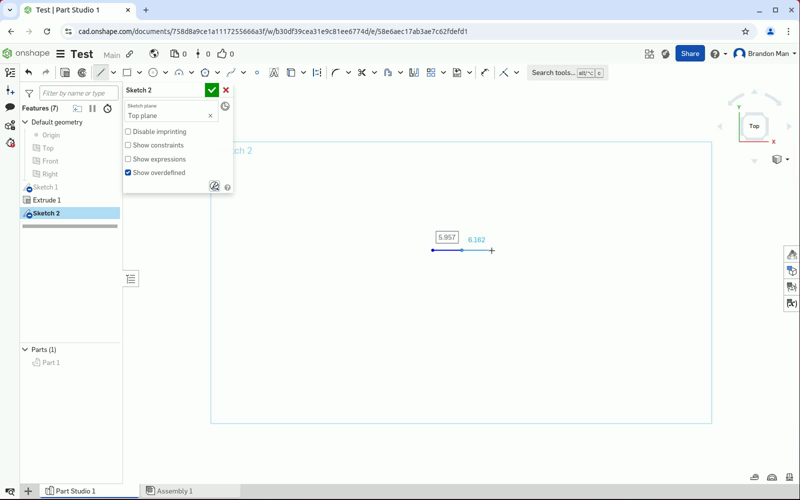
mouse_move(461, 216)
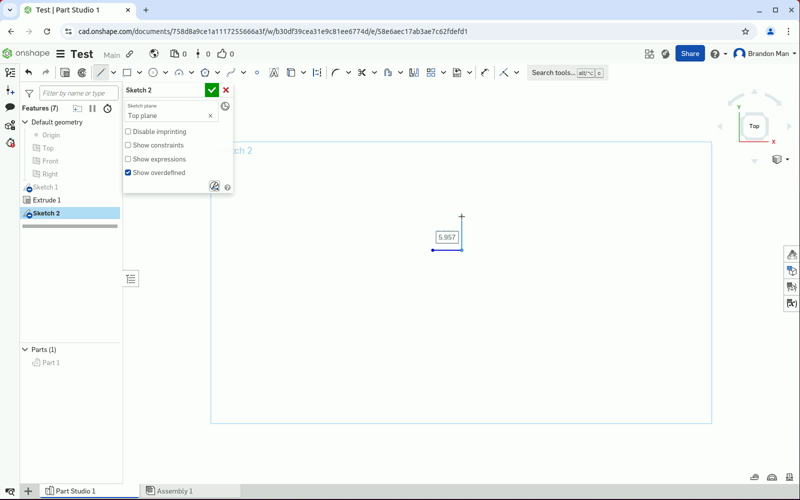
click(461, 216)
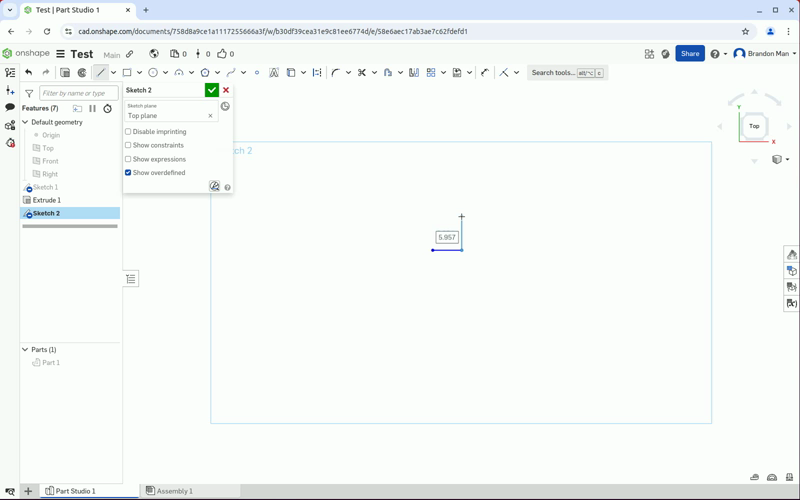
key_up(shift)
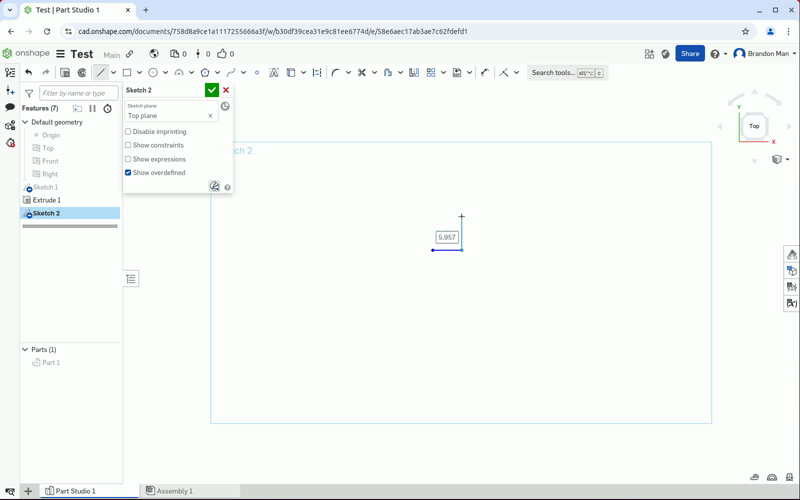
key_down(shift)
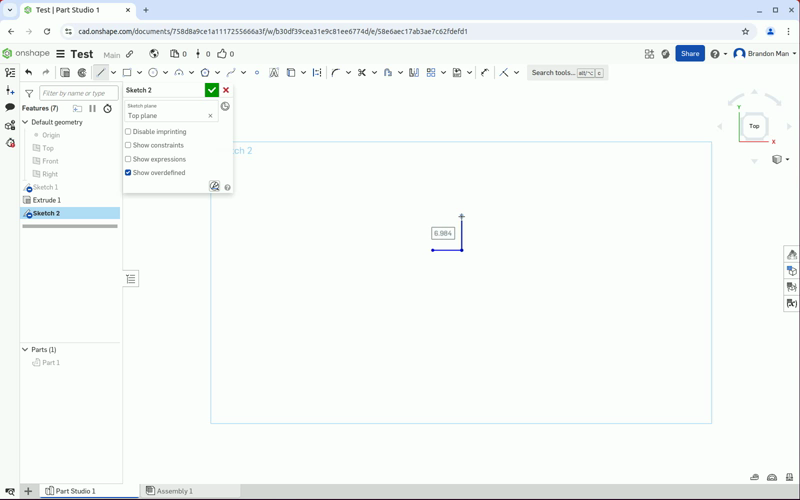
mouse_move(491, 216)
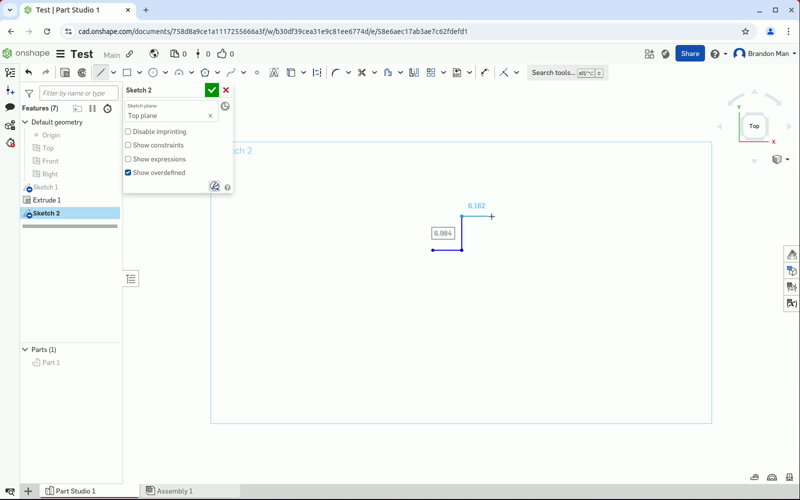
mouse_move(432, 216)
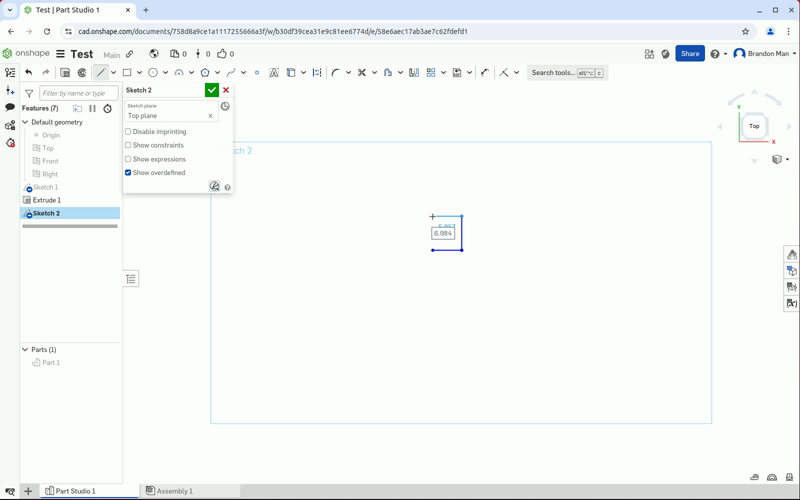
click(432, 216)
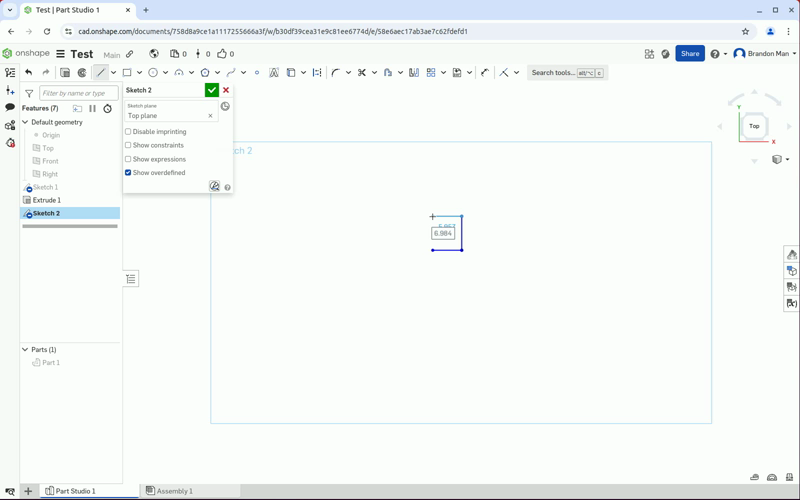
key_up(shift)
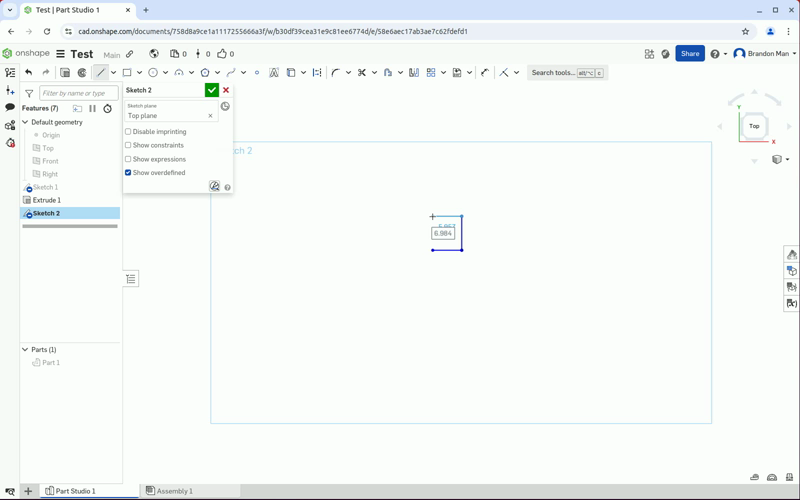
mouse_move(462, 216)
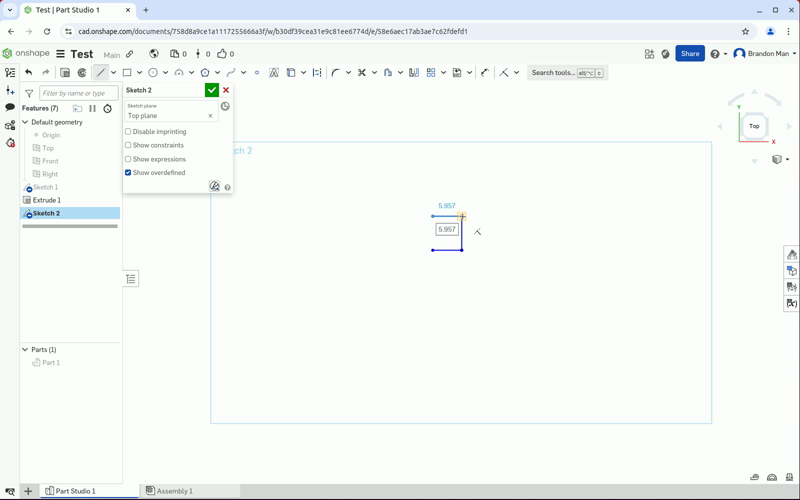
key_down(shift)
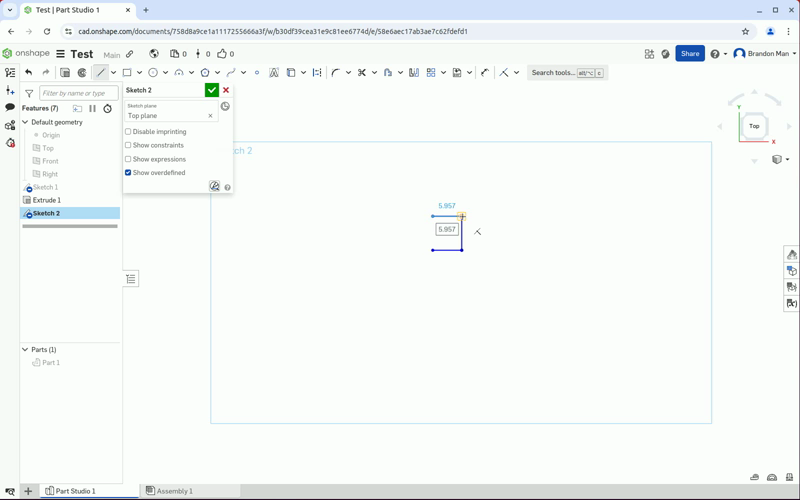
mouse_move(432, 250)
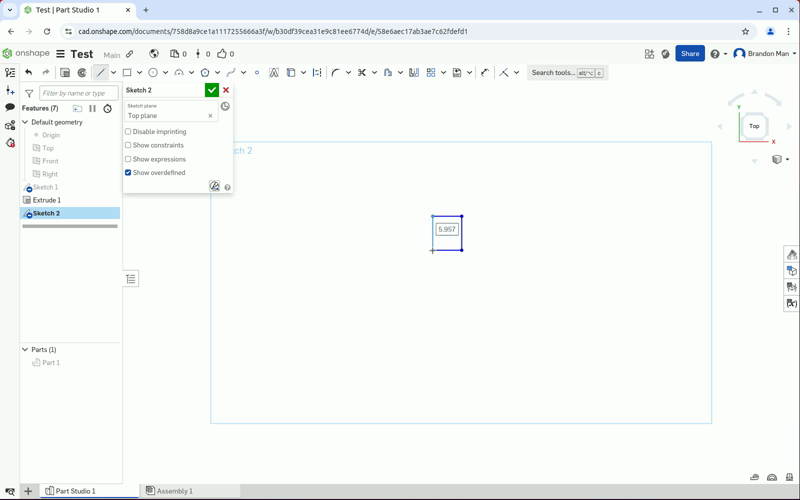
key_up(shift)
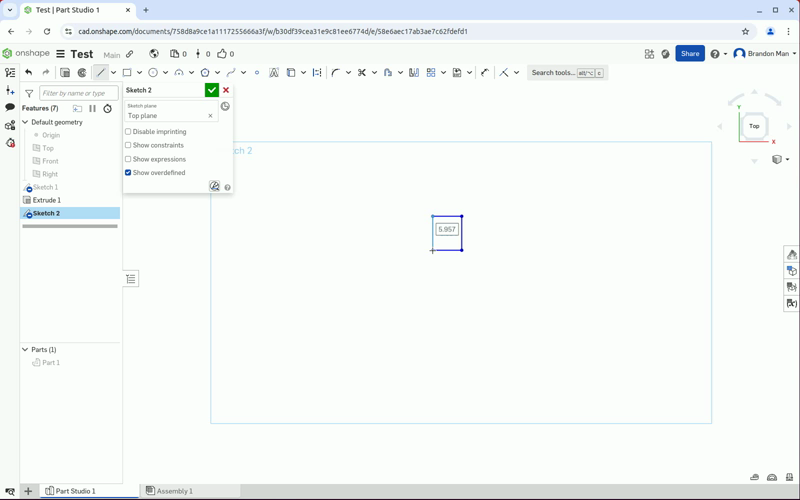
click(432, 250)
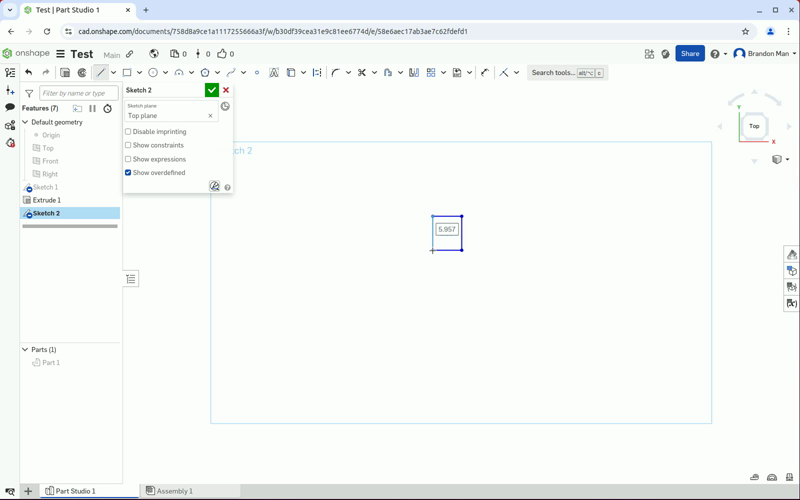
key(esc)
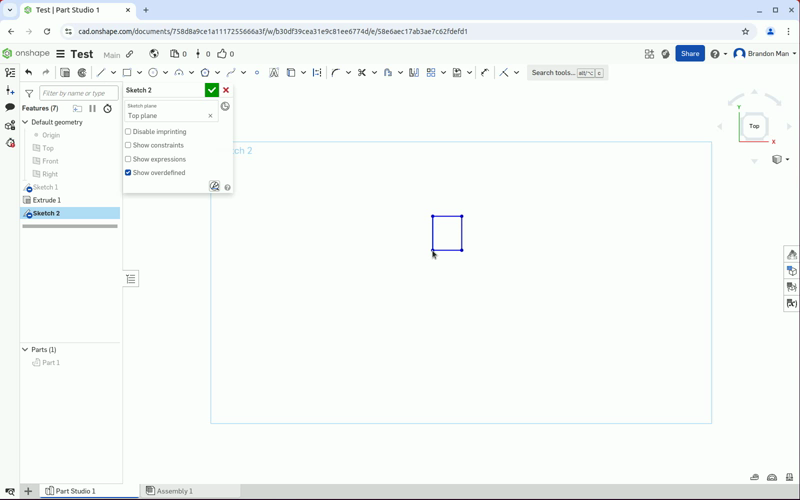
mouse_move(434, 217)
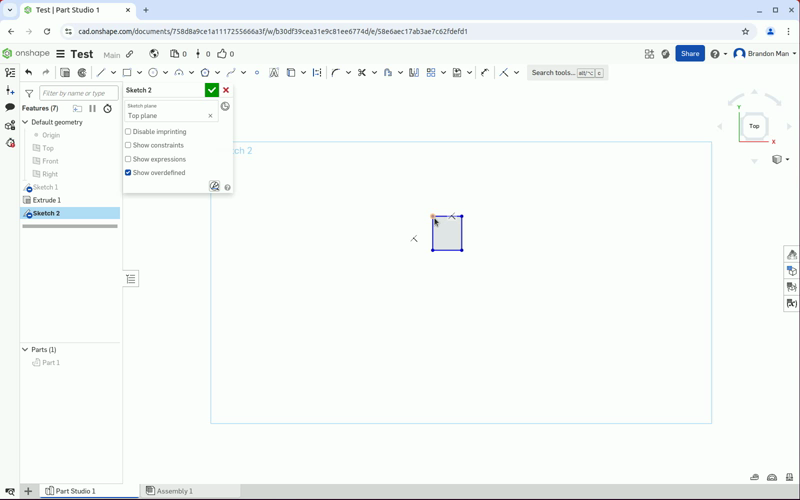
scroll(6)
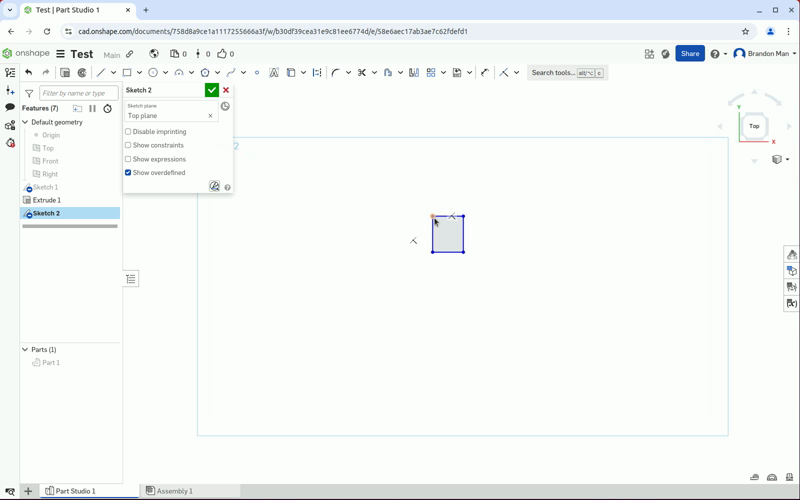
scroll(6)
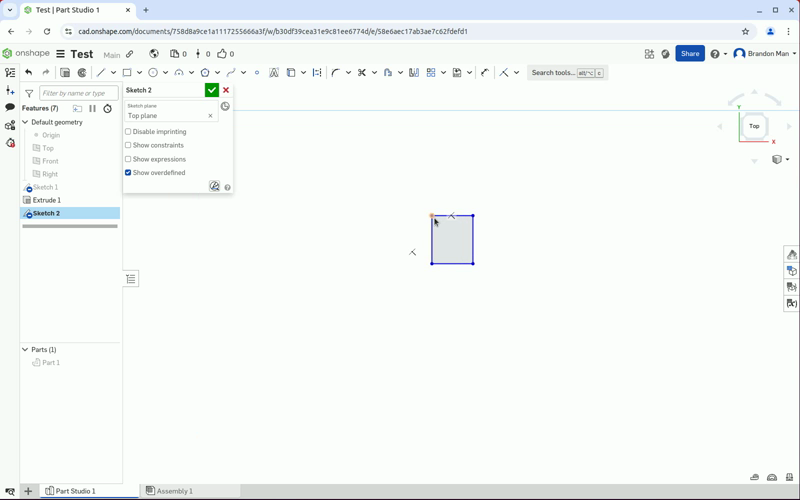
scroll(6)
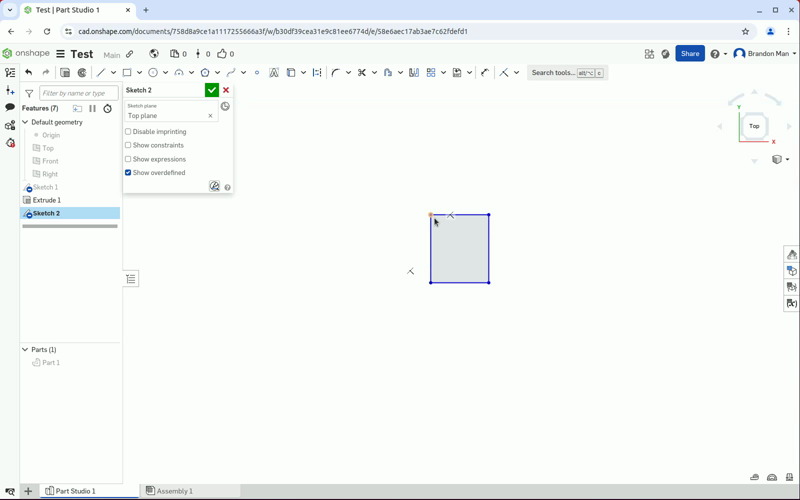
scroll(6)
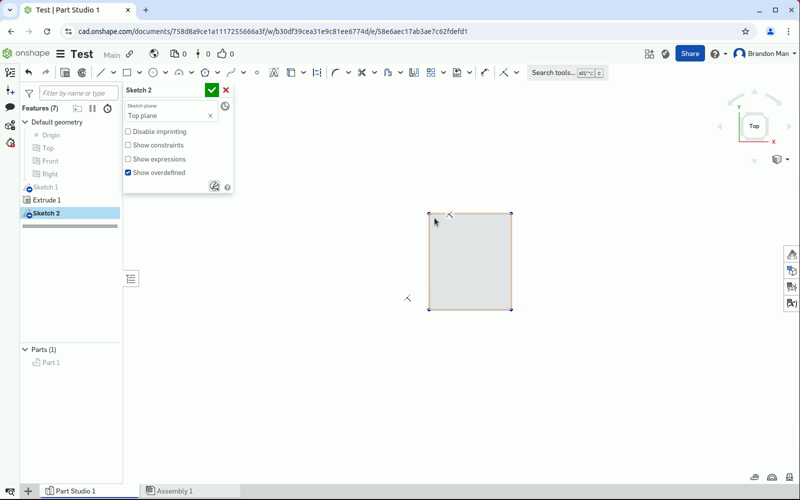
scroll(6)
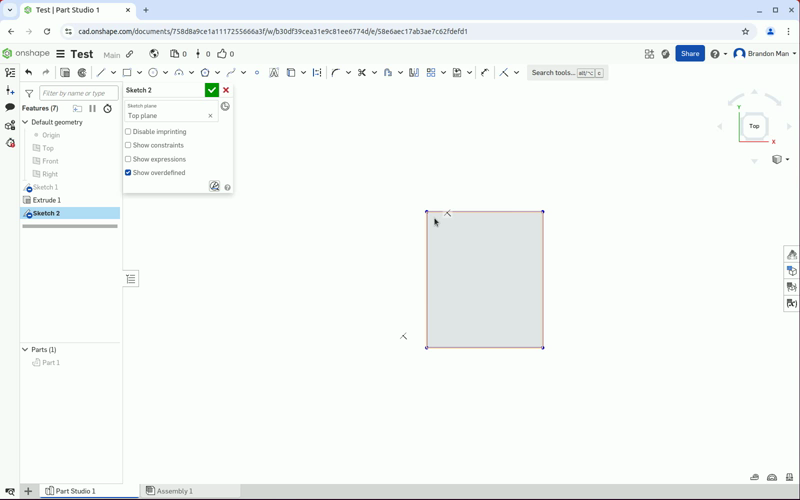
scroll(6)
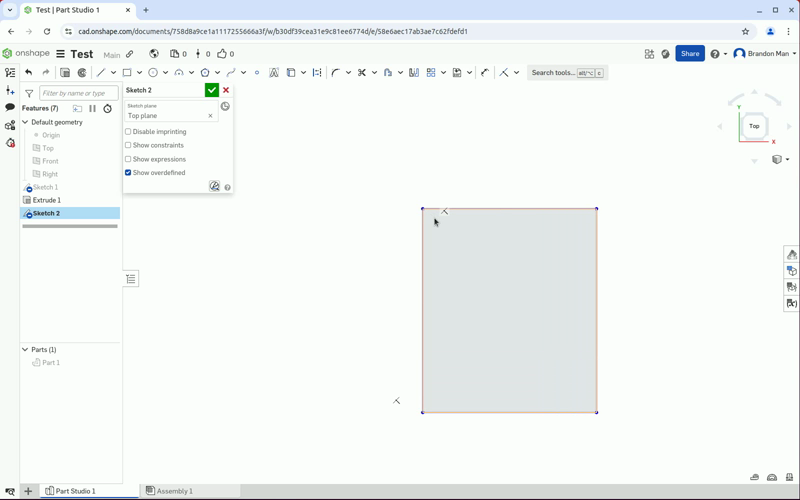
scroll(6)
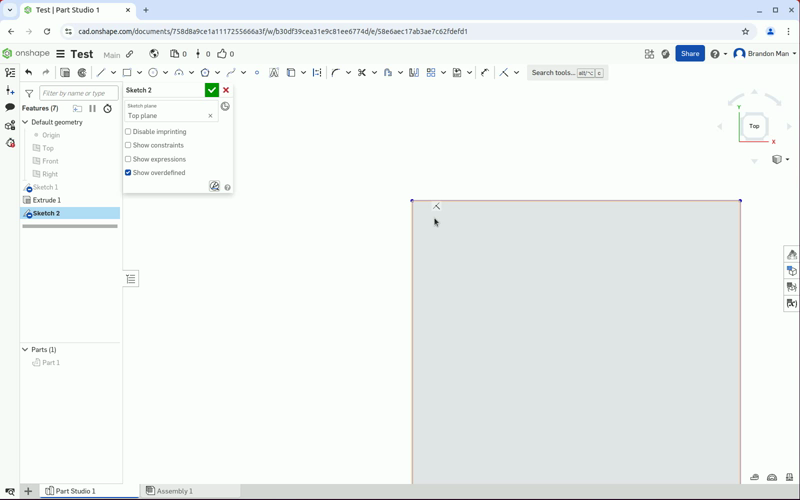
click(434, 217)
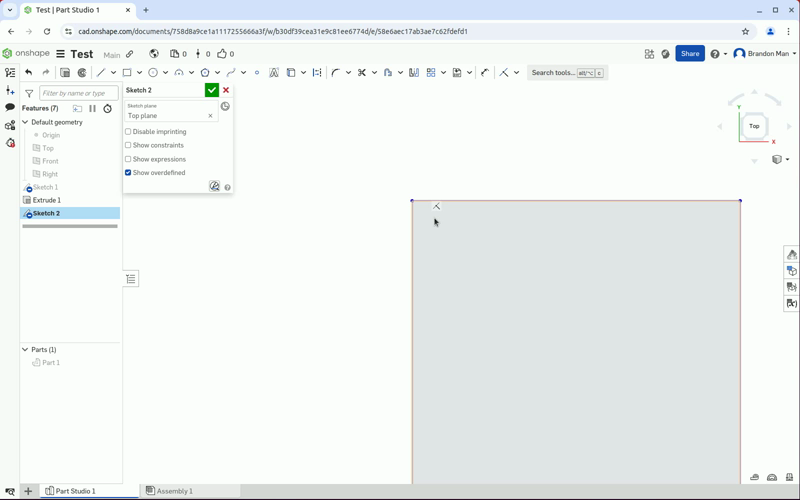
scroll(-6)
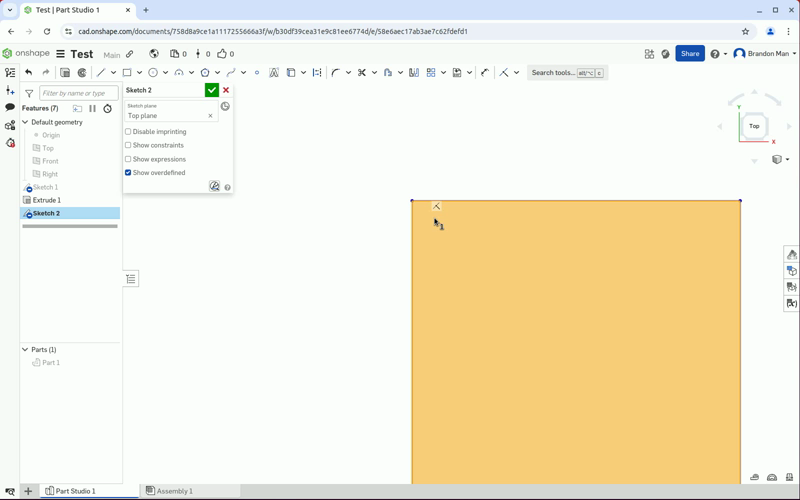
scroll(-6)
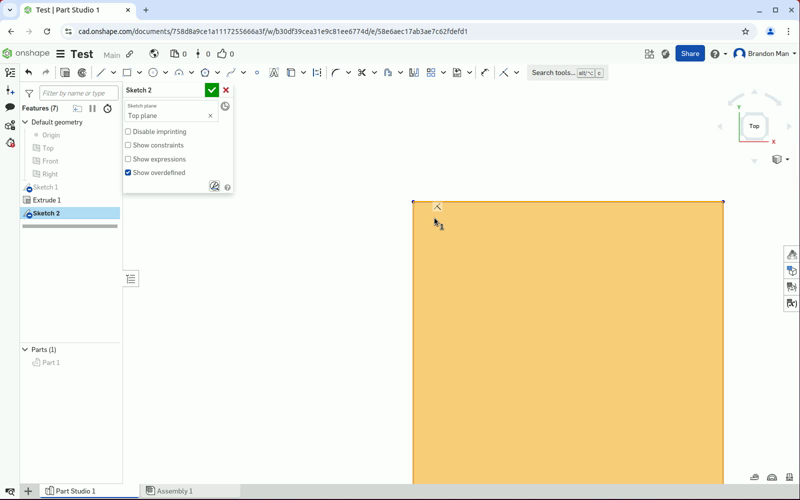
scroll(-6)
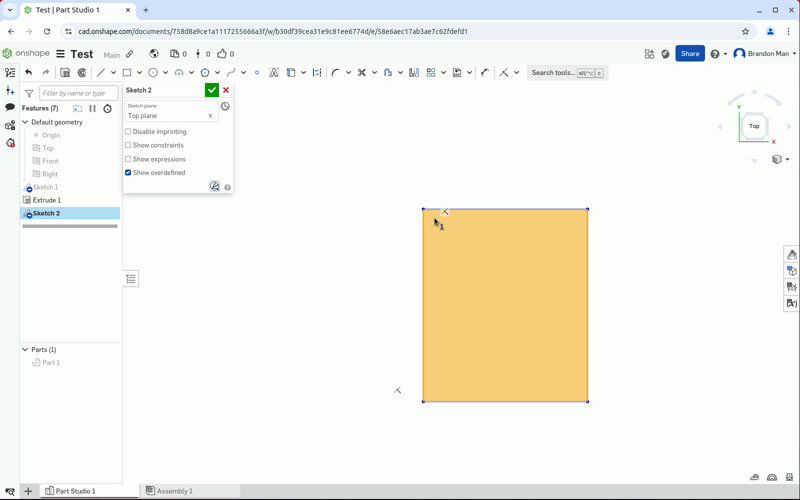
scroll(-6)
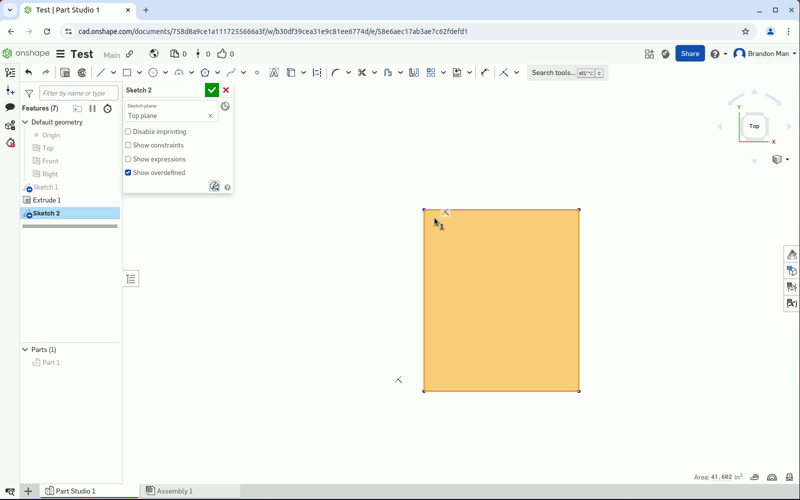
scroll(-6)
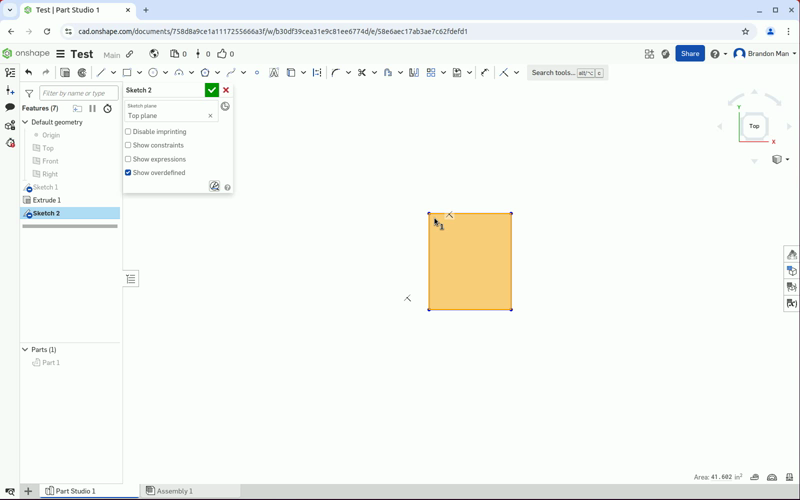
scroll(-6)
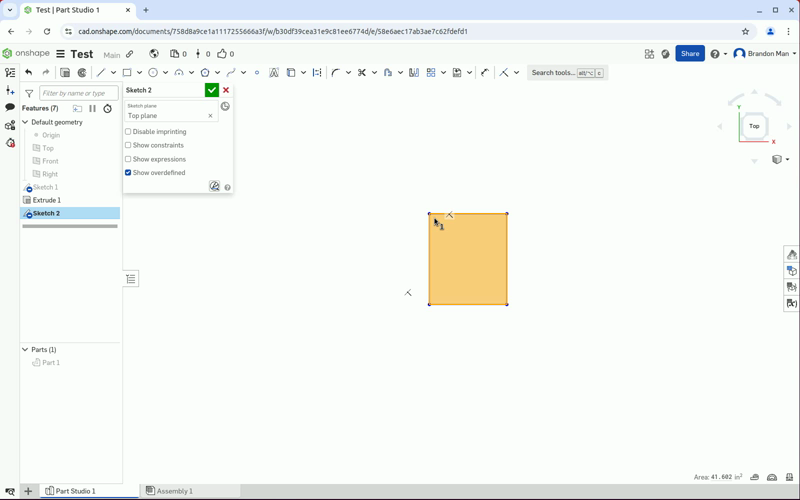
scroll(-6)
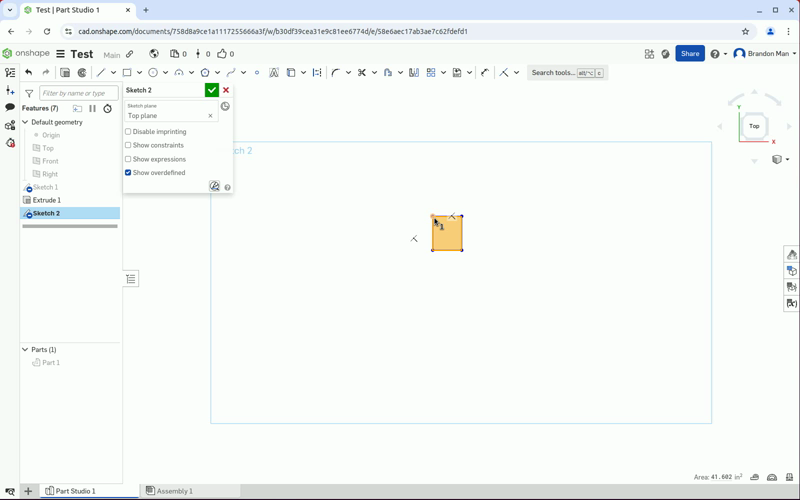
mouse_move(73, 352)
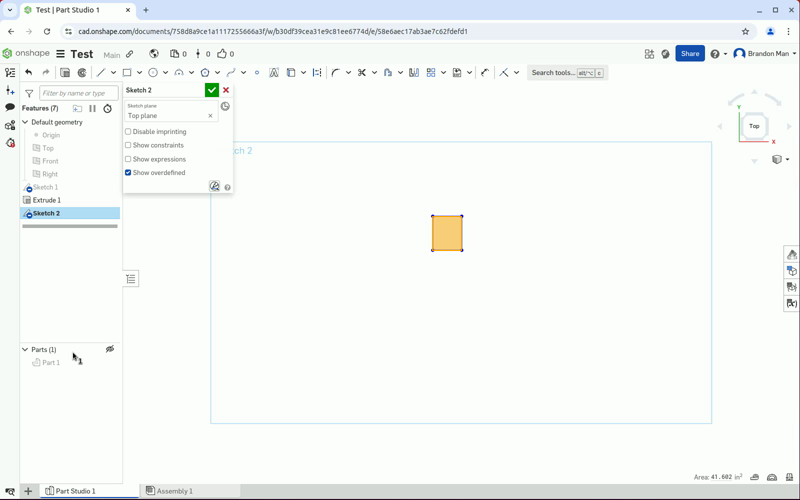
key(shift+y)
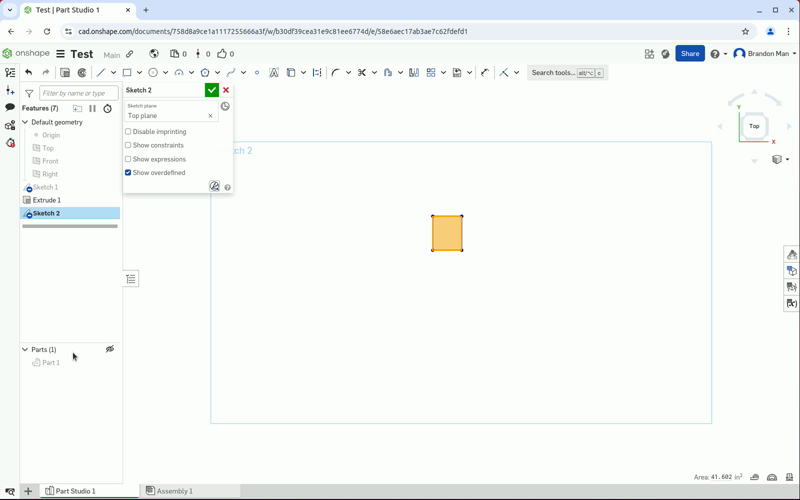
key(shift+e)
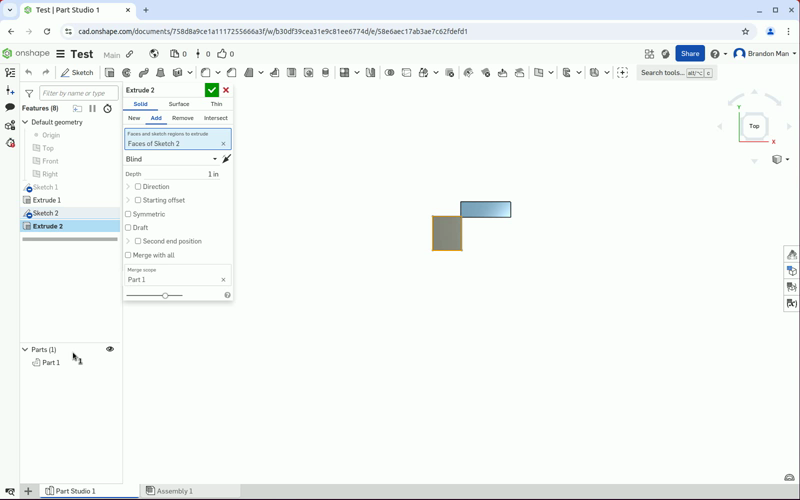
mouse_move(143, 106)
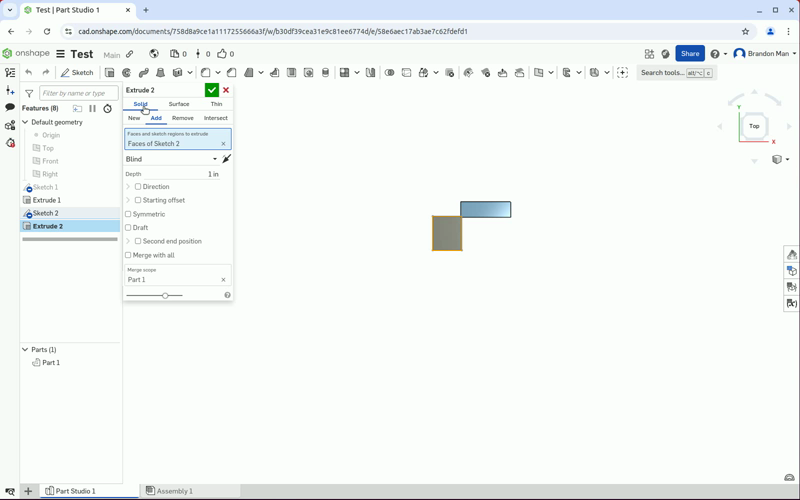
click(143, 106)
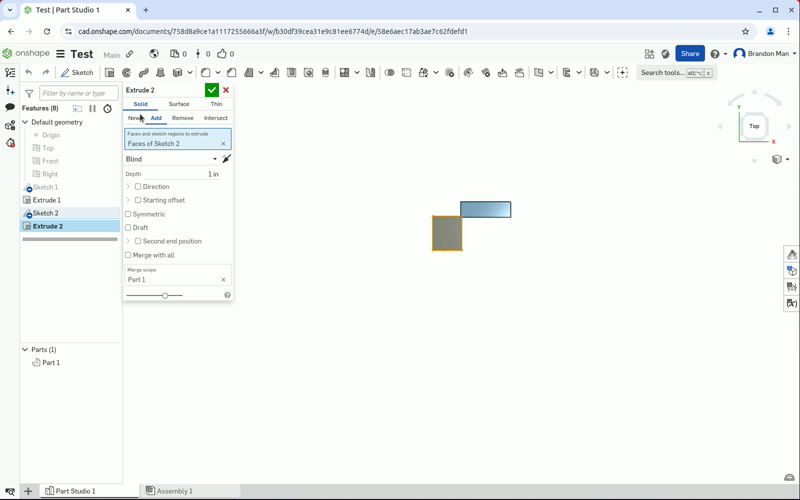
mouse_move(137, 120)
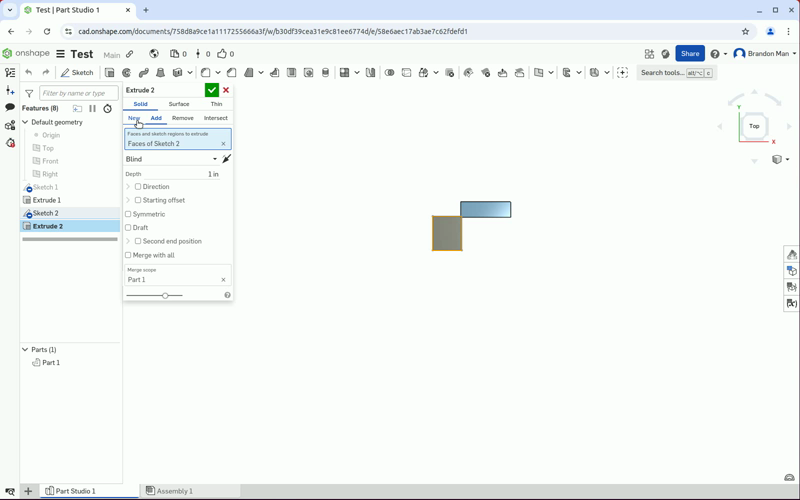
click(137, 120)
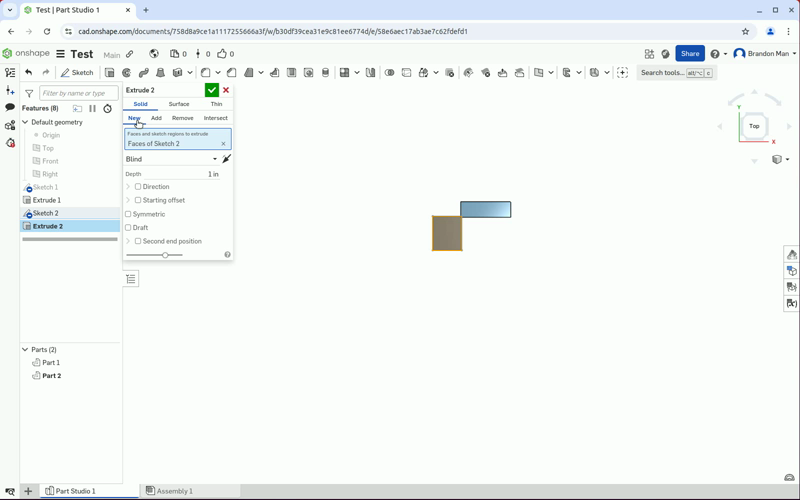
key(tab, 4)
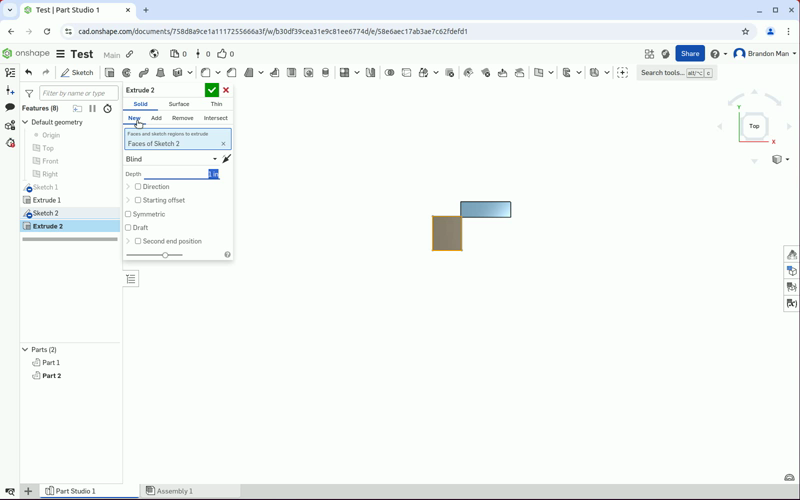
text(16.128)
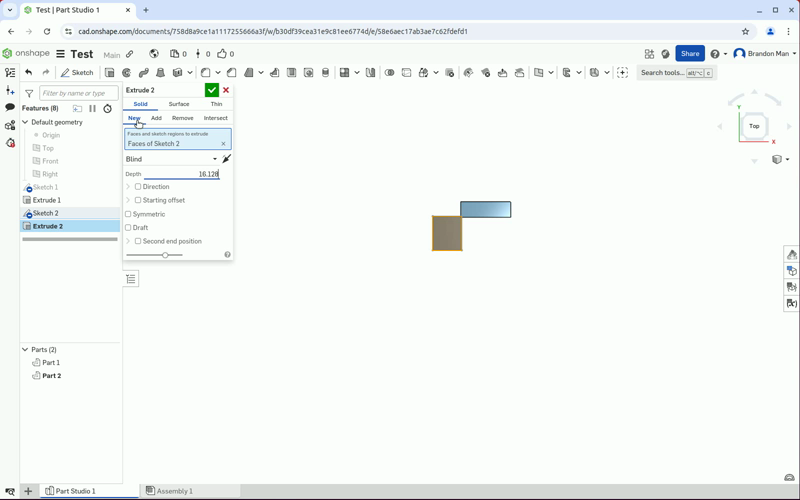
key(enter)
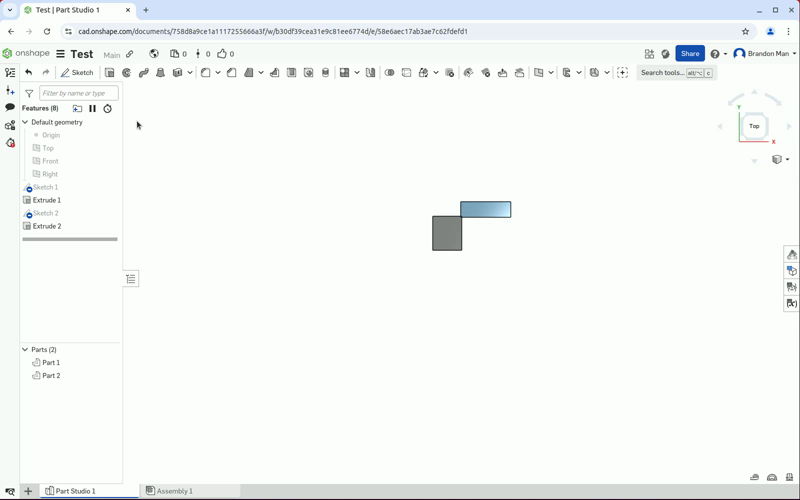
key(shift+h)
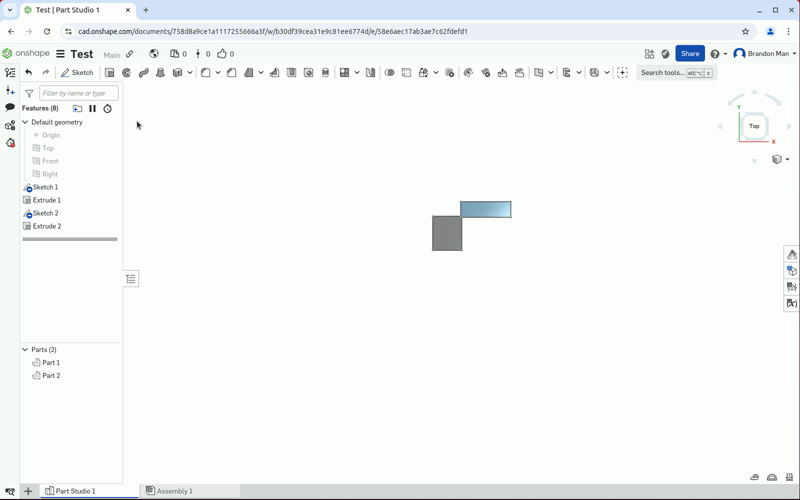
key(shift+h)
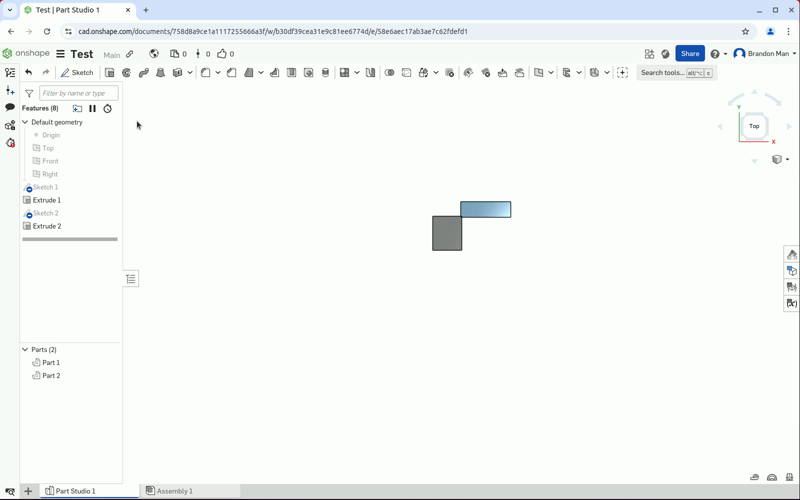
mouse_move(73, 189)
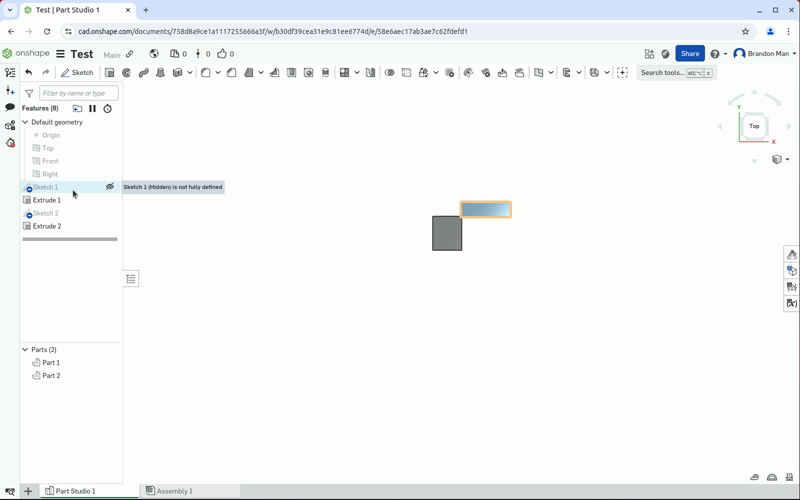
click(73, 189)
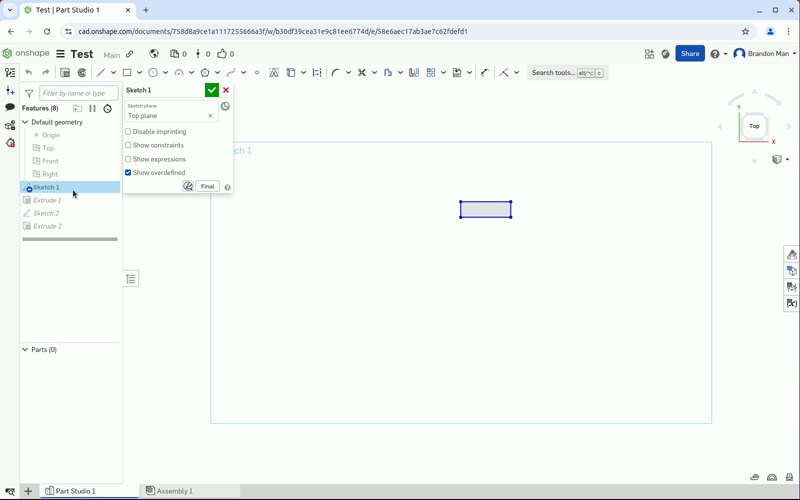
mouse_move(229, 92)
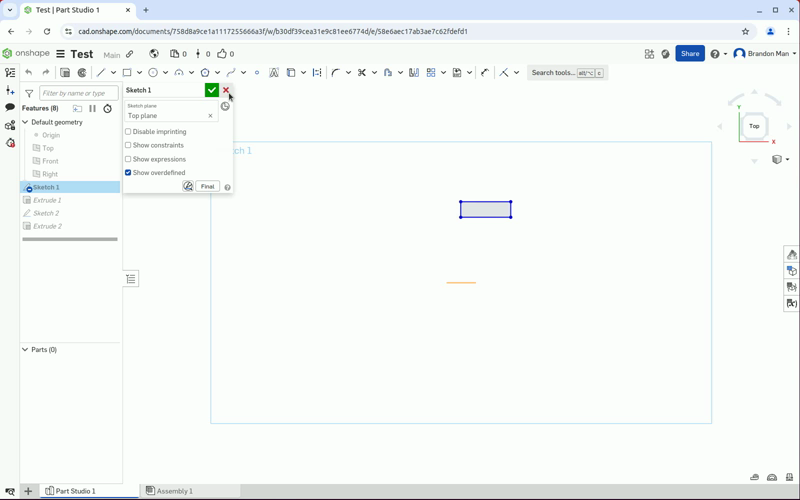
click(229, 92)
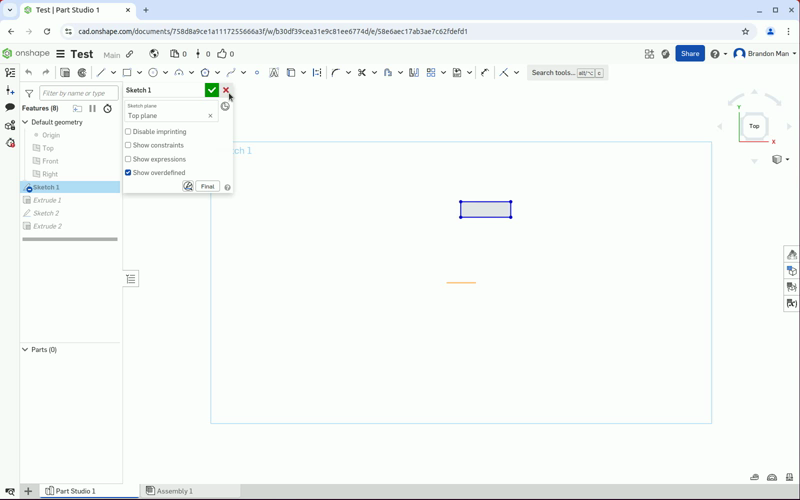
key(shift+s)
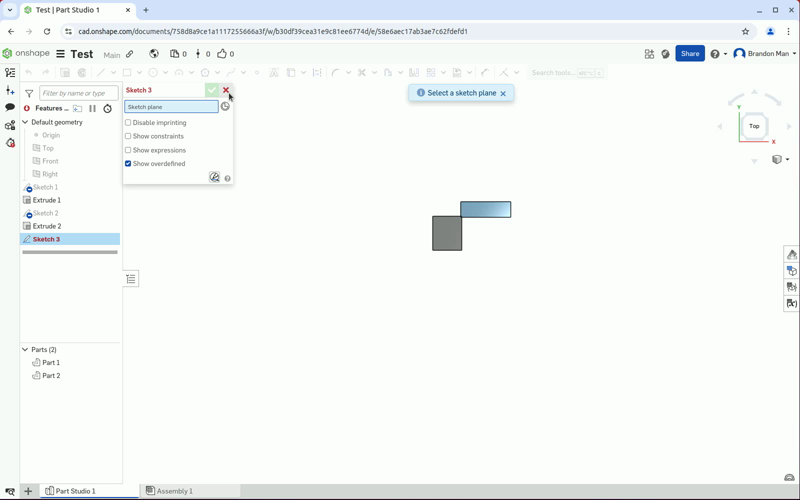
mouse_move(73, 150)
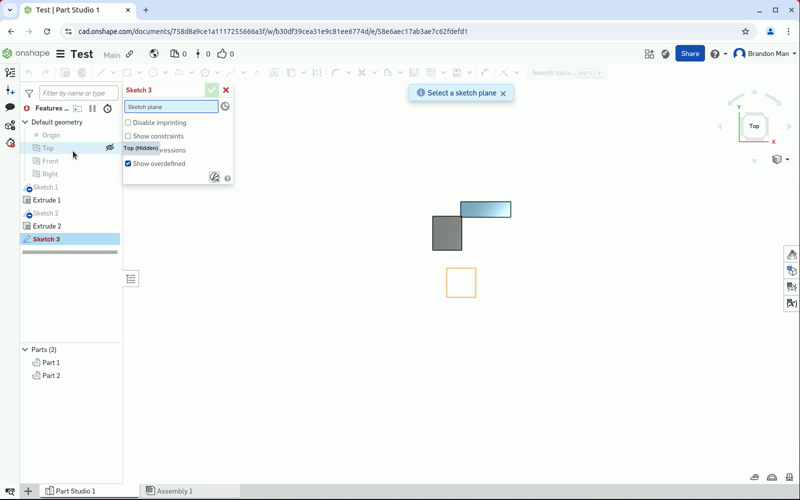
click(73, 150)
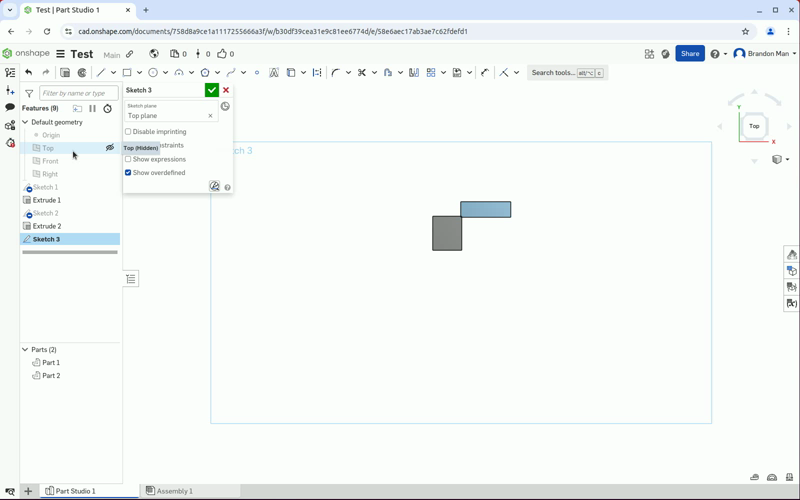
mouse_move(73, 352)
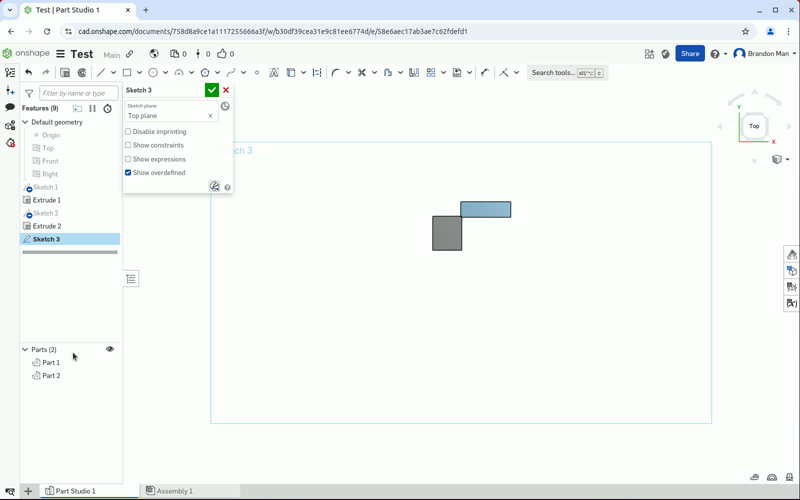
key(y)
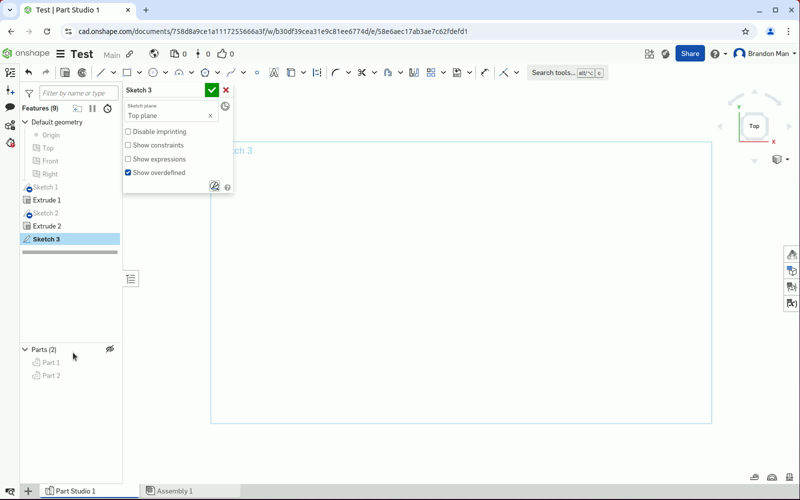
key(l)
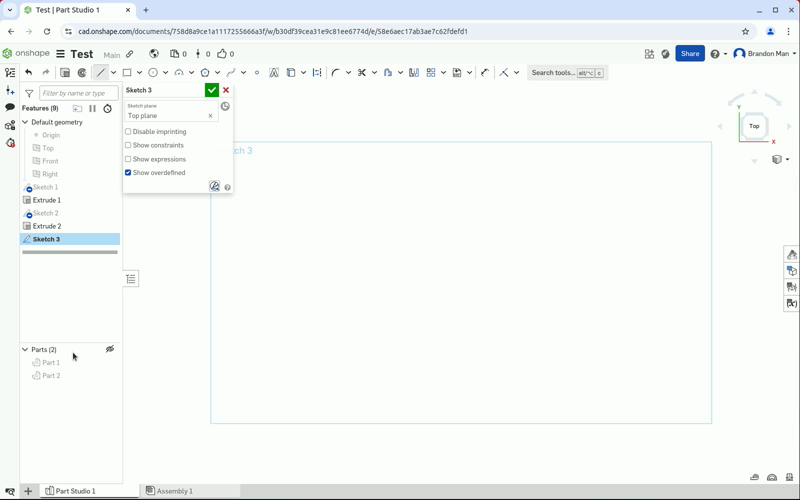
key_down(shift)
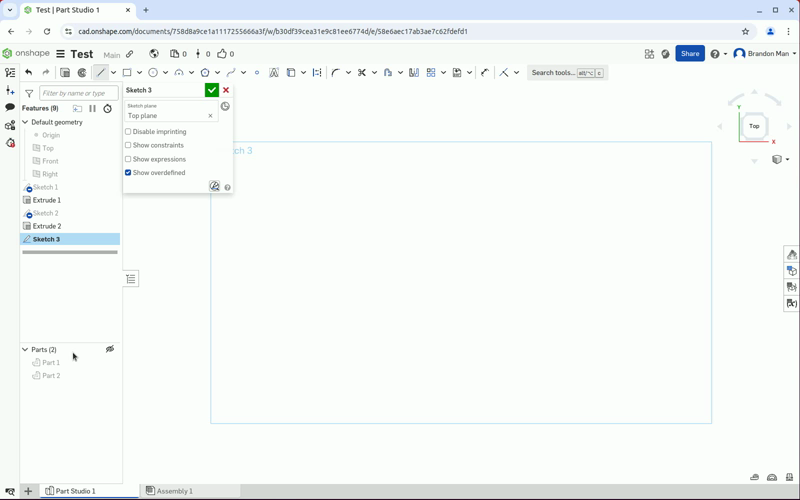
mouse_move(396, 348)
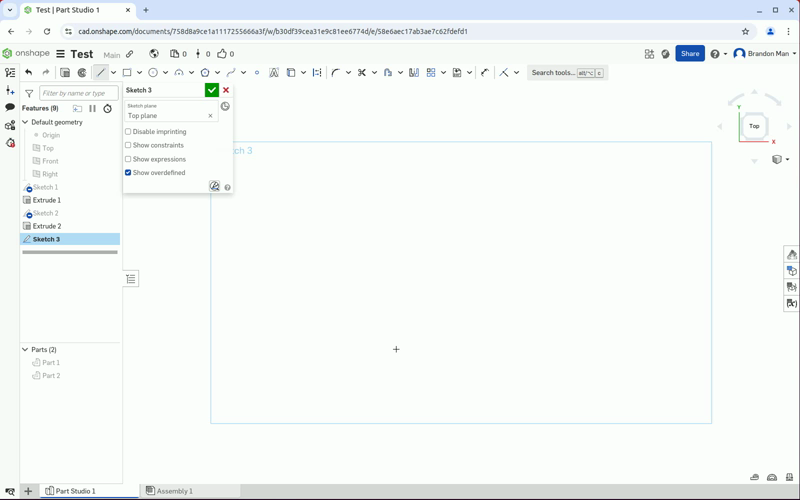
click(396, 348)
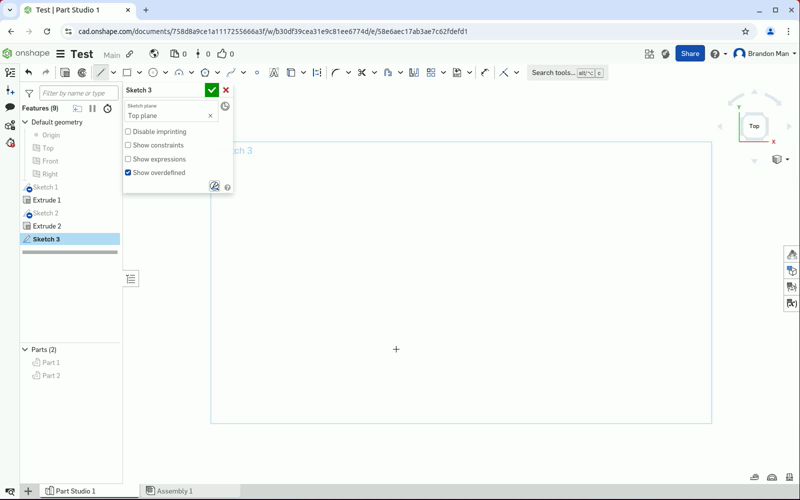
key_up(shift)
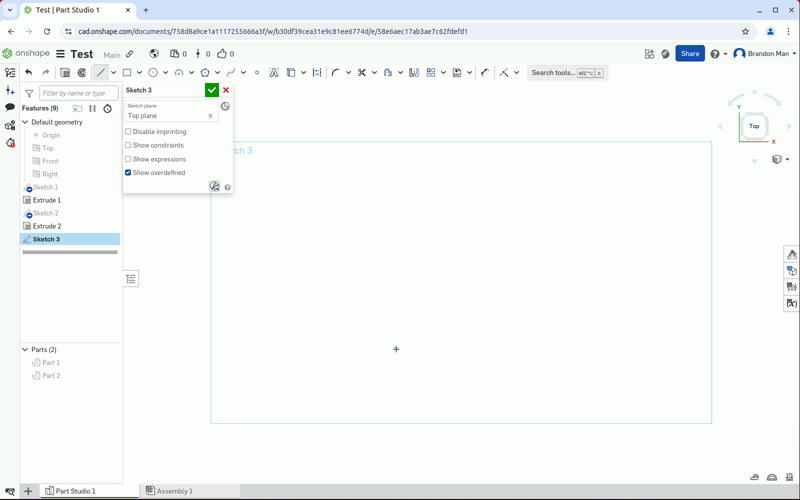
key_down(shift)
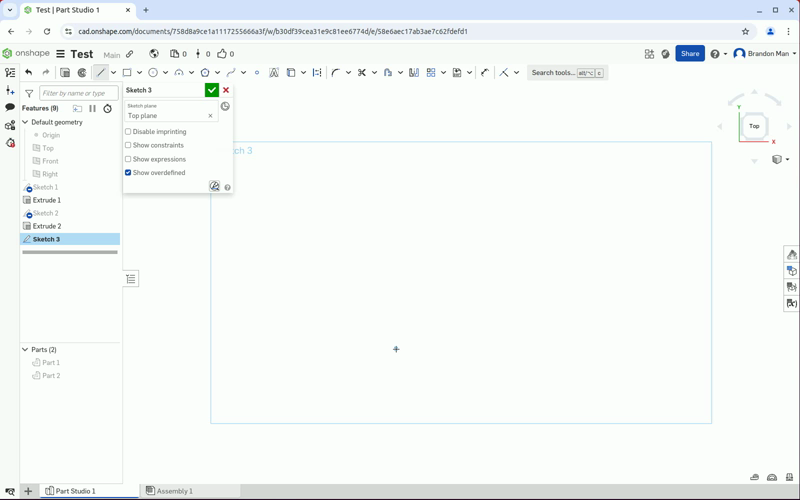
mouse_move(426, 348)
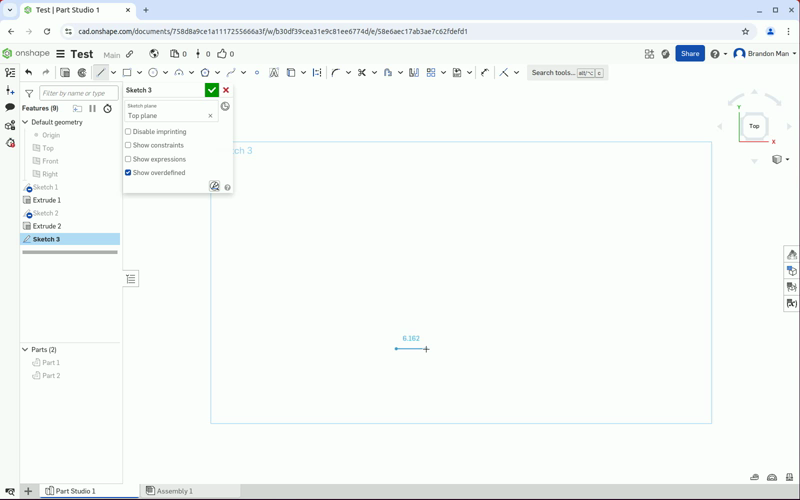
mouse_move(431, 348)
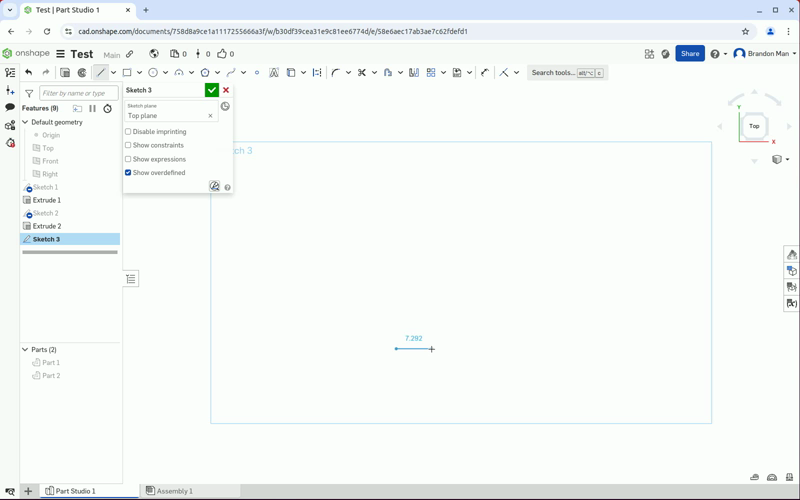
click(431, 348)
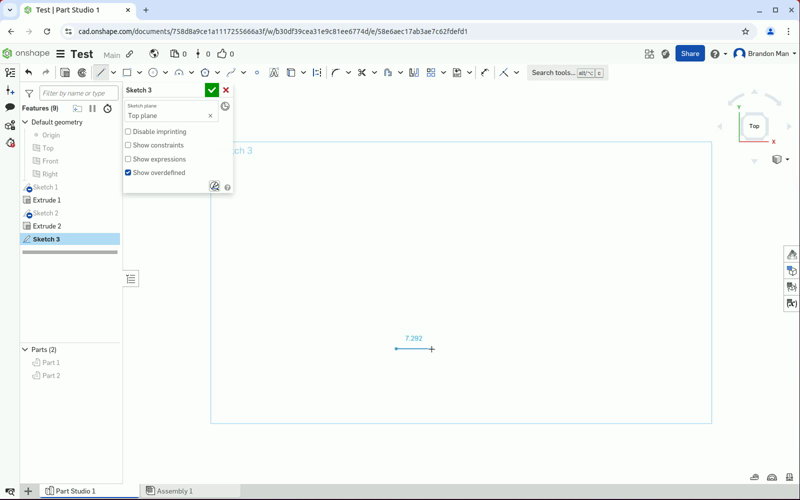
key_up(shift)
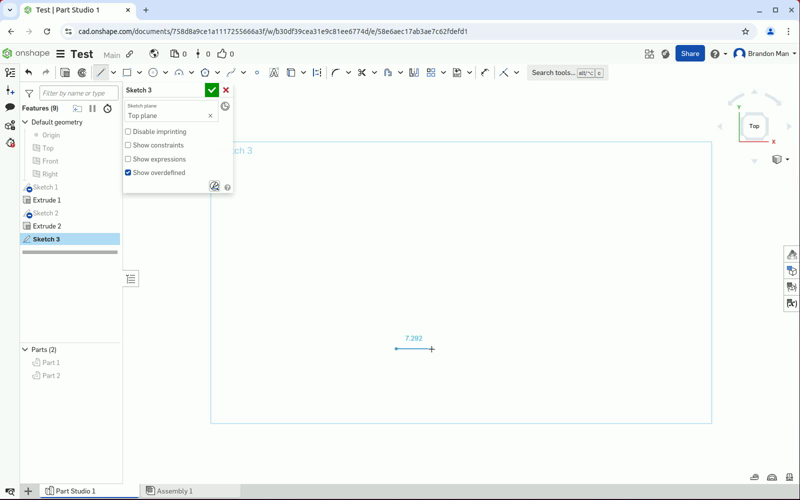
key_down(shift)
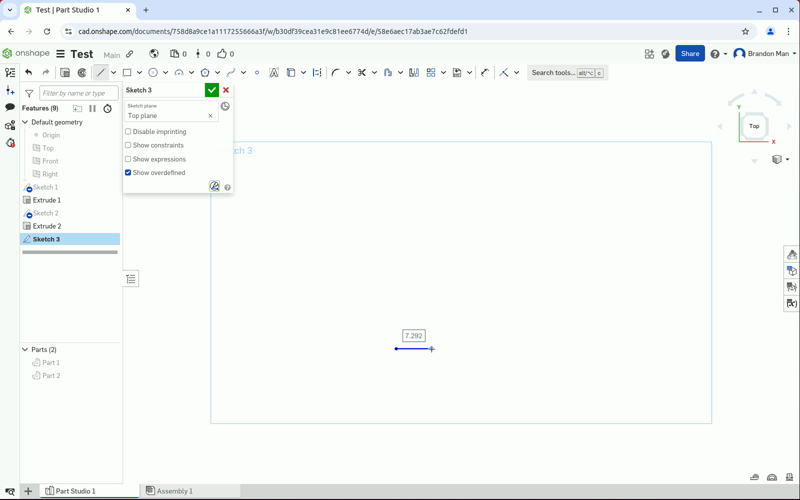
mouse_move(431, 249)
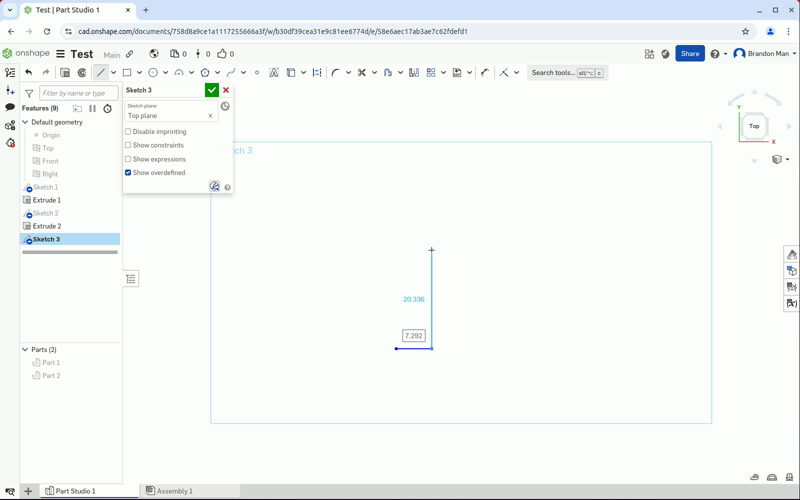
click(431, 249)
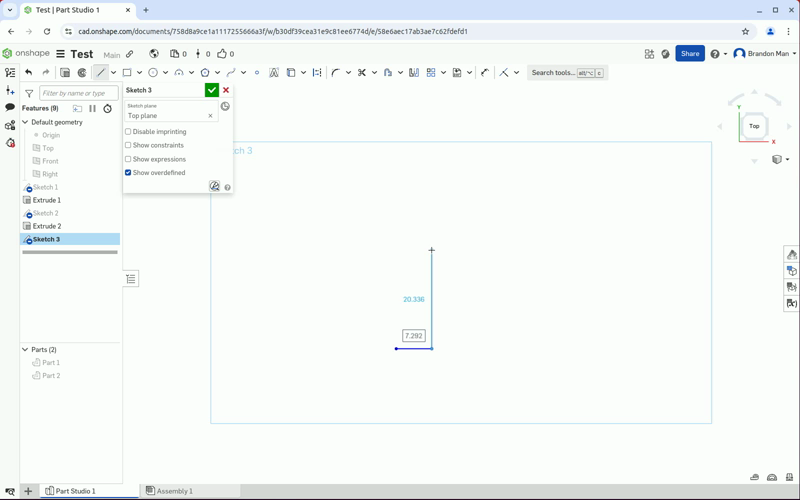
key_up(shift)
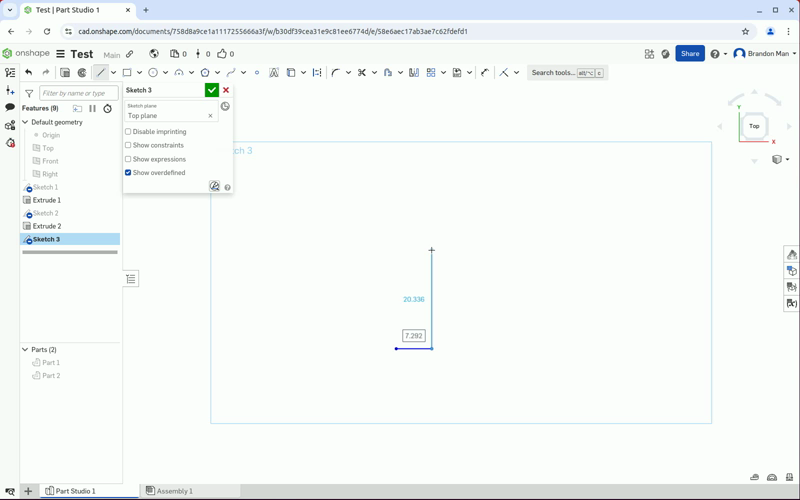
key_down(shift)
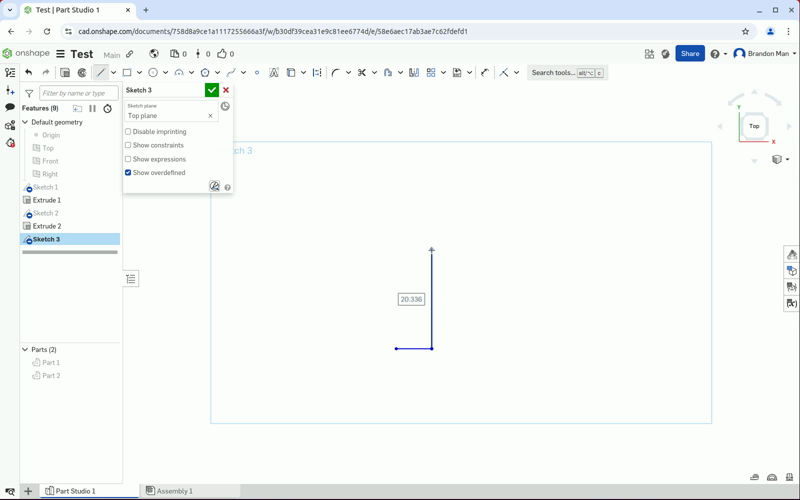
mouse_move(461, 249)
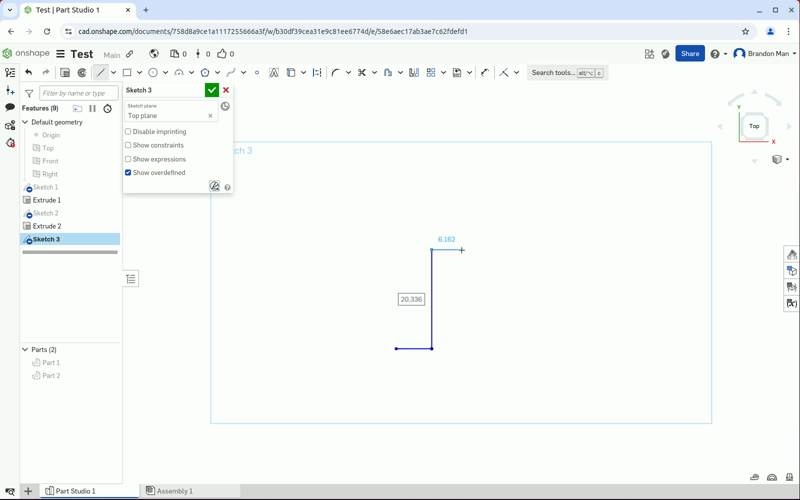
mouse_move(396, 249)
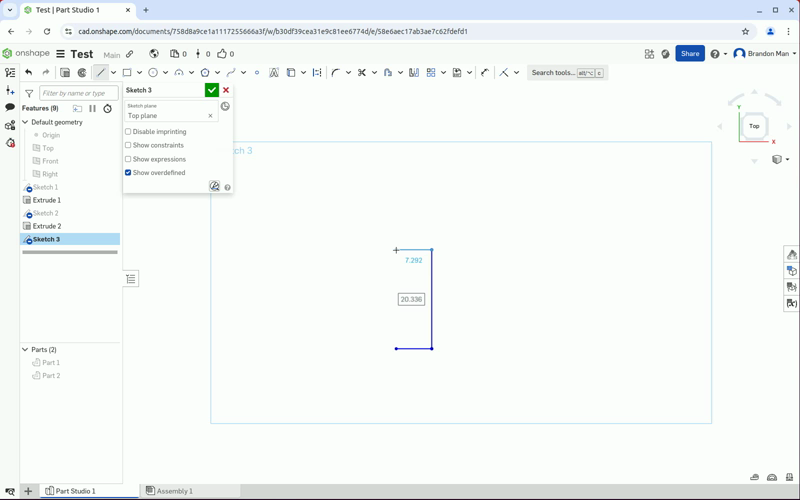
click(396, 249)
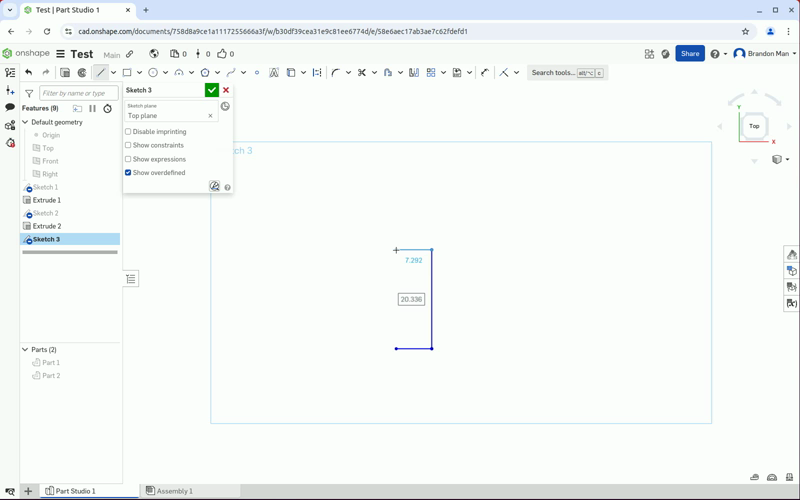
key_up(shift)
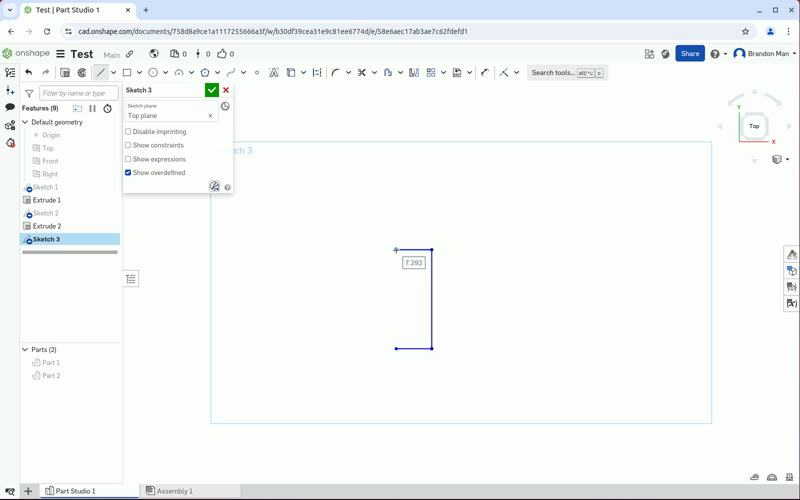
key_down(shift)
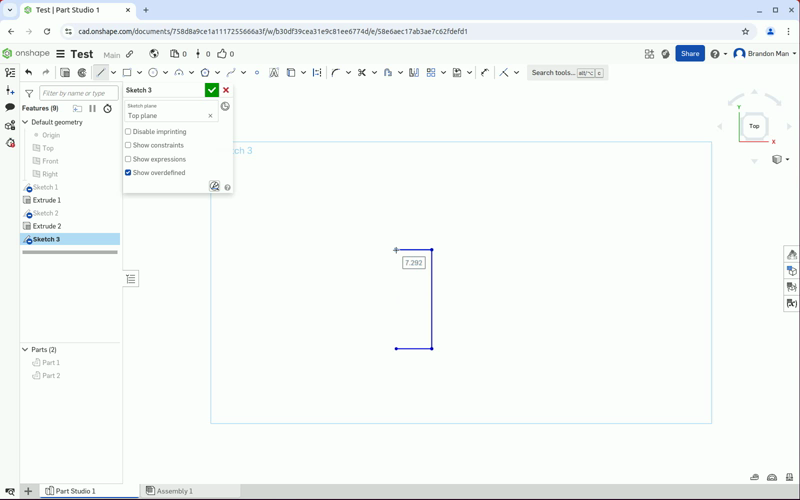
mouse_move(396, 348)
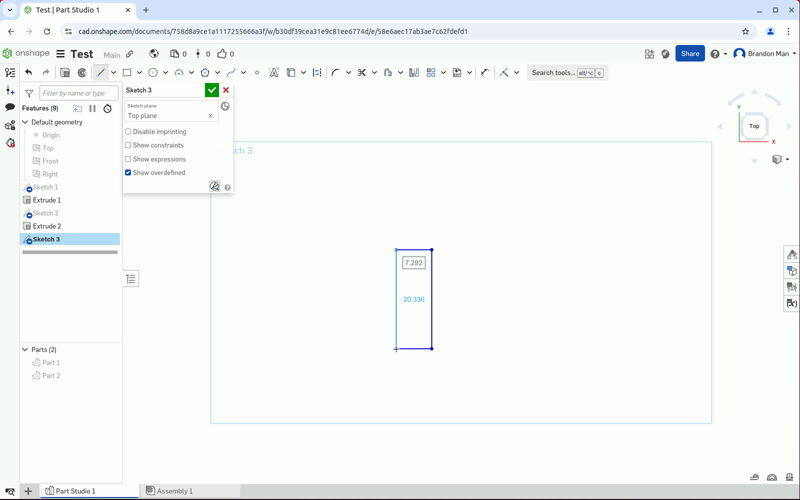
key_up(shift)
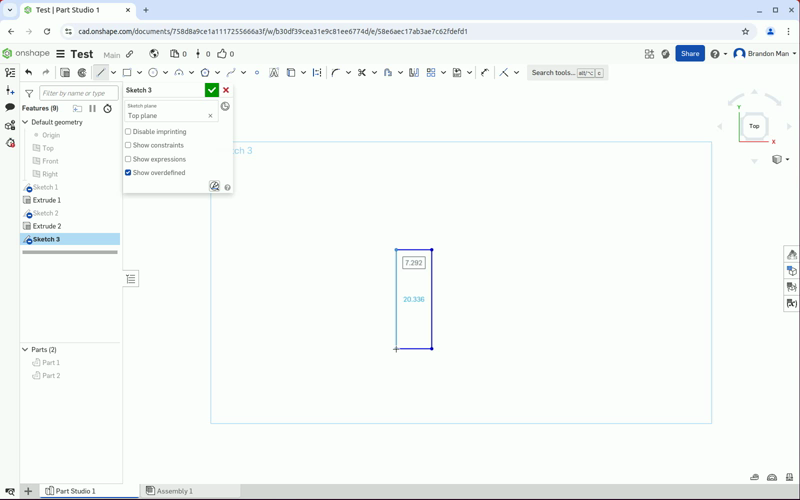
click(396, 348)
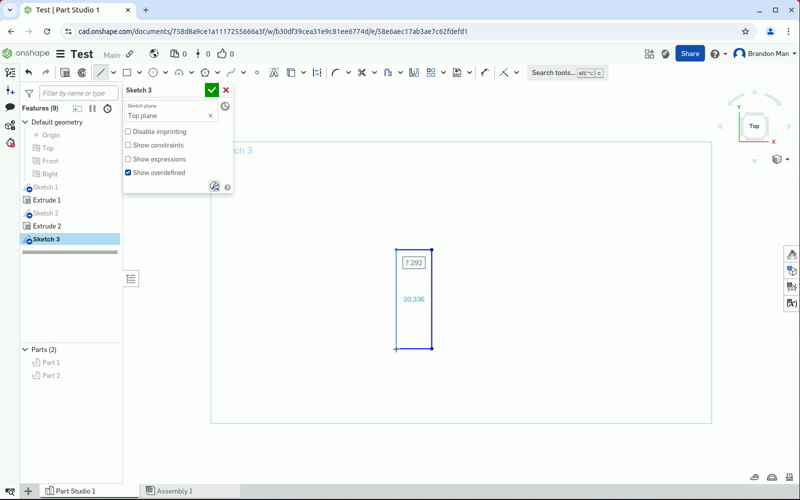
key(esc)
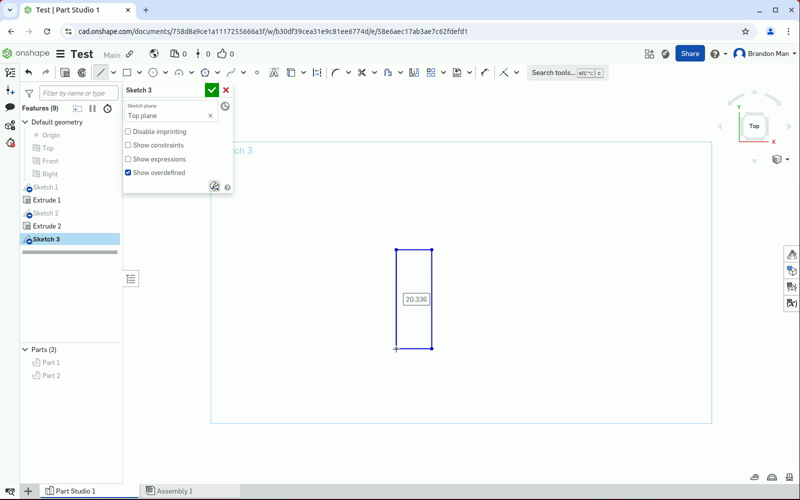
mouse_move(419, 273)
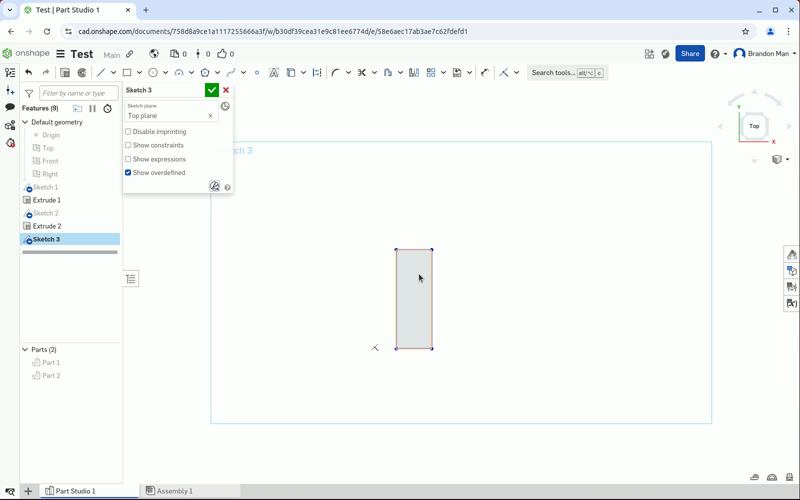
click(419, 273)
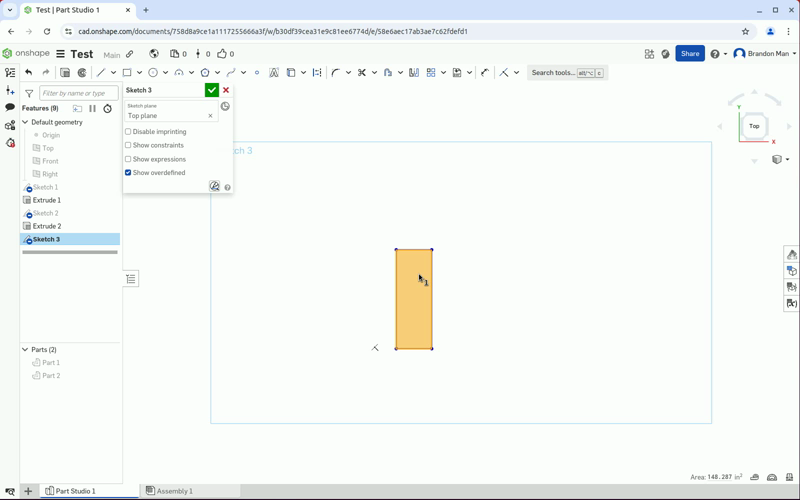
mouse_move(73, 352)
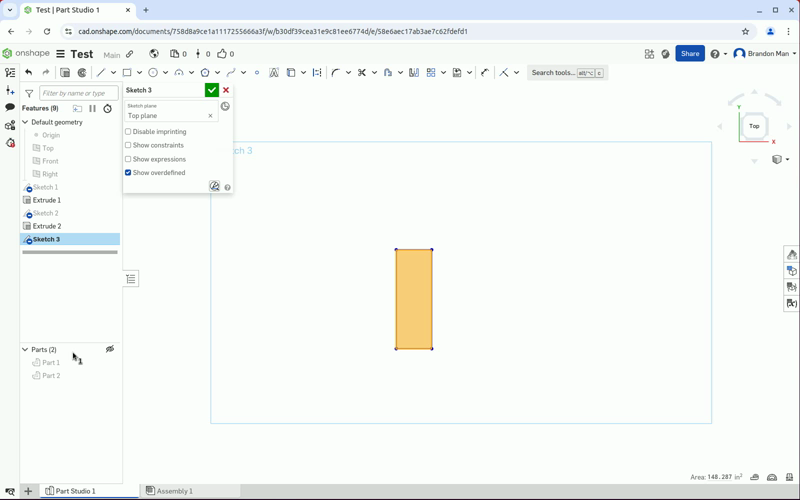
key(shift+y)
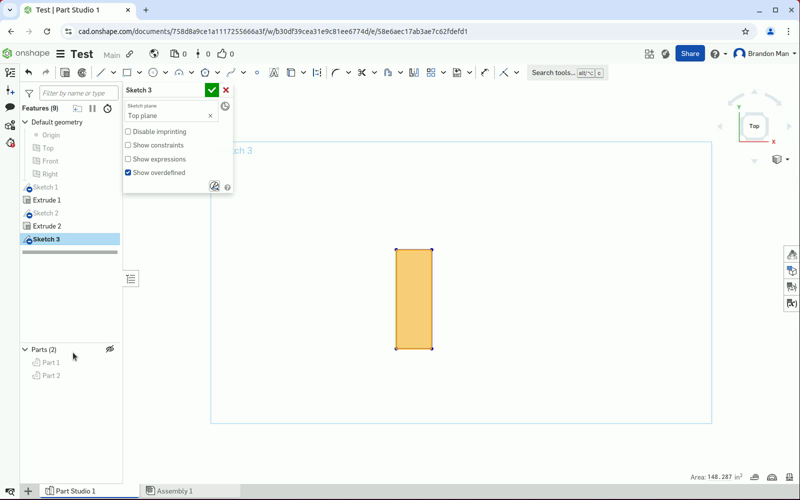
key(shift+e)
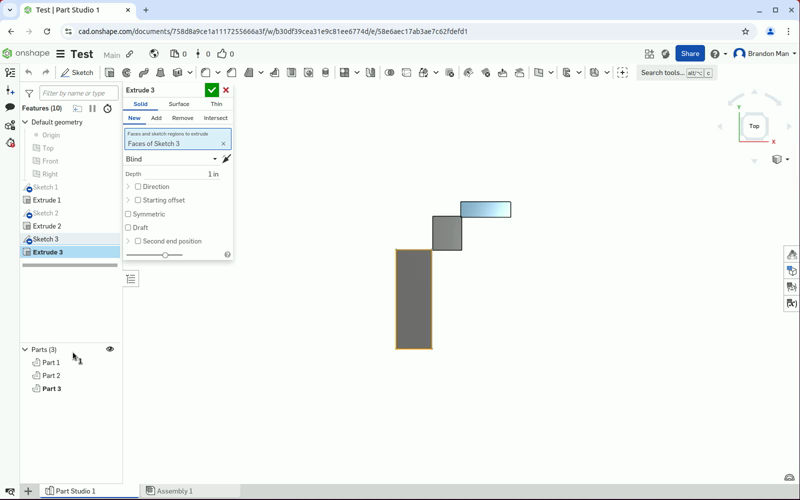
mouse_move(143, 106)
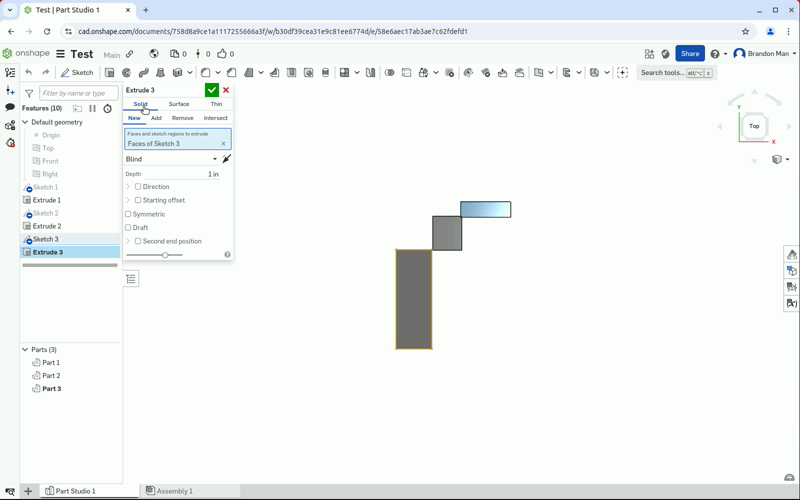
click(143, 106)
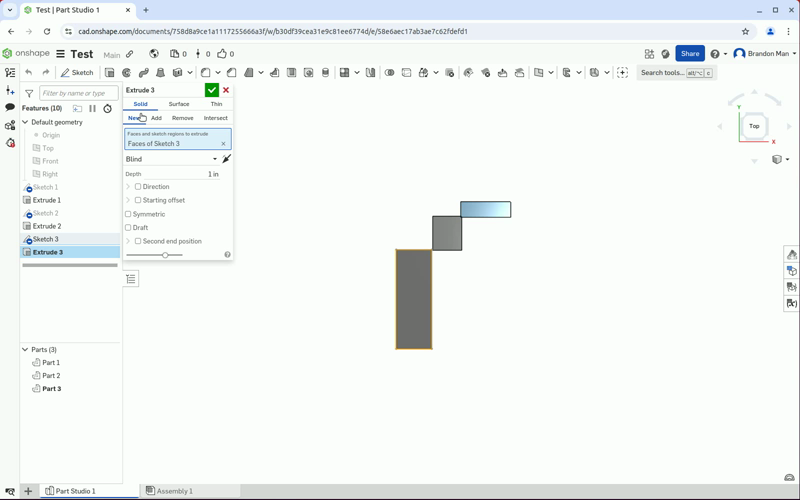
mouse_move(137, 120)
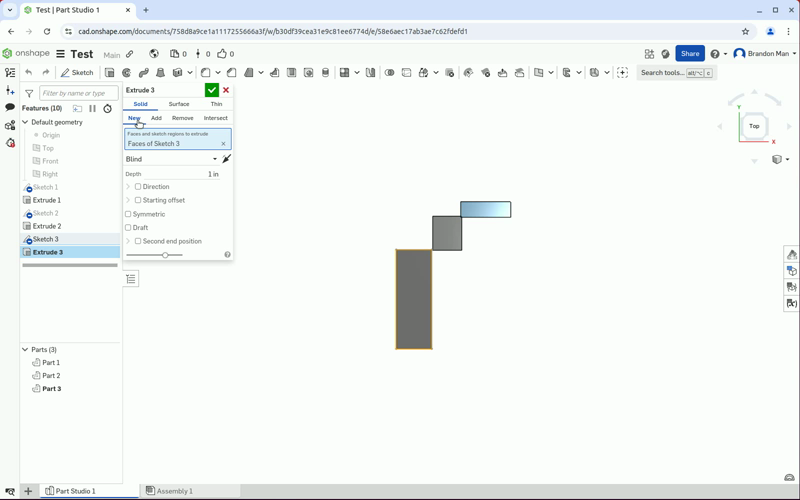
click(137, 120)
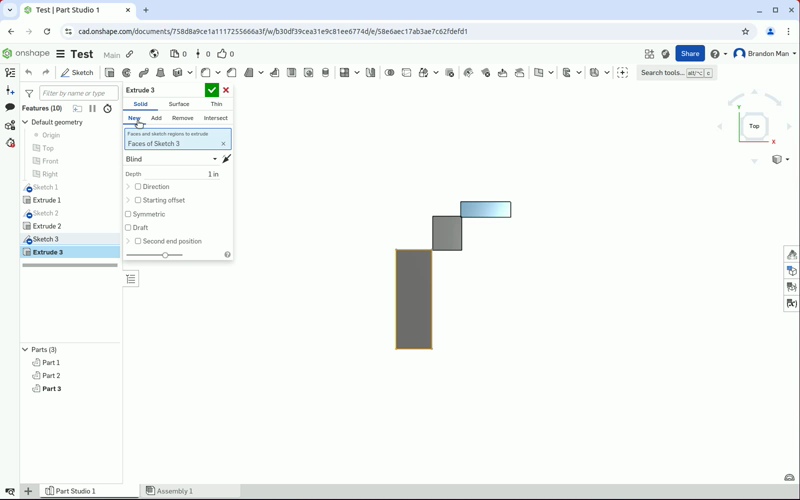
key(tab, 4)
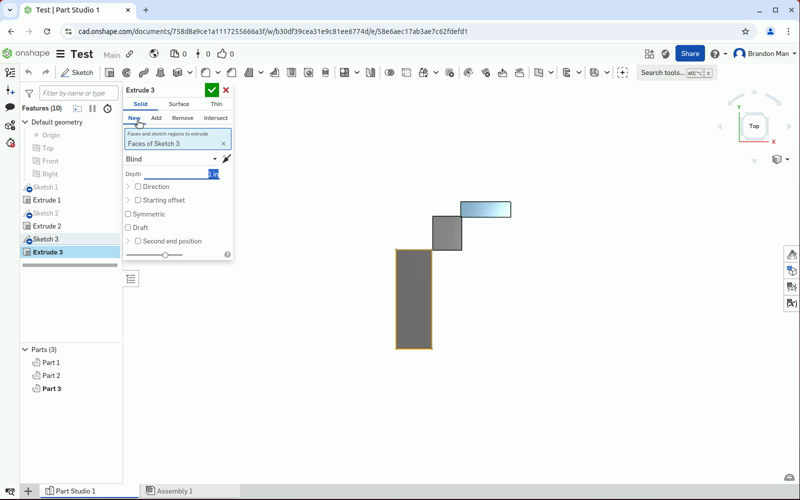
text(16.128)
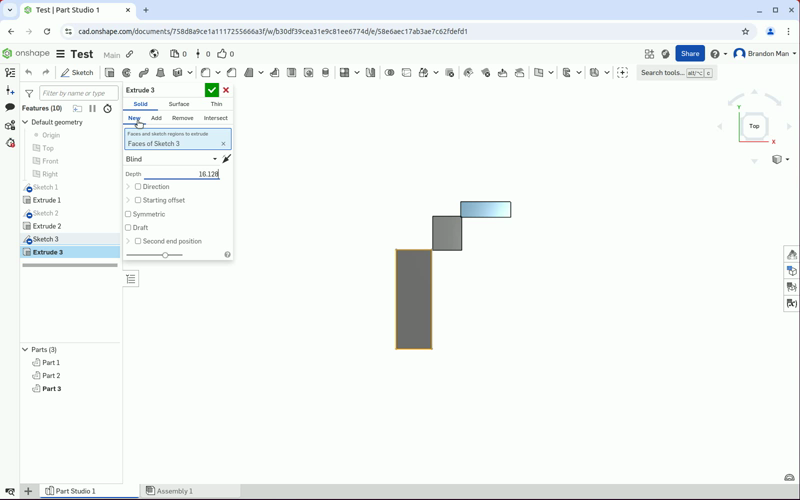
key(enter)
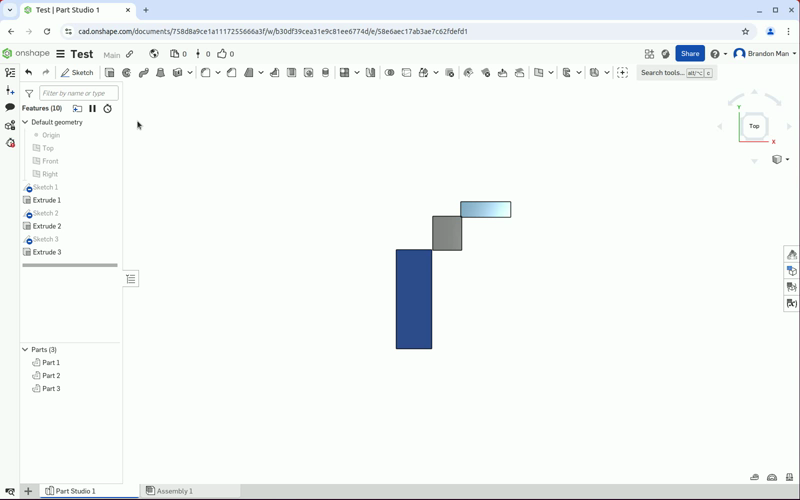
key(shift+h)
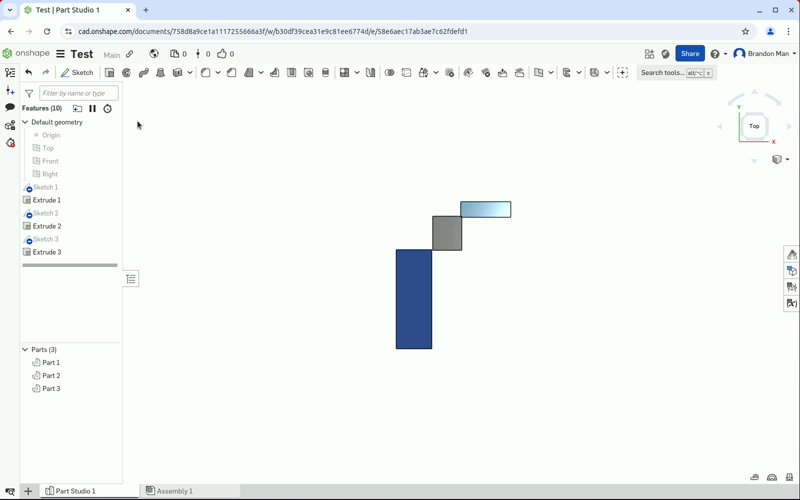
key(shift+h)
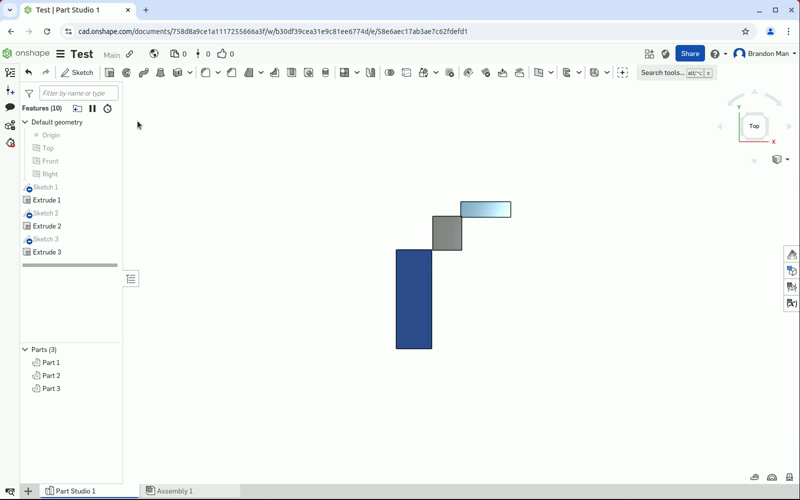
mouse_move(73, 189)
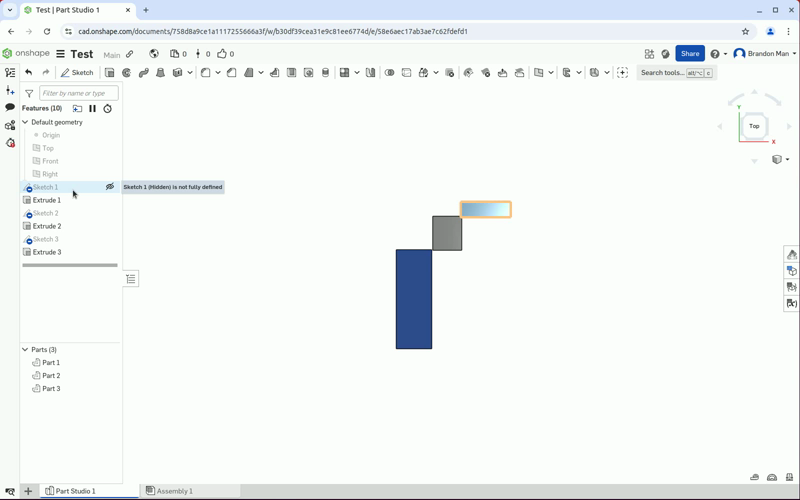
click(73, 189)
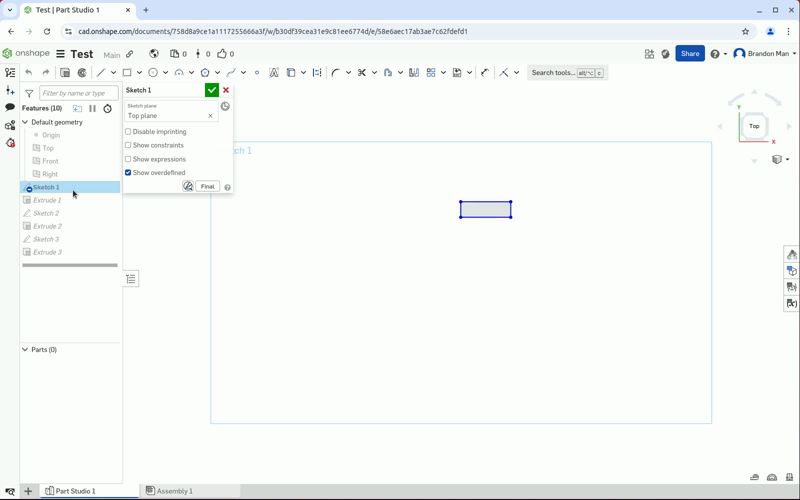
mouse_move(229, 92)
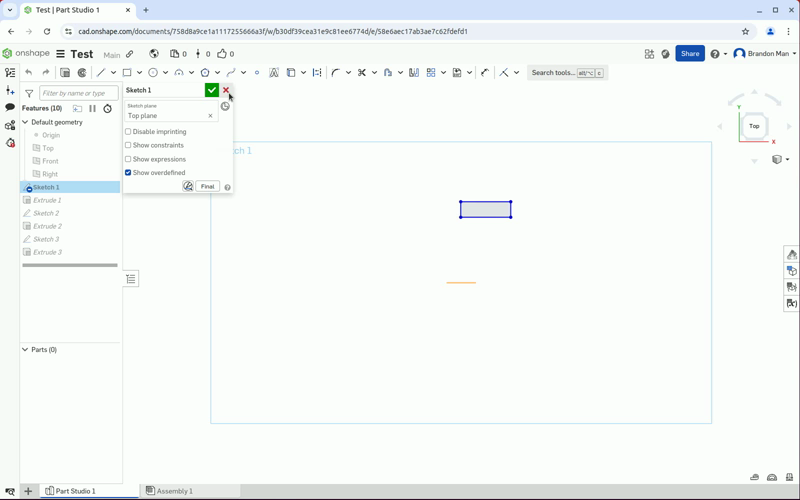
click(229, 92)
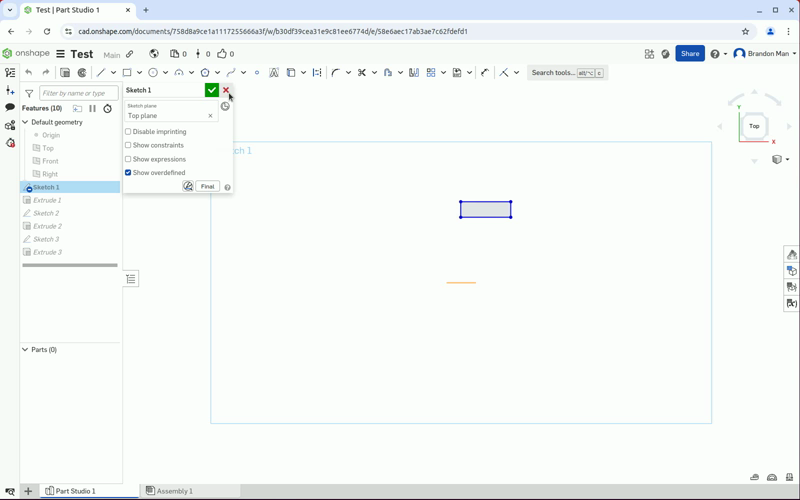
key(shift+s)
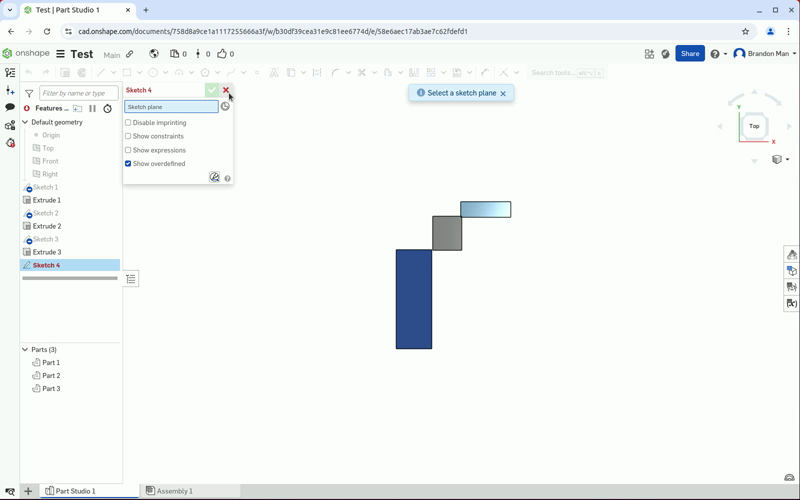
mouse_move(73, 150)
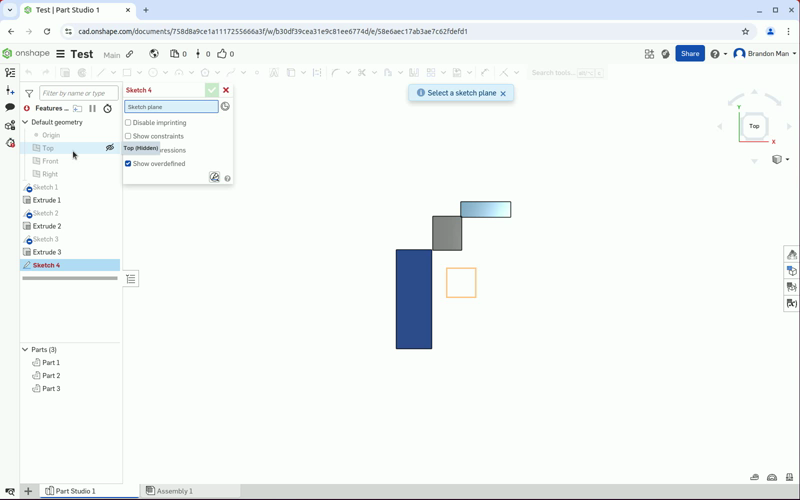
click(73, 150)
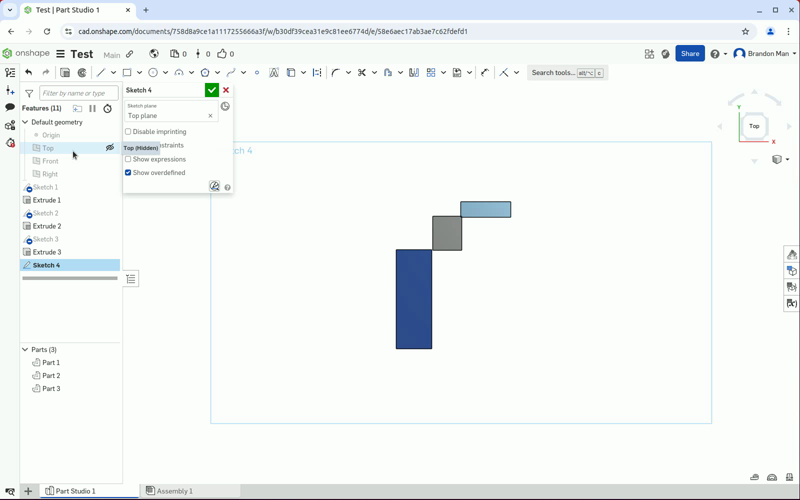
mouse_move(73, 352)
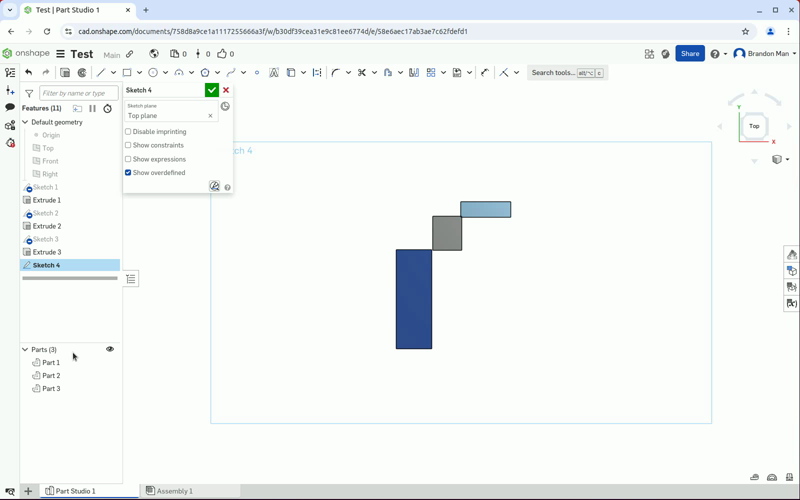
key(y)
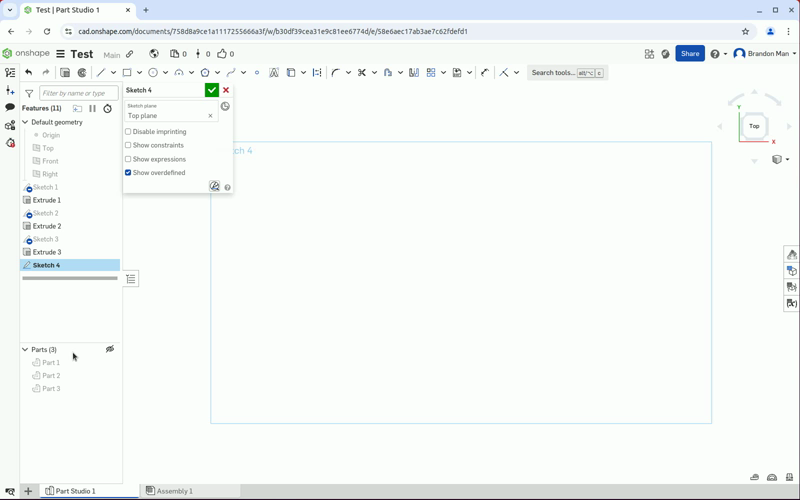
key(l)
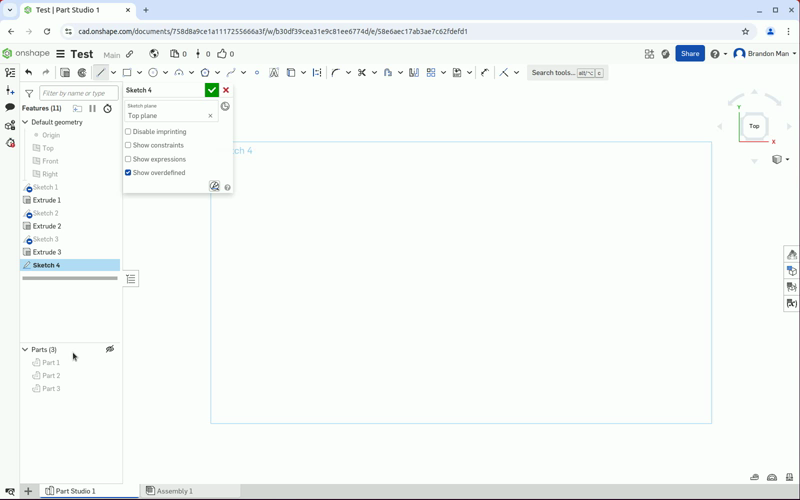
key_down(shift)
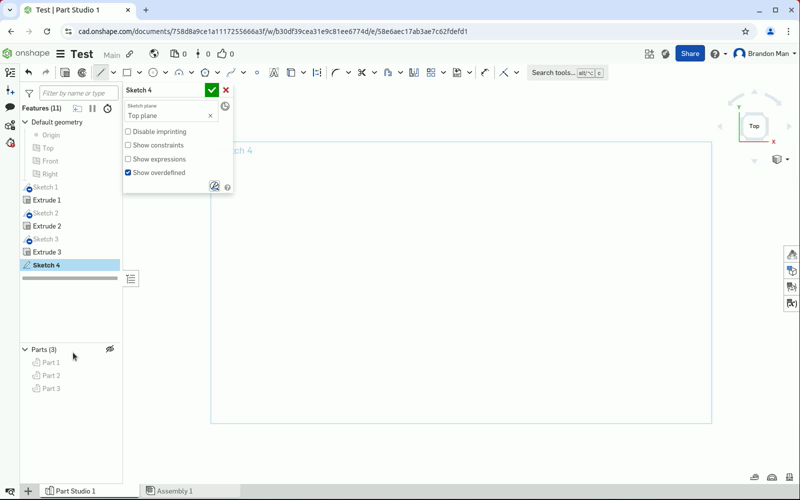
mouse_move(470, 395)
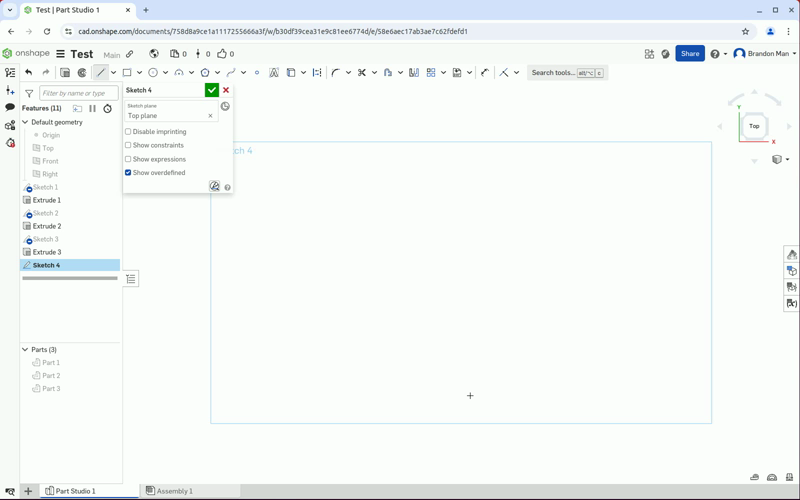
click(470, 395)
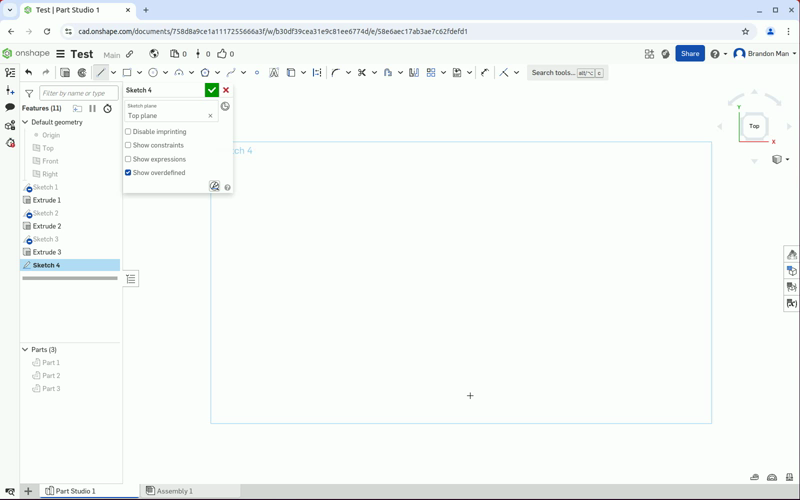
key_up(shift)
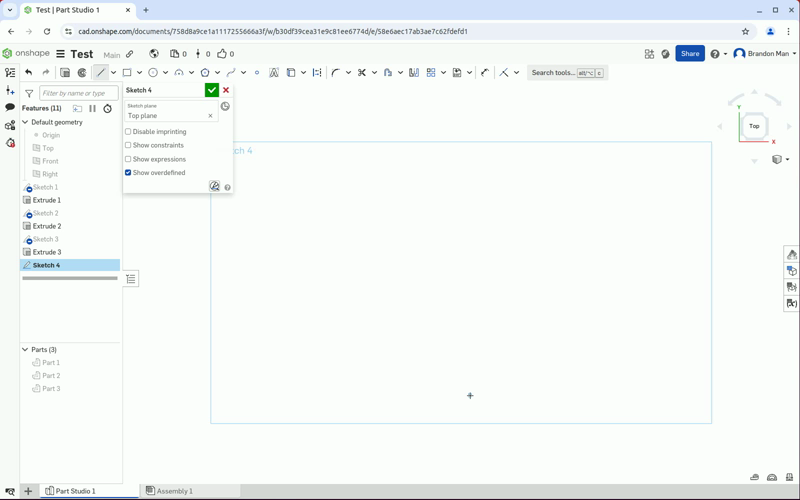
key_down(shift)
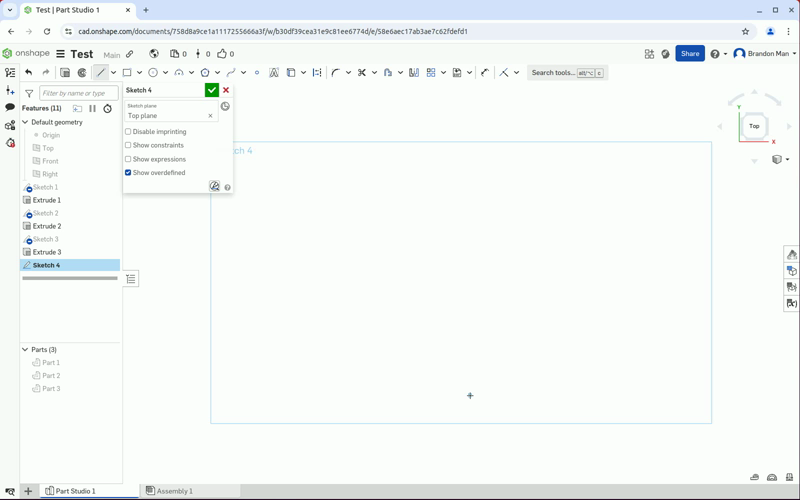
mouse_move(500, 395)
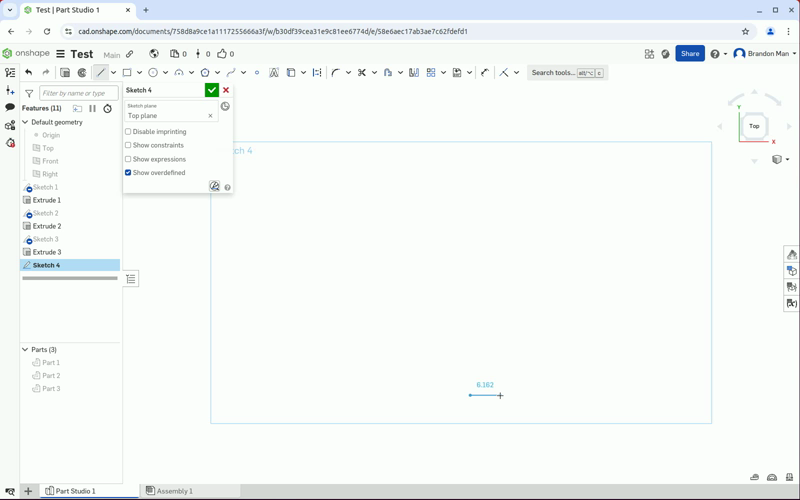
mouse_move(496, 395)
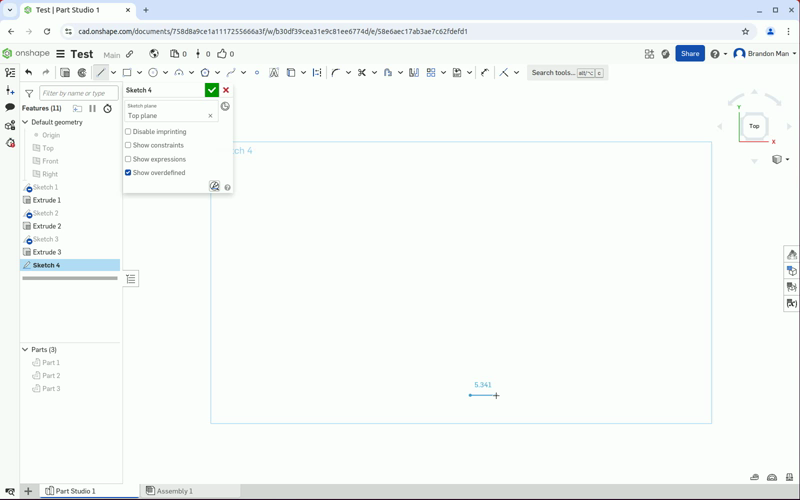
click(496, 395)
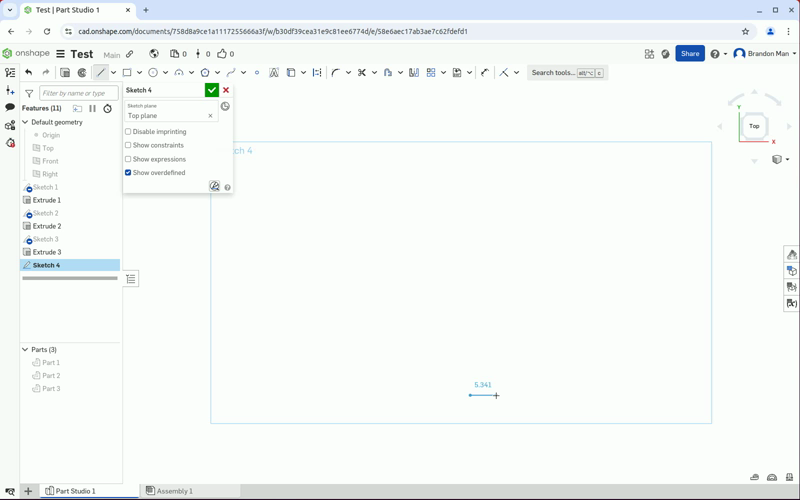
key_up(shift)
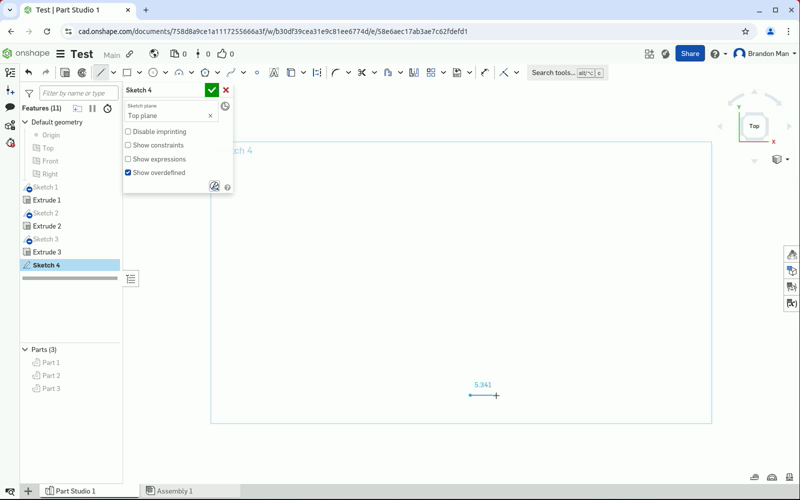
key_down(shift)
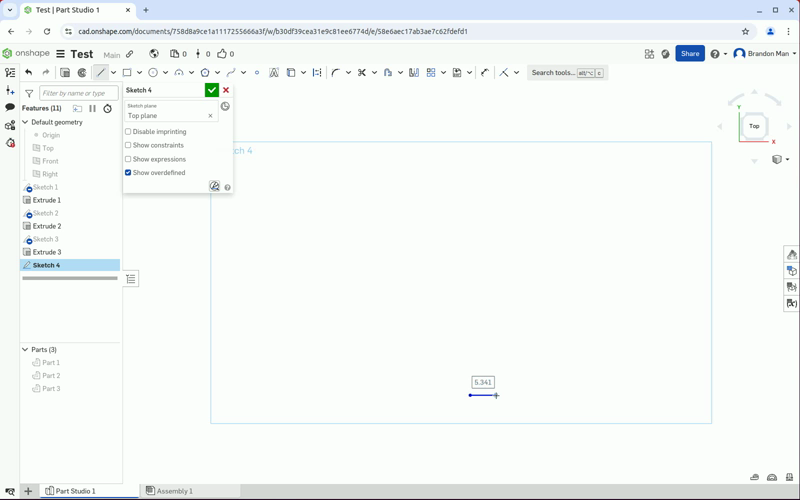
mouse_move(526, 395)
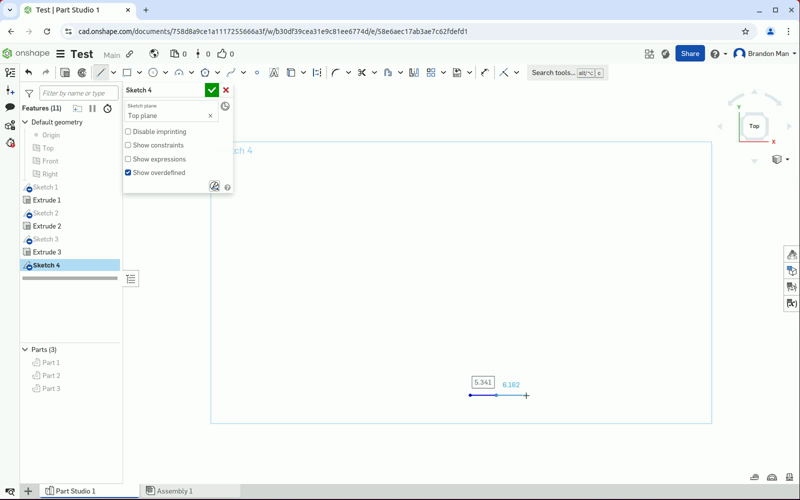
mouse_move(496, 359)
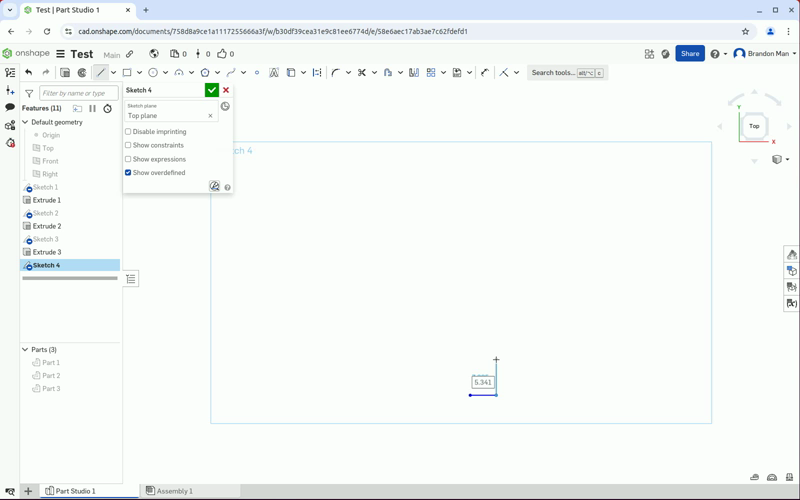
click(496, 359)
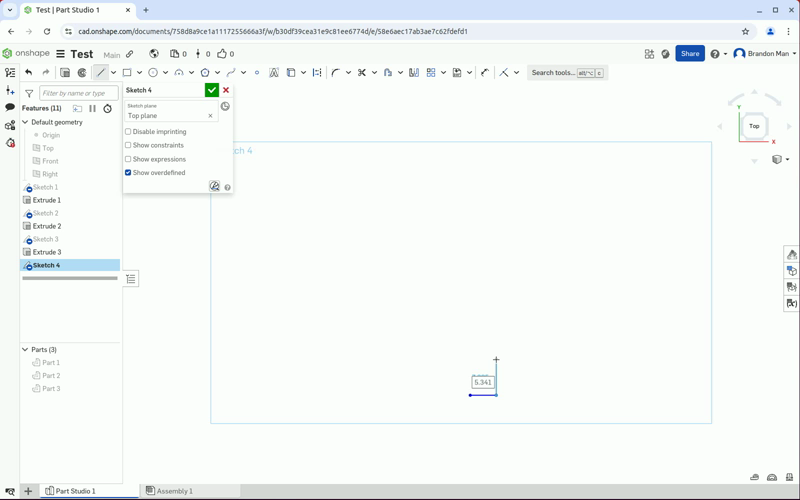
key_up(shift)
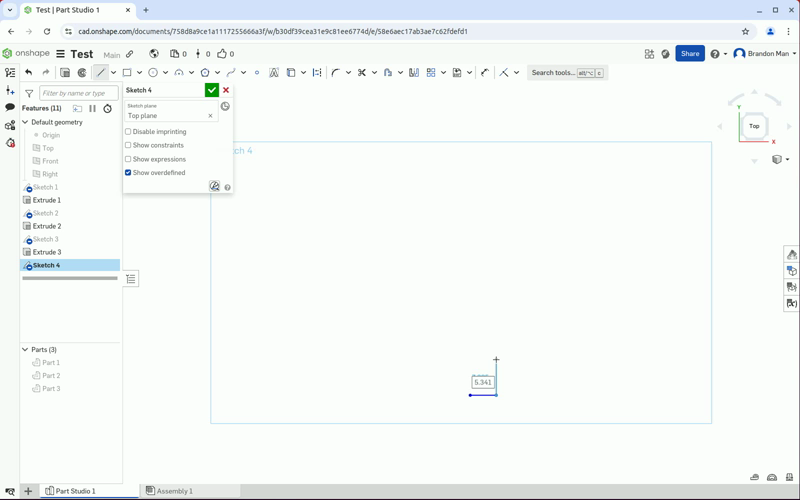
key_down(shift)
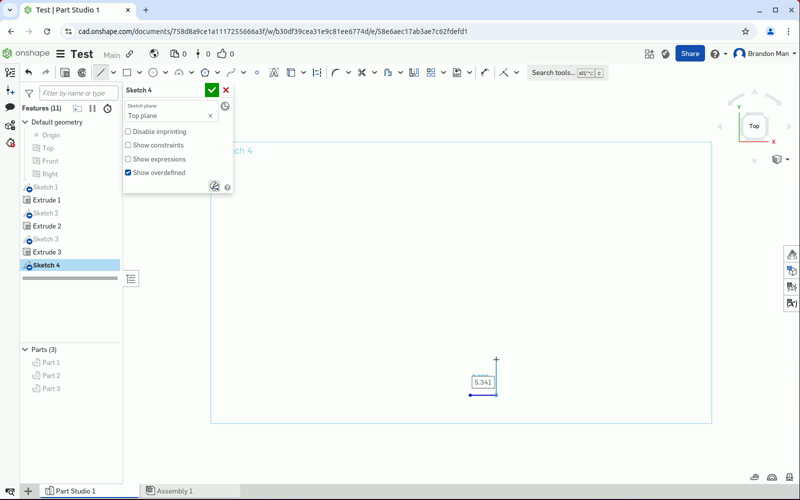
mouse_move(526, 359)
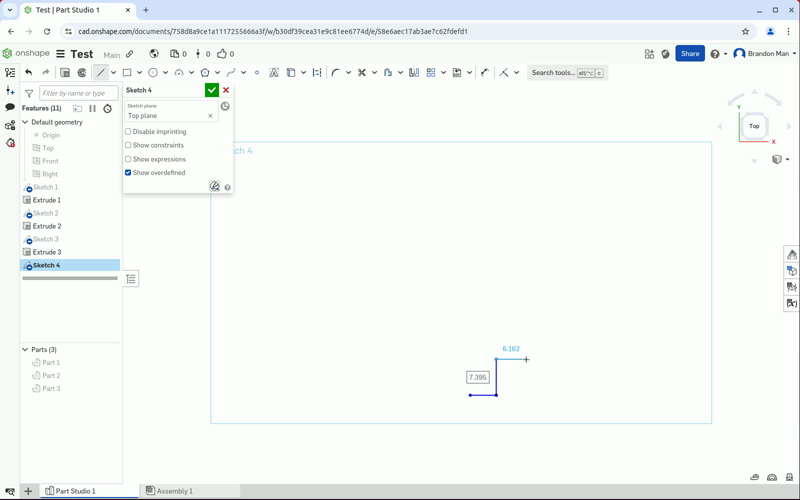
mouse_move(470, 359)
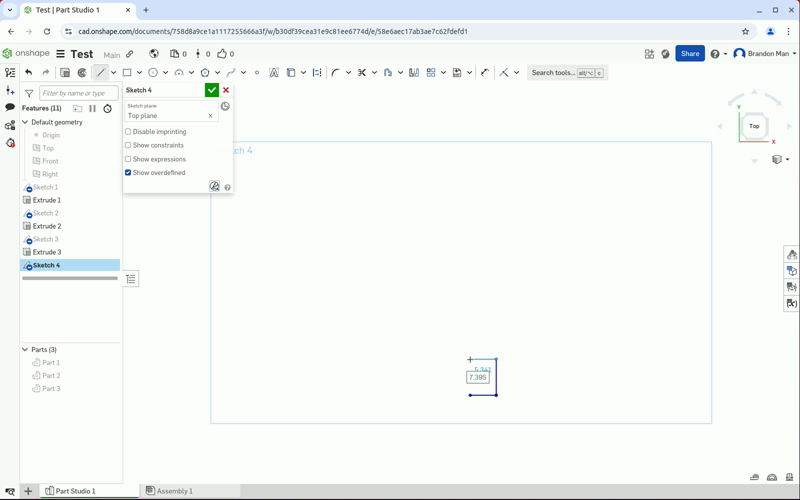
click(470, 359)
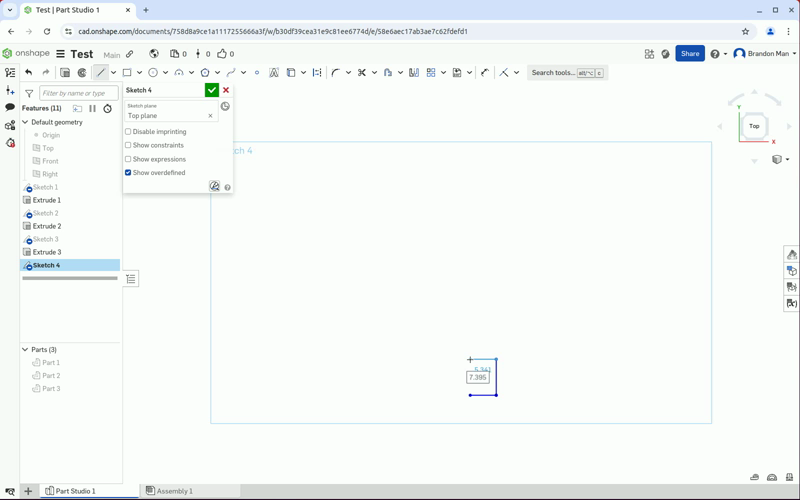
key_up(shift)
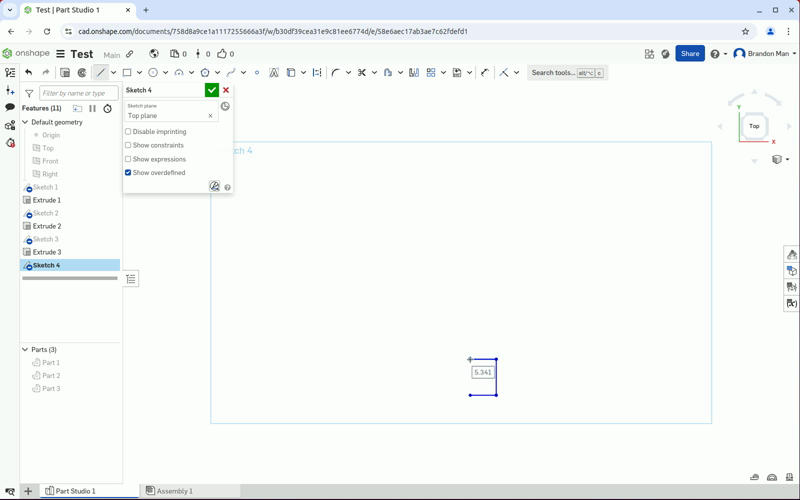
mouse_move(500, 359)
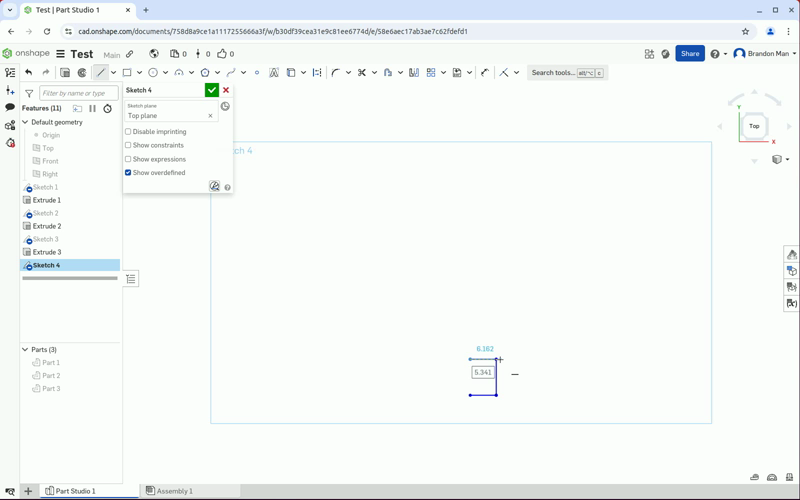
key_down(shift)
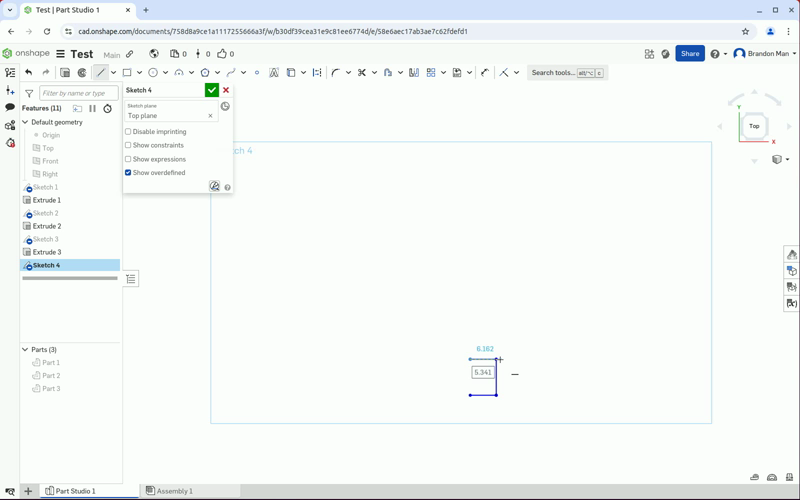
mouse_move(470, 395)
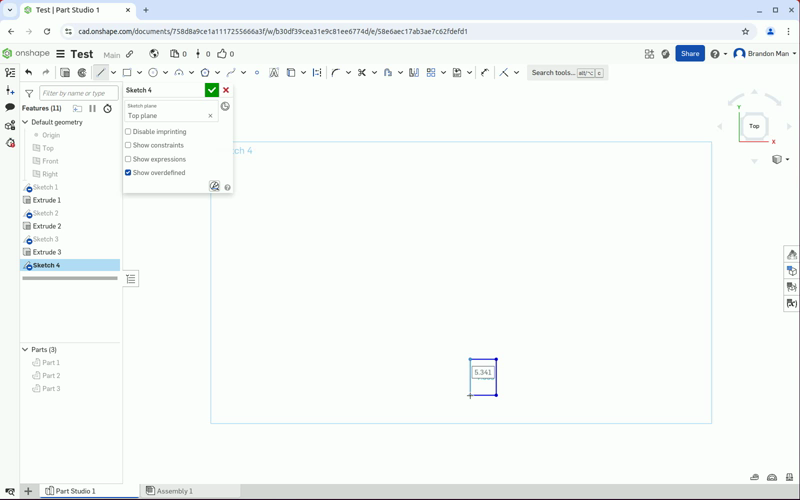
key_up(shift)
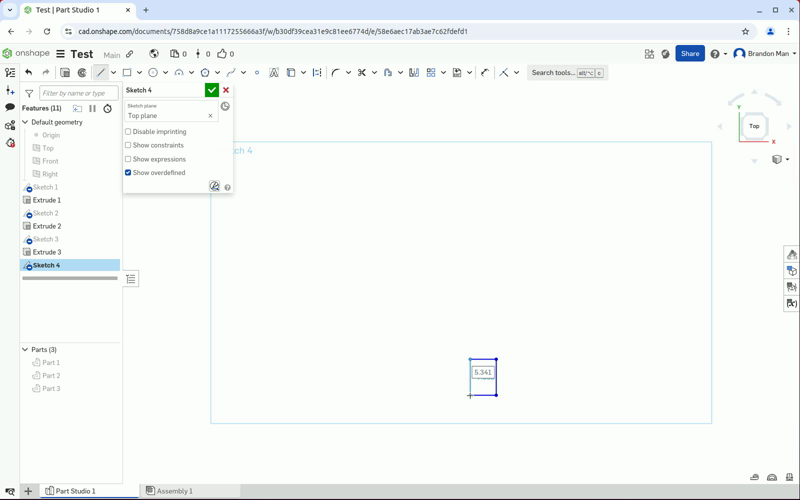
click(470, 395)
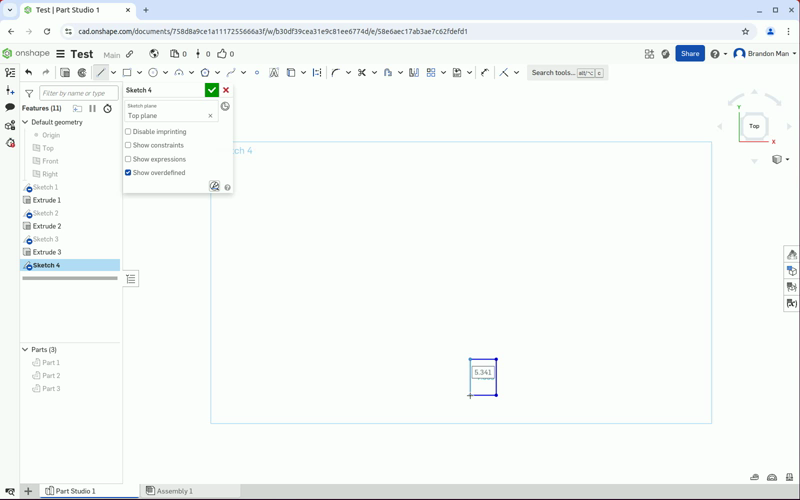
key(esc)
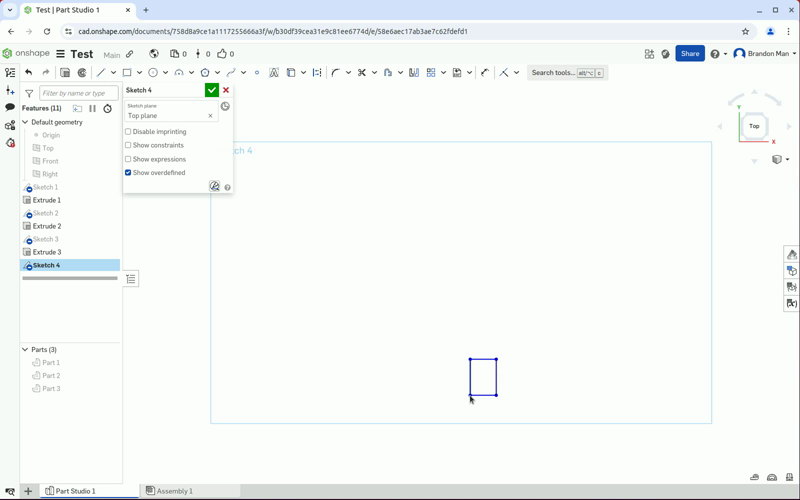
mouse_move(489, 371)
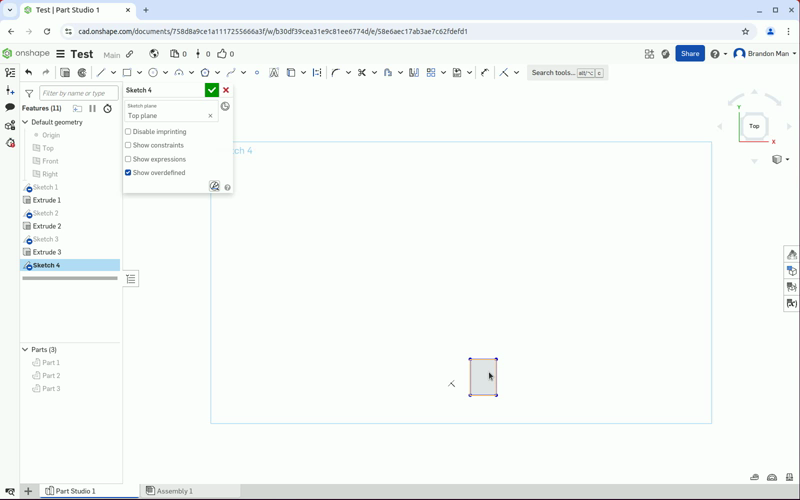
scroll(6)
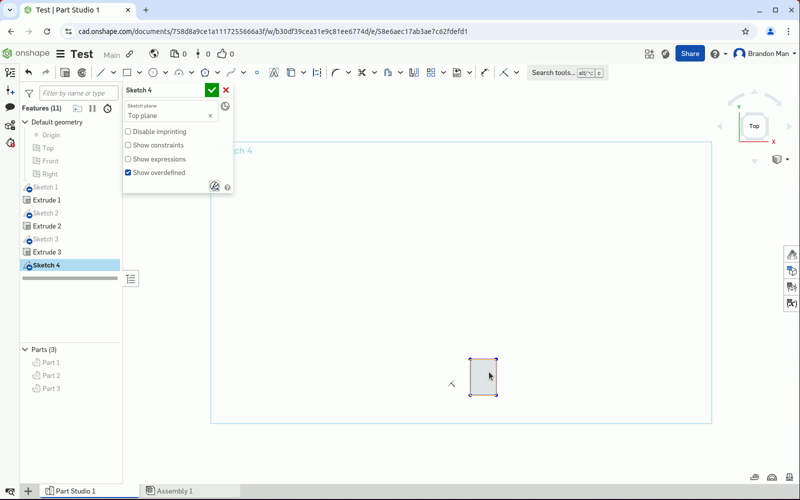
scroll(6)
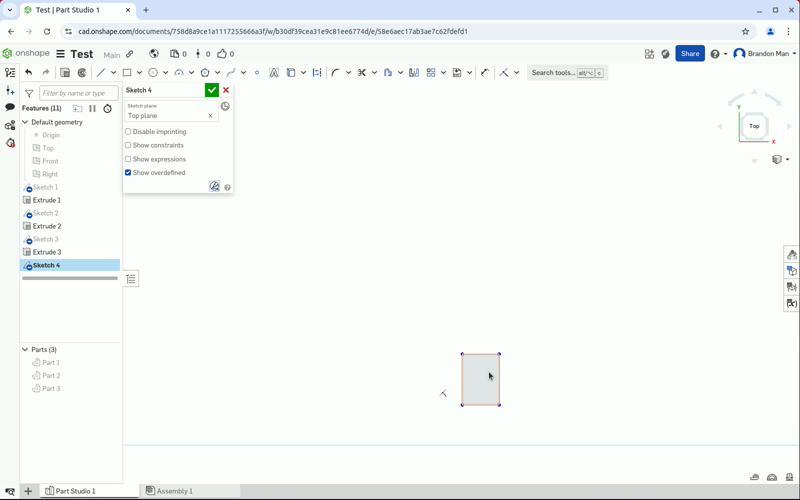
scroll(6)
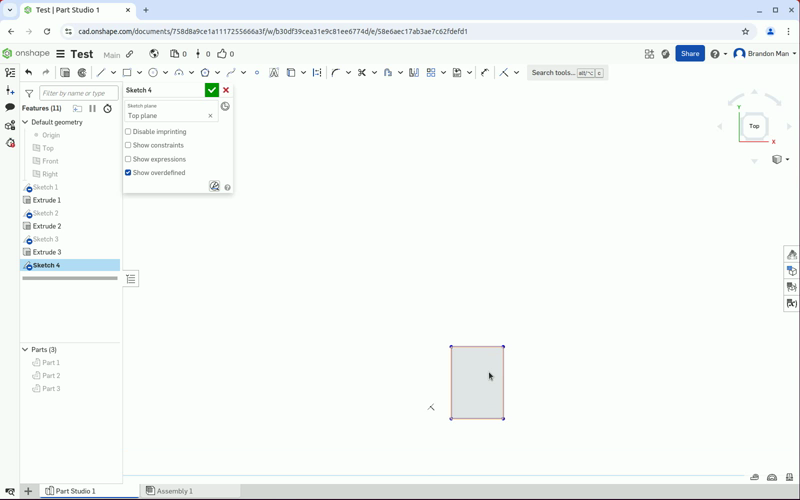
scroll(6)
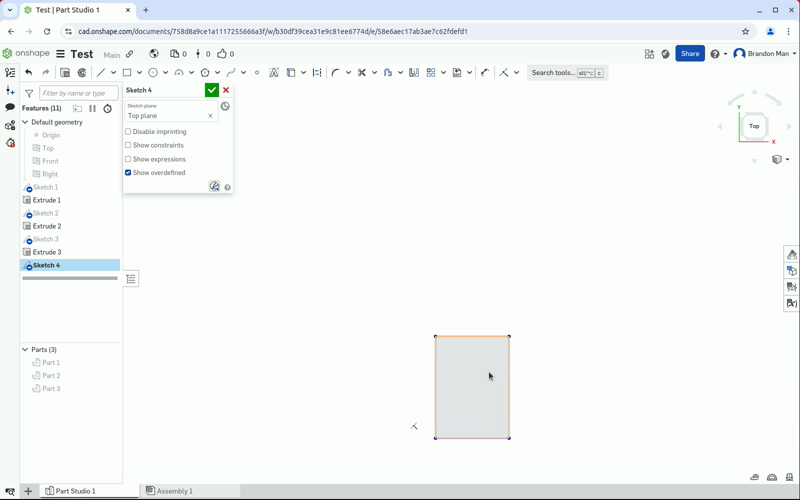
scroll(6)
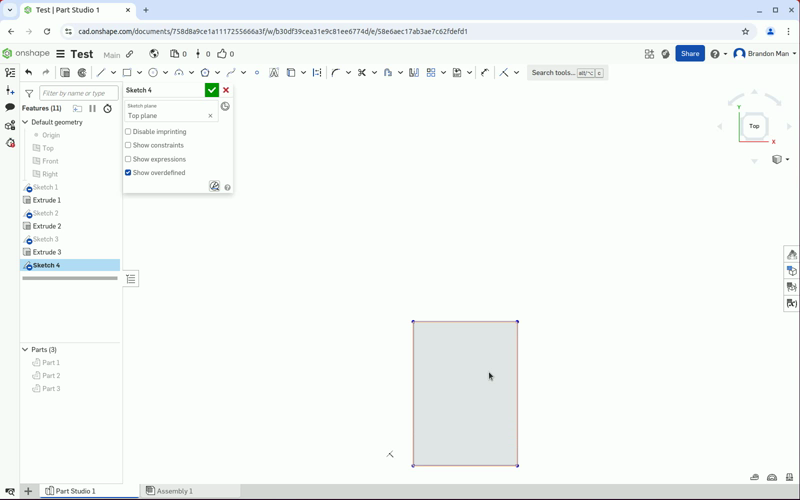
scroll(6)
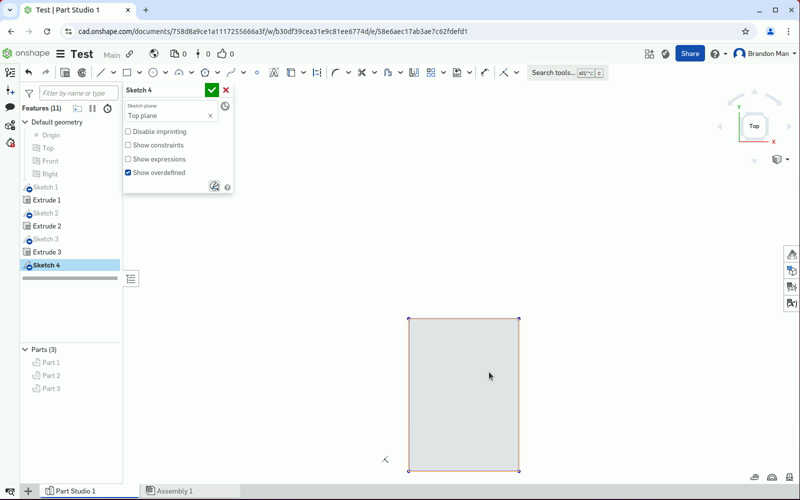
scroll(6)
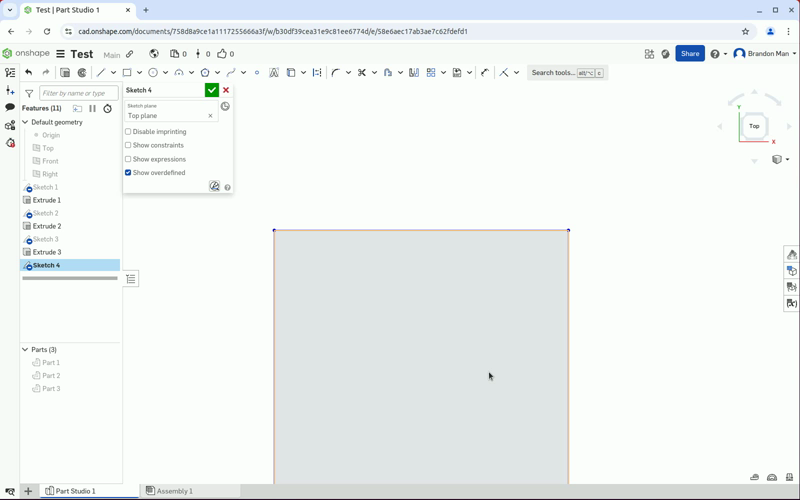
click(489, 371)
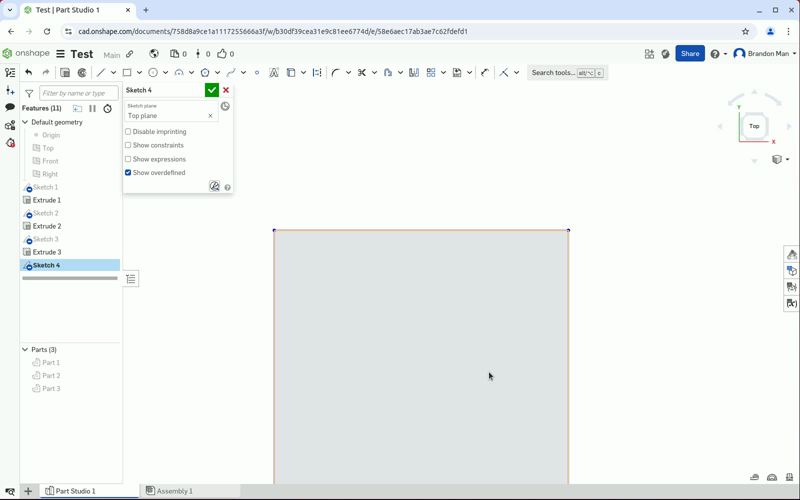
scroll(-6)
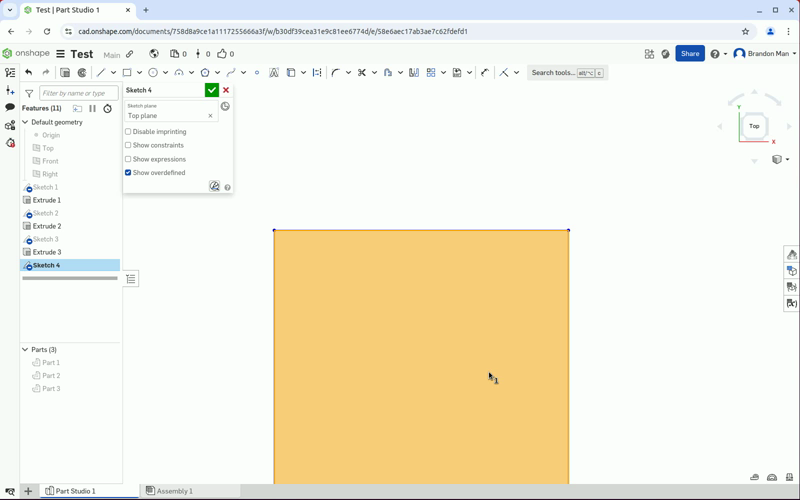
scroll(-6)
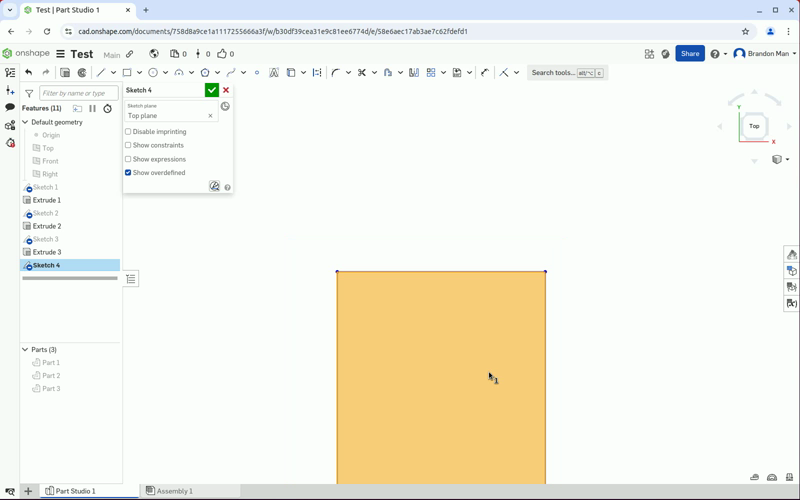
scroll(-6)
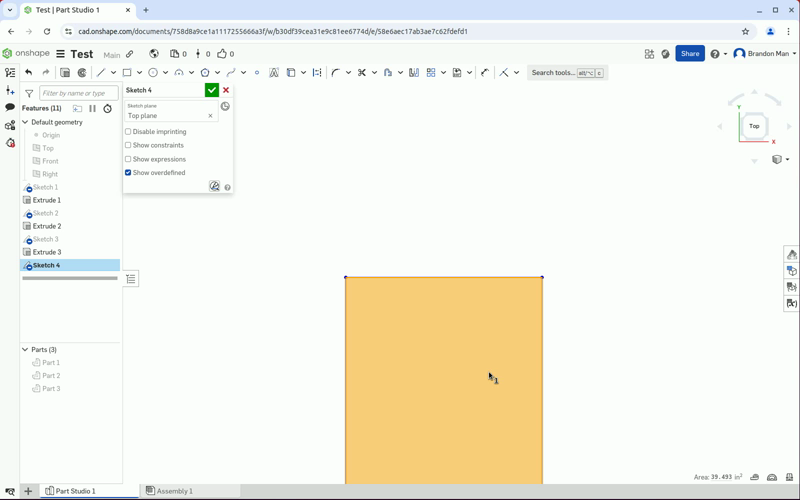
scroll(-6)
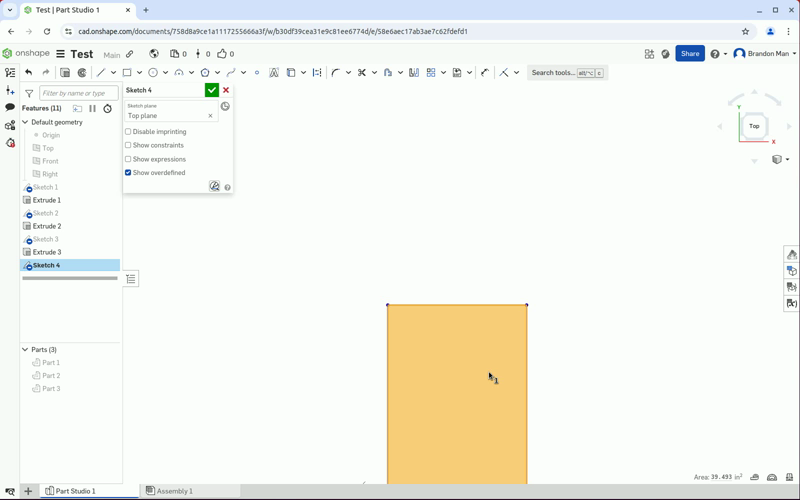
scroll(-6)
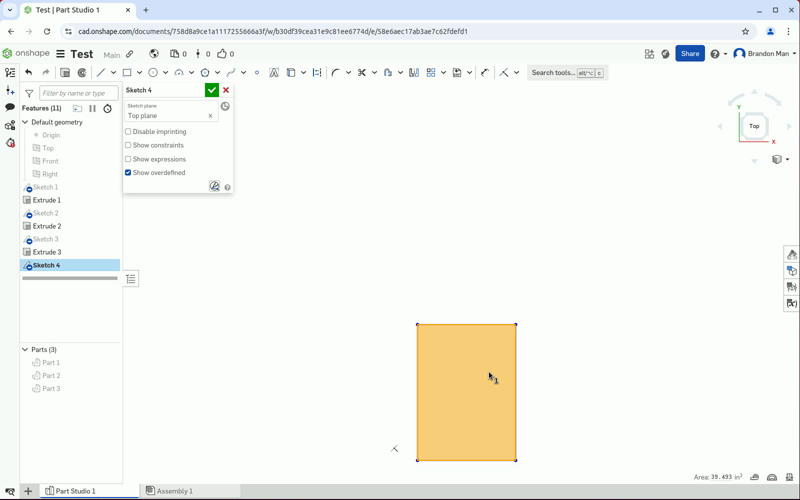
scroll(-6)
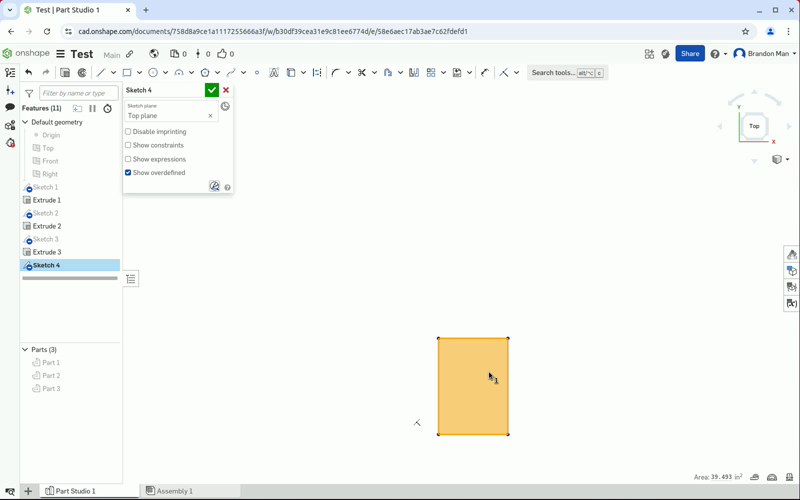
scroll(-6)
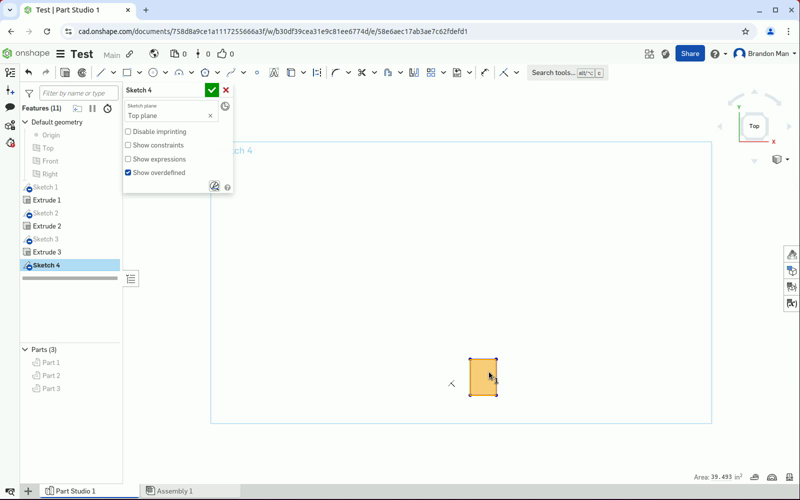
mouse_move(73, 352)
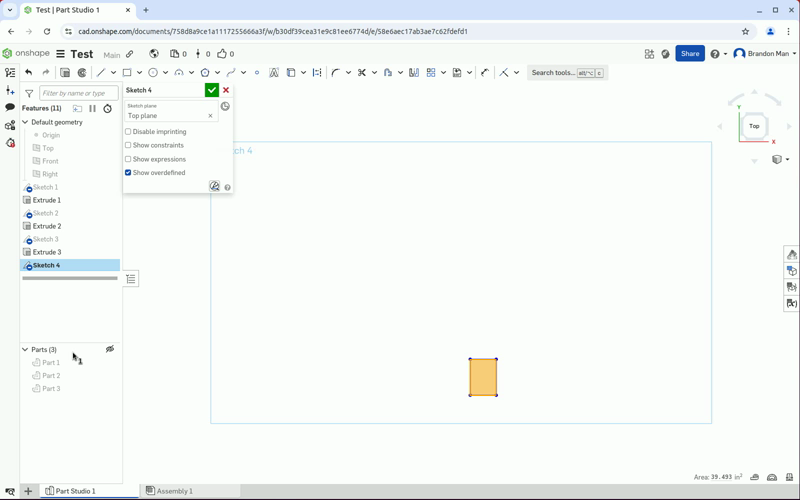
key(shift+y)
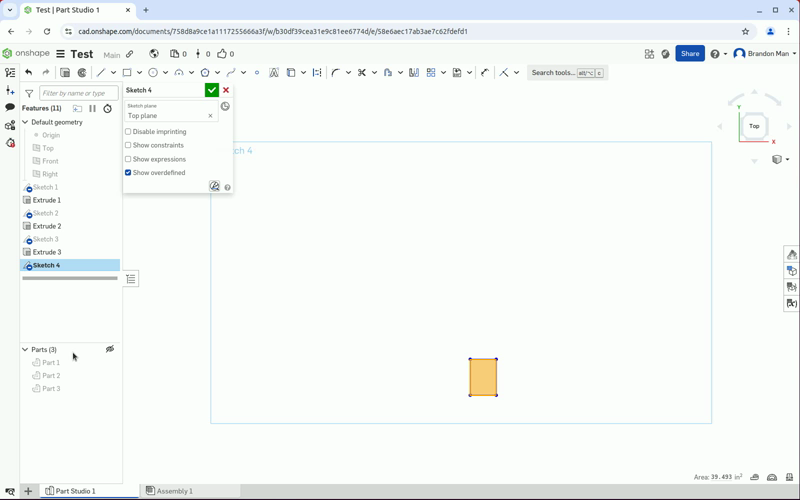
key(shift+e)
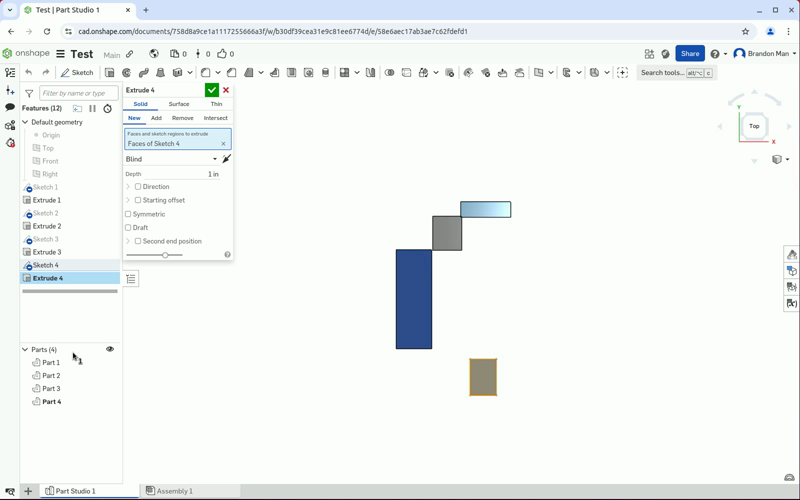
mouse_move(143, 106)
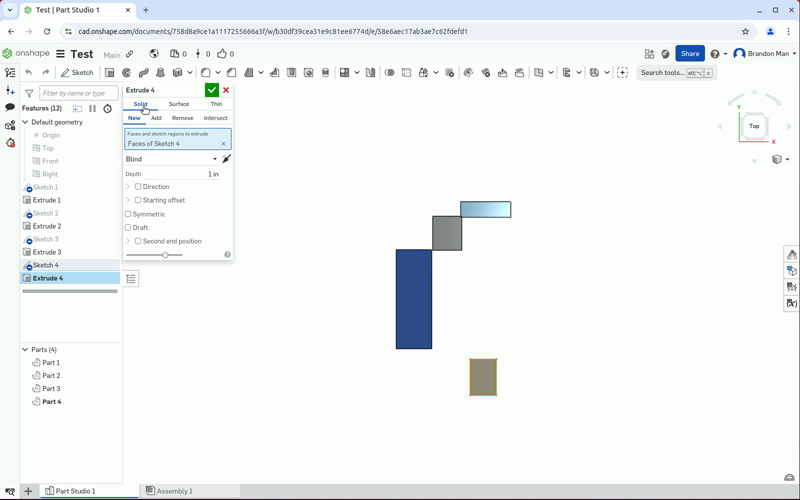
click(143, 106)
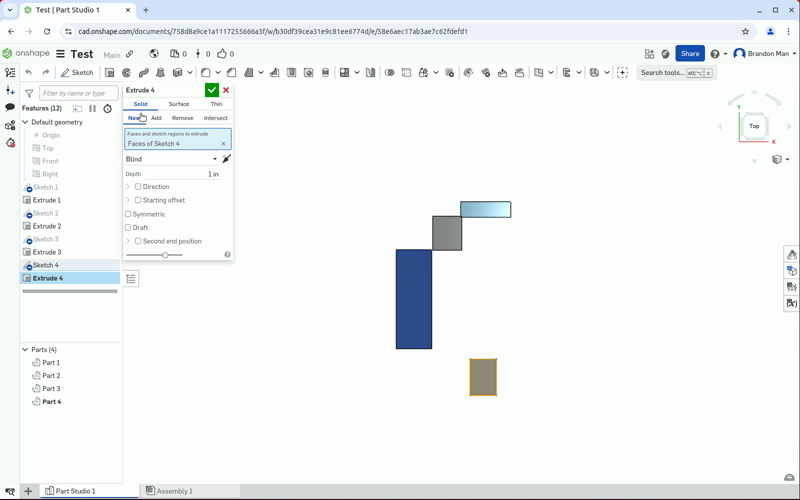
mouse_move(137, 120)
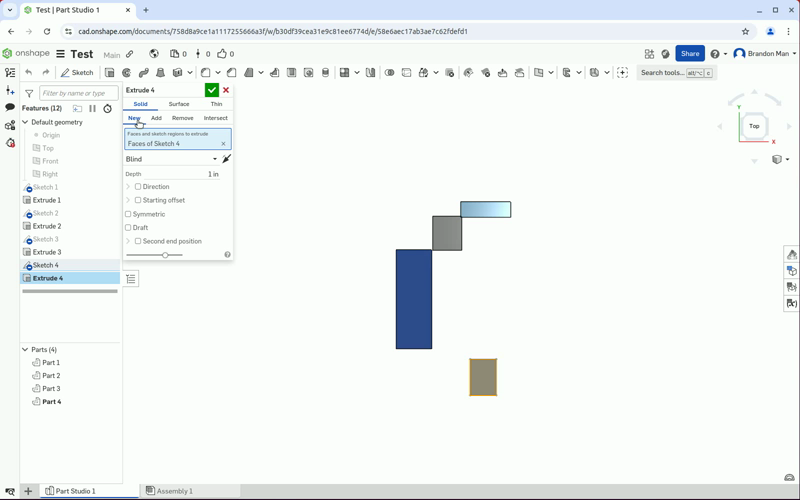
click(137, 120)
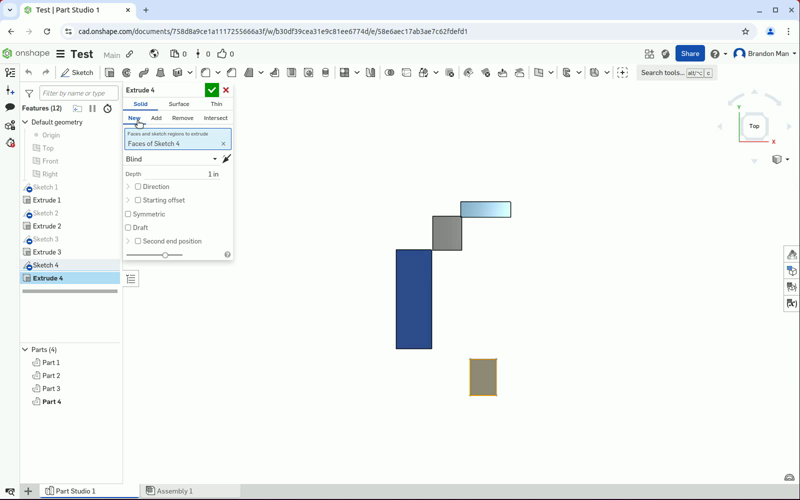
key(tab, 4)
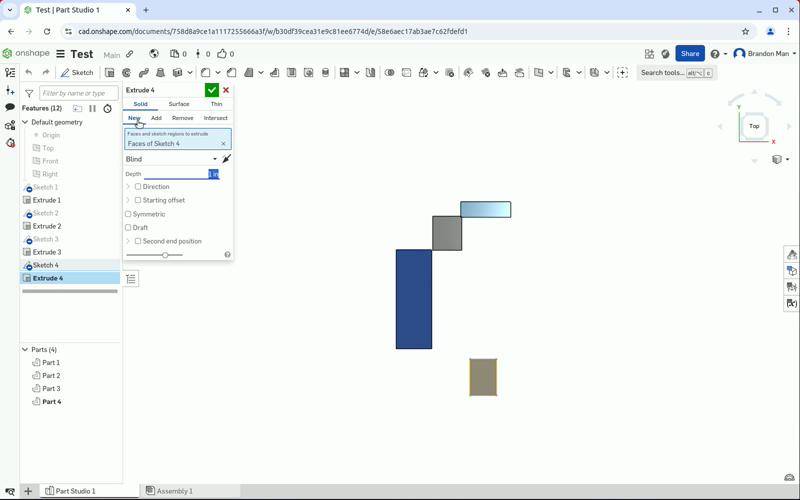
text(16.128)
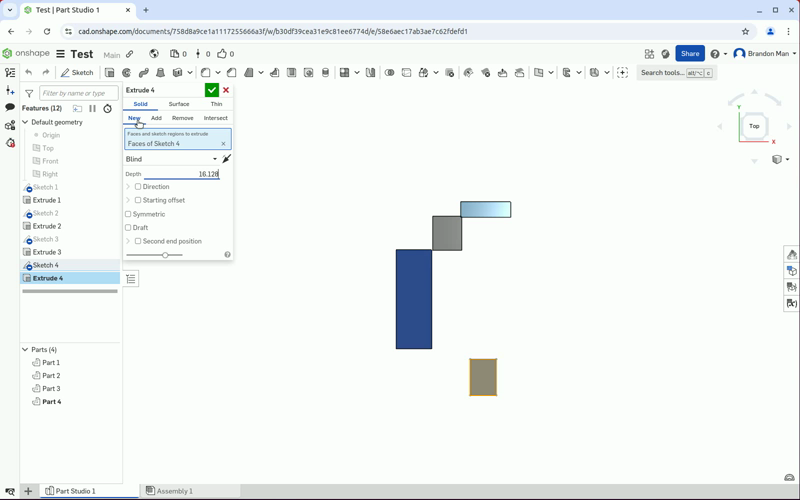
key(enter)
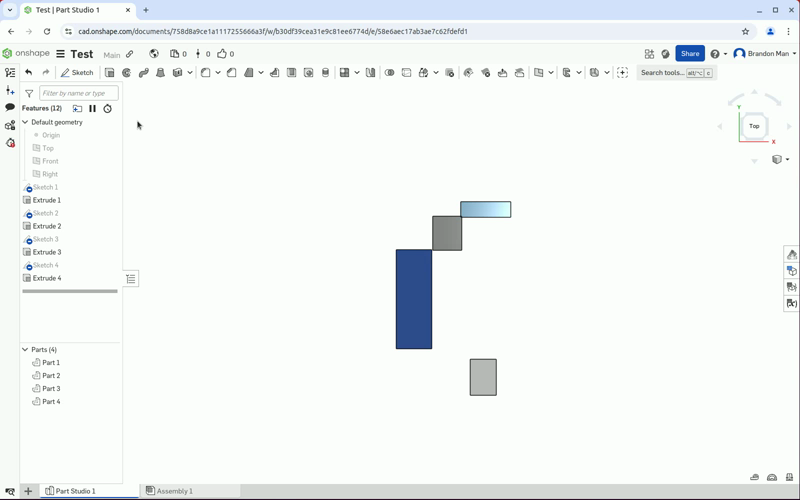
key(shift+h)
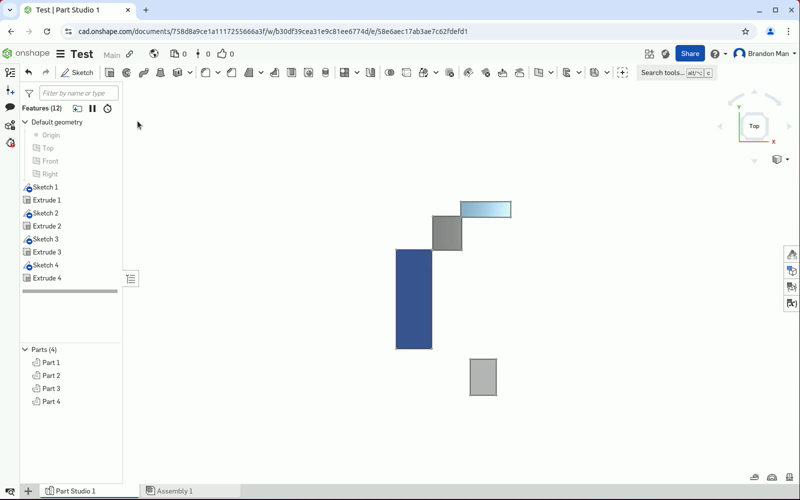
key(shift+h)
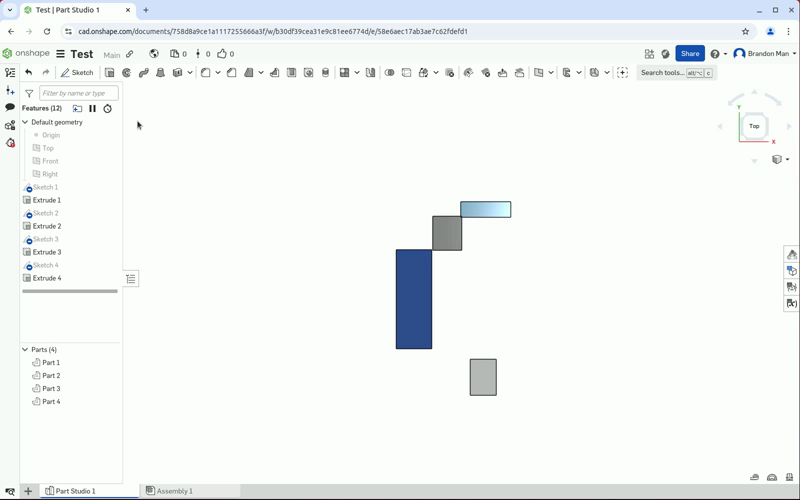
mouse_move(73, 189)
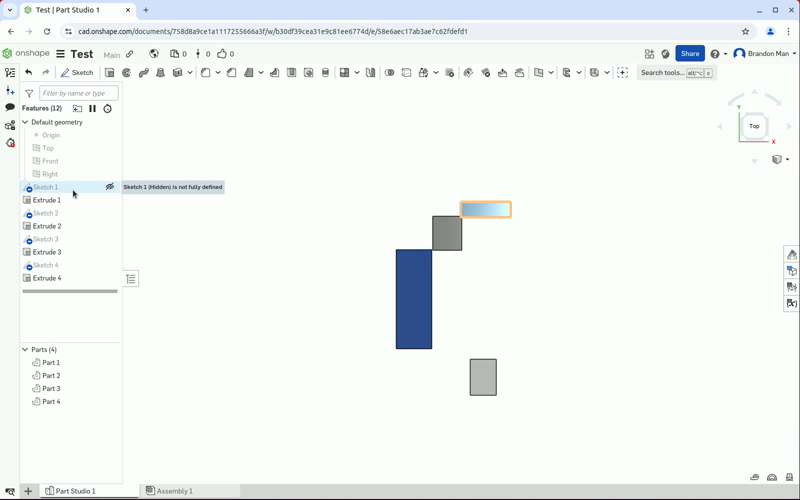
click(73, 189)
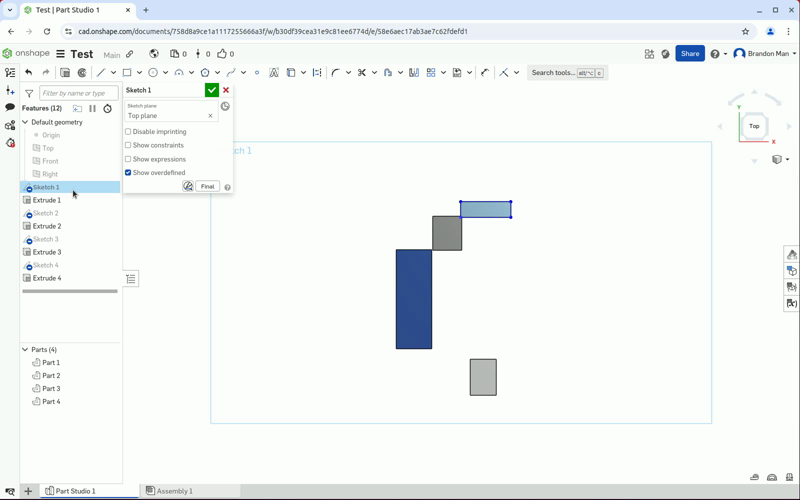
mouse_move(229, 92)
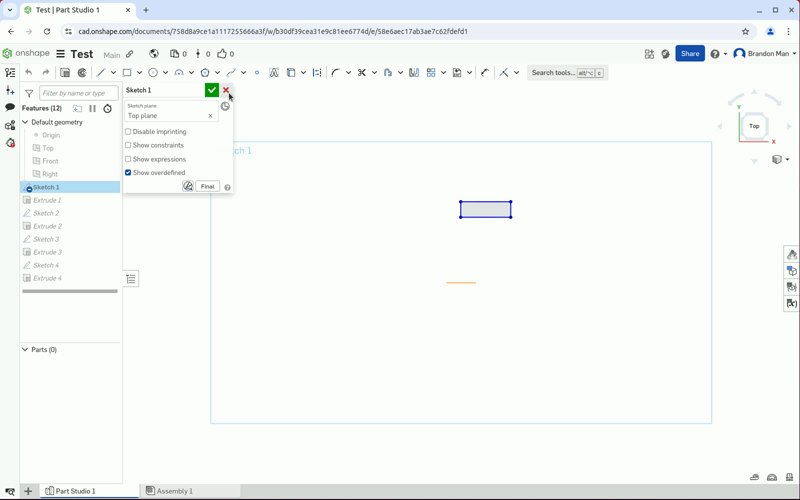
click(229, 92)
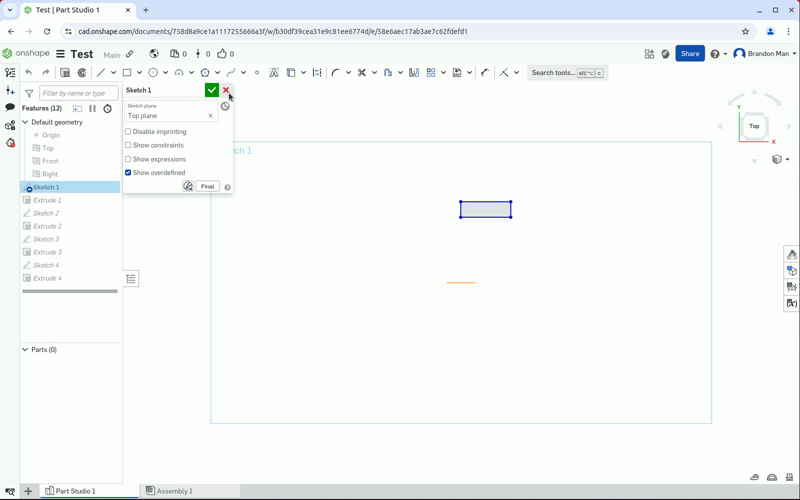
key(shift+s)
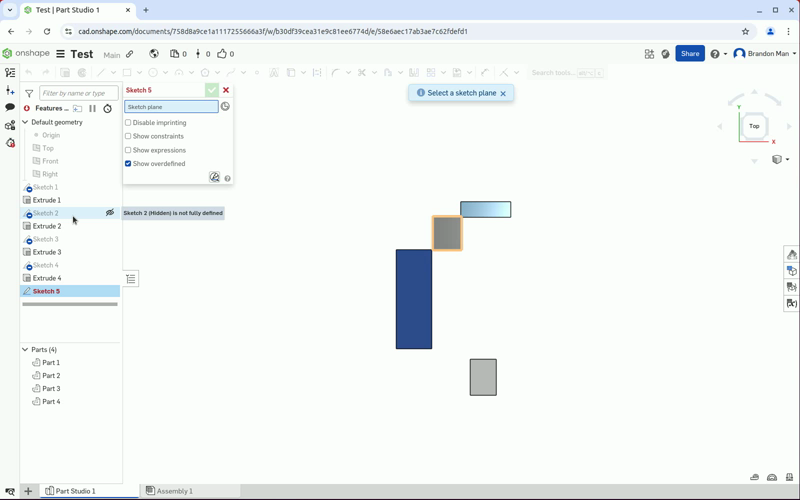
scroll(3)
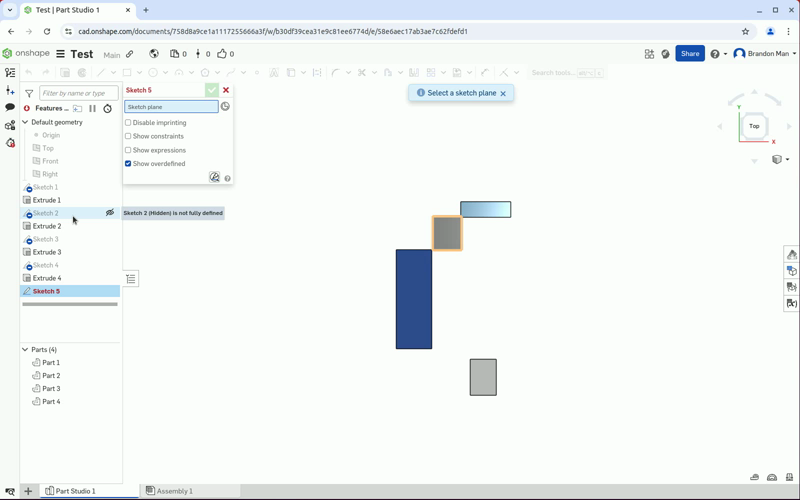
mouse_move(73, 150)
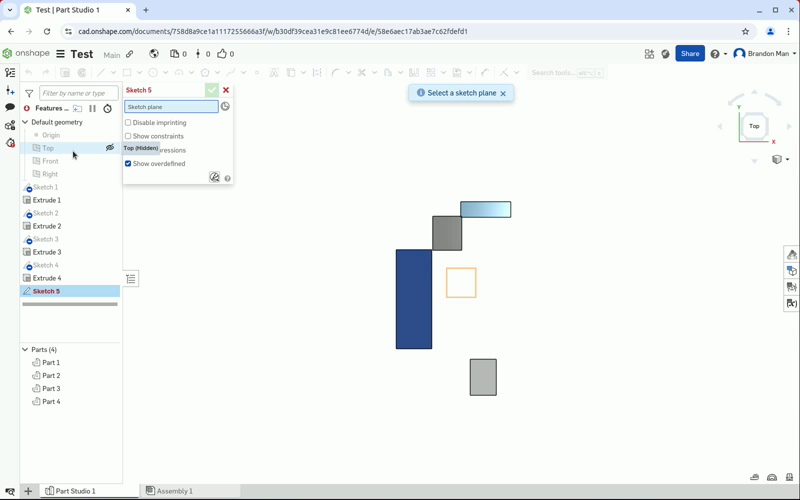
click(73, 150)
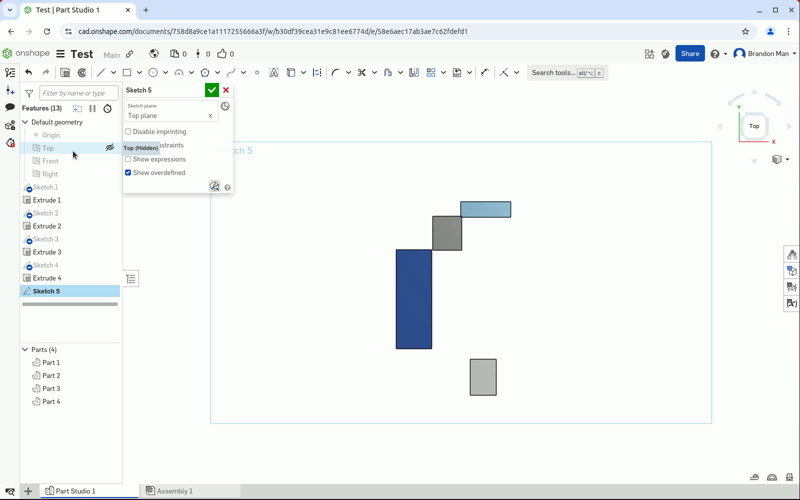
mouse_move(73, 352)
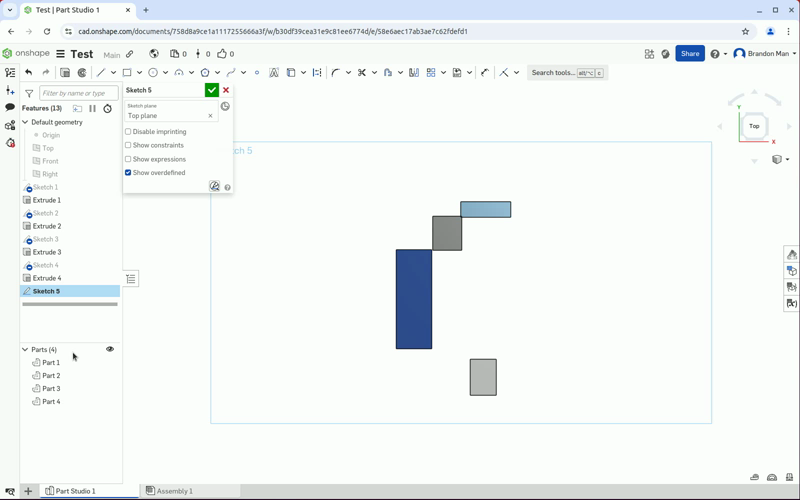
key(y)
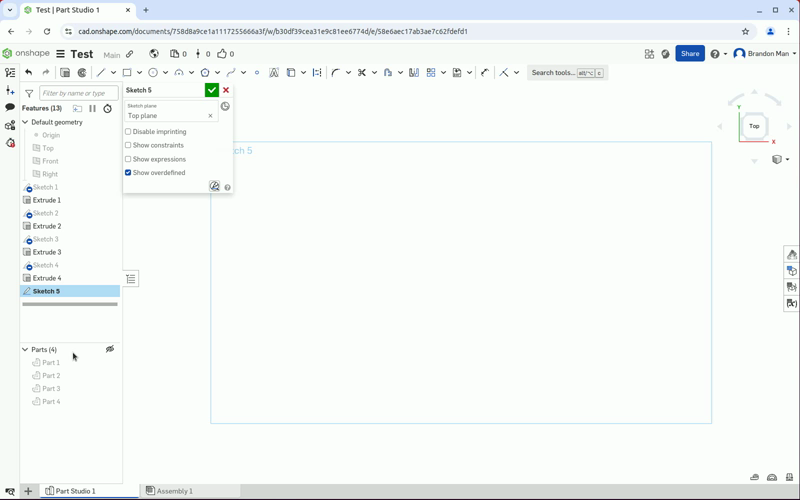
key(l)
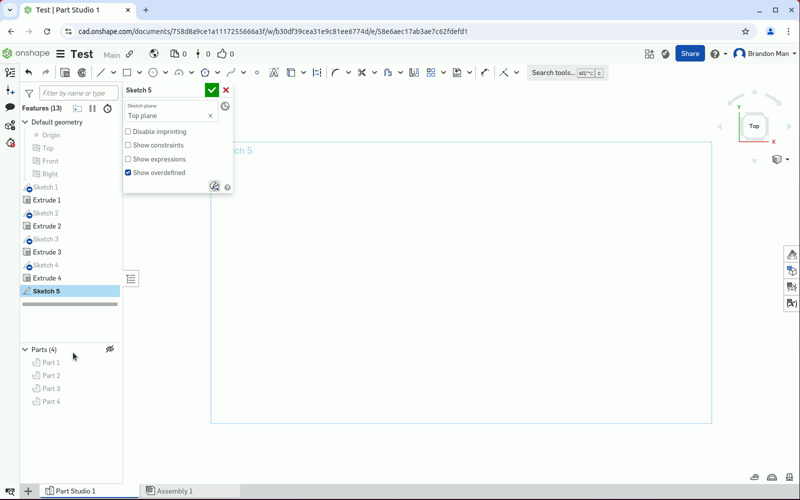
key_down(shift)
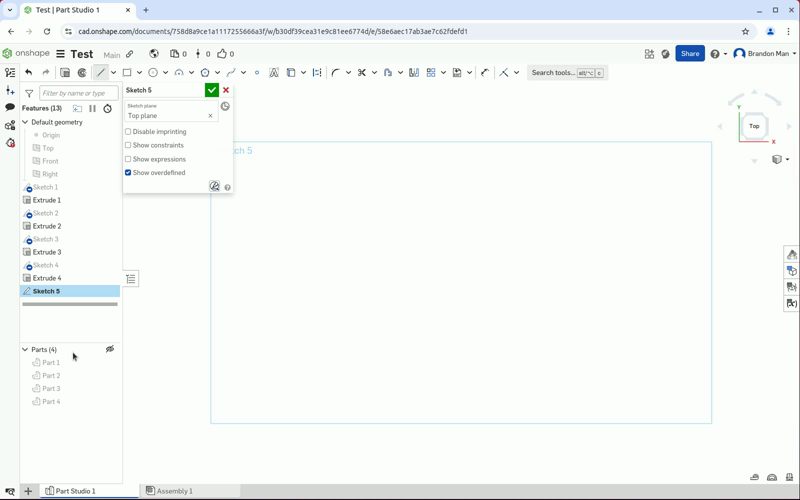
mouse_move(489, 330)
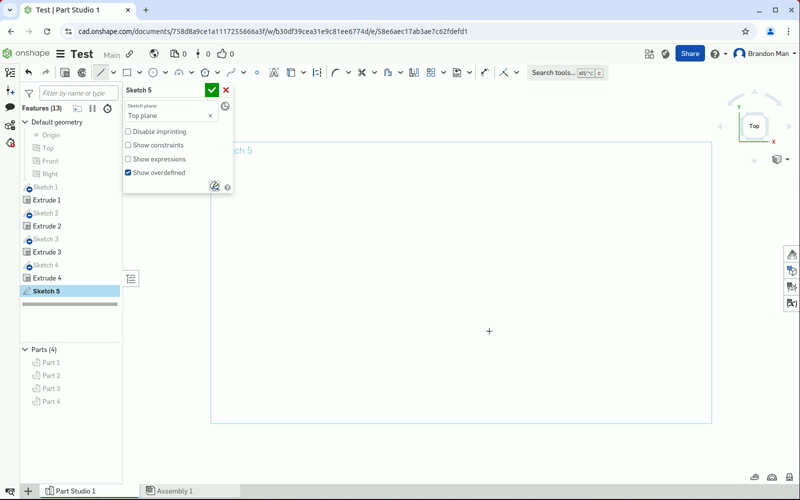
click(489, 330)
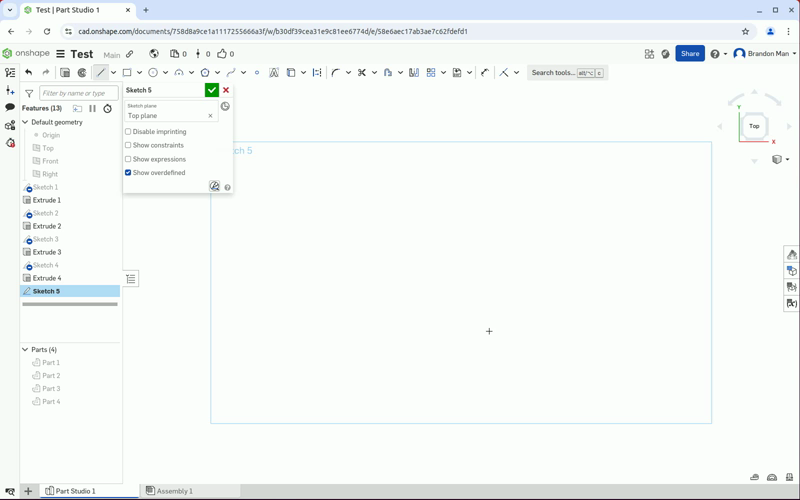
key_up(shift)
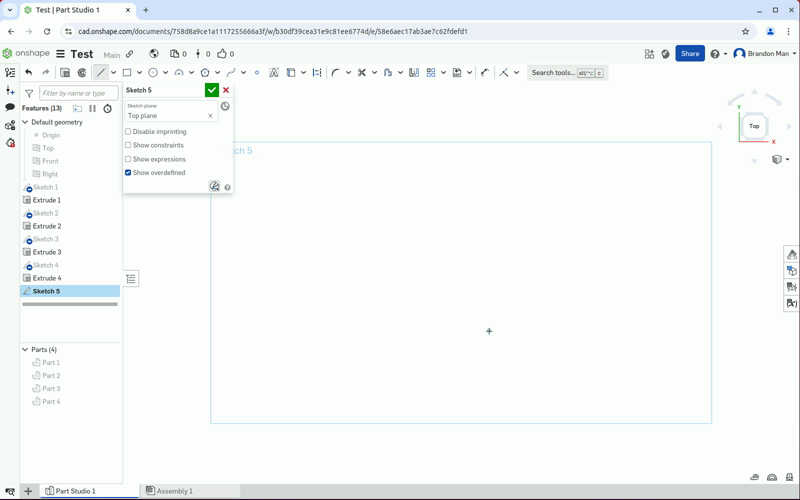
key_down(shift)
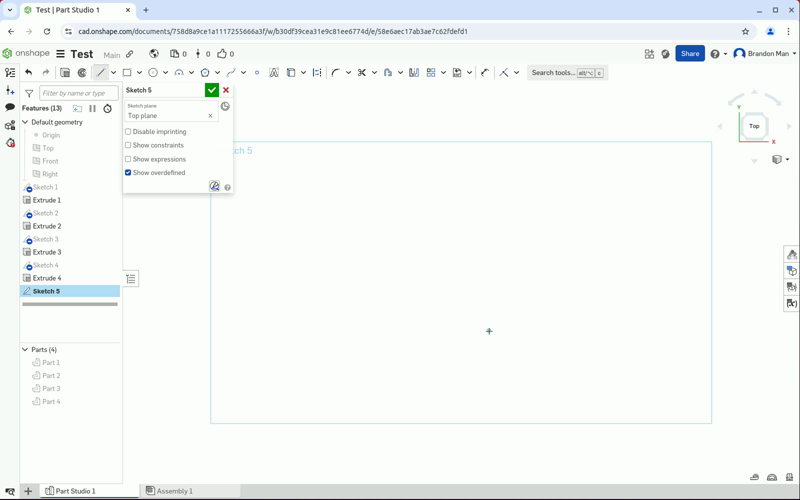
mouse_move(519, 330)
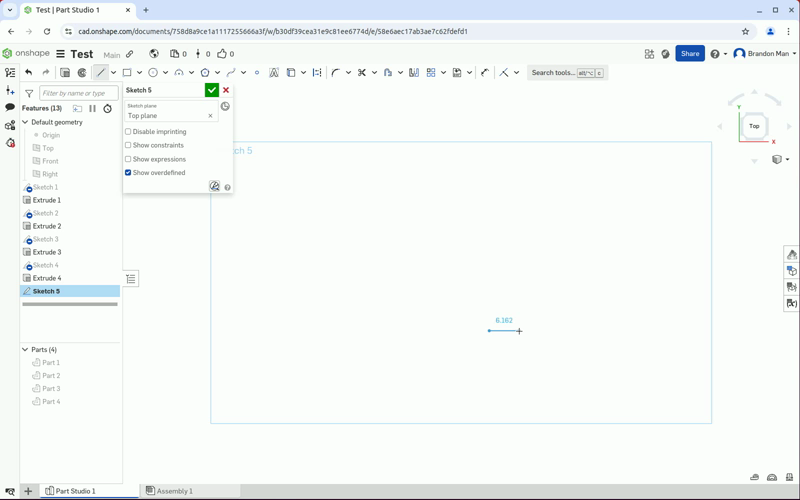
mouse_move(497, 330)
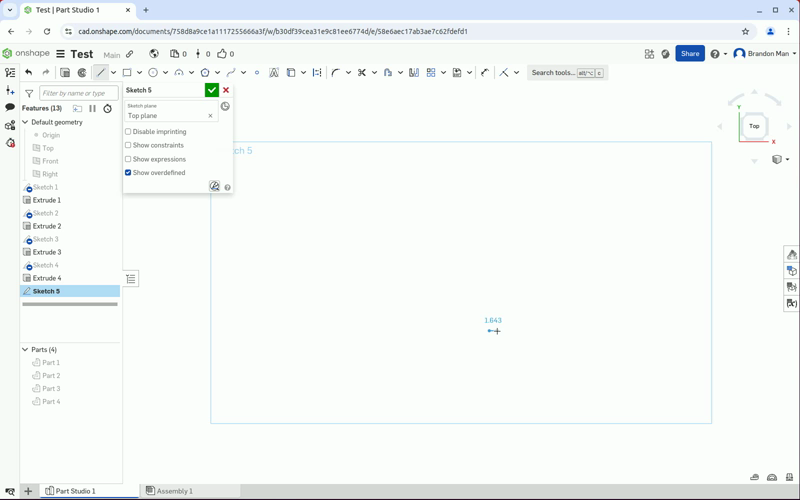
click(497, 330)
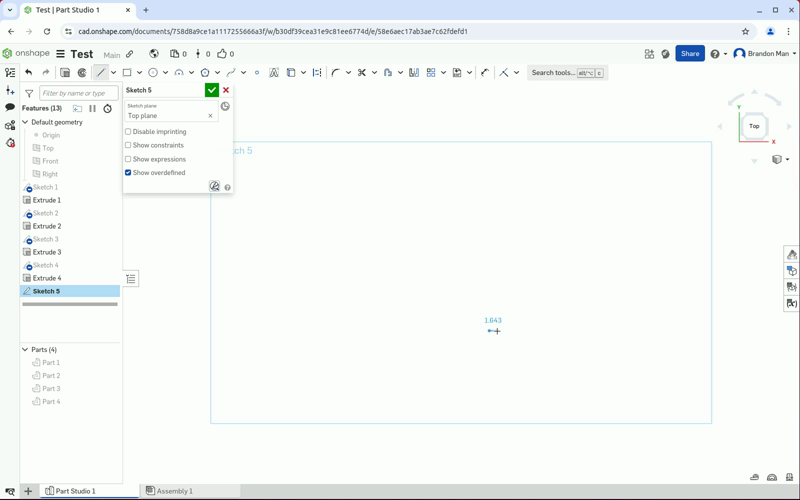
key_up(shift)
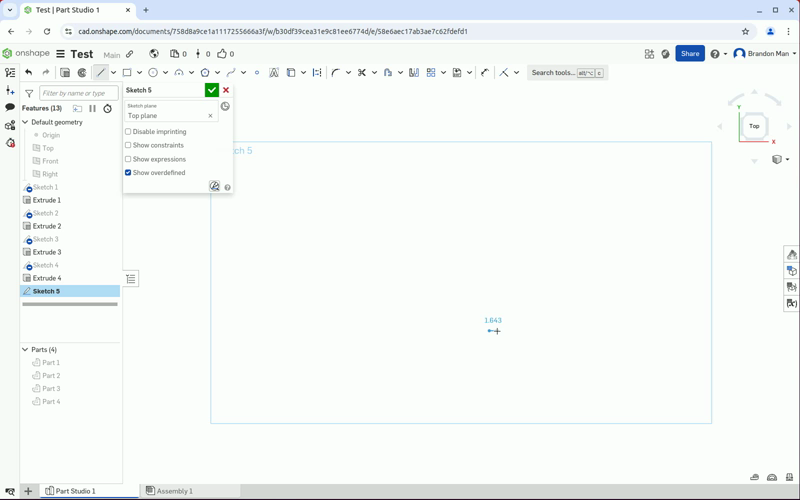
key_down(shift)
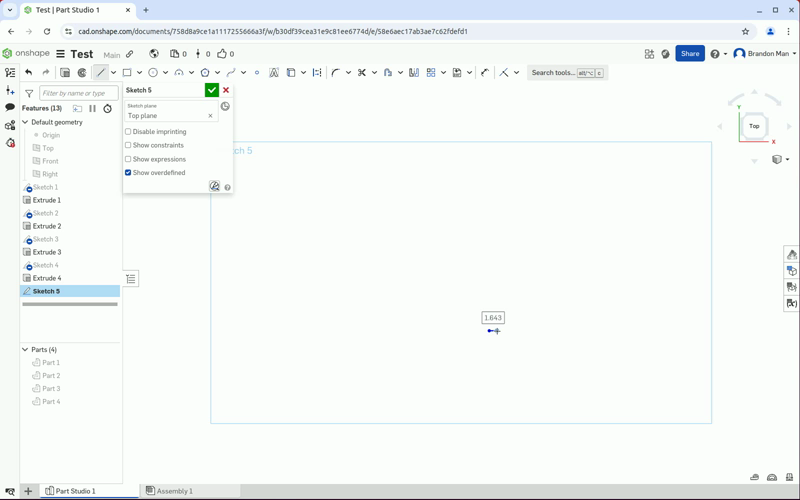
mouse_move(527, 330)
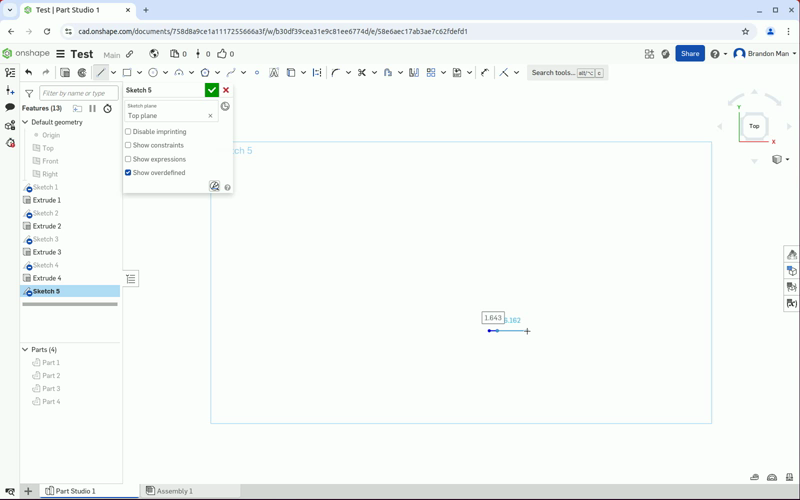
mouse_move(497, 282)
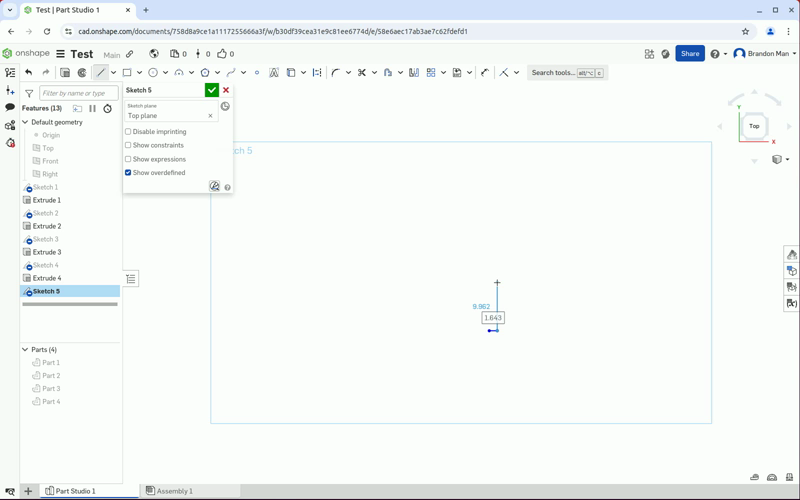
click(497, 282)
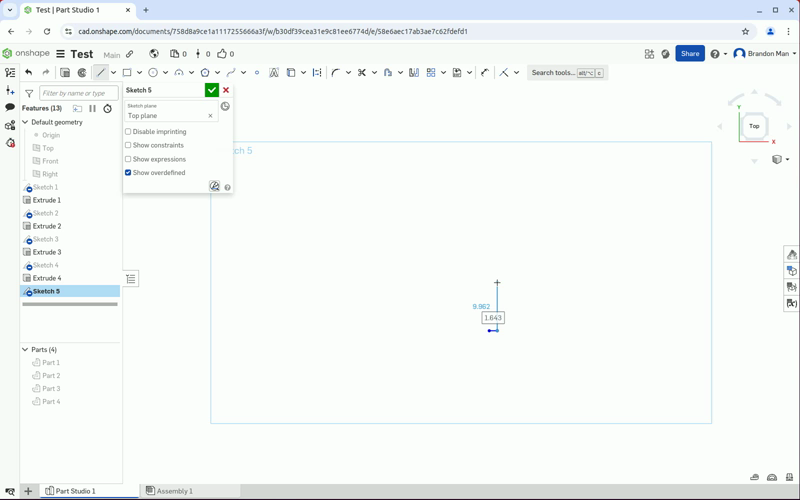
key_up(shift)
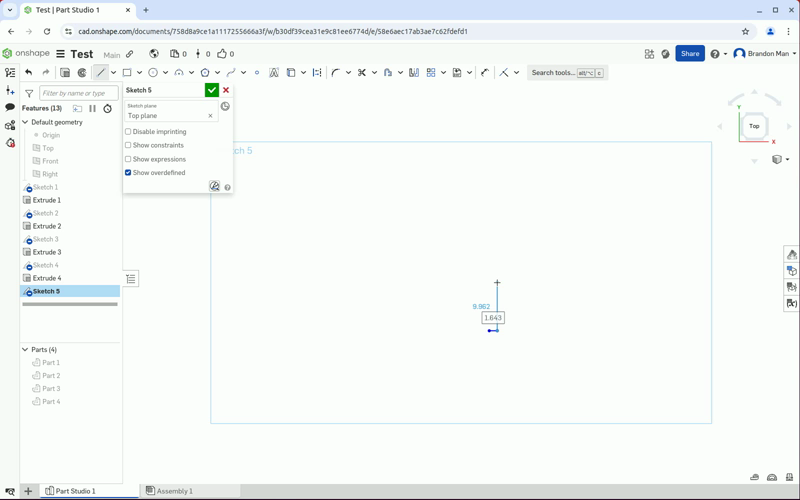
key_down(shift)
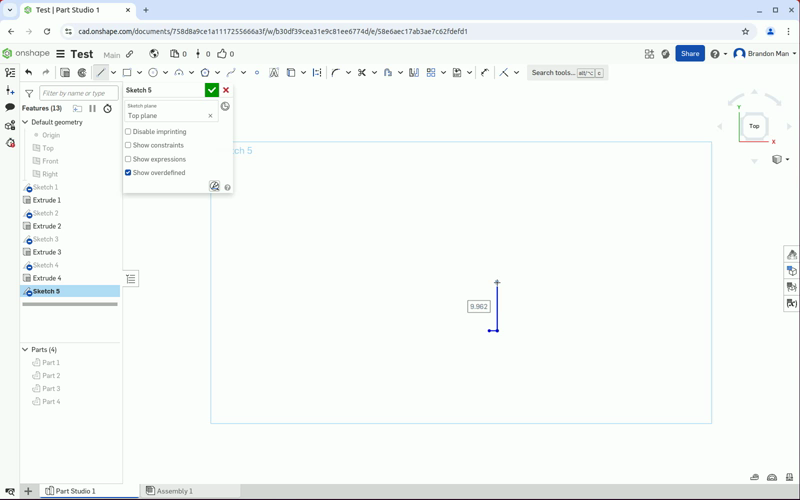
mouse_move(527, 282)
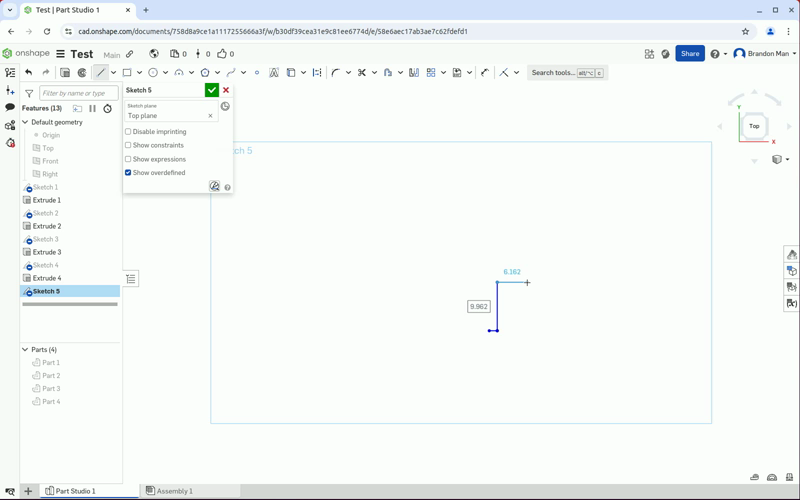
mouse_move(489, 282)
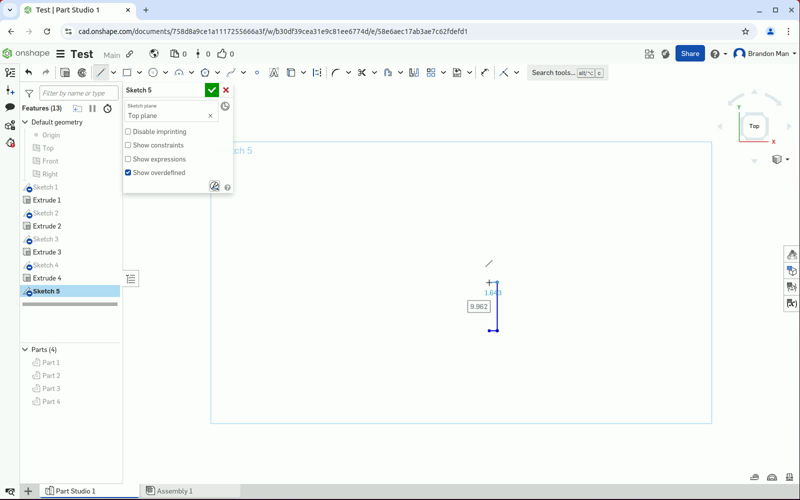
click(489, 282)
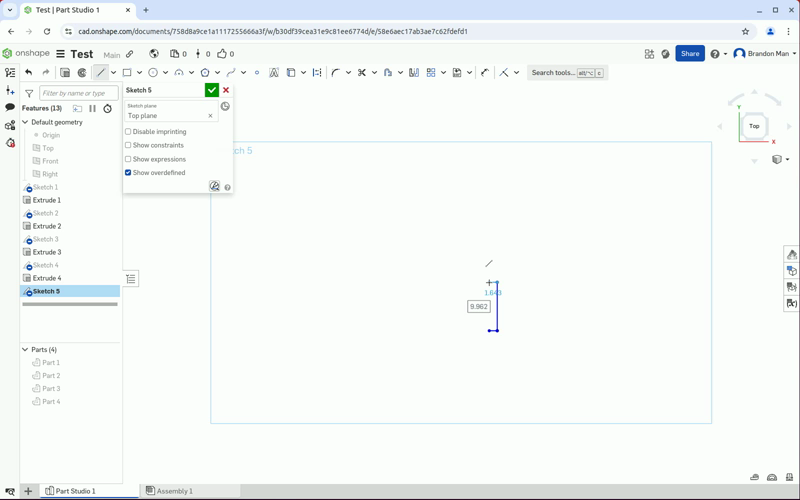
key_up(shift)
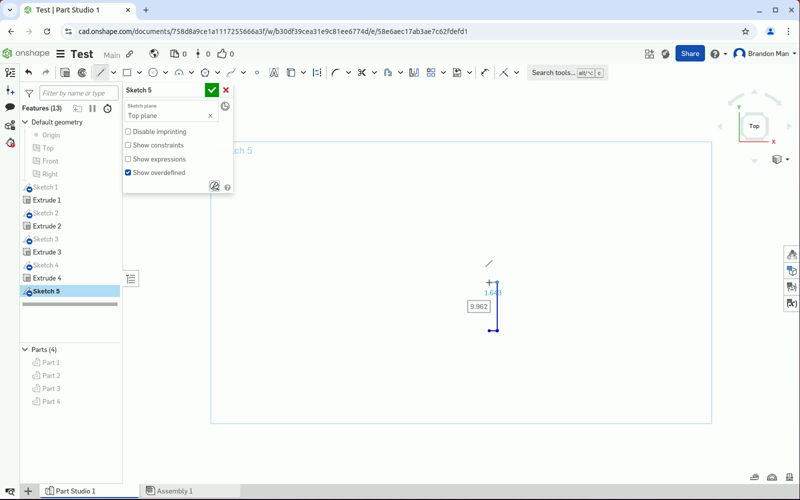
mouse_move(519, 282)
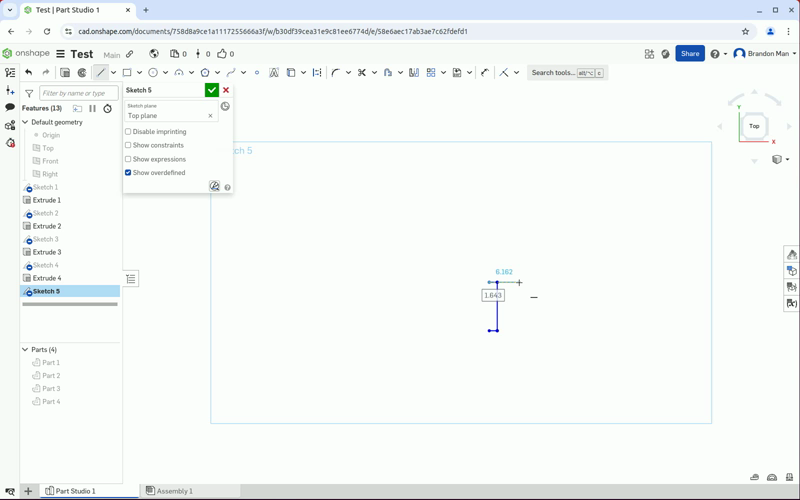
key_down(shift)
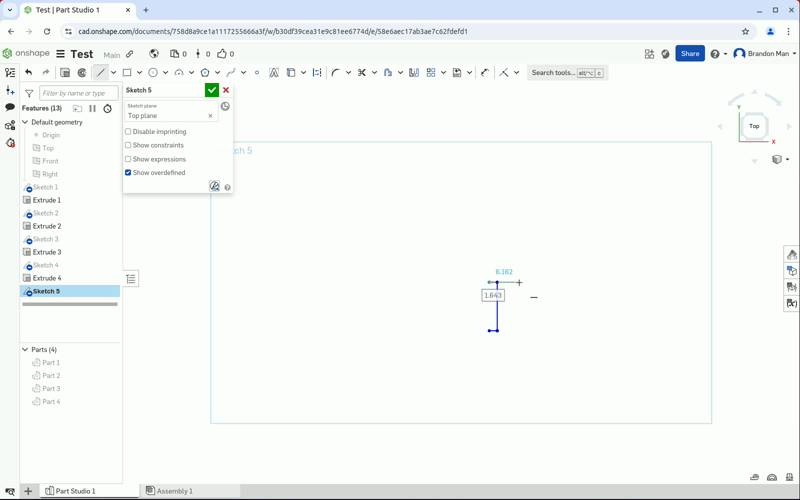
mouse_move(489, 330)
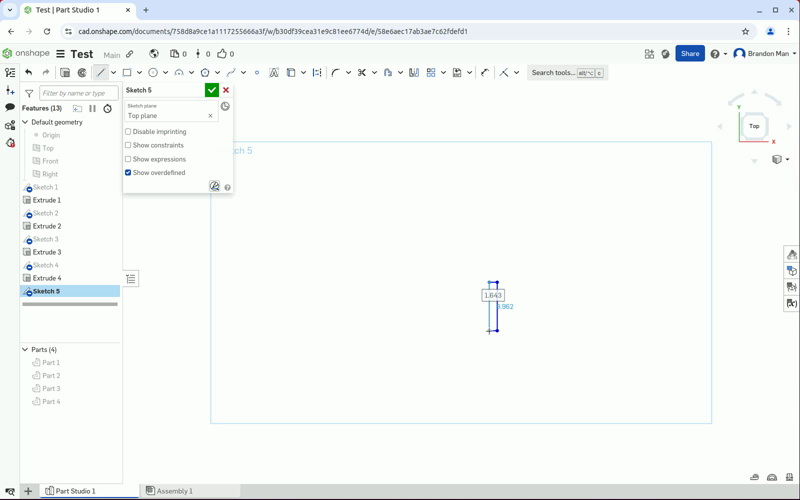
key_up(shift)
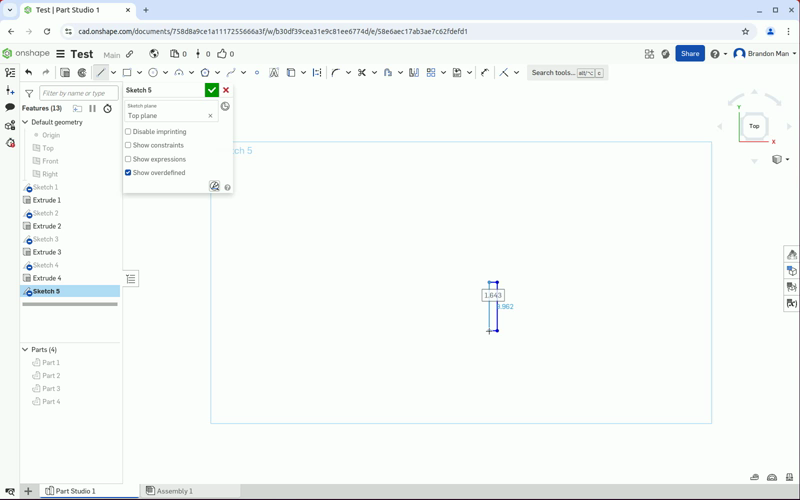
click(489, 330)
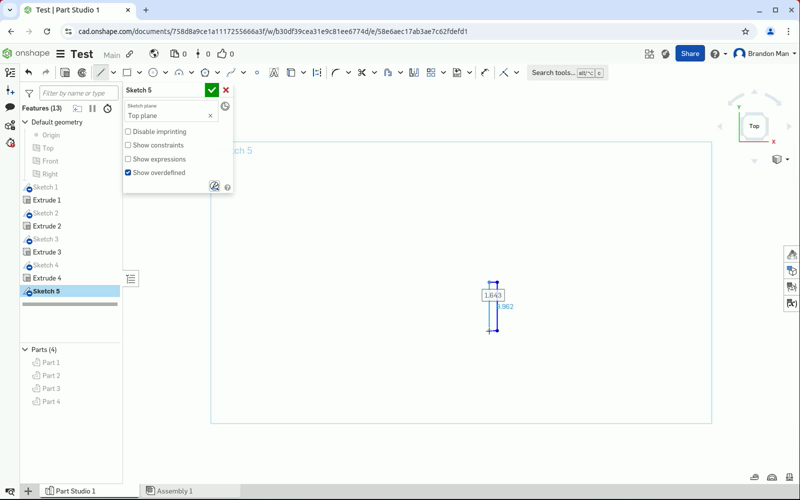
key(esc)
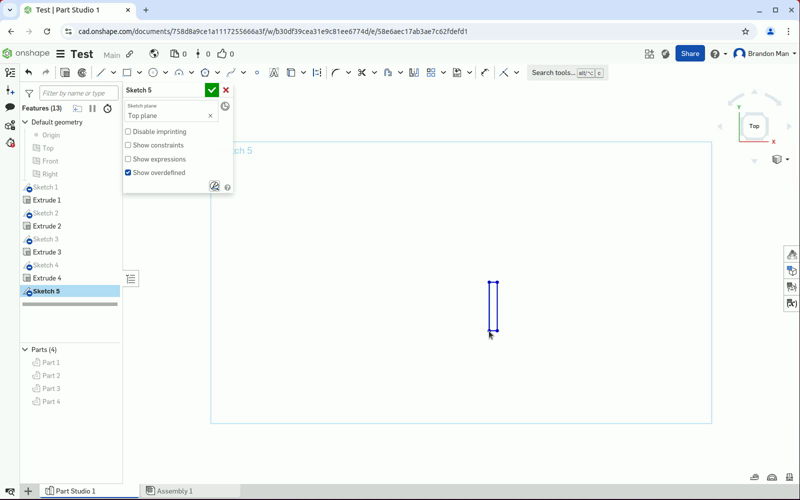
mouse_move(491, 316)
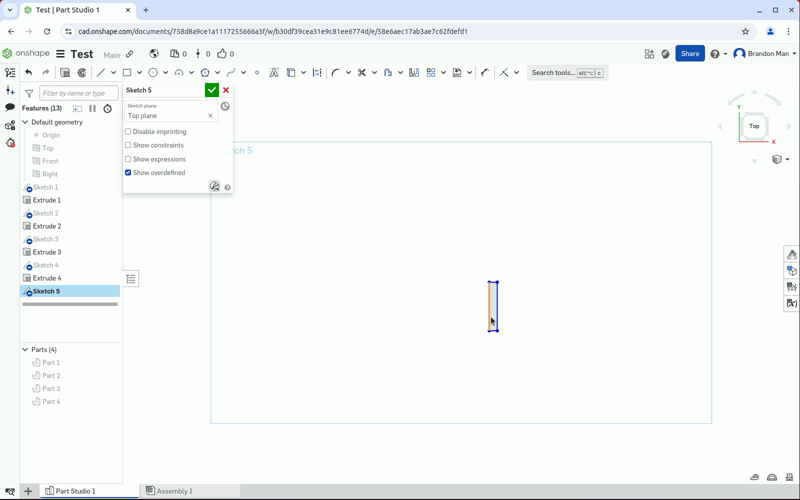
scroll(6)
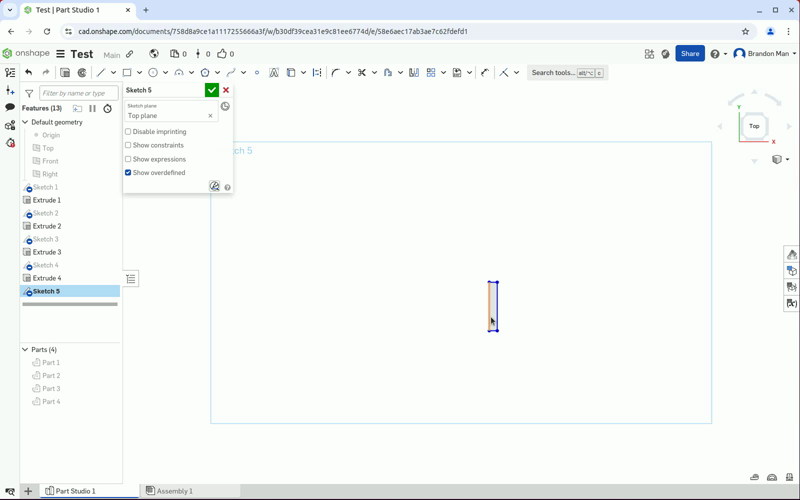
scroll(6)
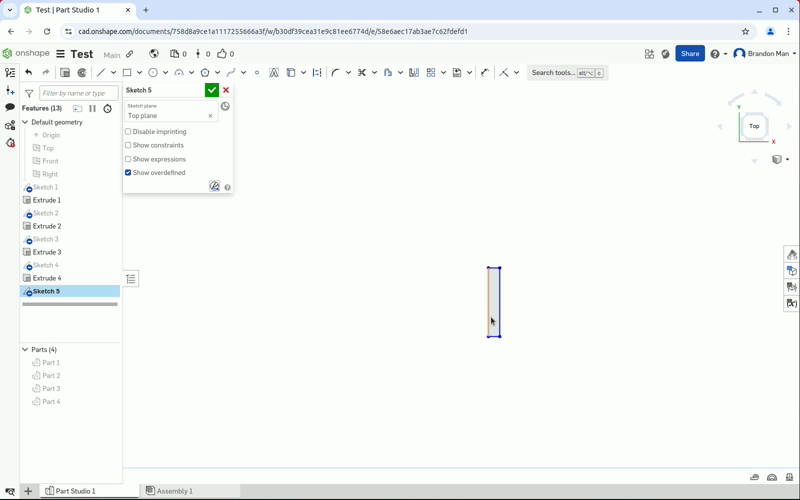
scroll(6)
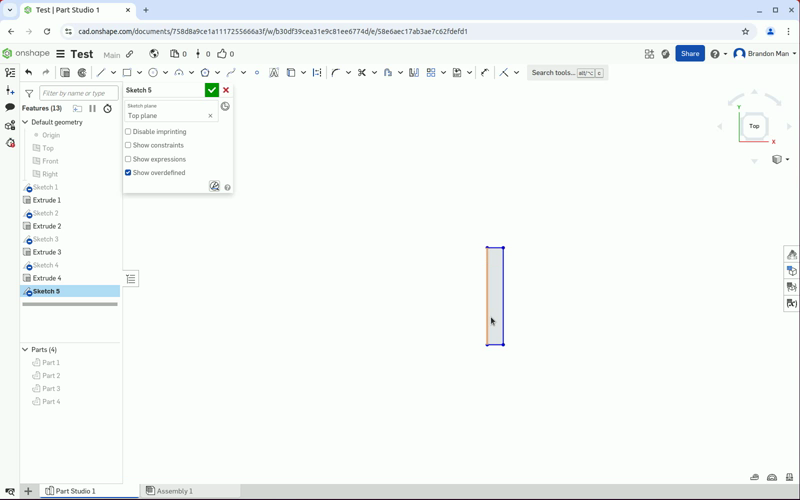
scroll(6)
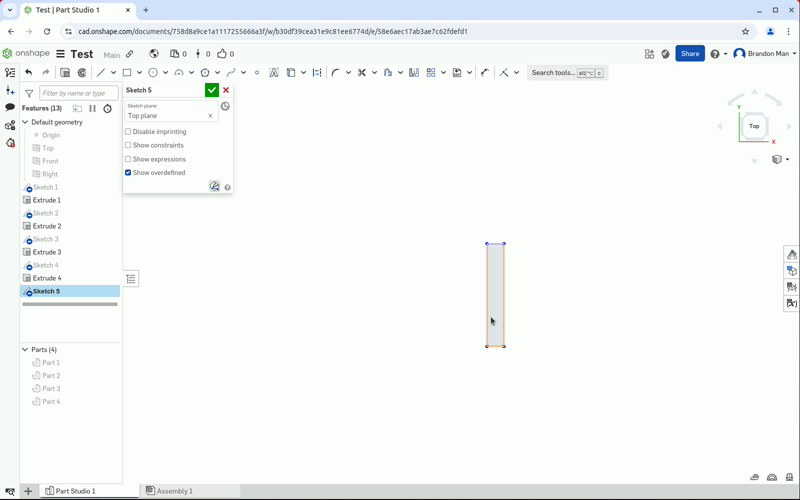
scroll(6)
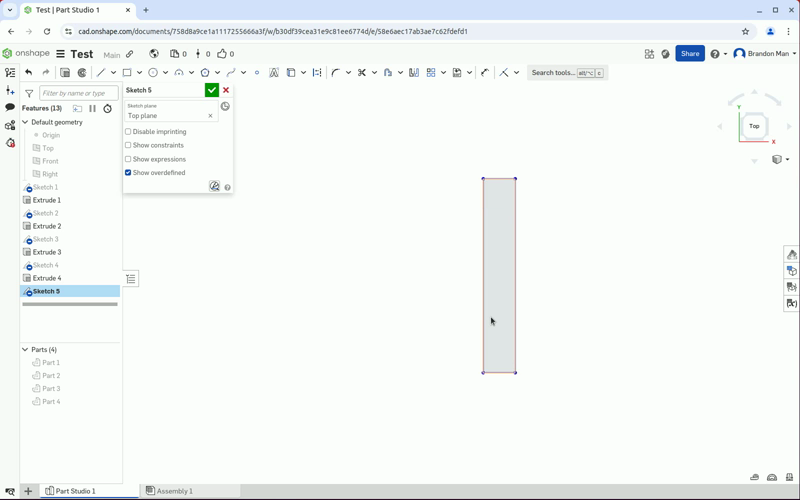
scroll(6)
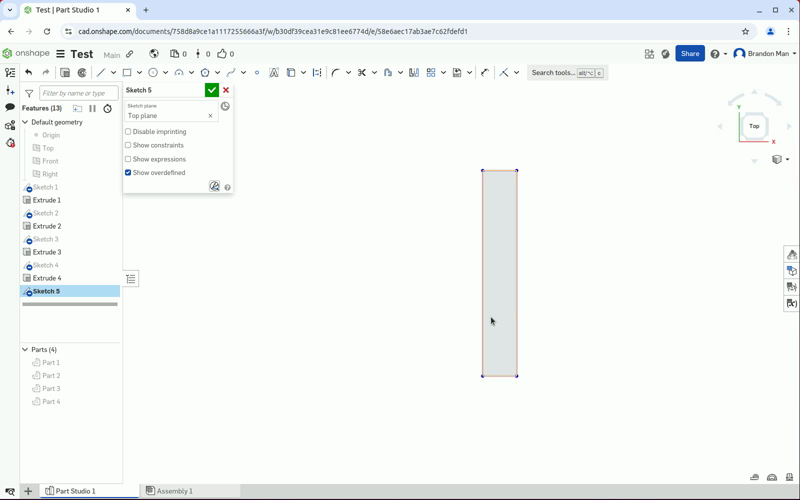
scroll(6)
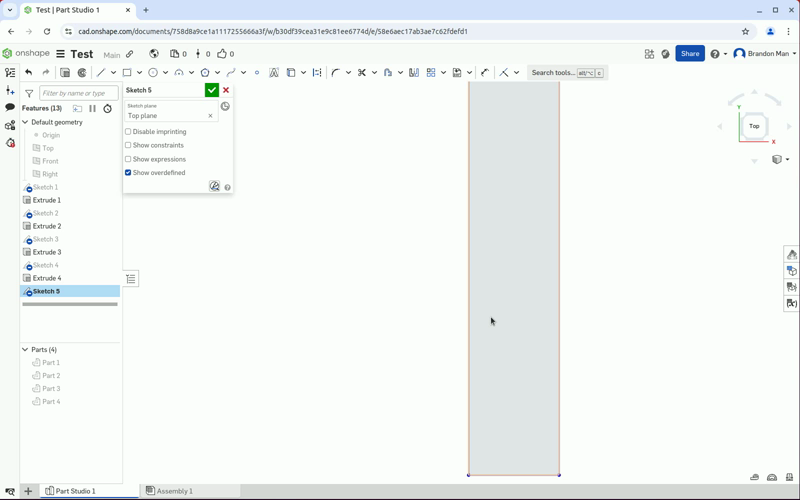
click(491, 316)
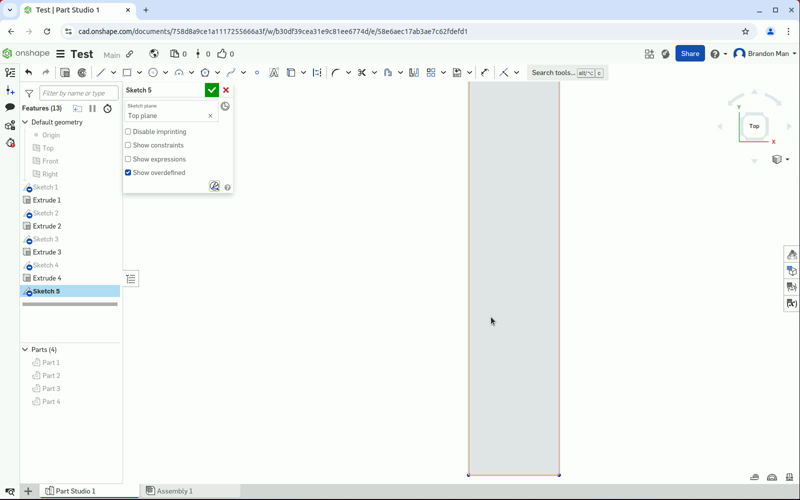
scroll(-6)
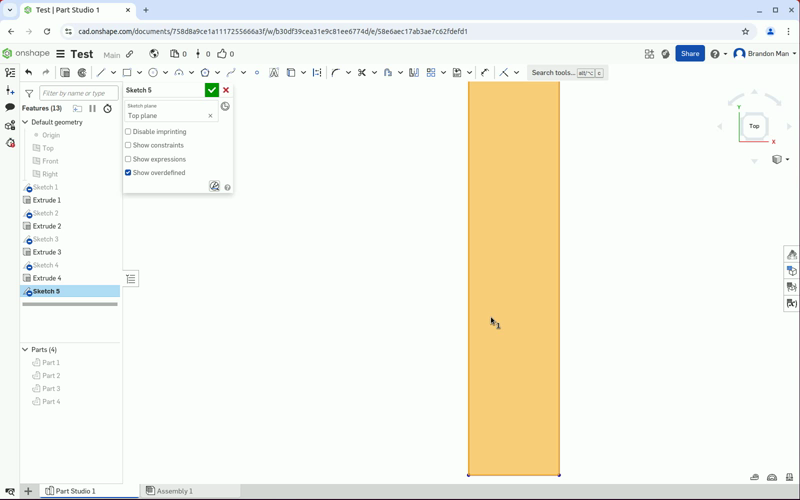
scroll(-6)
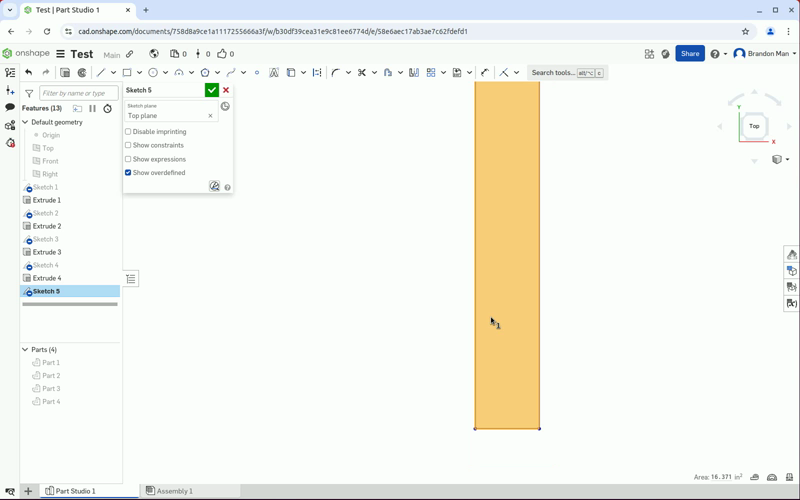
scroll(-6)
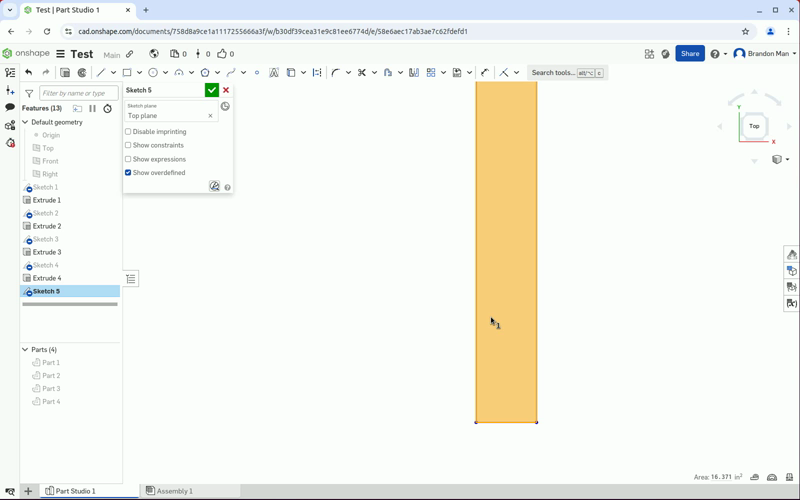
scroll(-6)
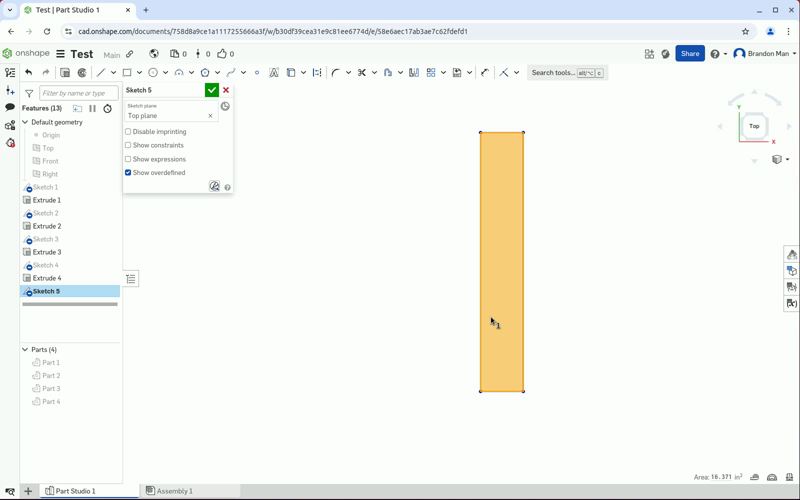
scroll(-6)
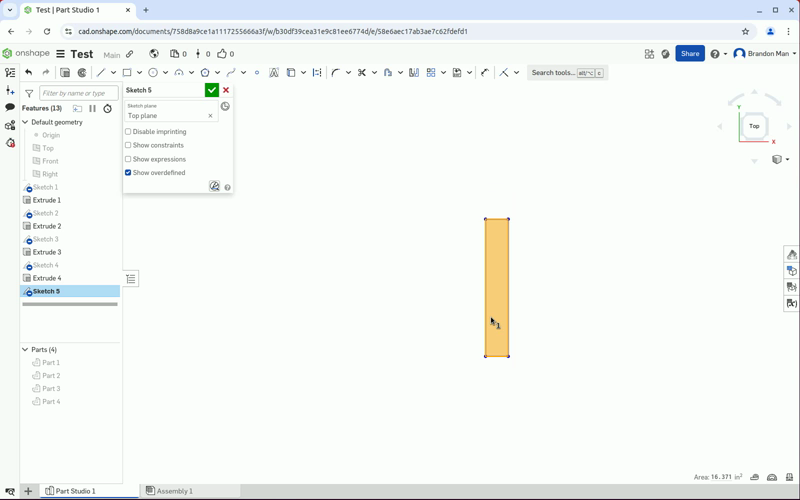
scroll(-6)
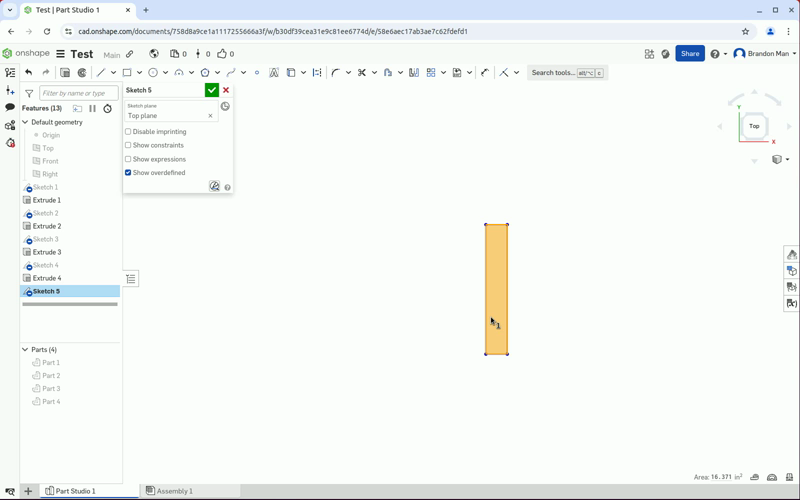
scroll(-6)
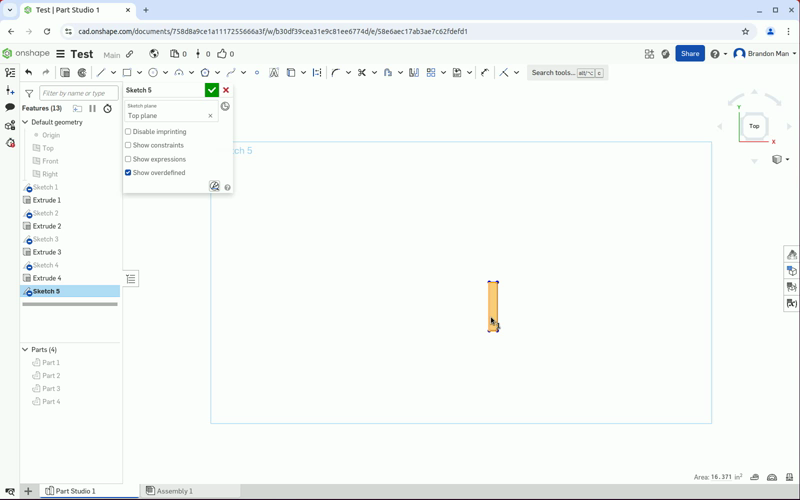
mouse_move(73, 352)
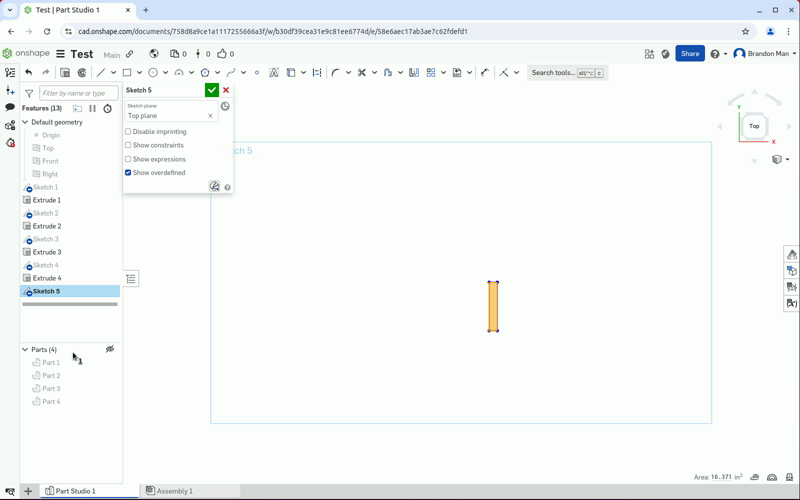
key(shift+y)
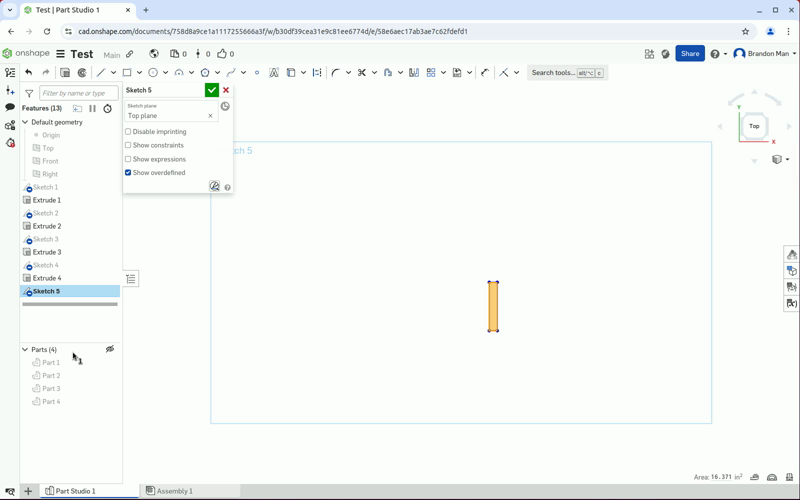
key(shift+e)
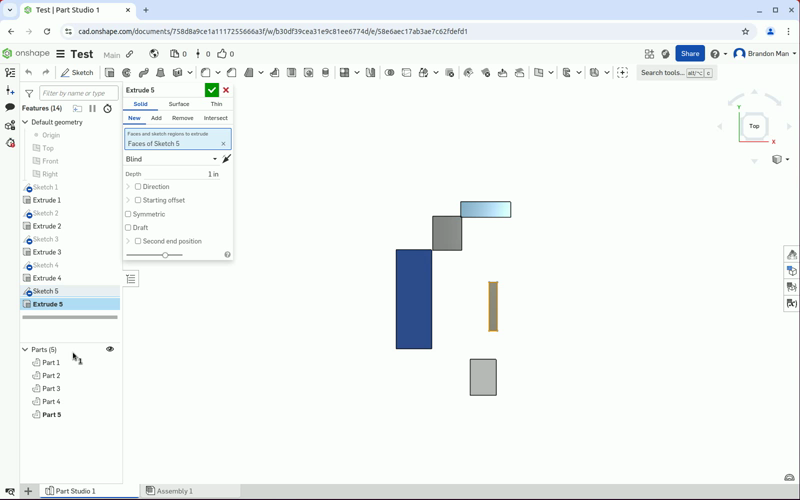
mouse_move(143, 106)
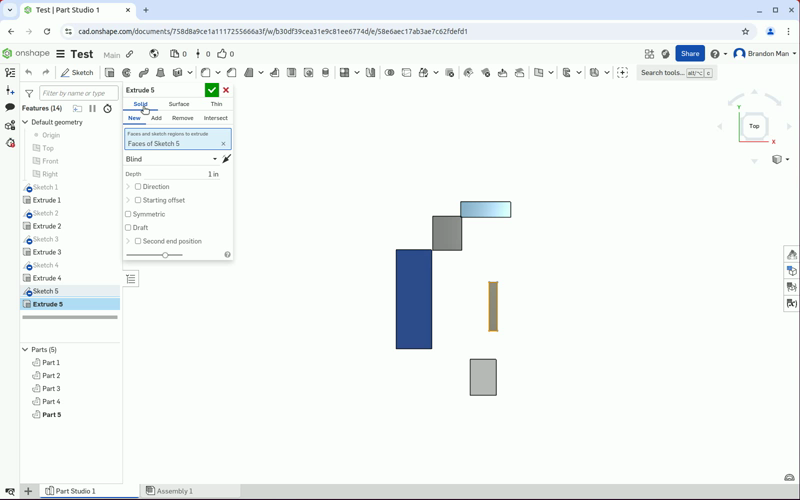
click(143, 106)
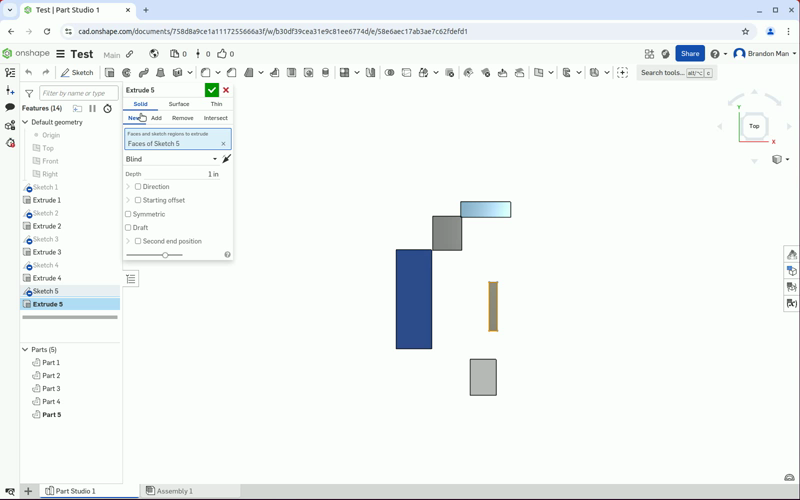
mouse_move(137, 120)
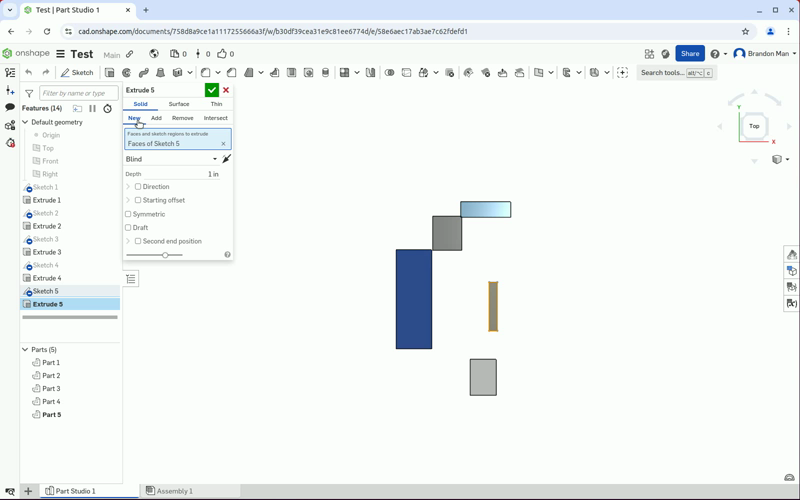
click(137, 120)
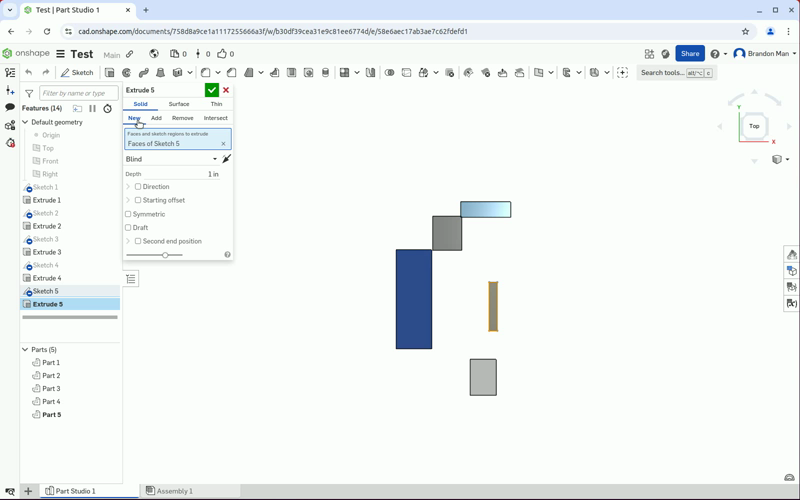
key(tab, 4)
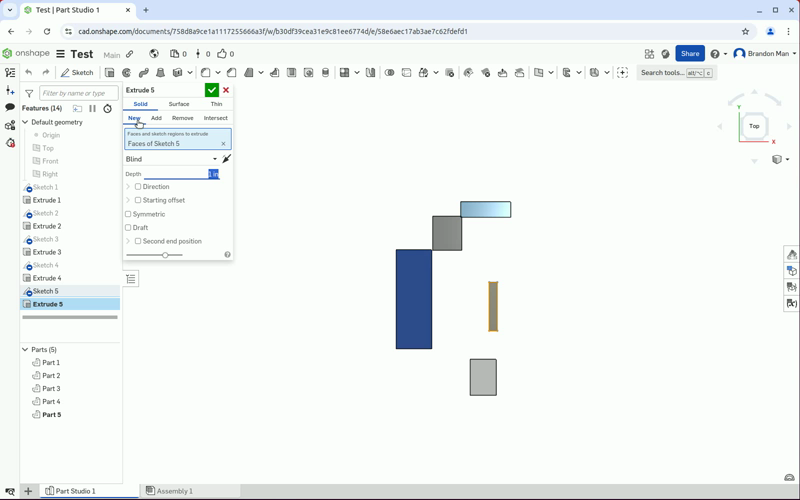
text(16.128)
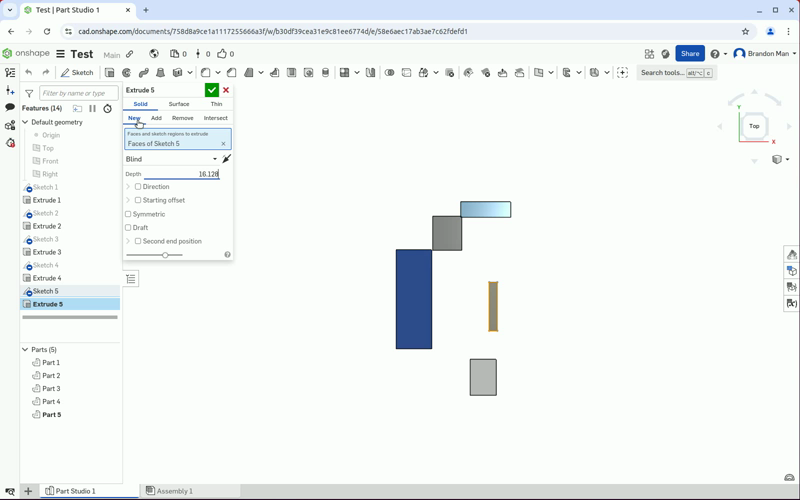
key(enter)
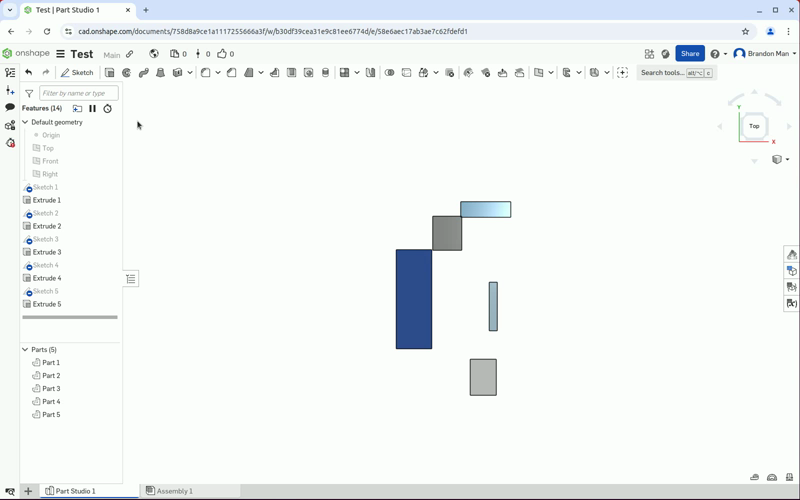
key(shift+h)
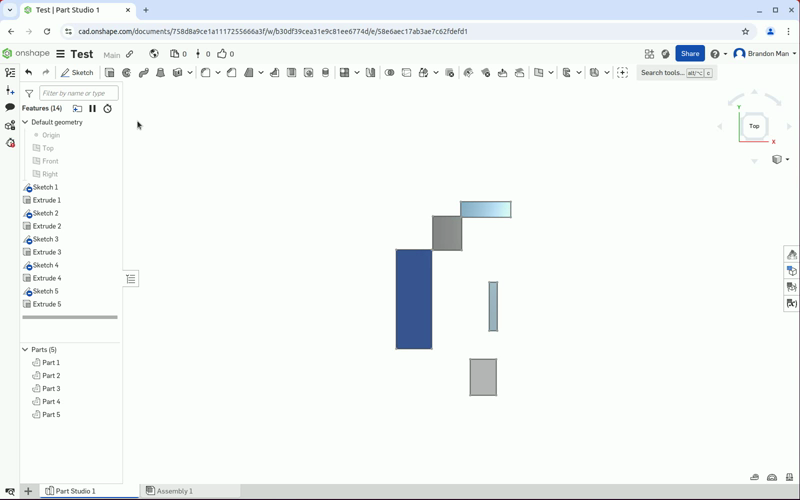
key(shift+h)
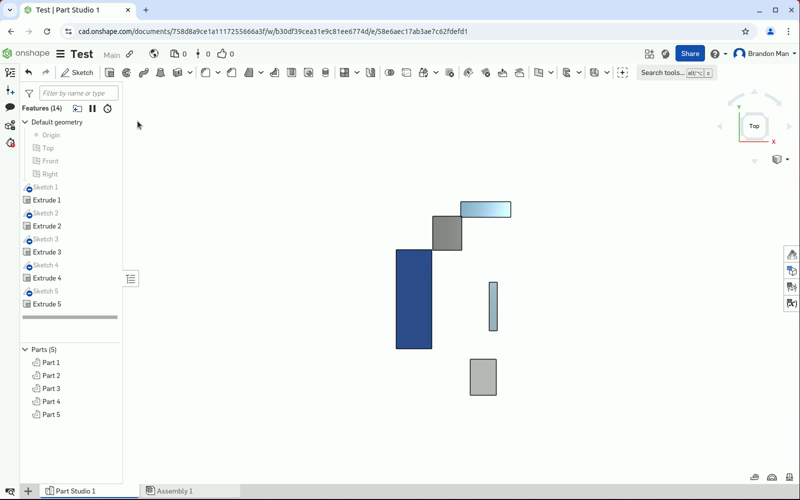
mouse_move(73, 189)
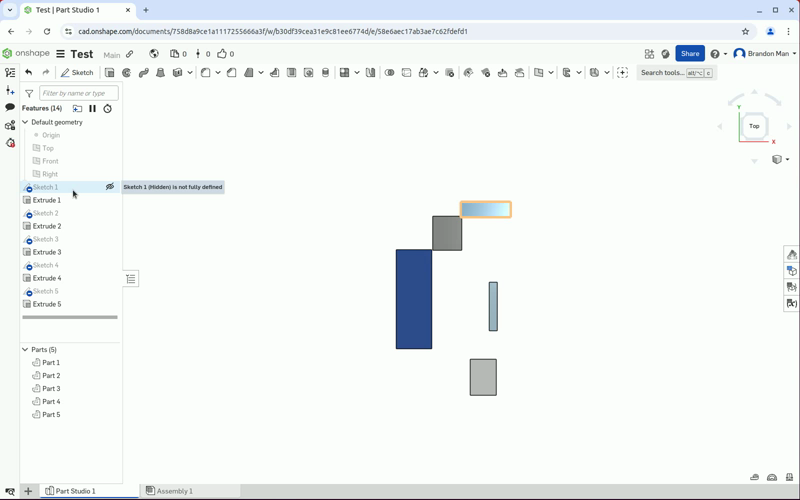
click(73, 189)
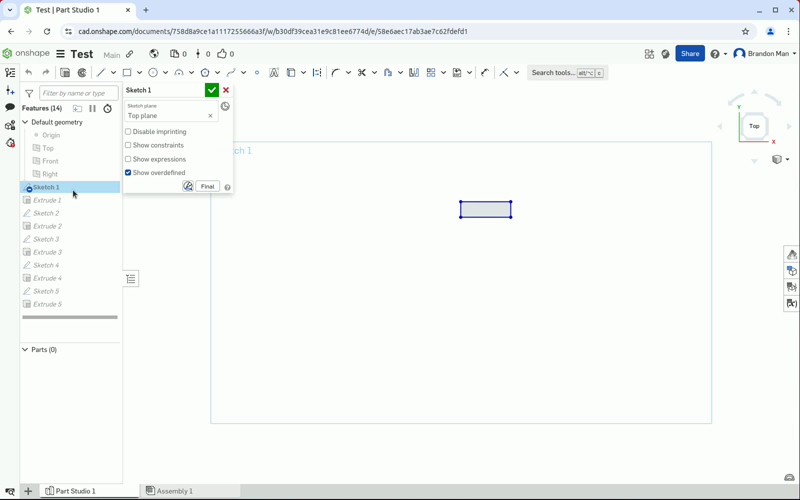
mouse_move(229, 92)
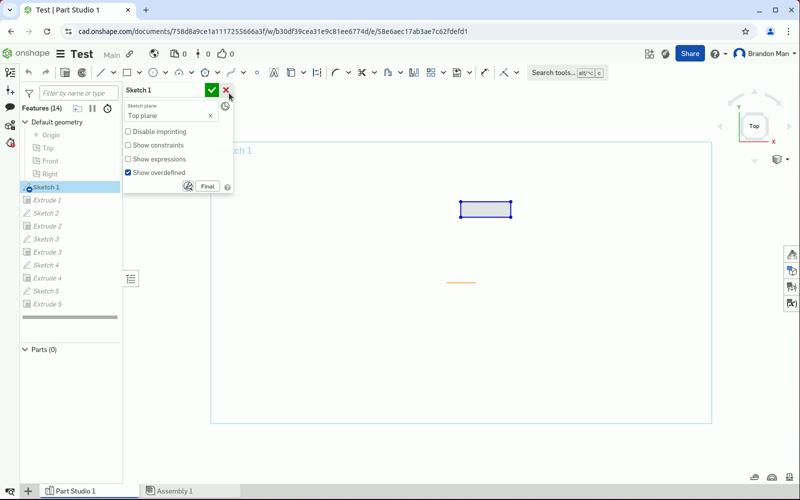
click(229, 92)
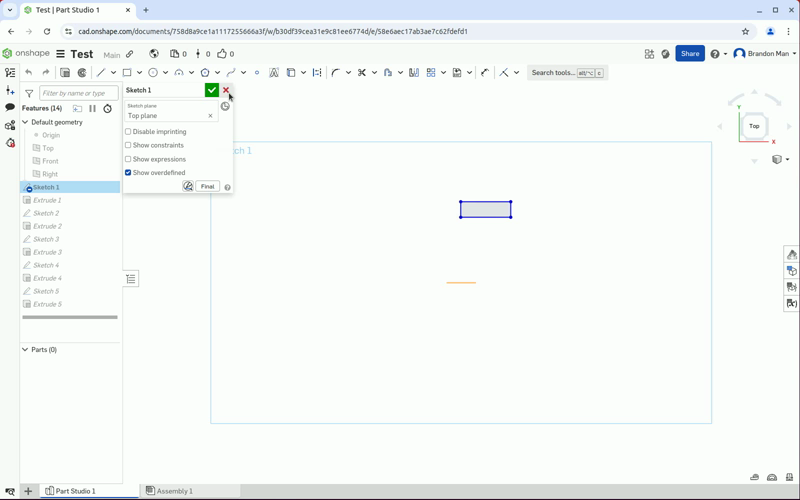
key(shift+s)
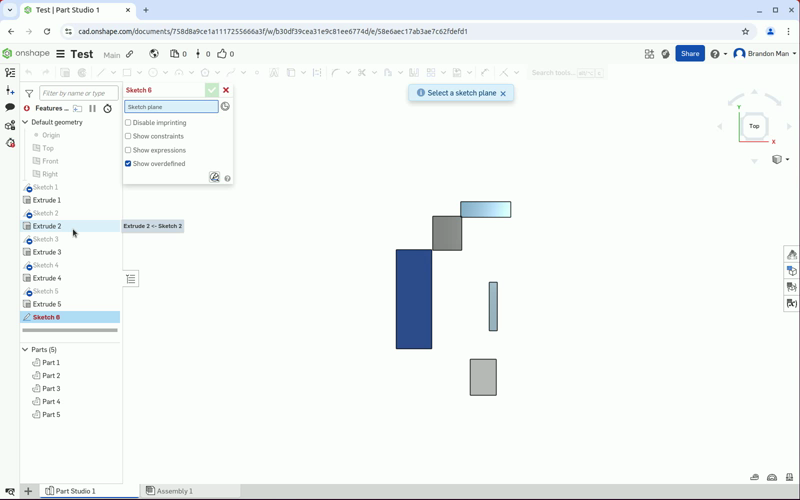
scroll(3)
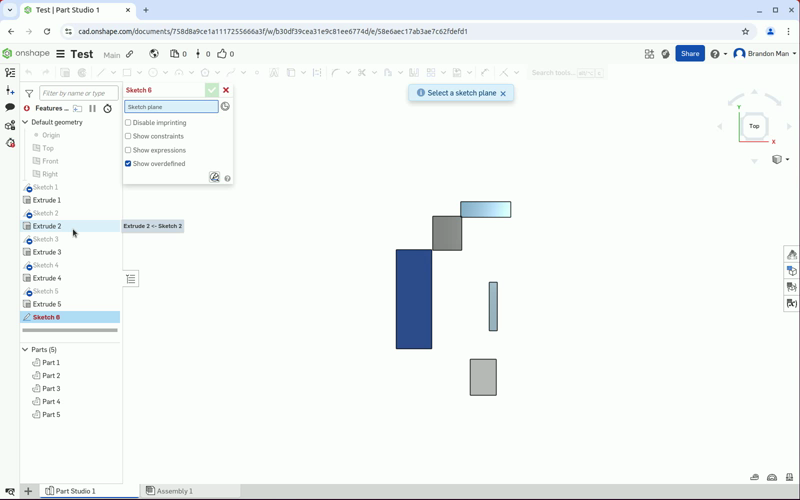
mouse_move(73, 150)
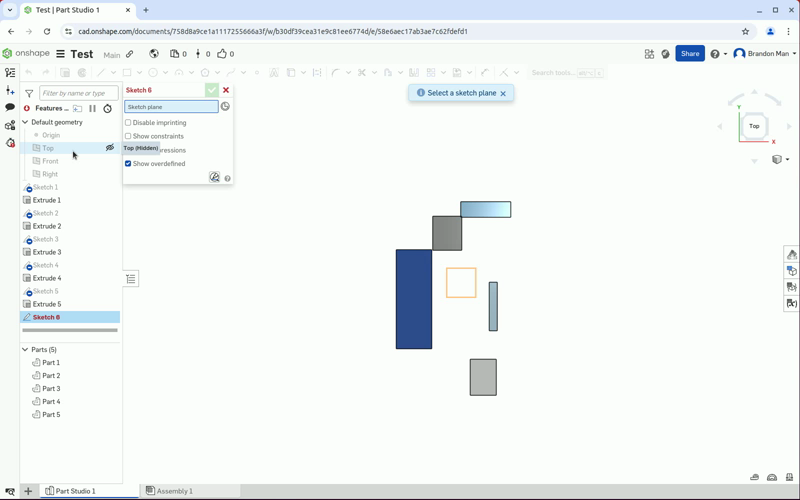
click(73, 150)
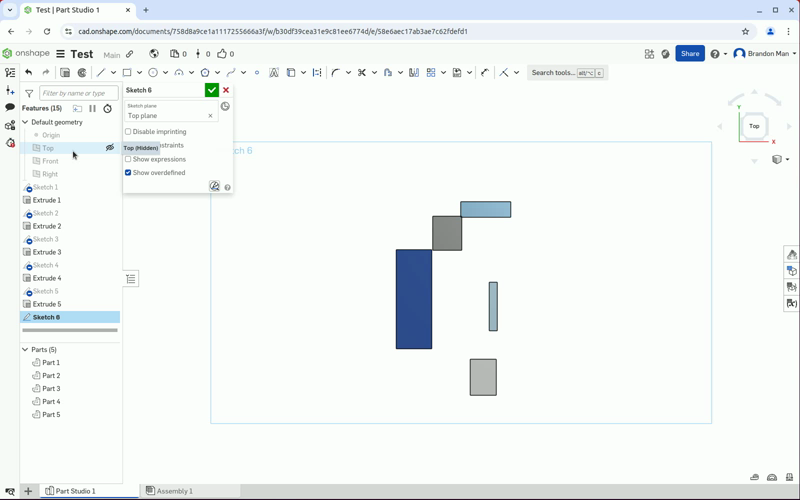
mouse_move(73, 352)
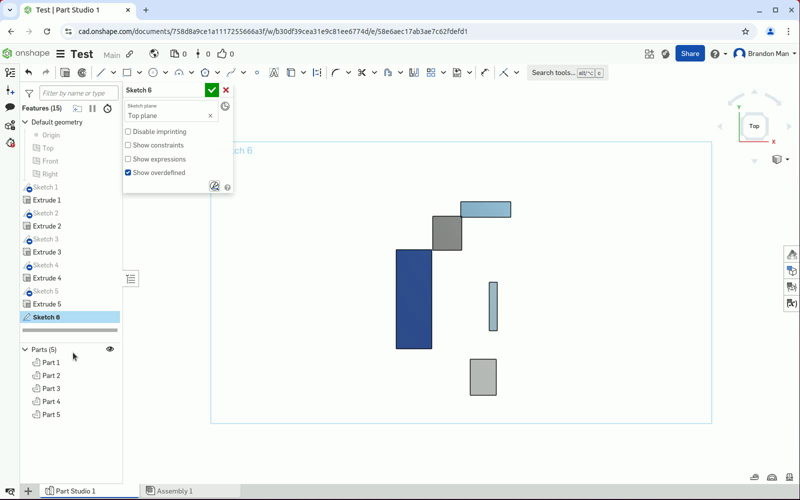
key(y)
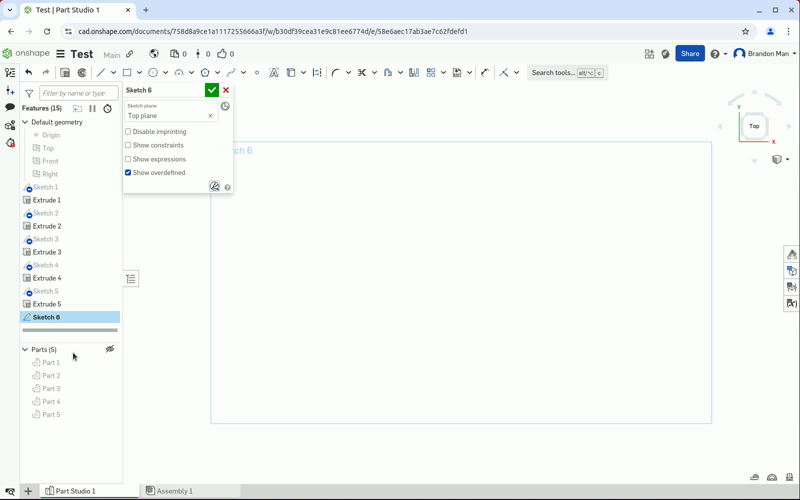
key(l)
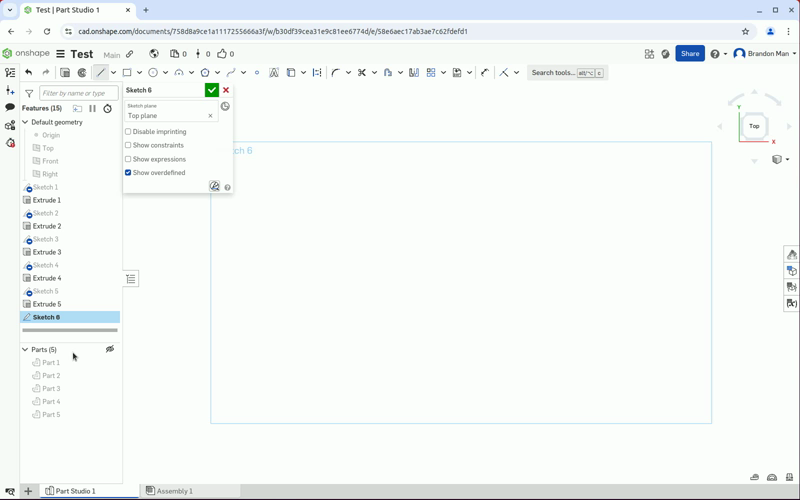
key_down(shift)
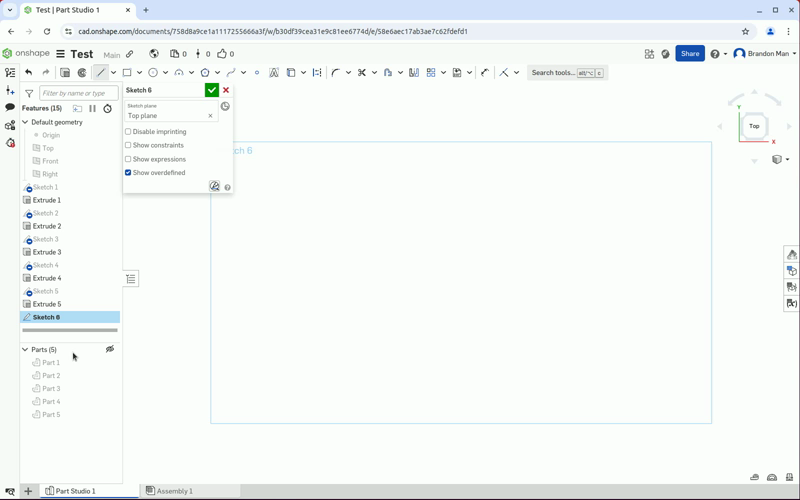
mouse_move(460, 330)
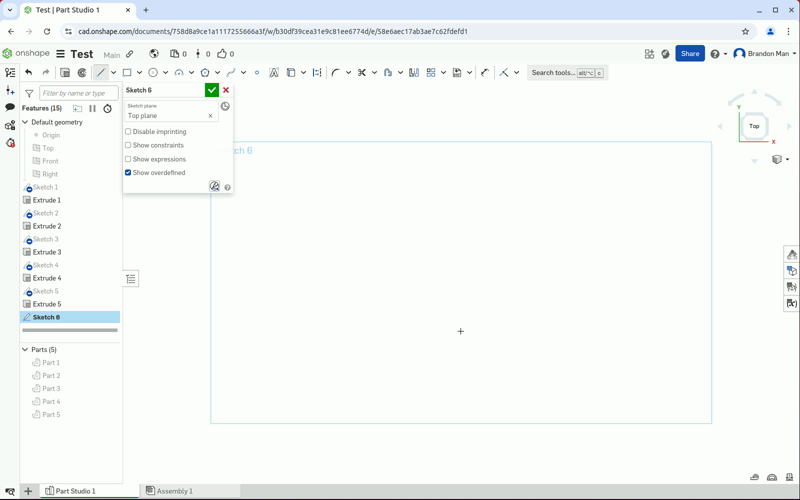
click(460, 330)
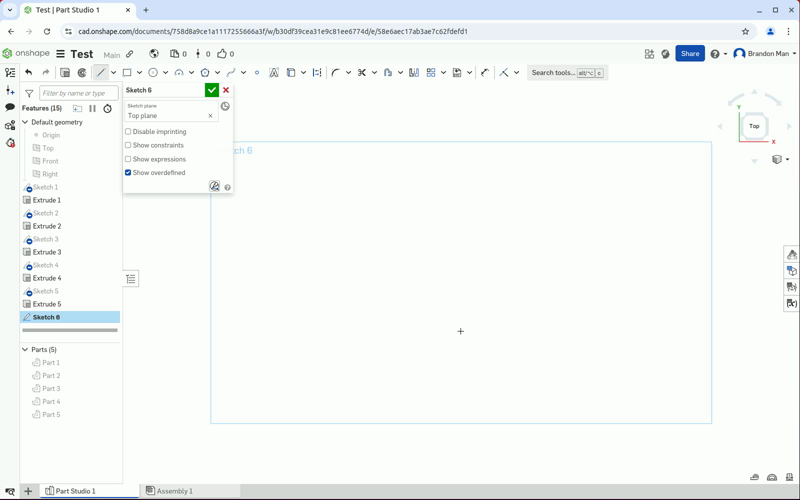
key_up(shift)
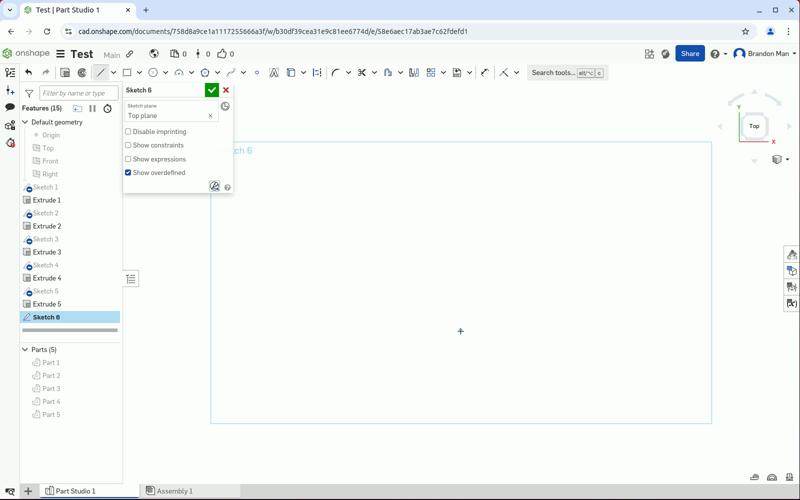
key_down(shift)
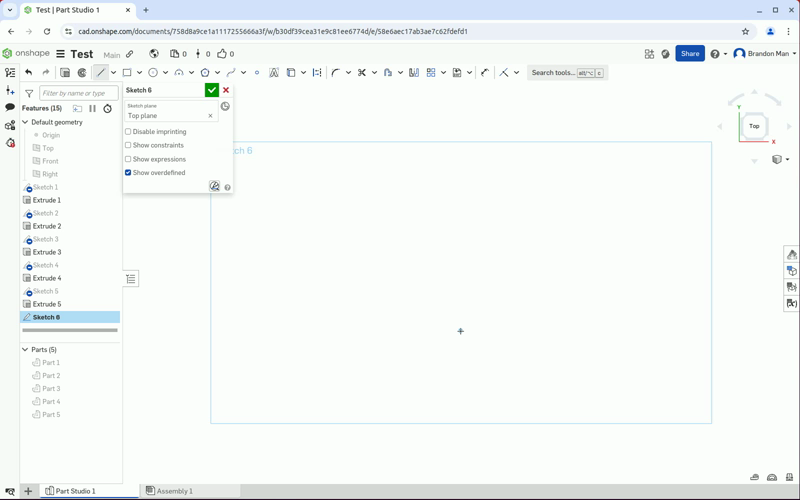
mouse_move(490, 330)
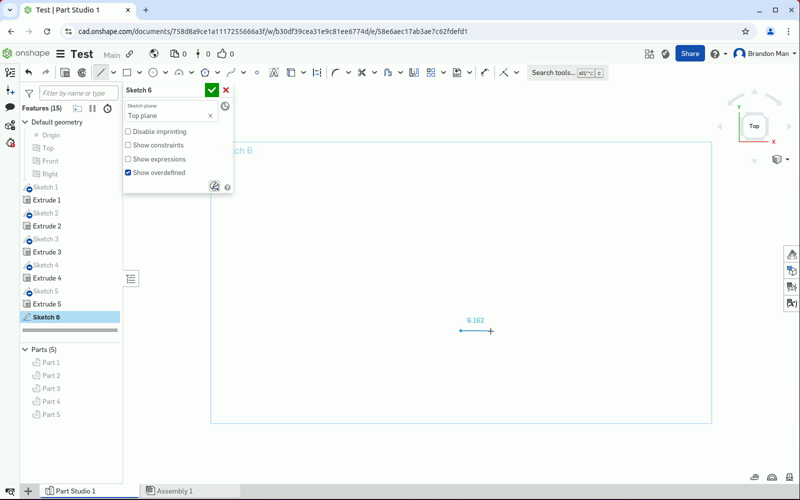
mouse_move(489, 330)
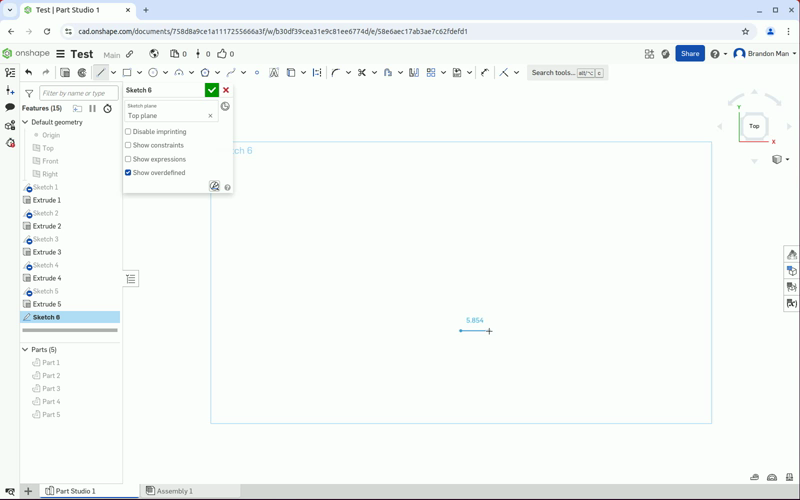
click(489, 330)
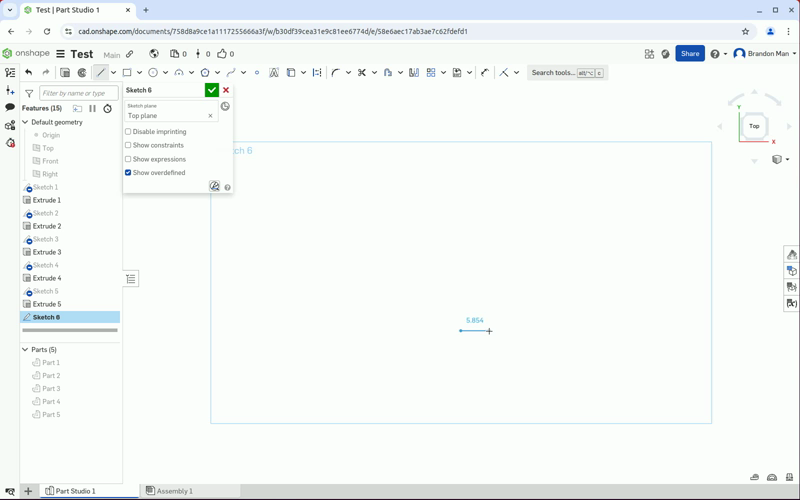
key_up(shift)
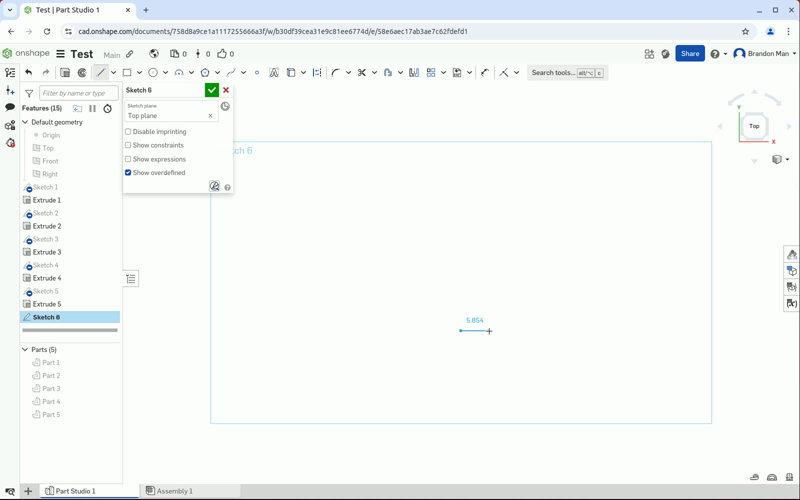
key_down(shift)
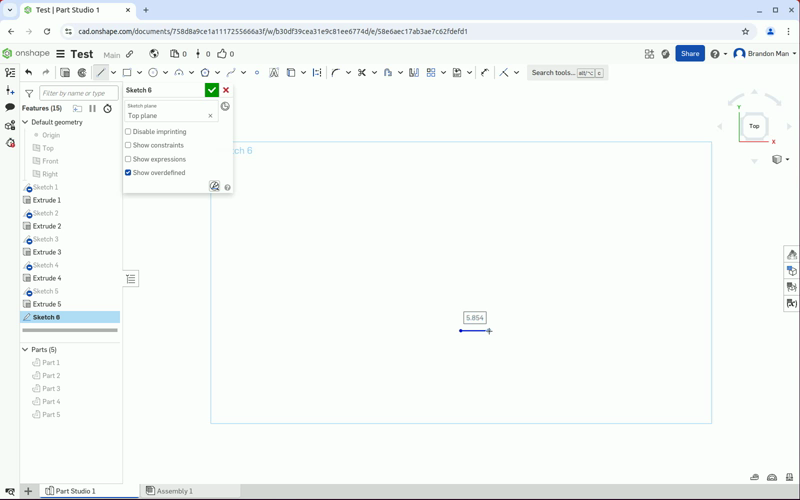
mouse_move(519, 330)
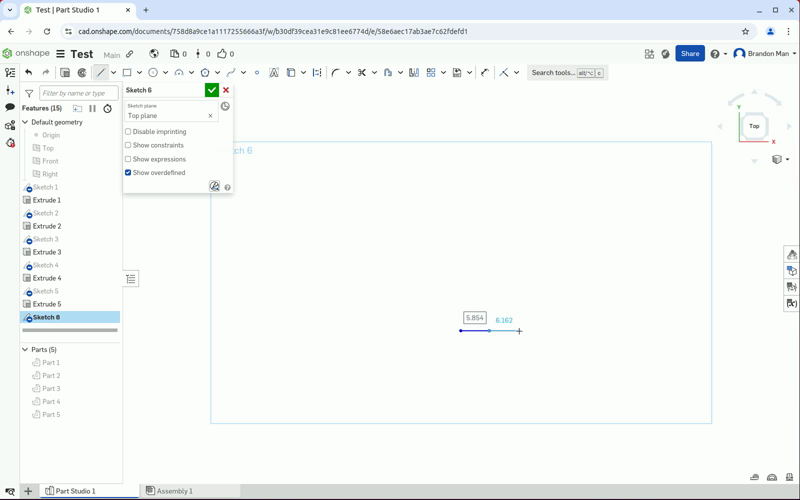
mouse_move(489, 282)
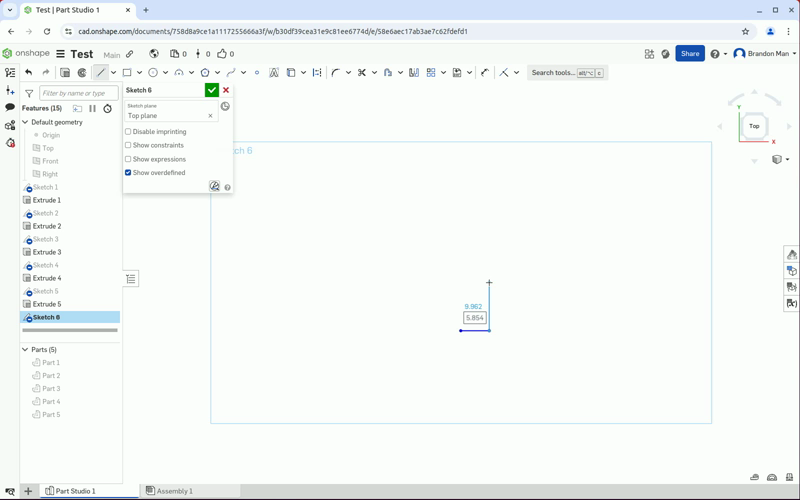
click(489, 282)
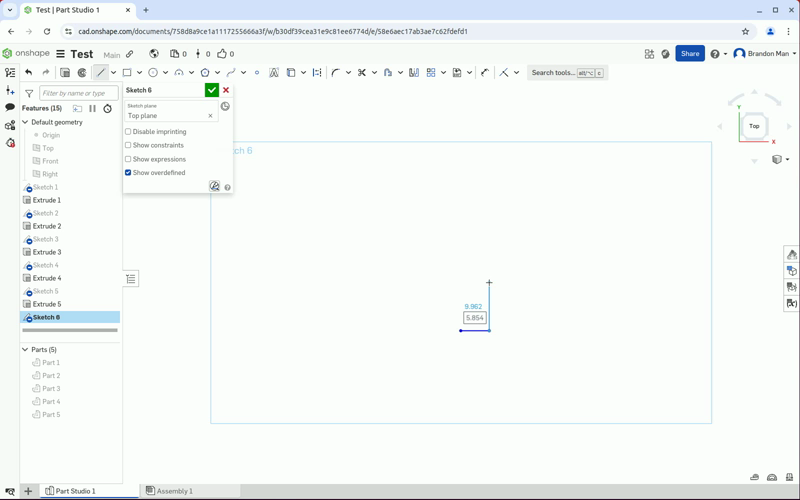
key_up(shift)
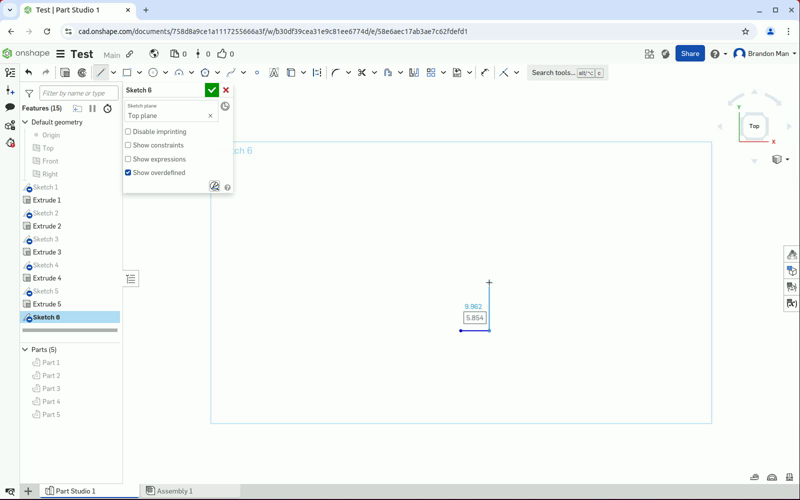
key_down(shift)
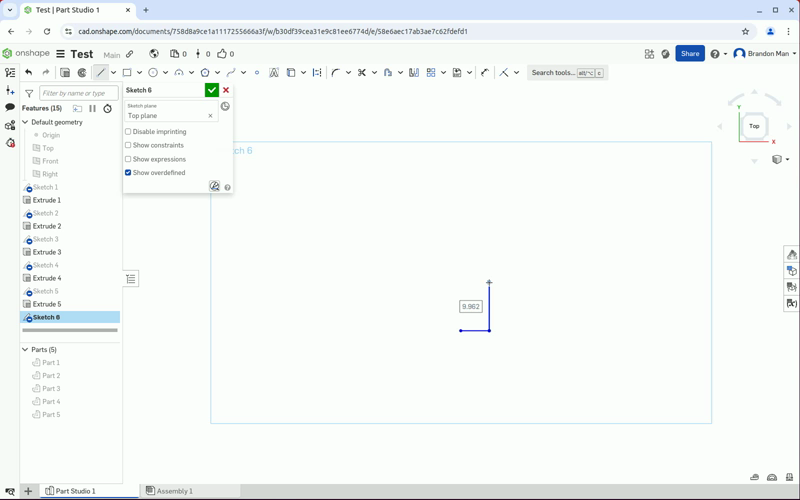
mouse_move(519, 282)
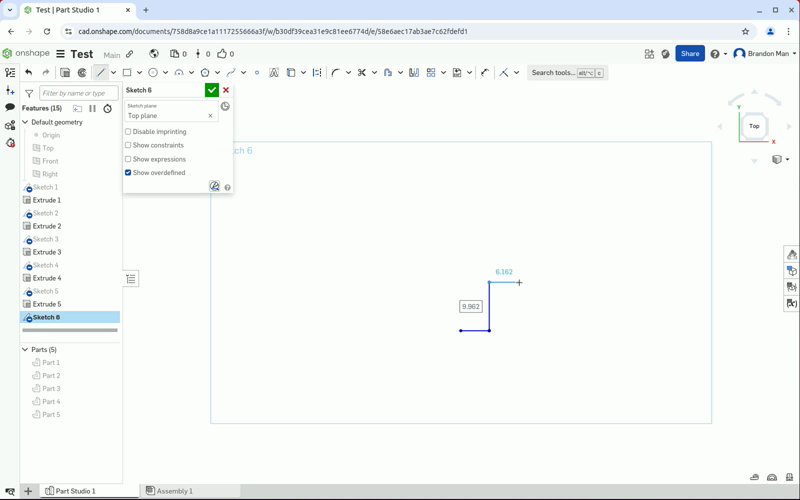
mouse_move(460, 282)
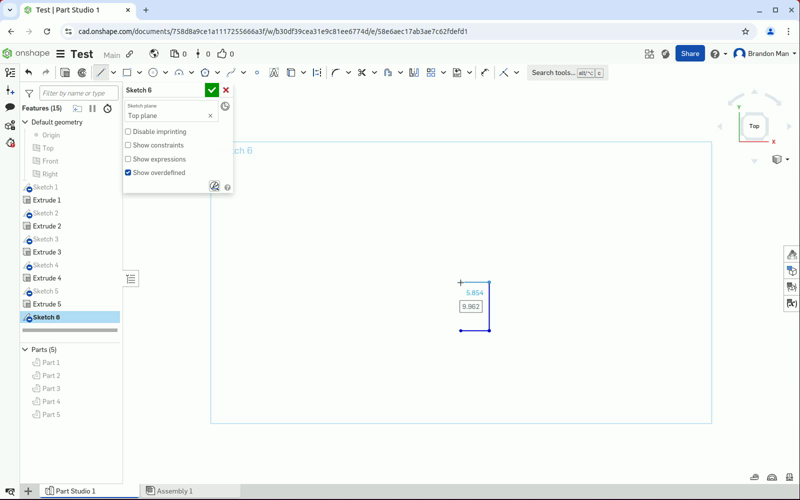
click(460, 282)
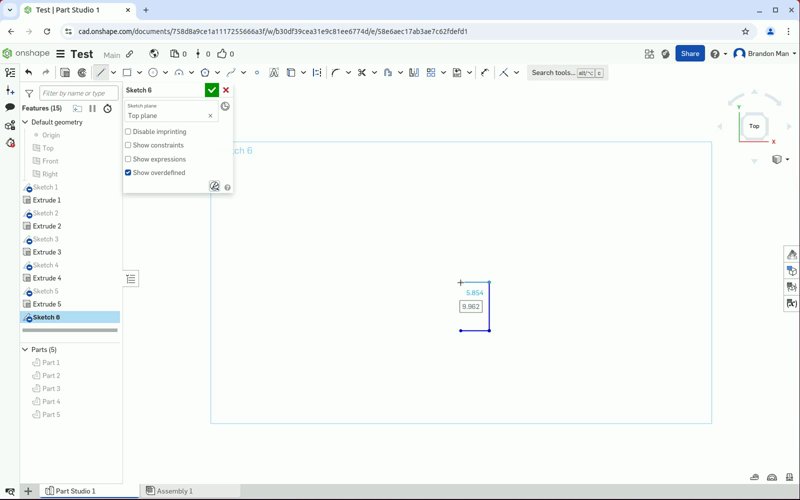
key_up(shift)
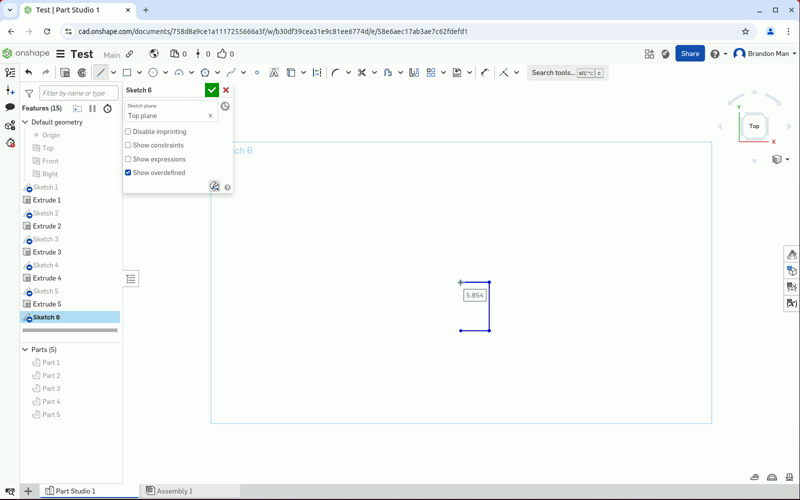
mouse_move(490, 282)
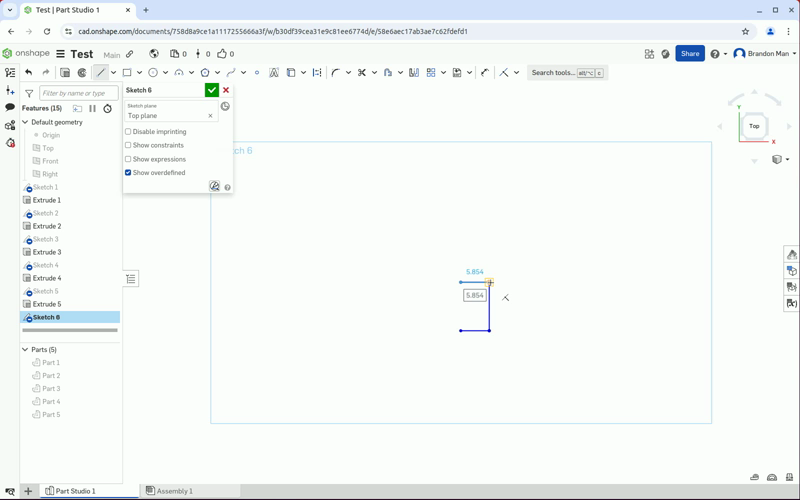
key_down(shift)
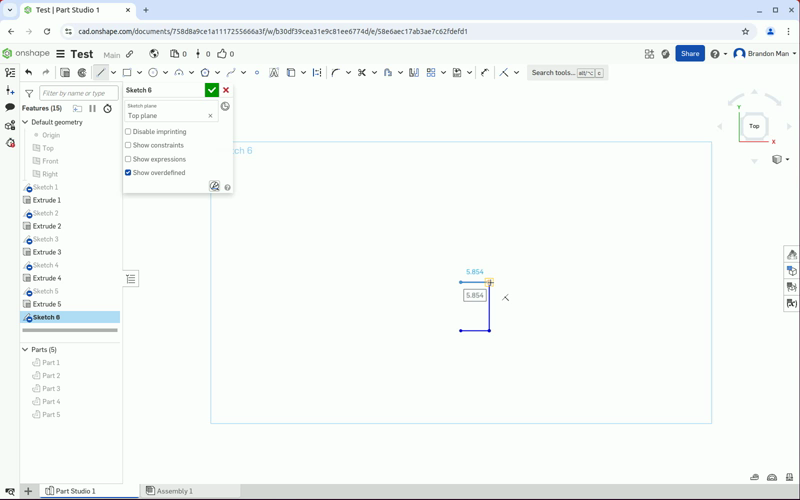
mouse_move(460, 330)
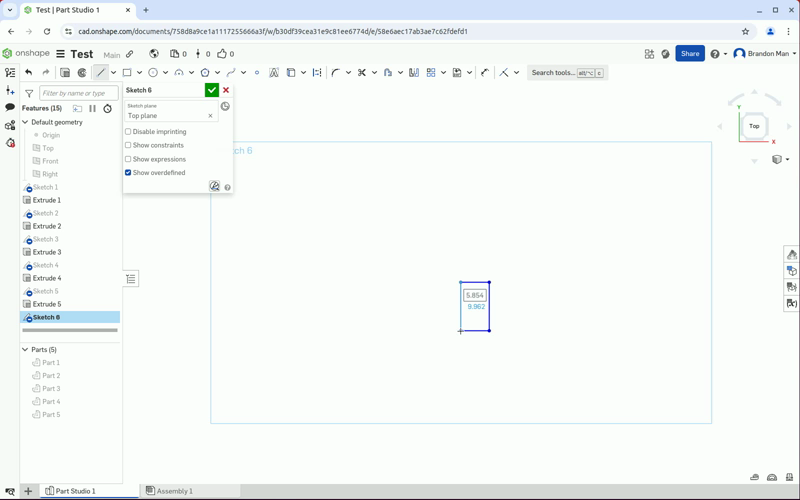
key_up(shift)
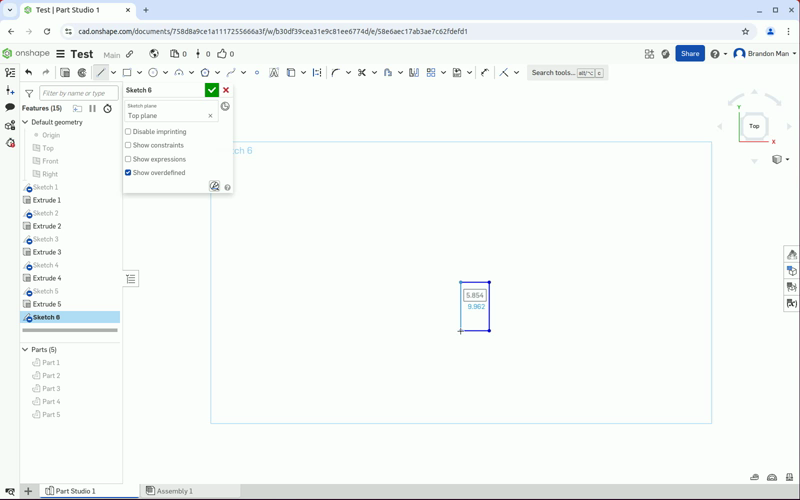
click(460, 330)
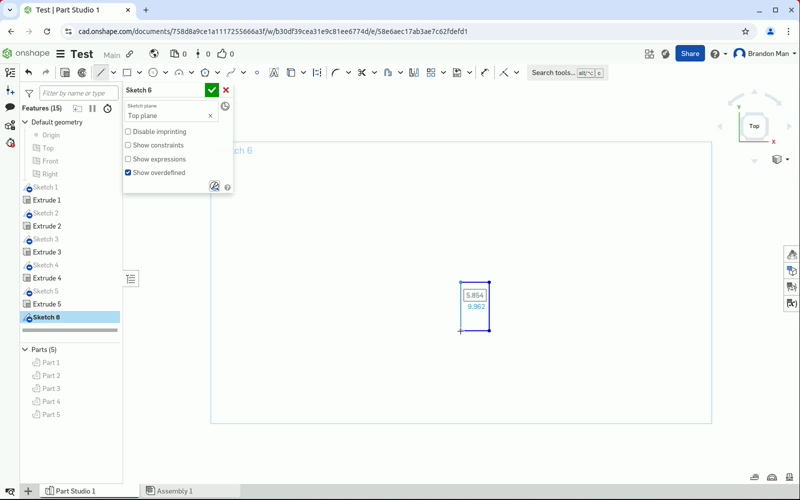
key(esc)
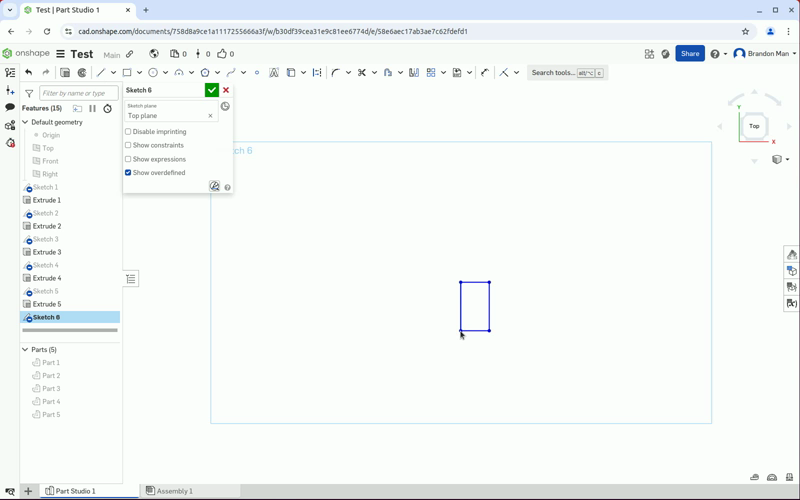
mouse_move(485, 300)
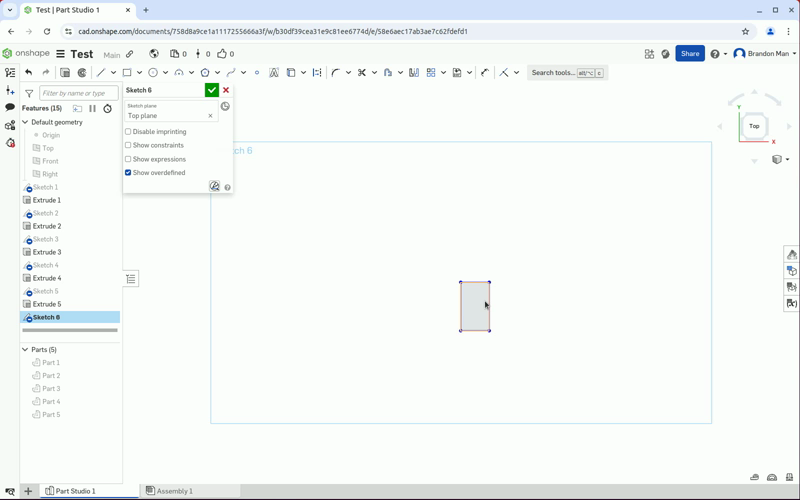
scroll(6)
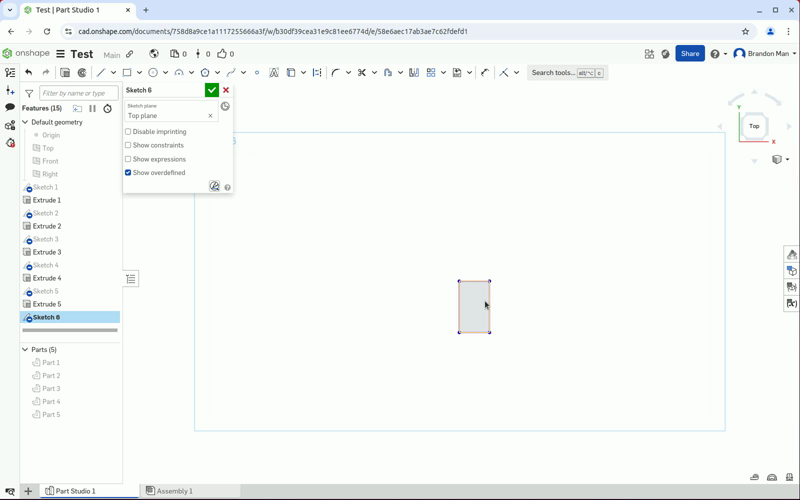
scroll(6)
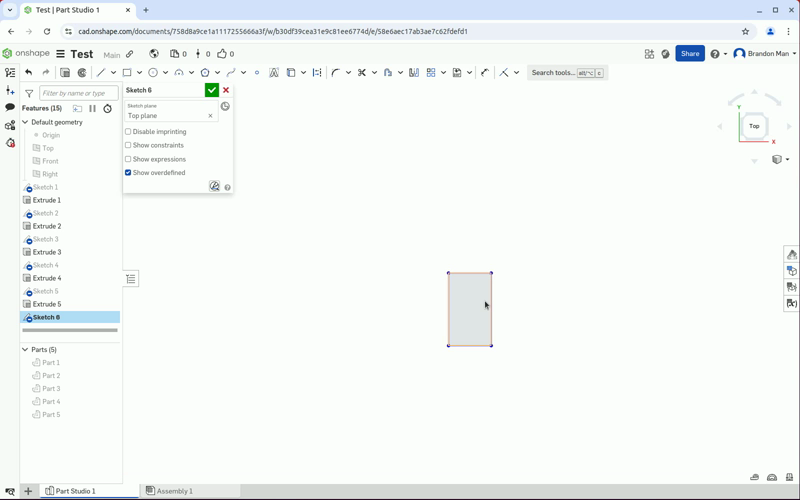
scroll(6)
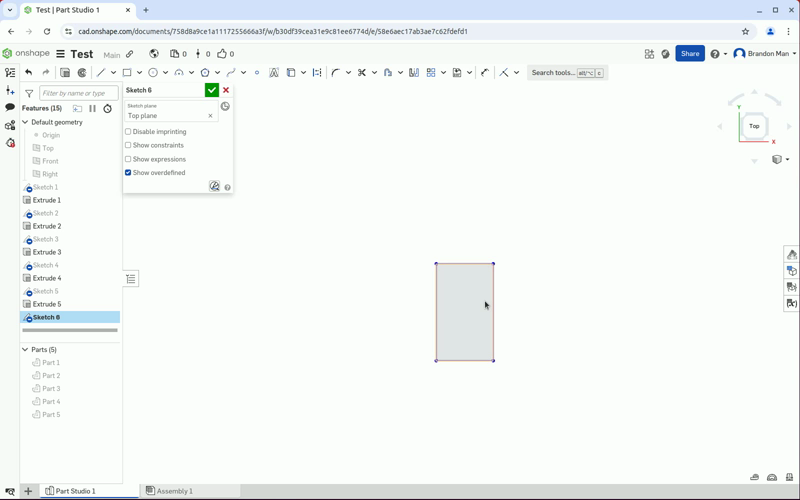
scroll(6)
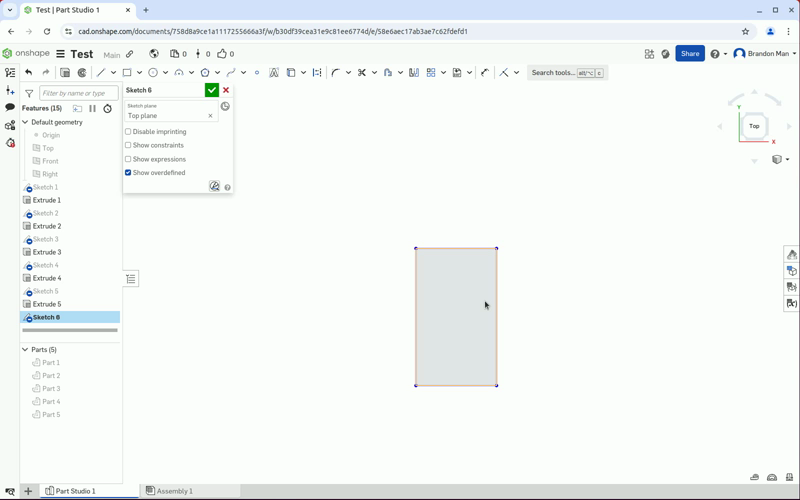
scroll(6)
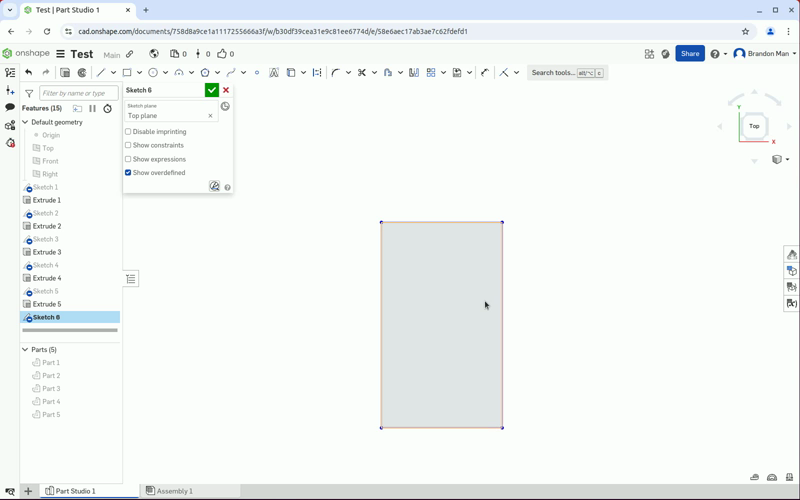
scroll(6)
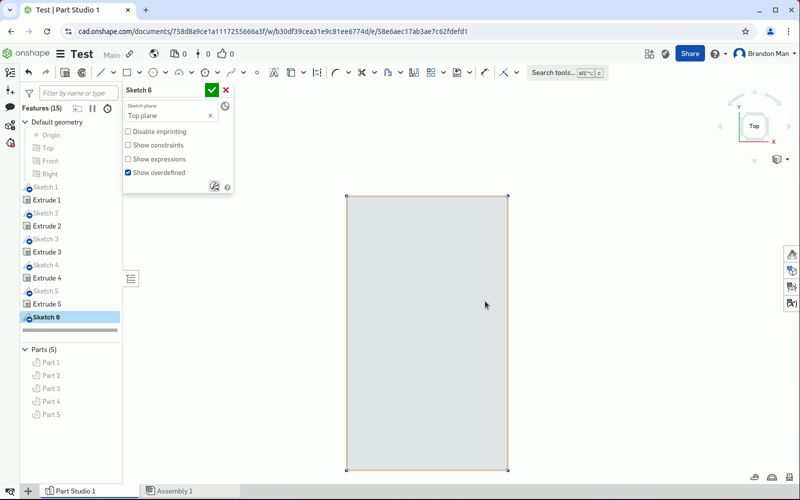
scroll(6)
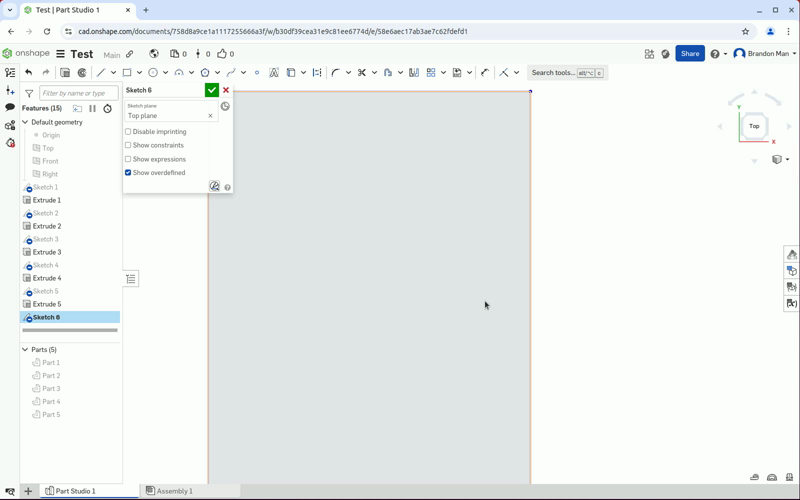
click(485, 300)
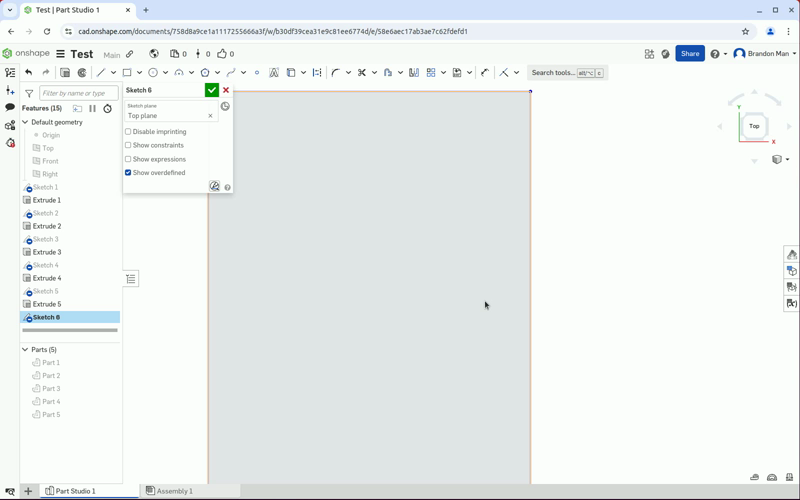
scroll(-6)
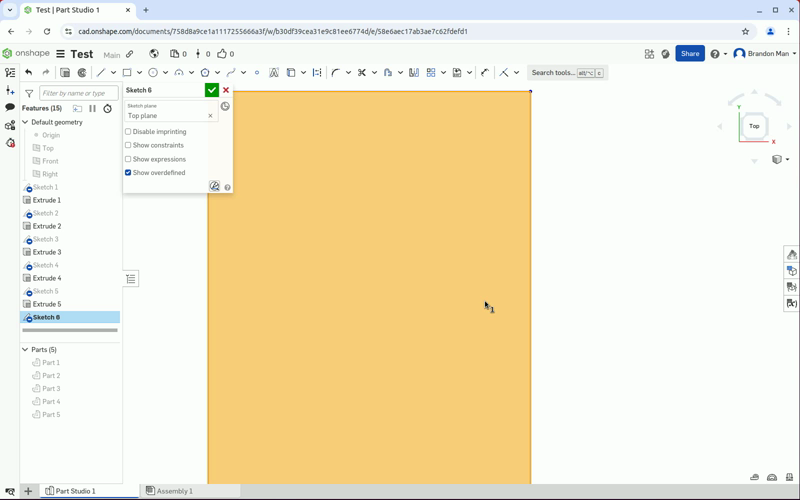
scroll(-6)
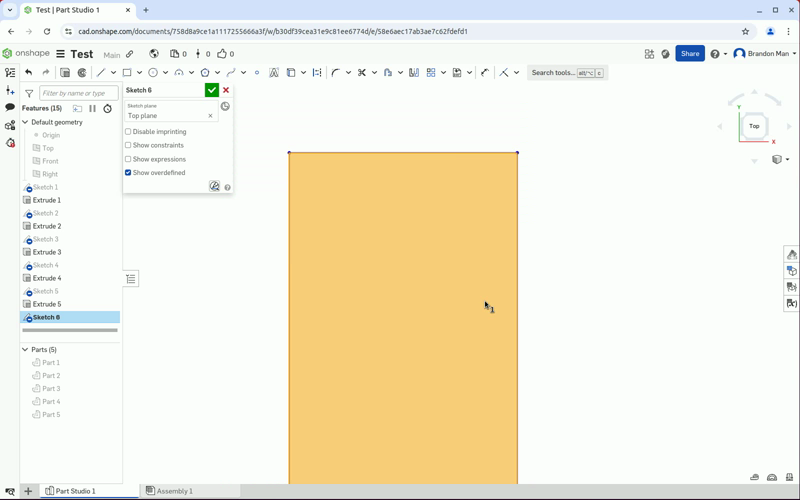
scroll(-6)
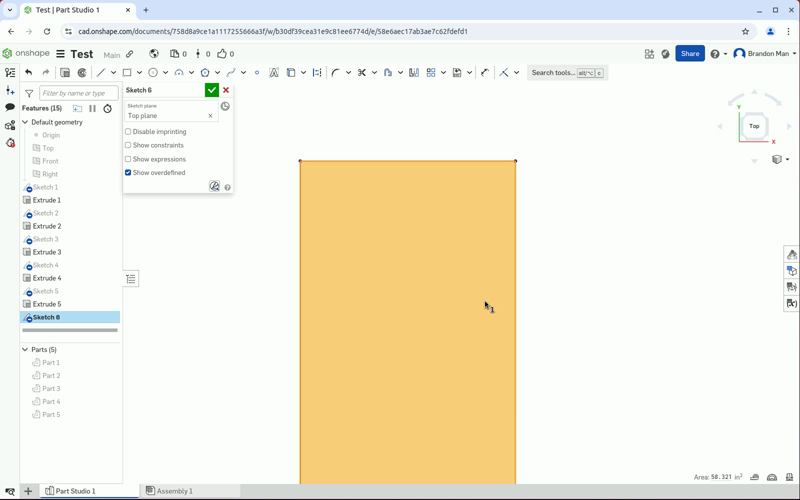
scroll(-6)
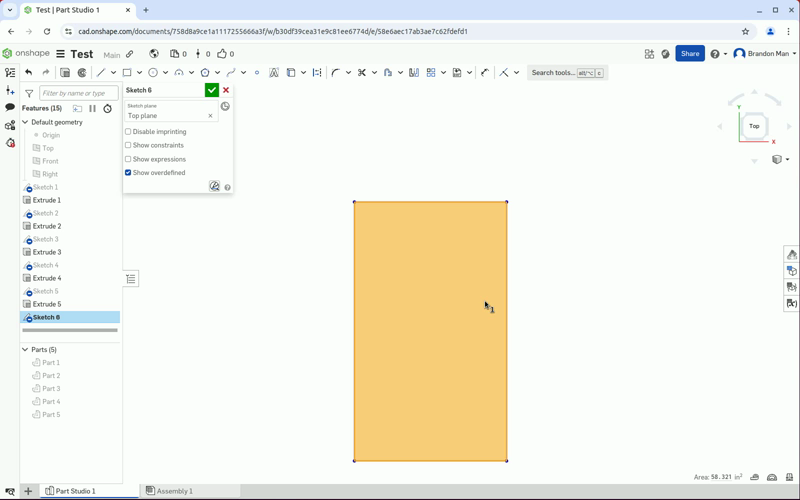
scroll(-6)
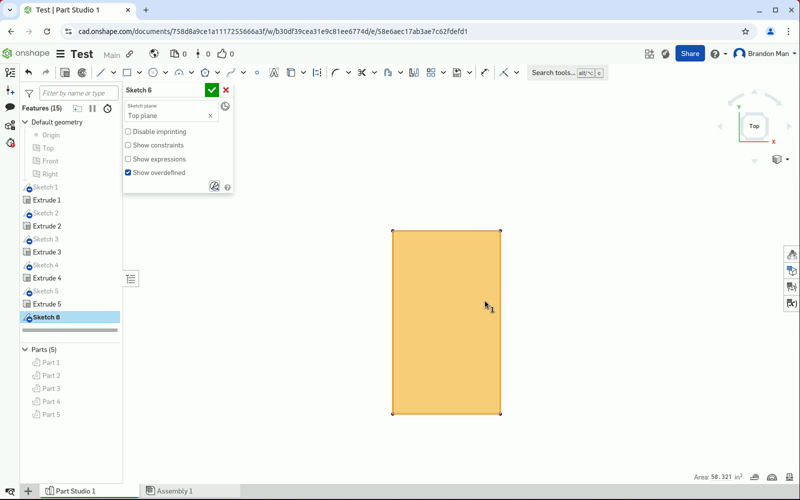
scroll(-6)
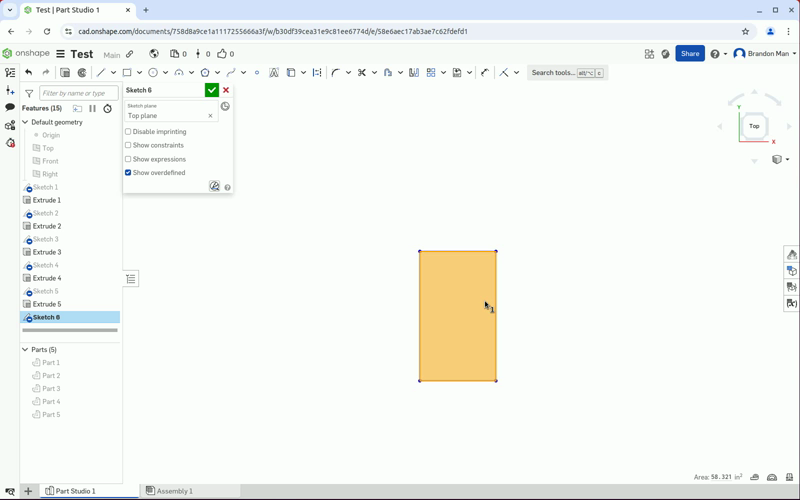
scroll(-6)
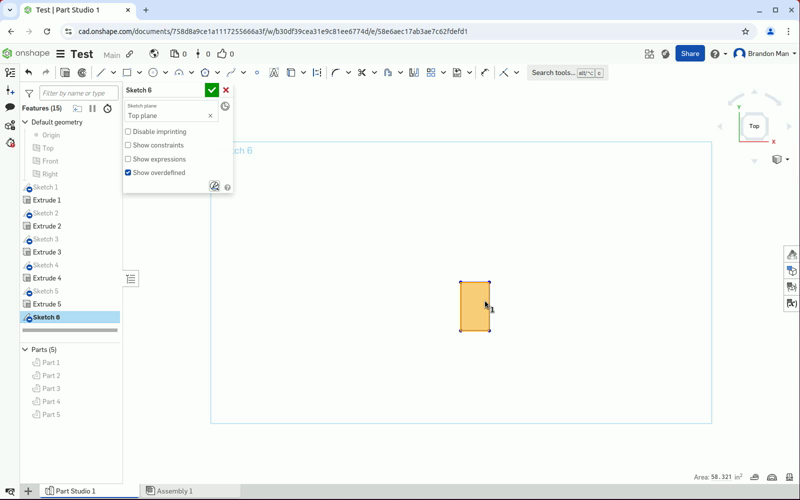
mouse_move(73, 352)
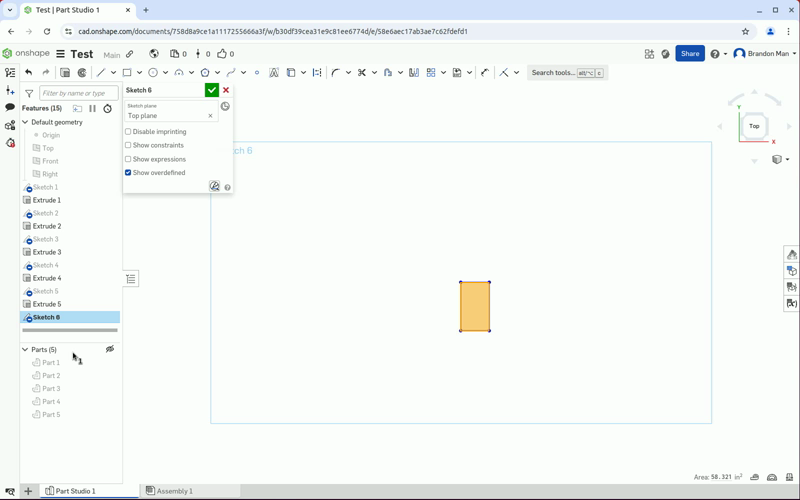
key(shift+y)
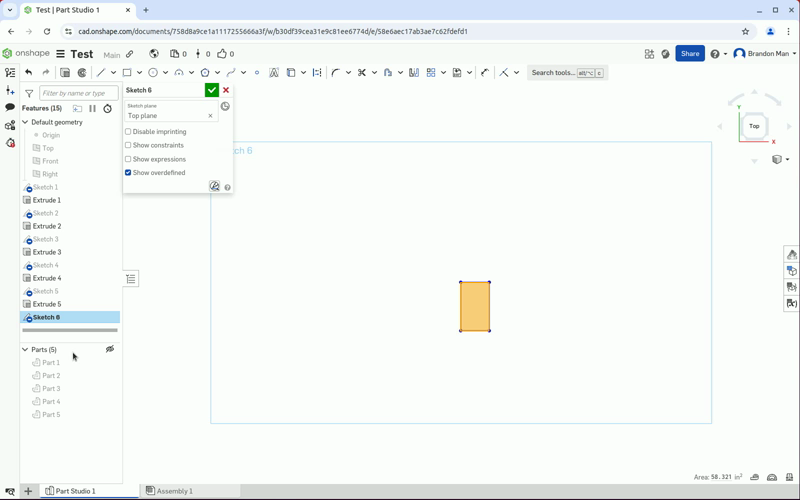
key(shift+e)
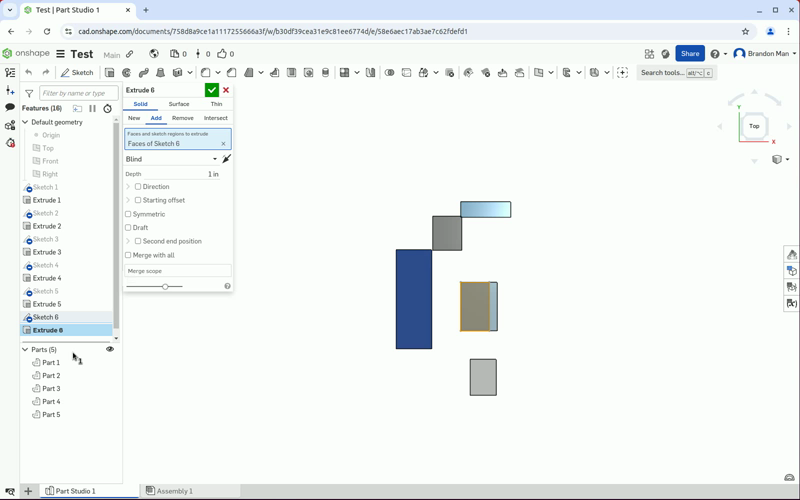
mouse_move(143, 106)
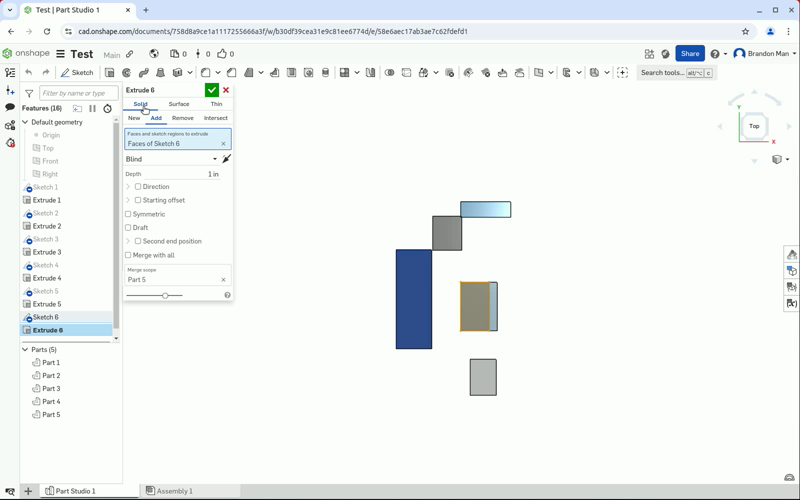
click(143, 106)
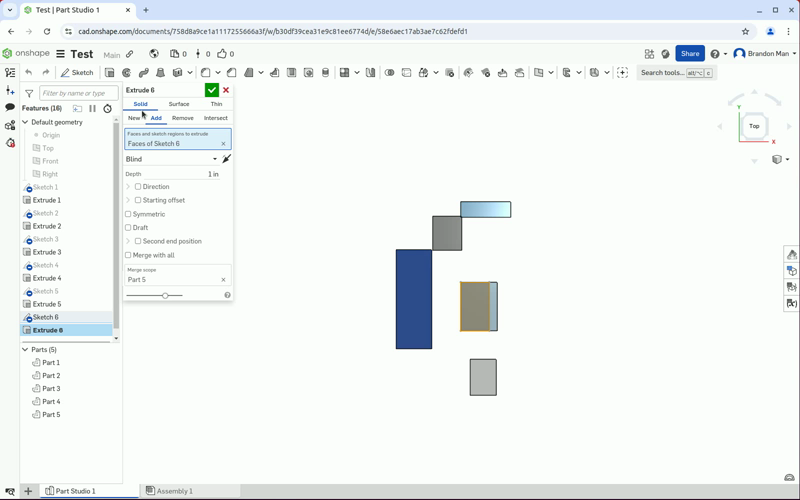
mouse_move(137, 120)
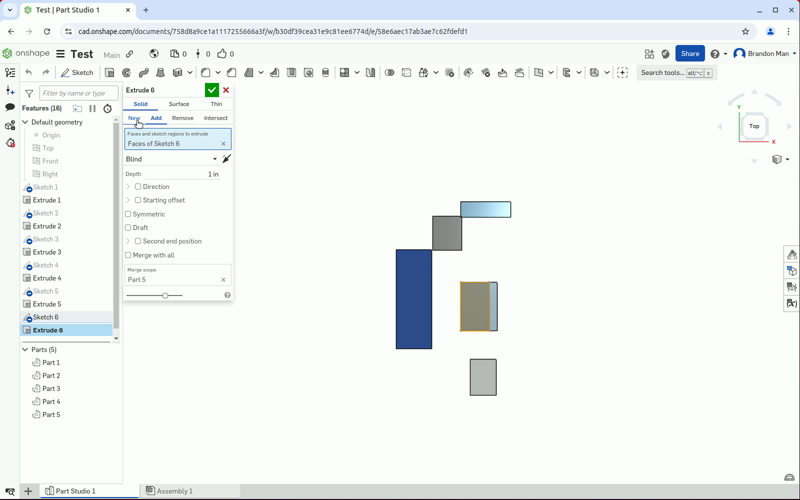
click(137, 120)
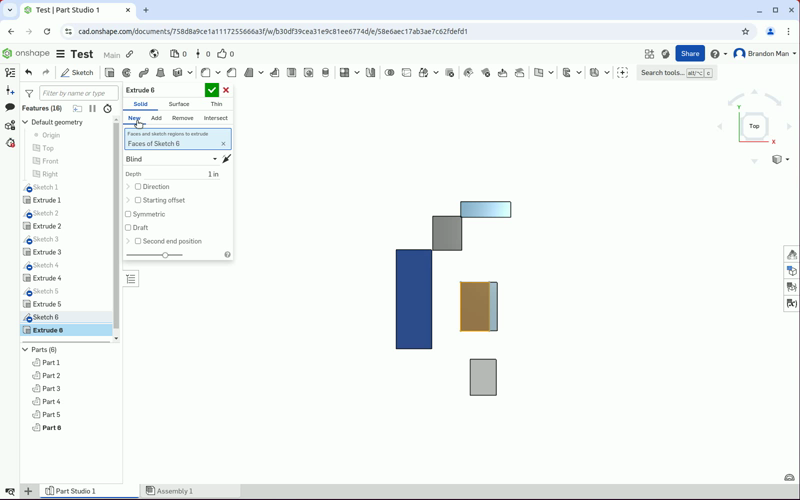
key(tab, 4)
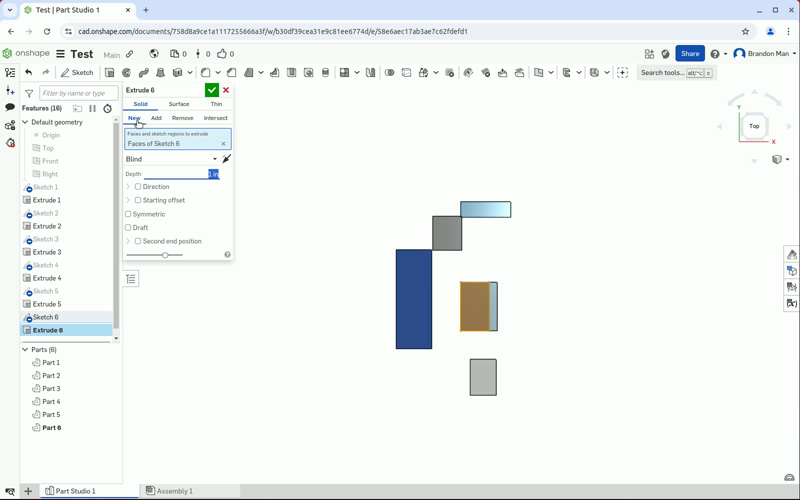
text(16.128)
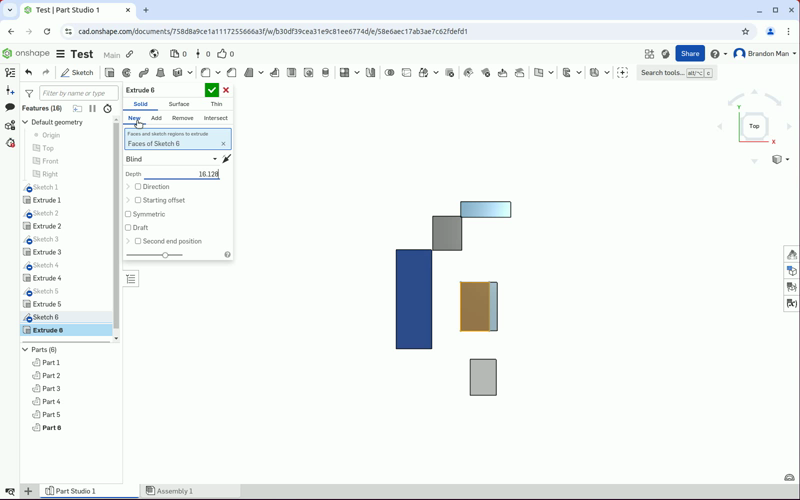
key(enter)
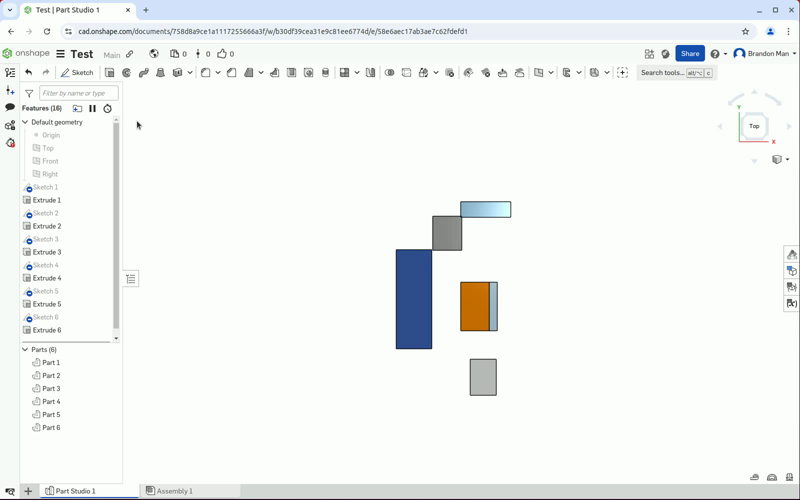
key(shift+h)
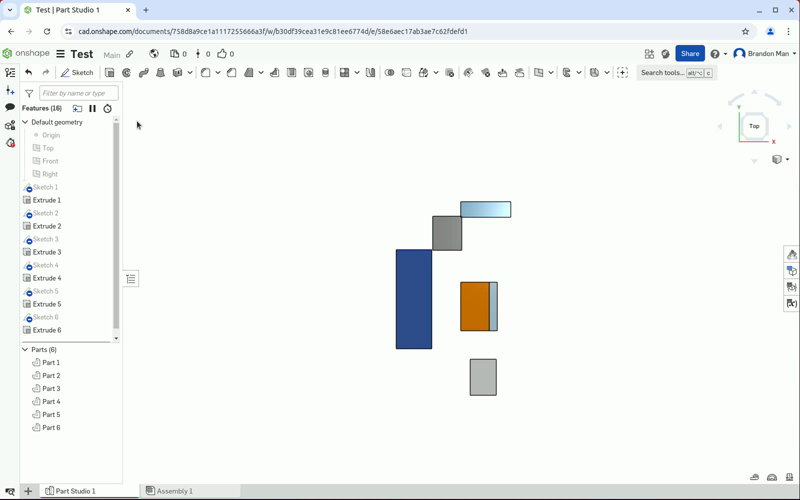
key(shift+h)
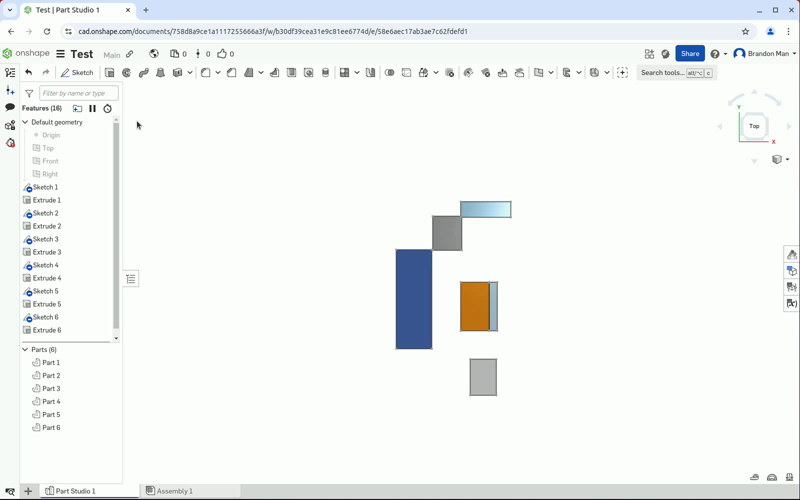
key(shift+7)
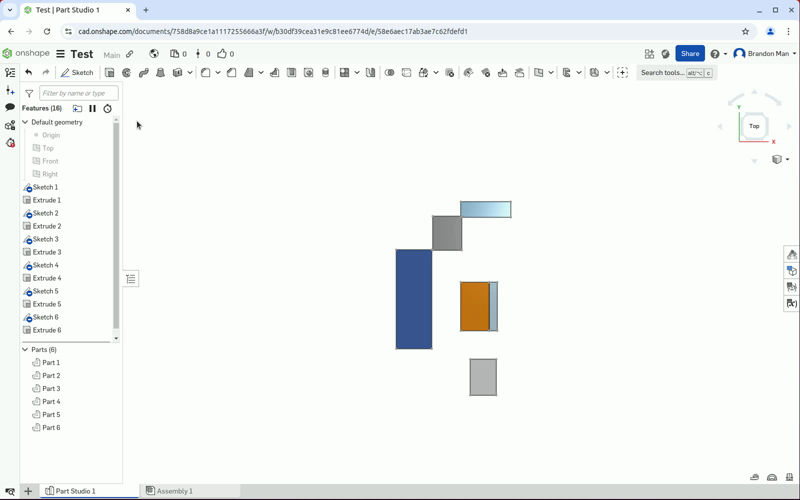
key(up, 3)
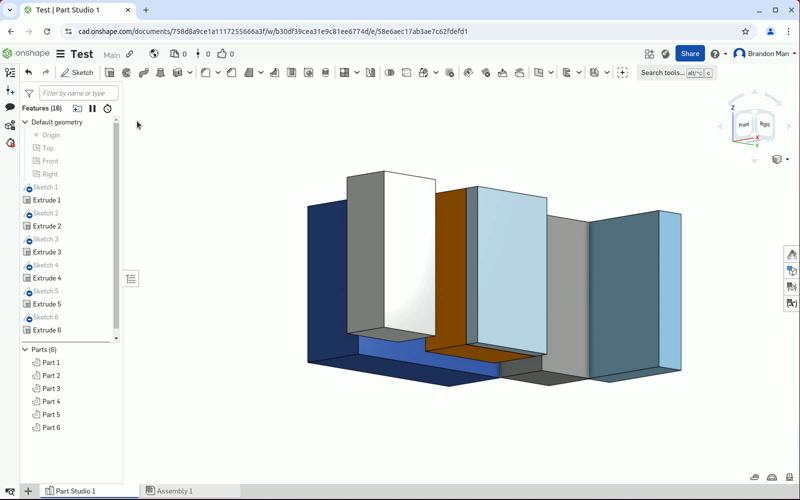
key(left, 3)
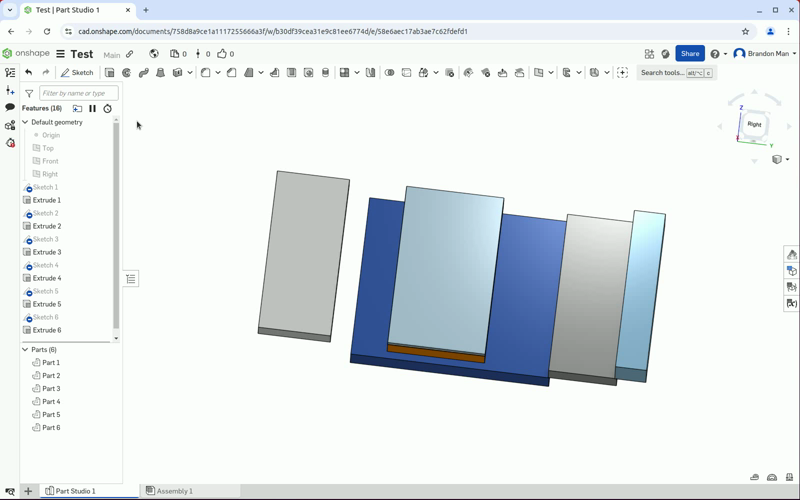
key(right, 3)
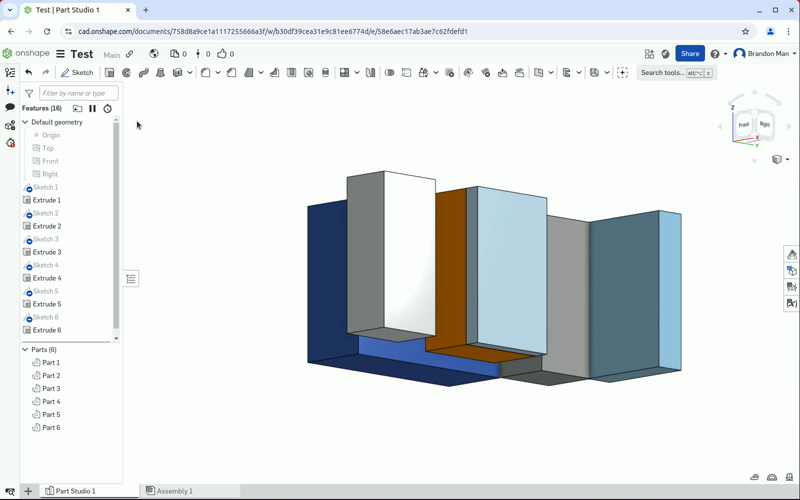
key(down, 3)
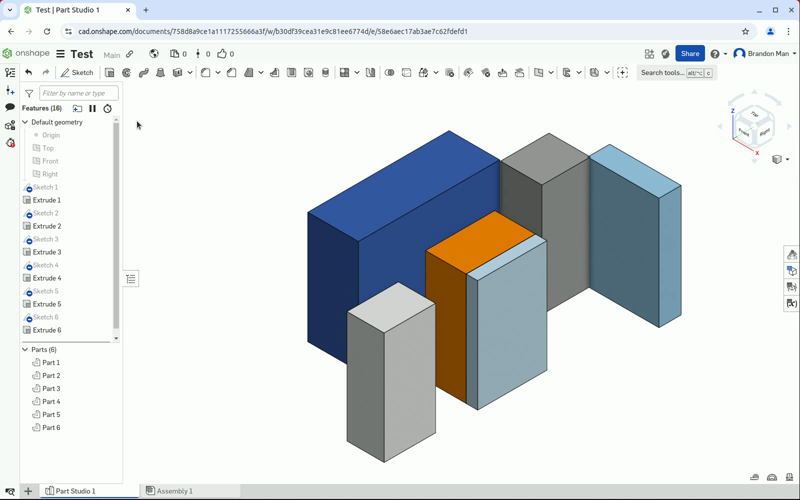
mouse_move(69, 189)
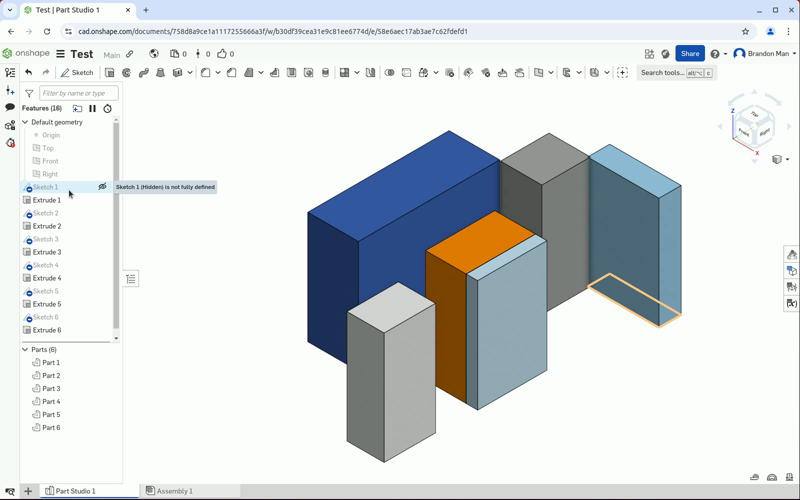
click(69, 189)